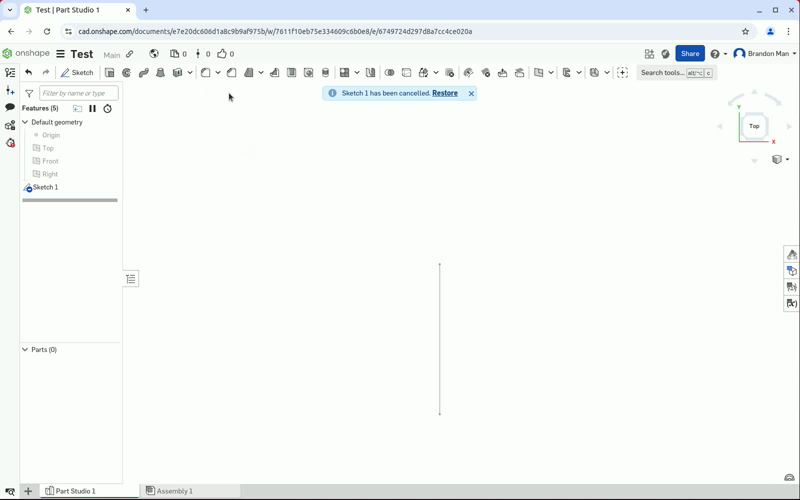
key(shift+h)
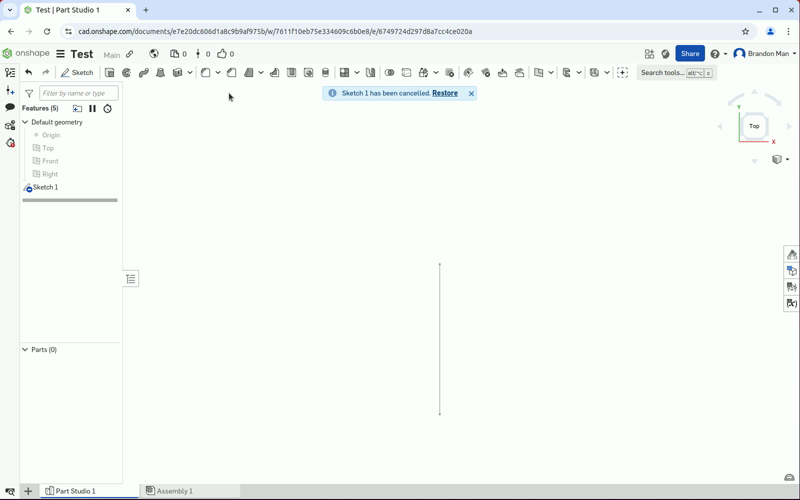
key(shift+s)
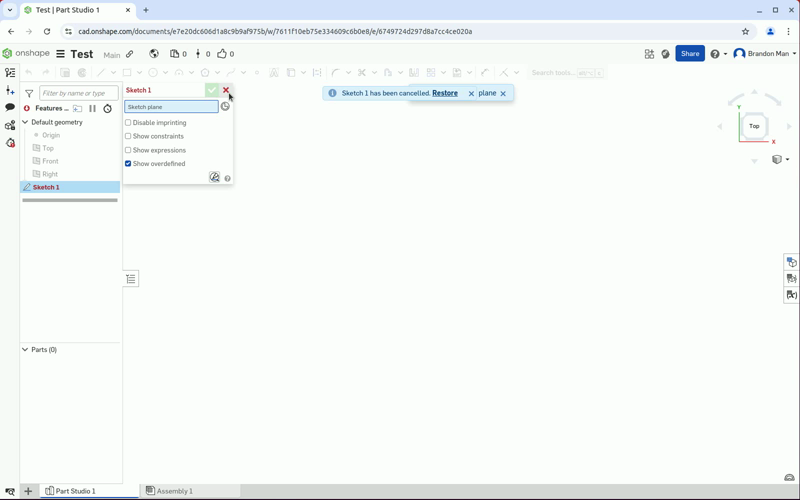
mouse_move(73, 150)
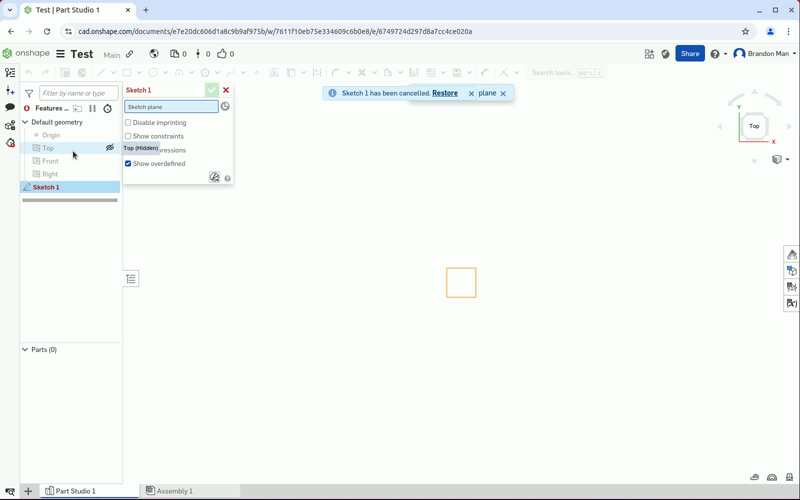
click(73, 150)
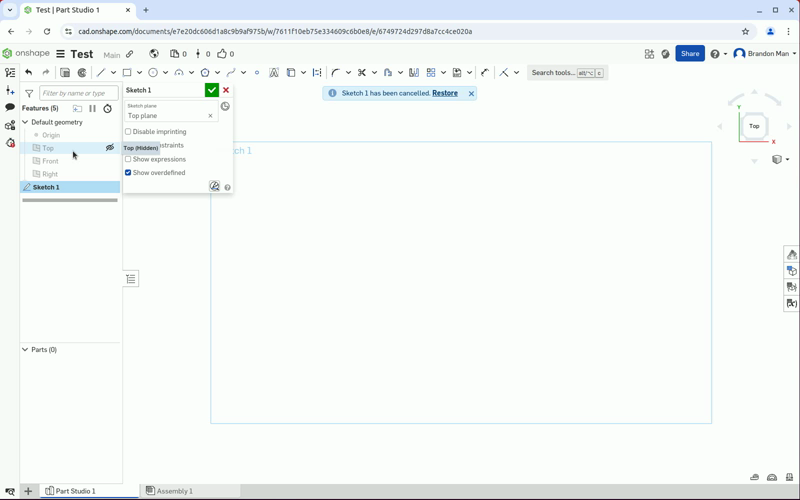
mouse_move(73, 352)
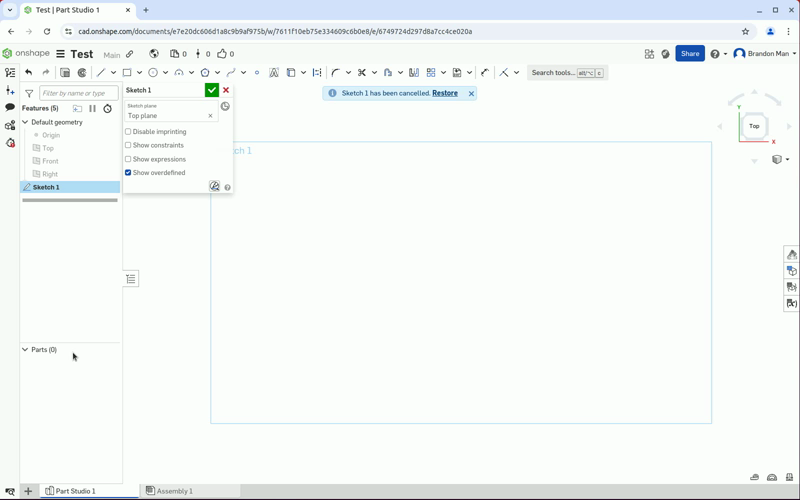
key(y)
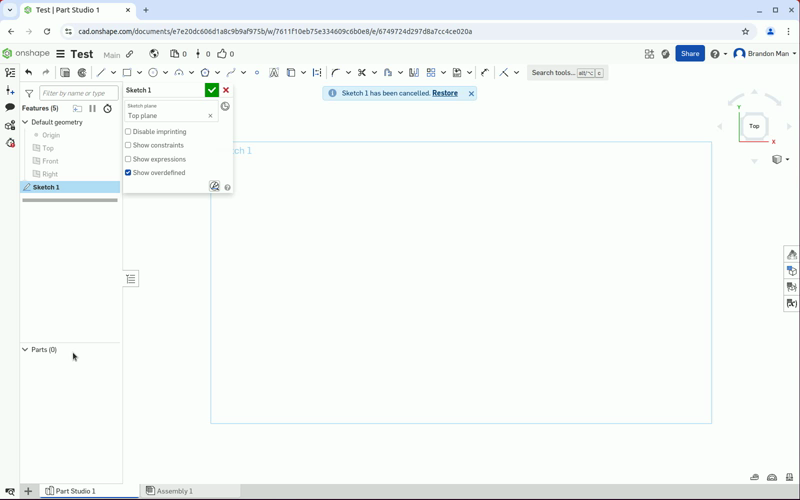
key(a)
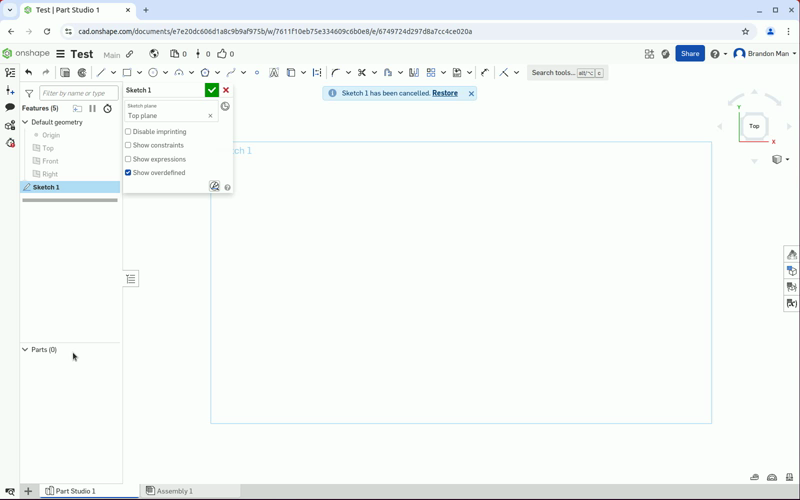
key_down(shift)
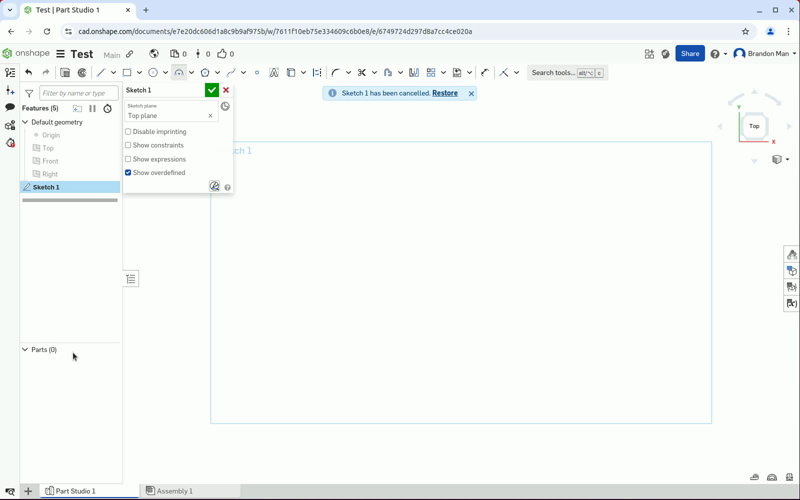
mouse_move(414, 210)
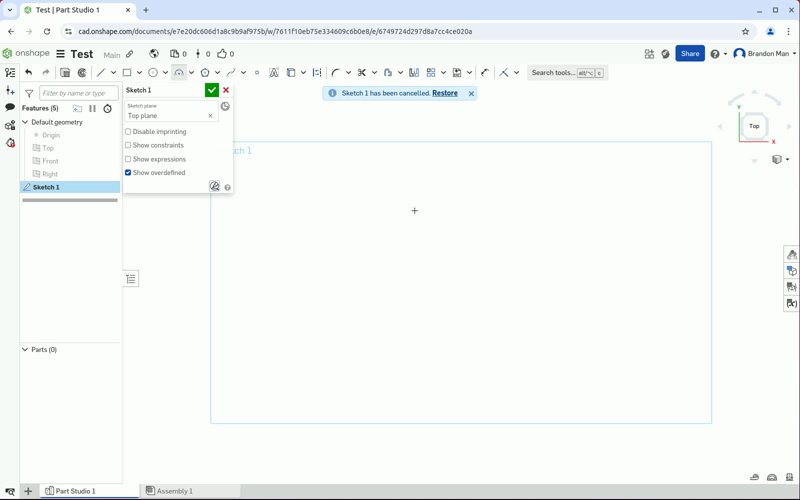
click(414, 210)
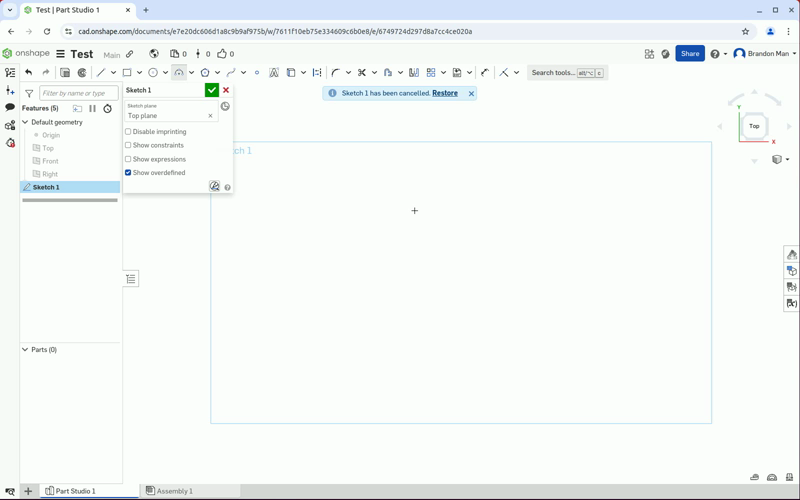
key_up(shift)
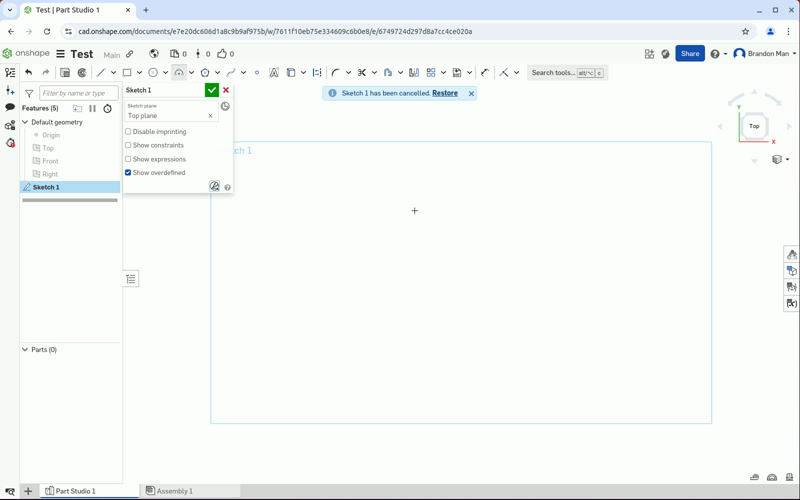
key_down(shift)
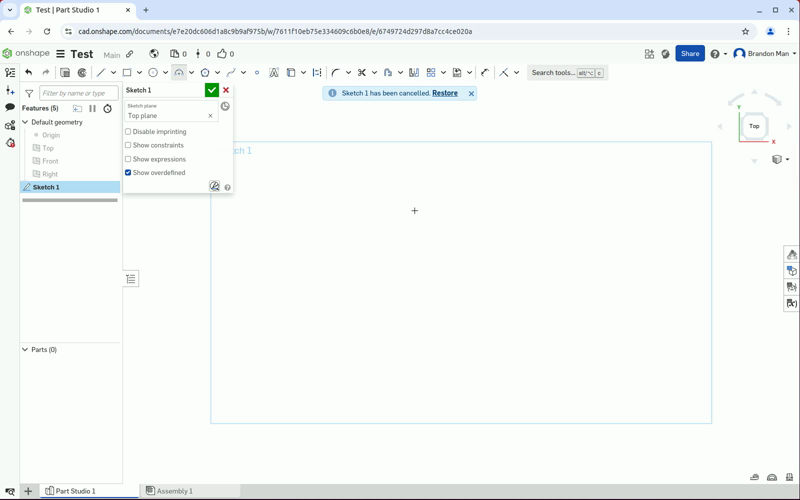
mouse_move(421, 279)
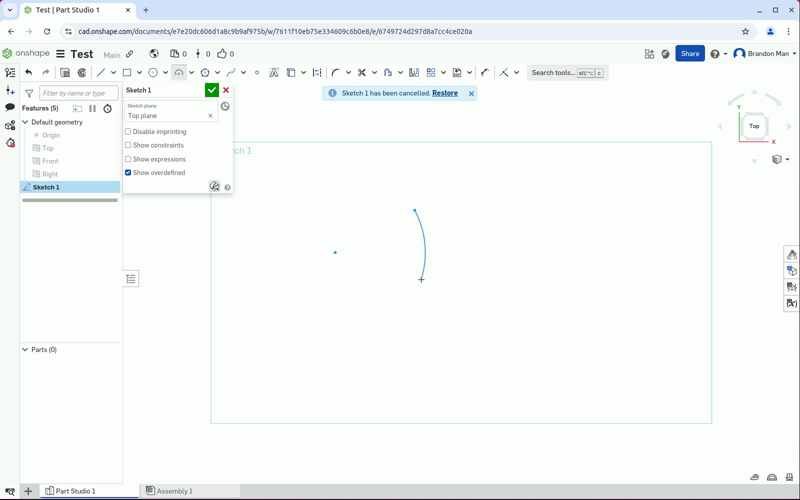
click(421, 279)
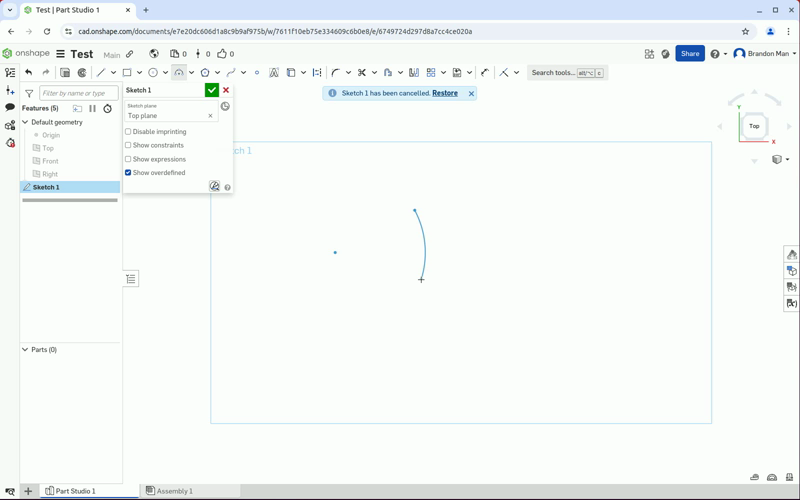
mouse_move(407, 245)
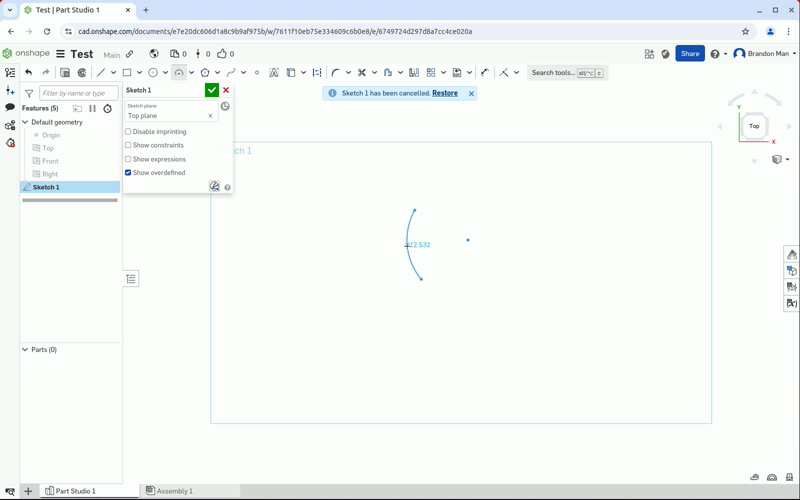
click(407, 245)
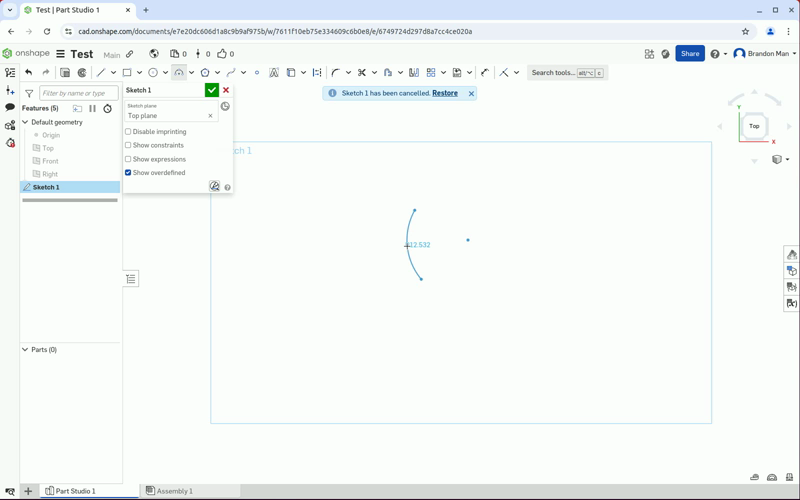
key_up(shift)
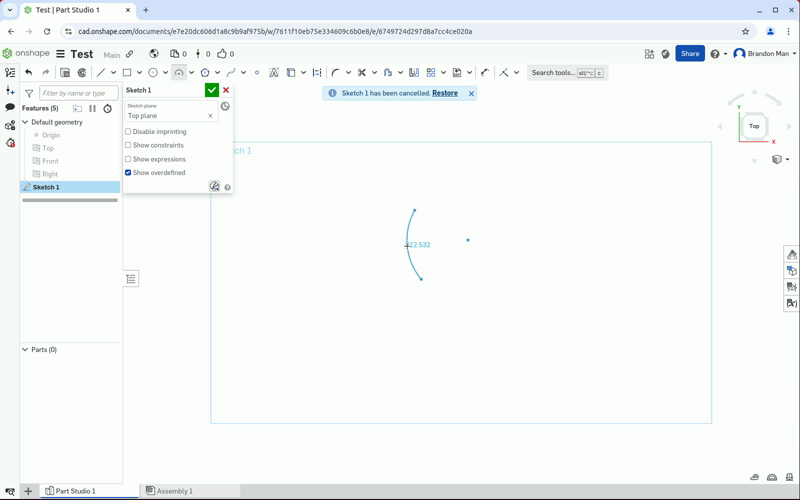
key(esc)
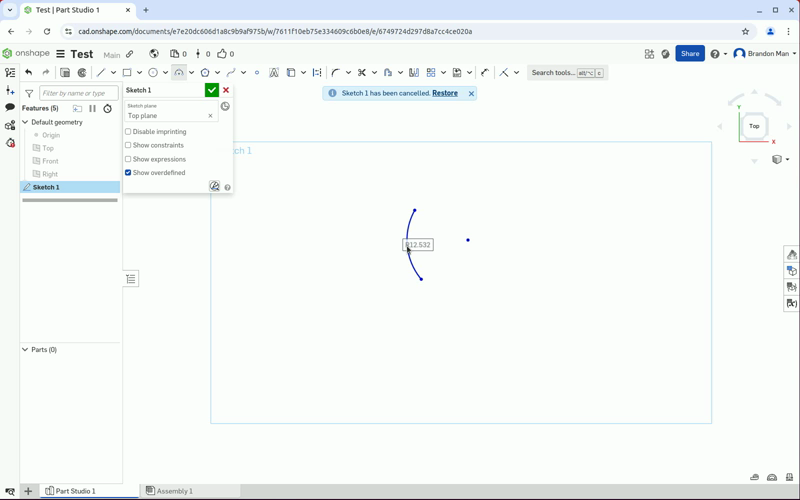
key(l)
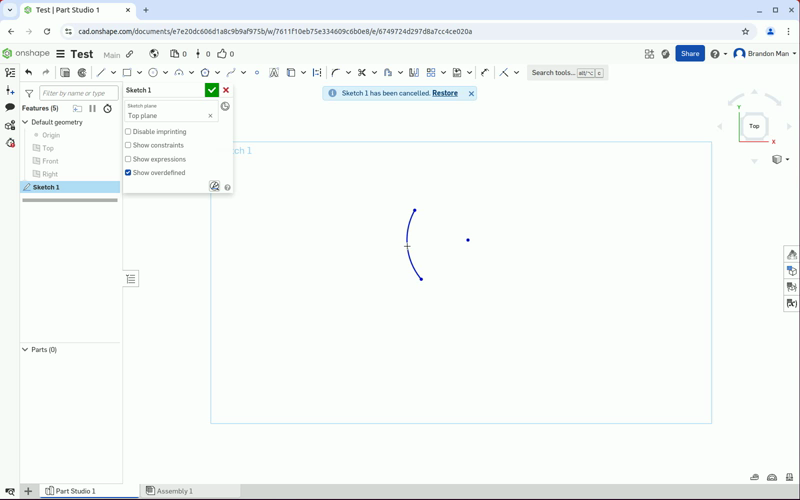
mouse_move(421, 279)
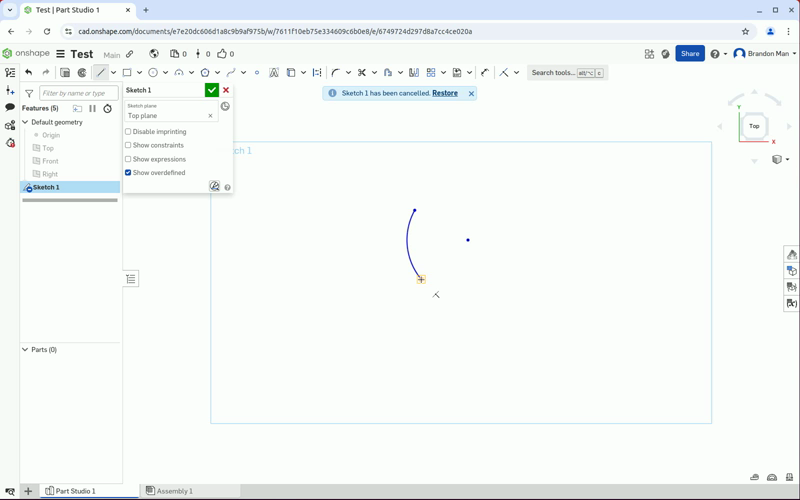
click(421, 279)
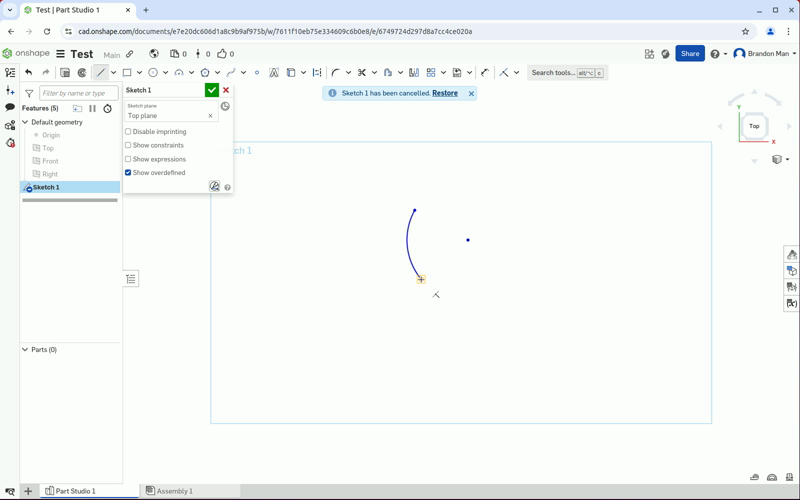
key_down(shift)
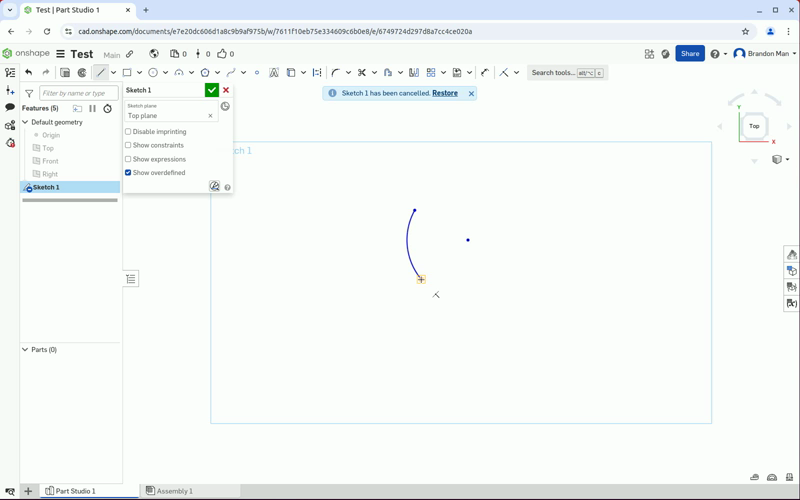
mouse_move(451, 279)
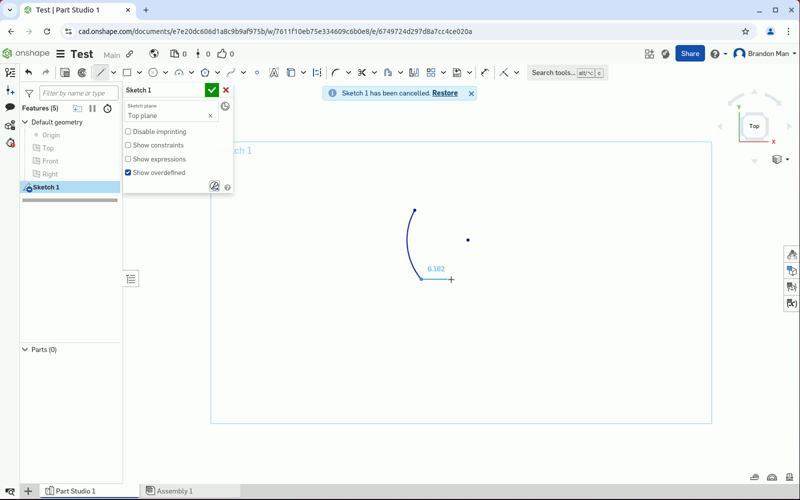
mouse_move(443, 319)
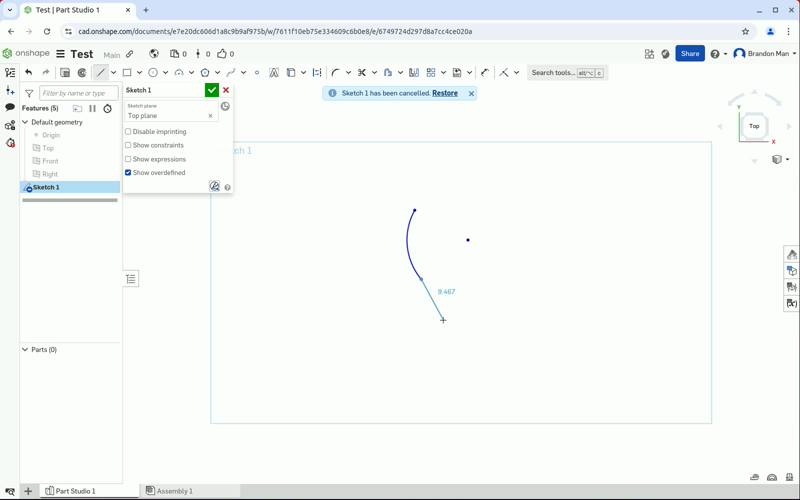
click(443, 319)
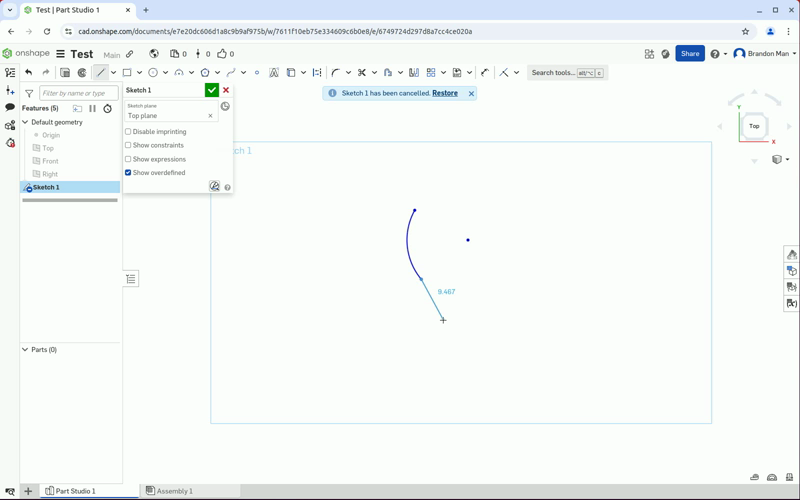
key_up(shift)
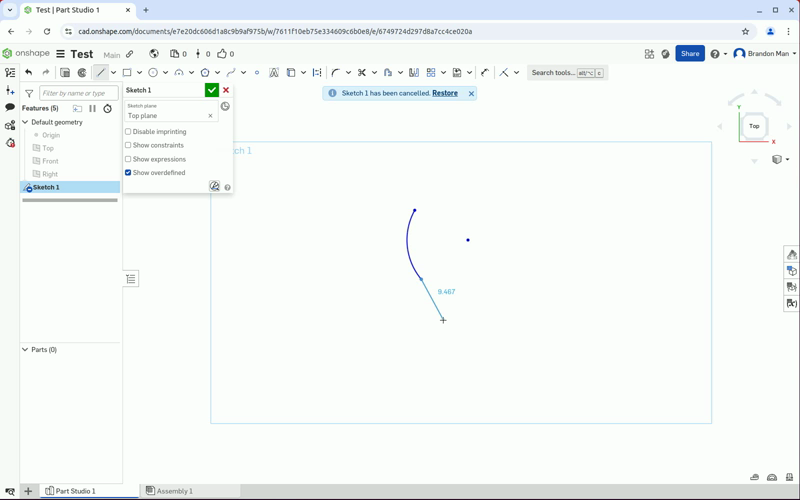
key_down(shift)
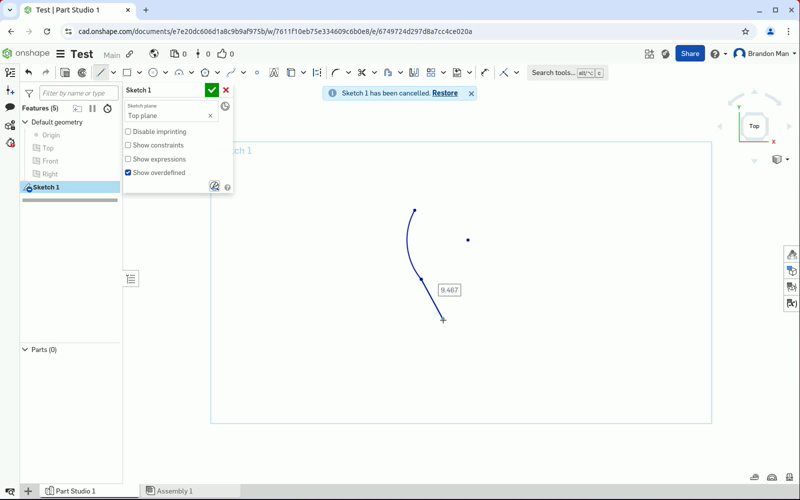
mouse_move(473, 319)
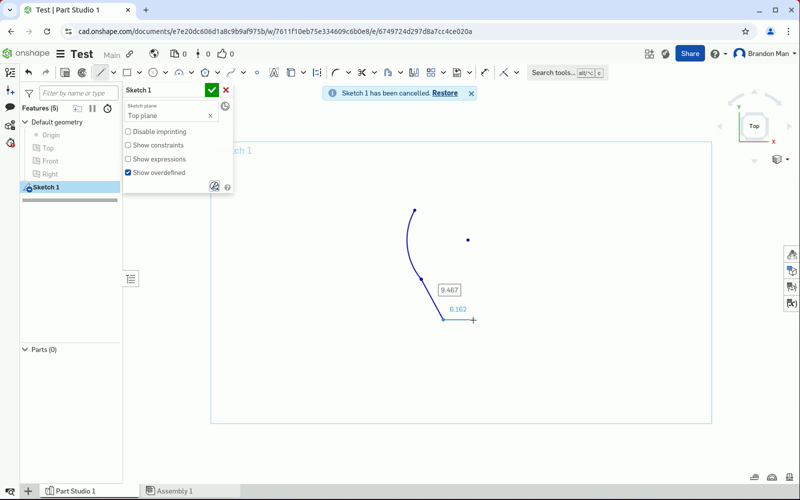
mouse_move(421, 358)
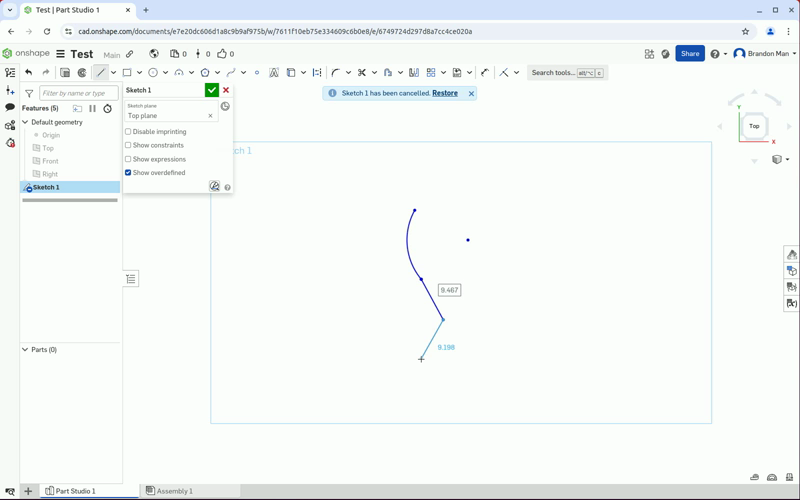
click(421, 358)
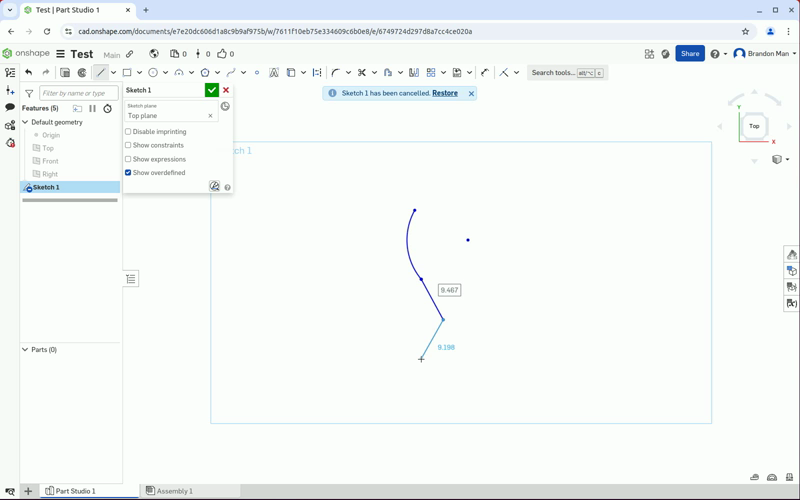
key_up(shift)
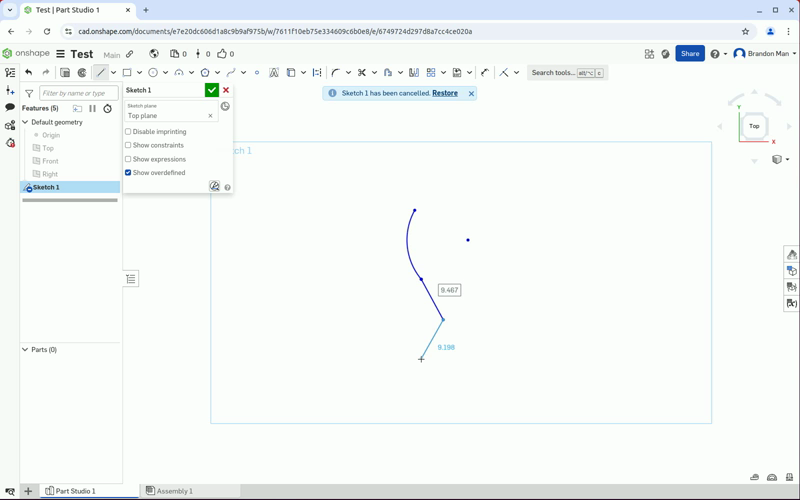
key(esc)
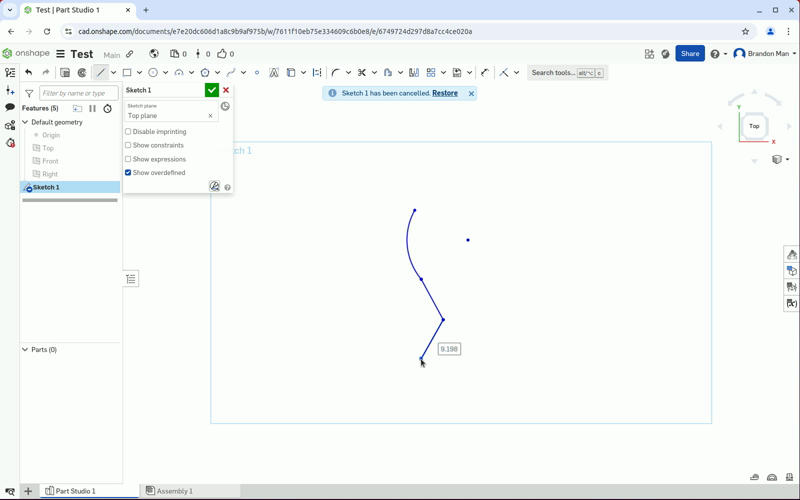
key(a)
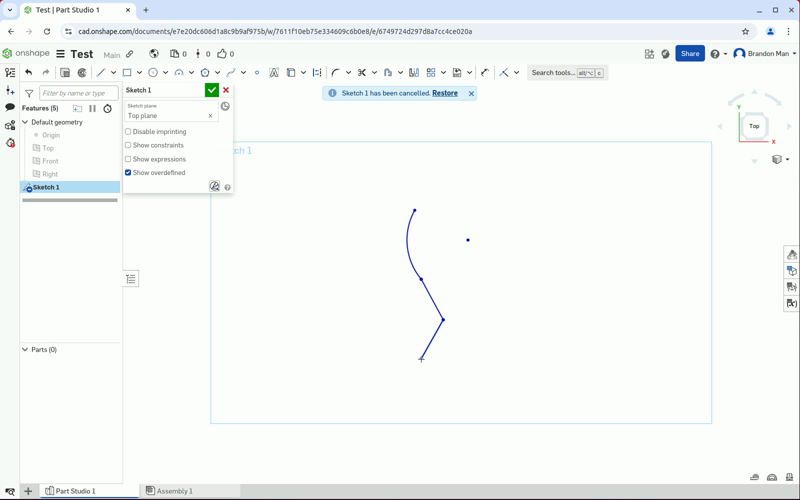
mouse_move(421, 358)
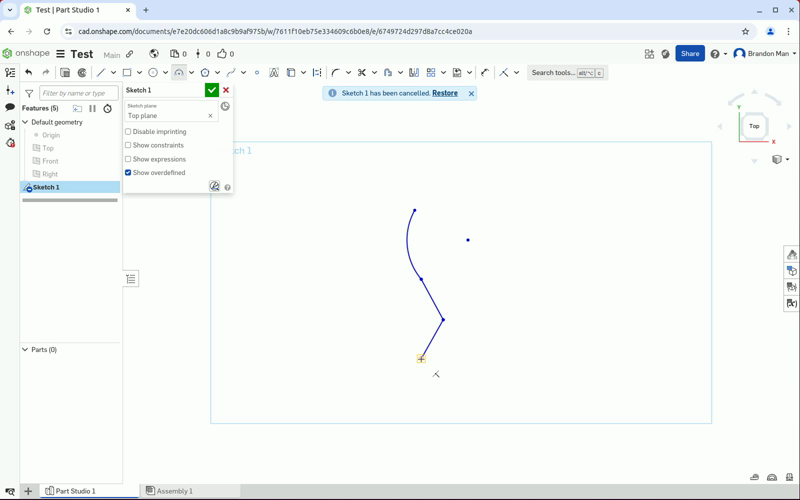
click(421, 358)
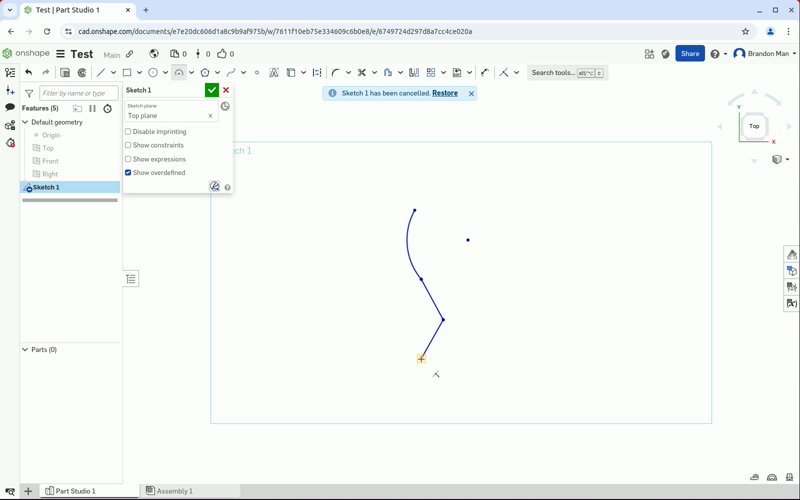
key_down(shift)
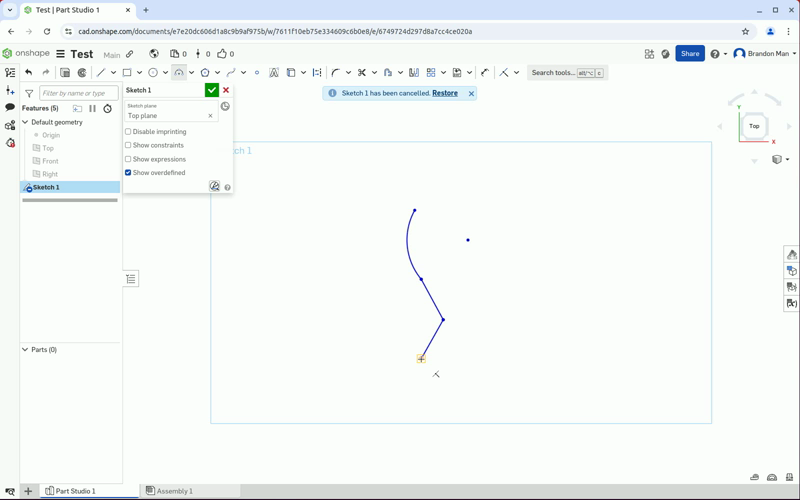
mouse_move(477, 319)
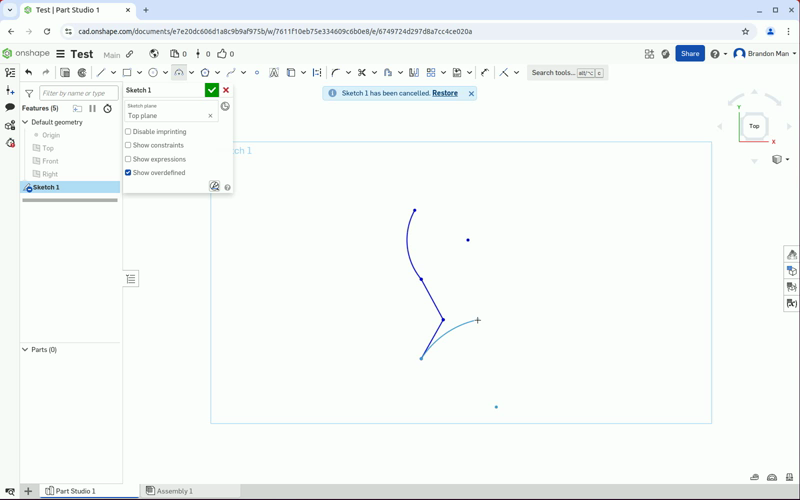
click(477, 319)
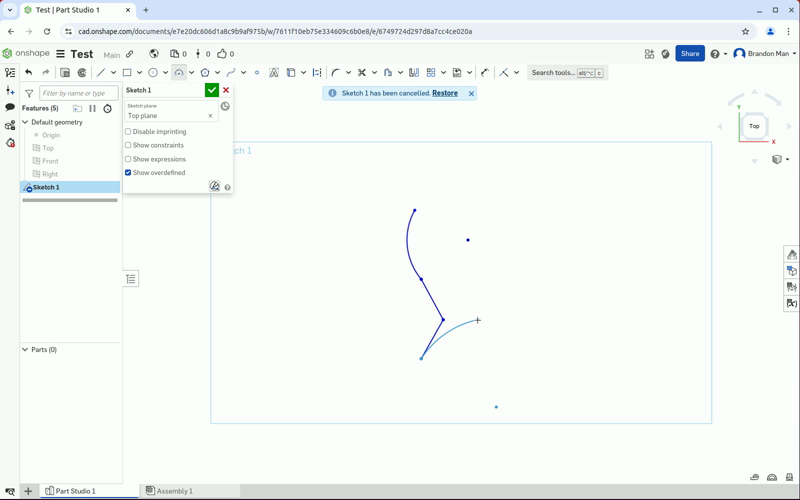
mouse_move(455, 348)
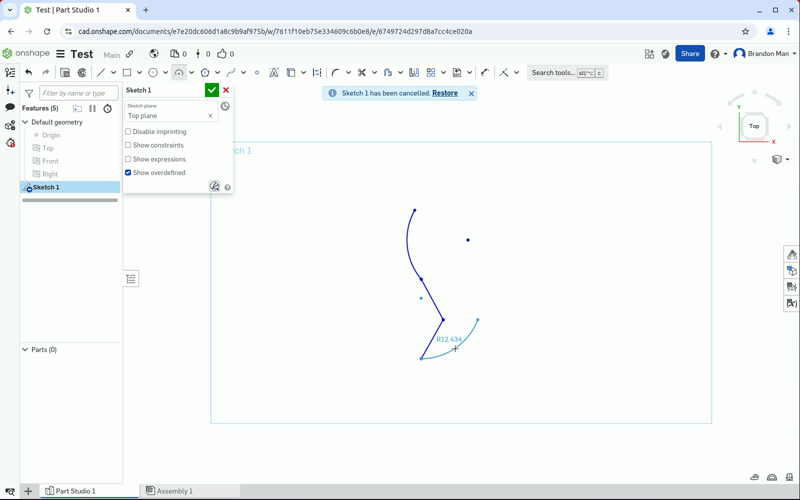
click(455, 348)
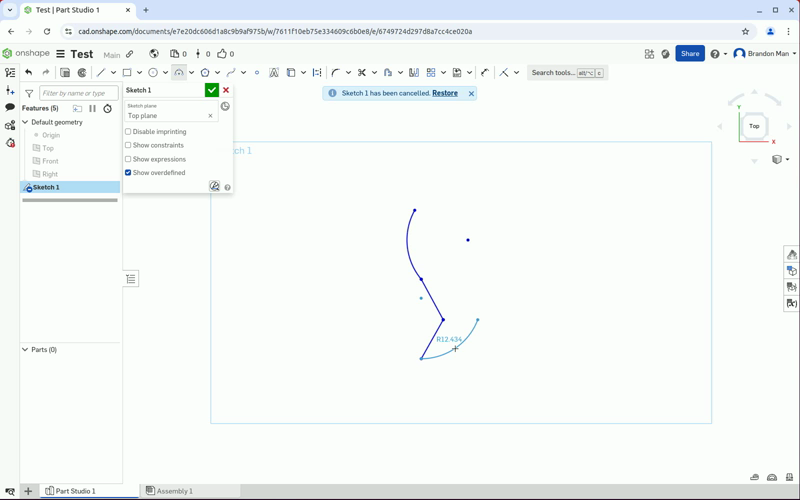
key_up(shift)
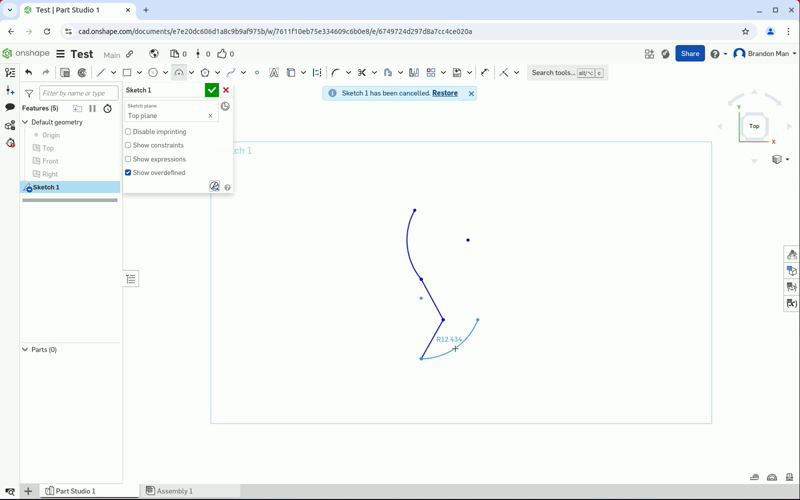
key(esc)
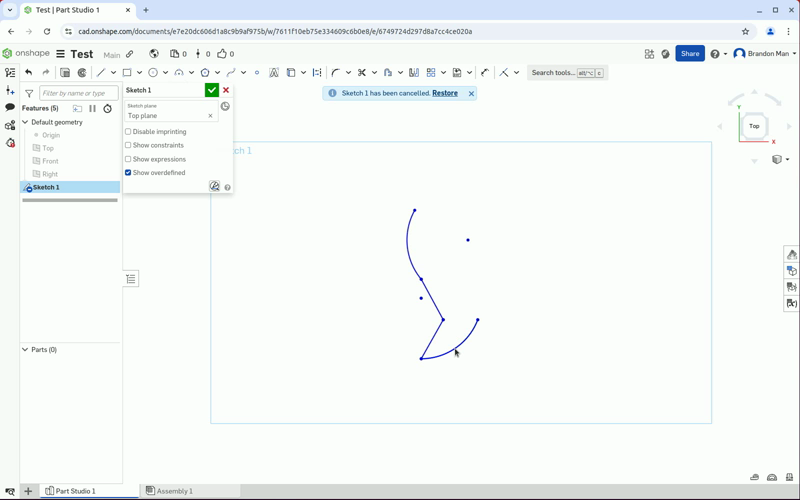
key(l)
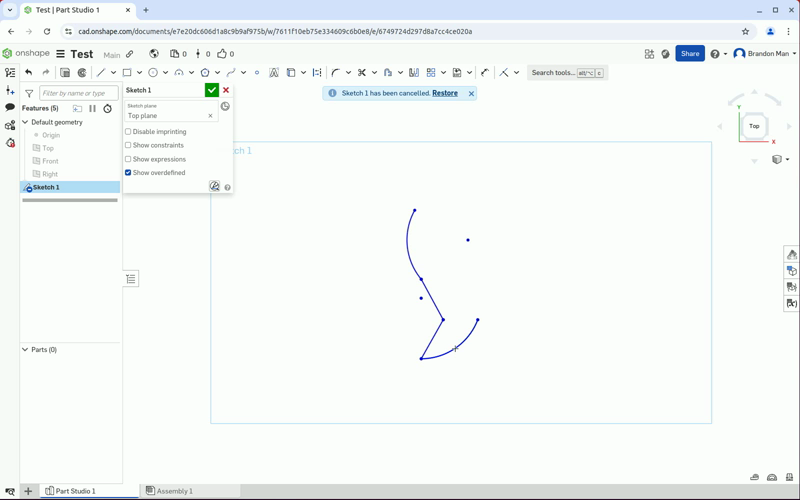
mouse_move(477, 319)
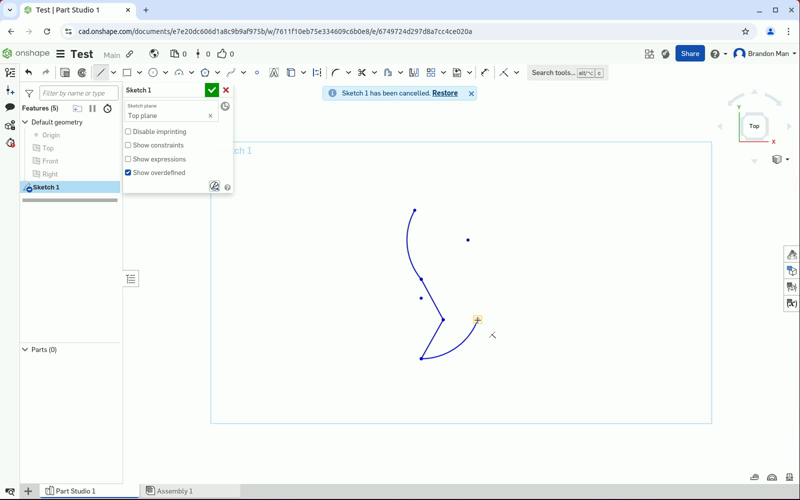
click(477, 319)
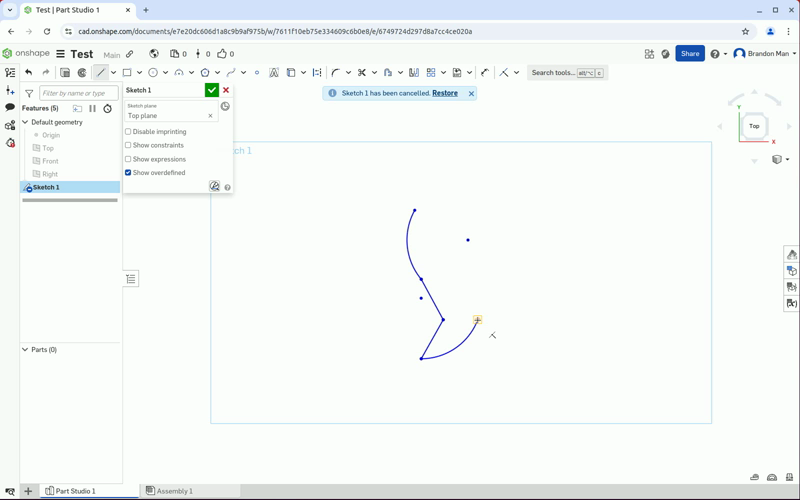
key_down(shift)
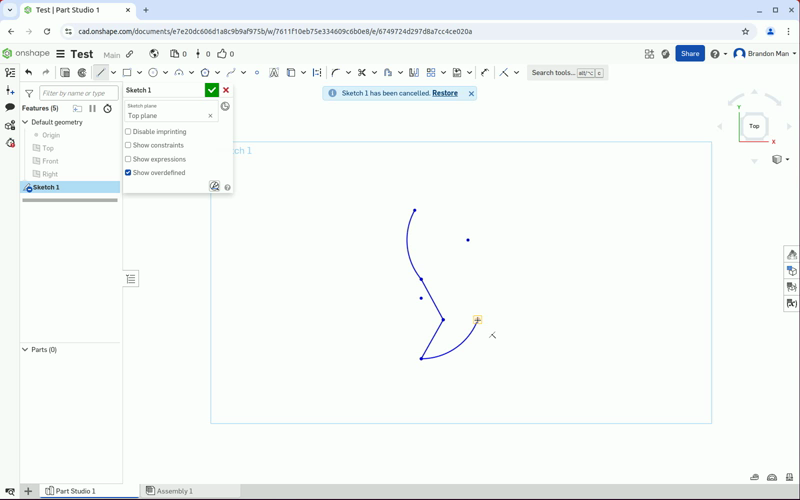
mouse_move(507, 319)
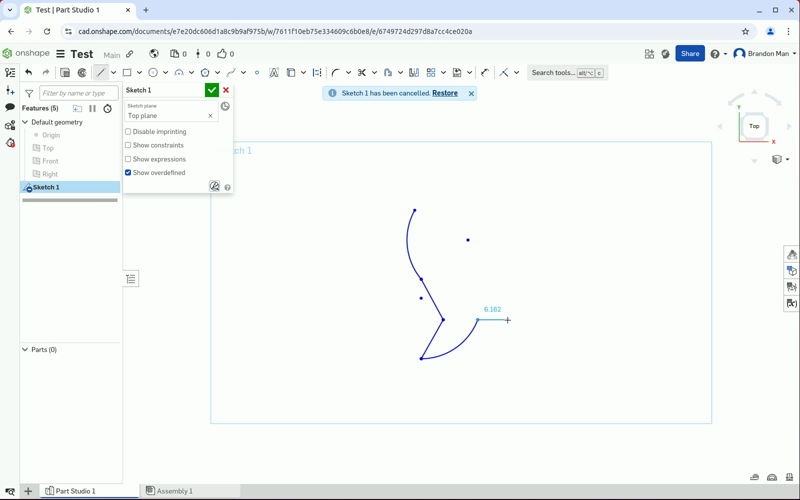
mouse_move(485, 305)
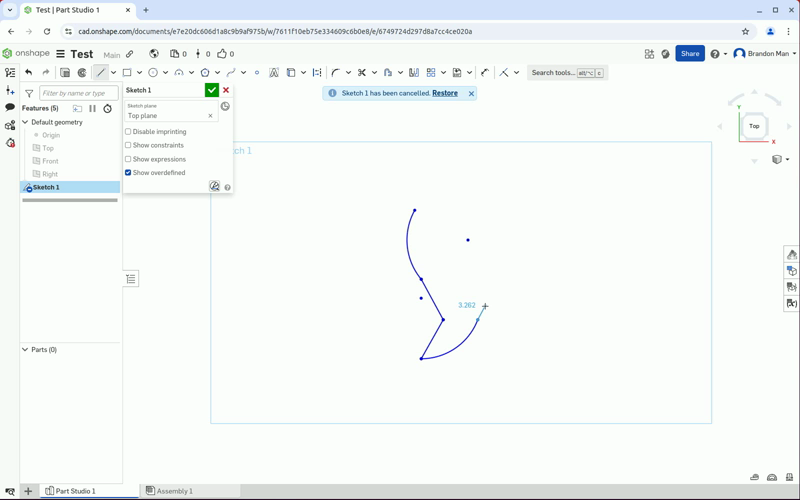
click(485, 305)
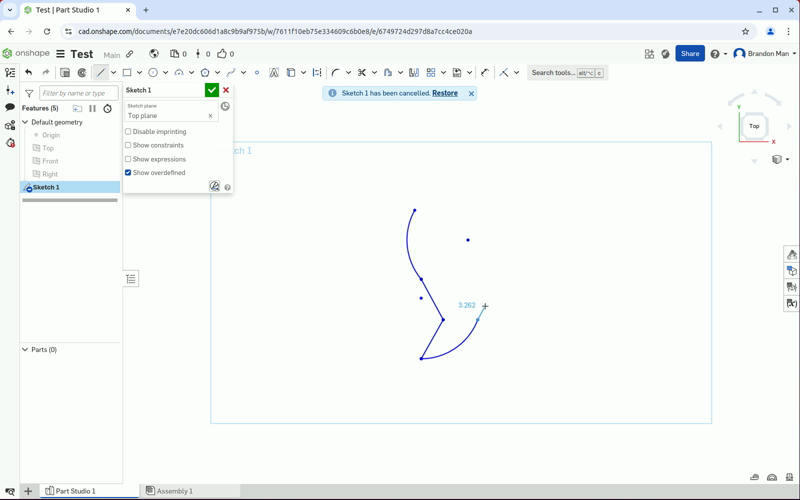
key_up(shift)
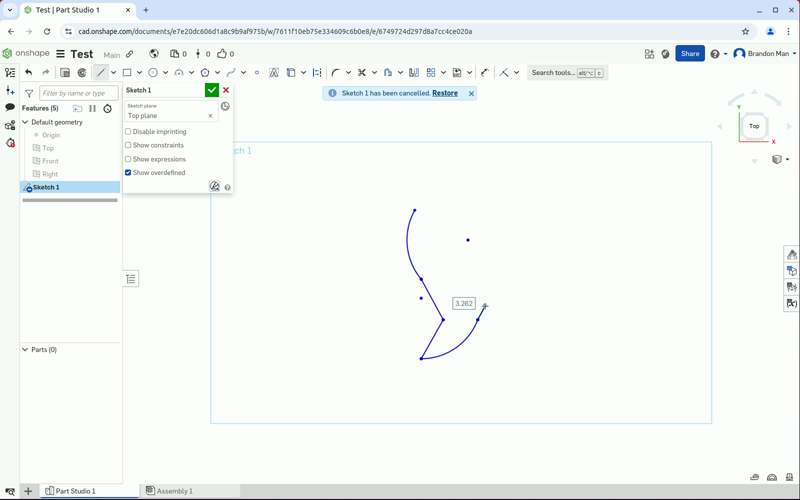
key(esc)
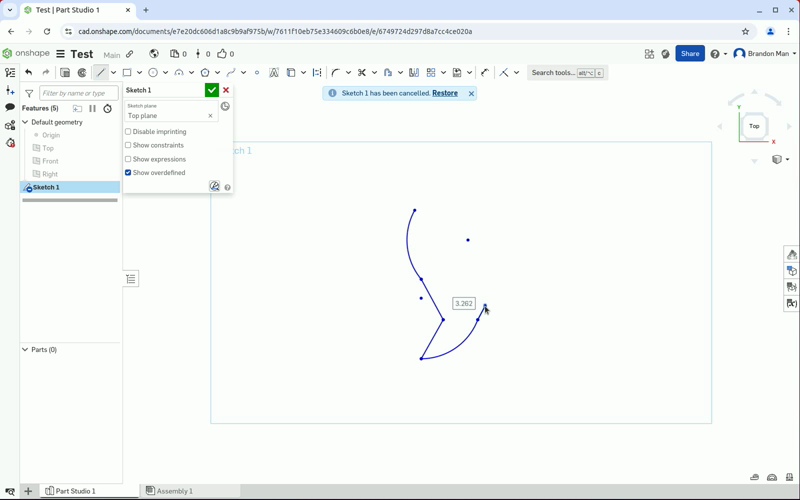
key(a)
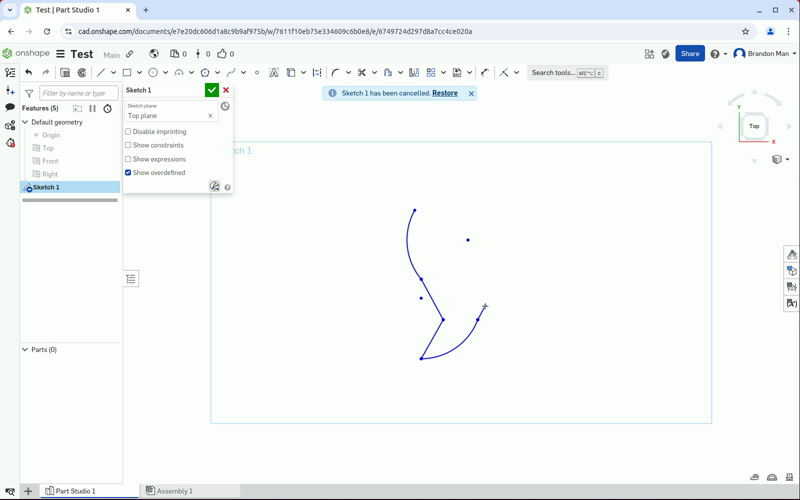
mouse_move(485, 305)
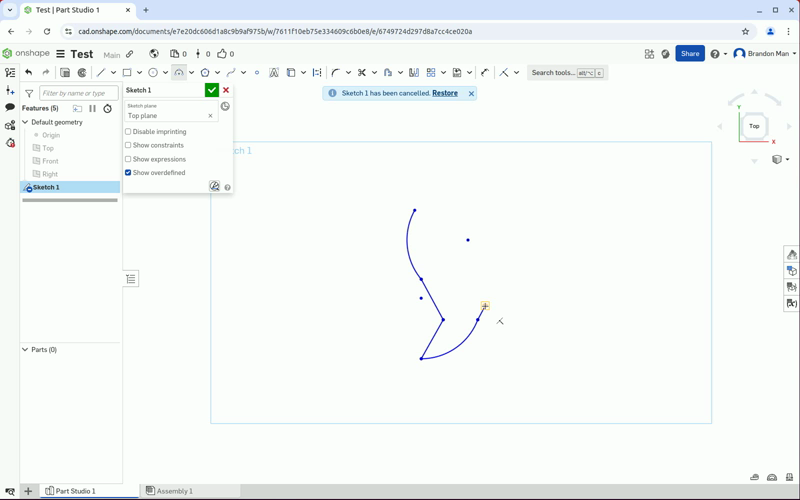
click(485, 305)
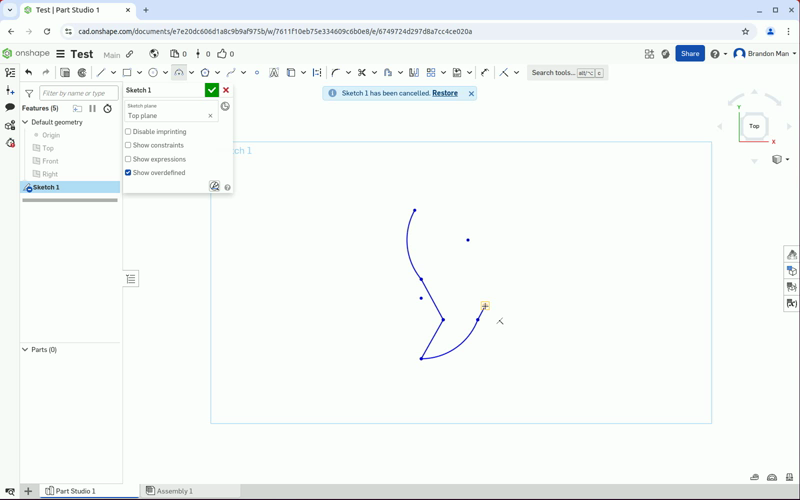
key_down(shift)
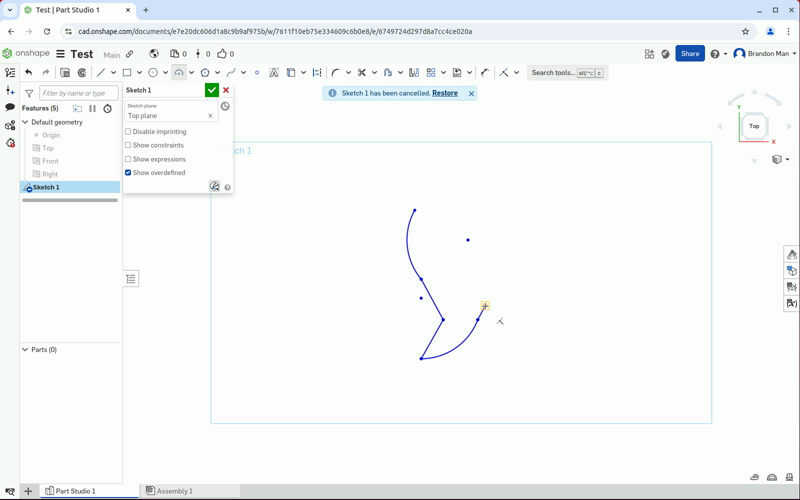
mouse_move(493, 293)
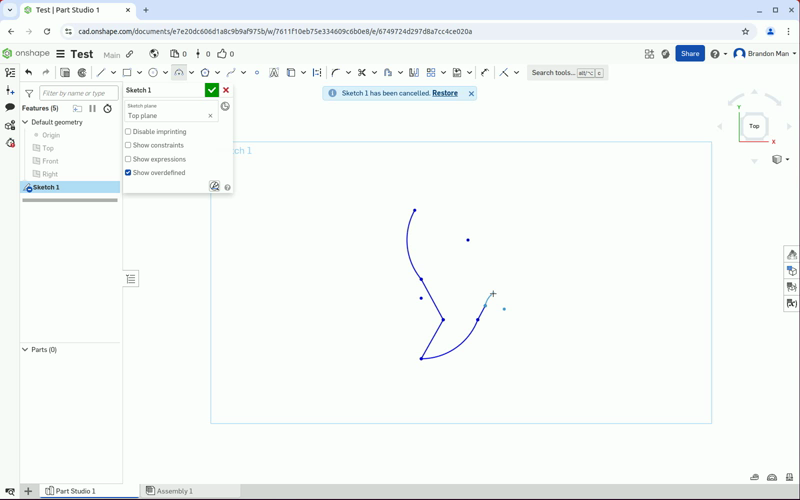
click(493, 293)
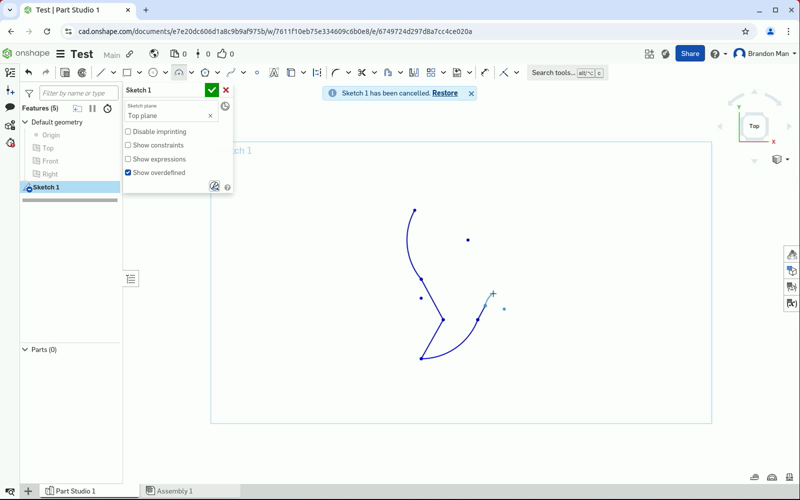
mouse_move(489, 299)
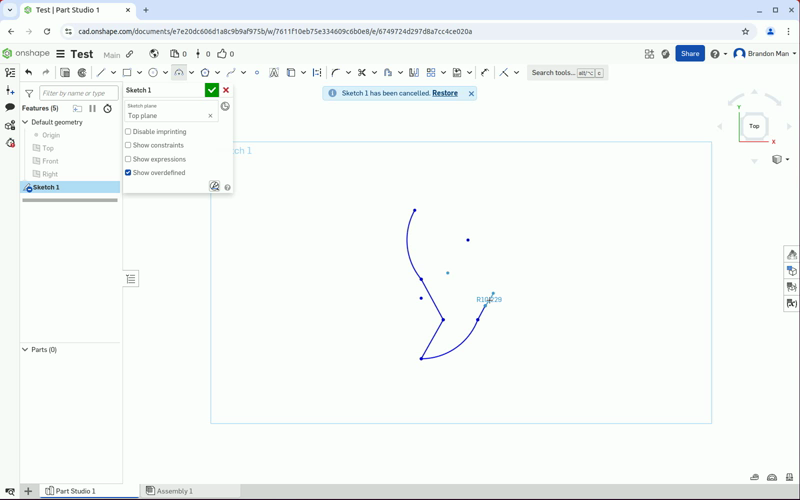
click(489, 299)
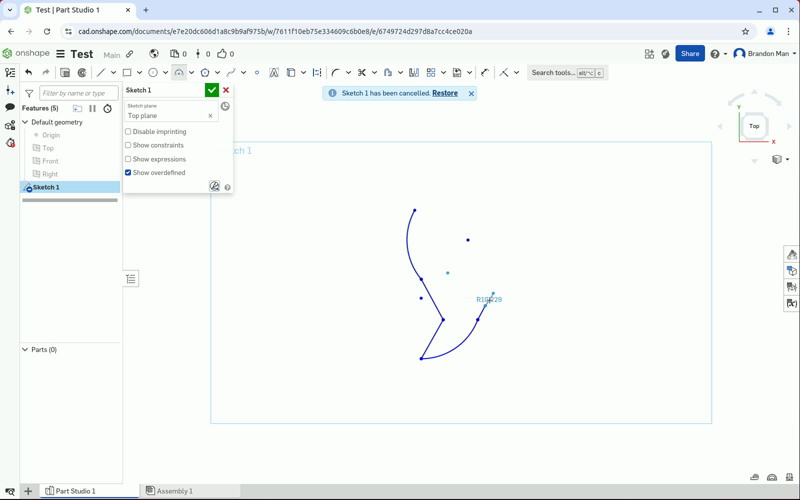
key_up(shift)
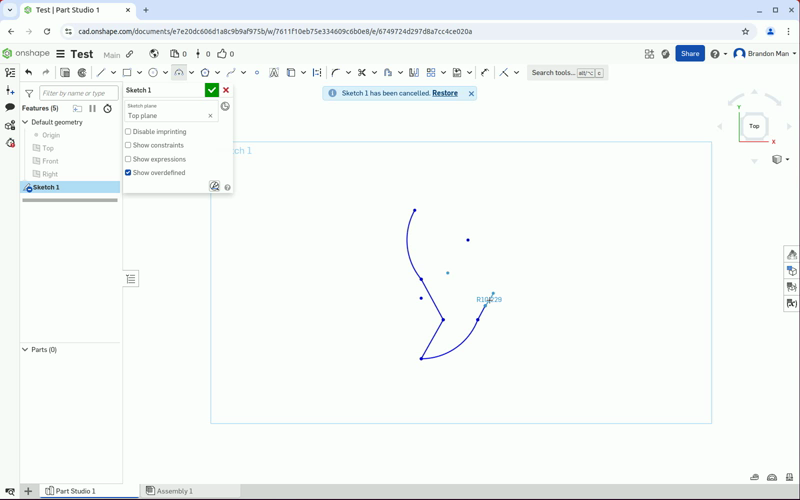
key(esc)
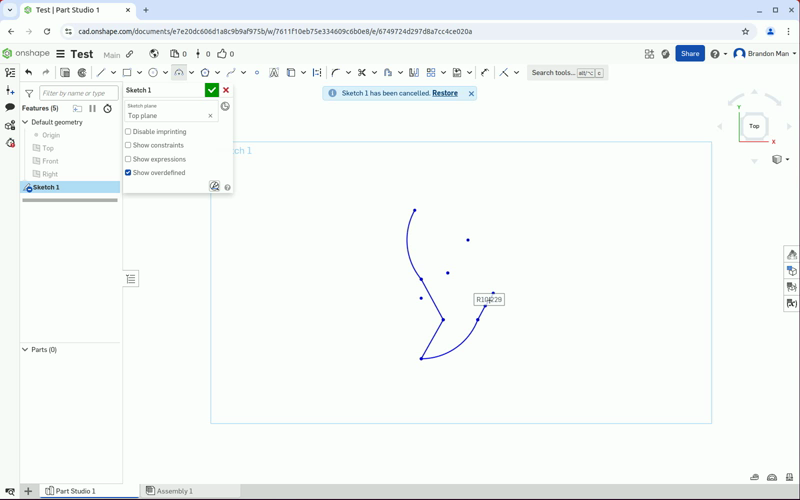
key(l)
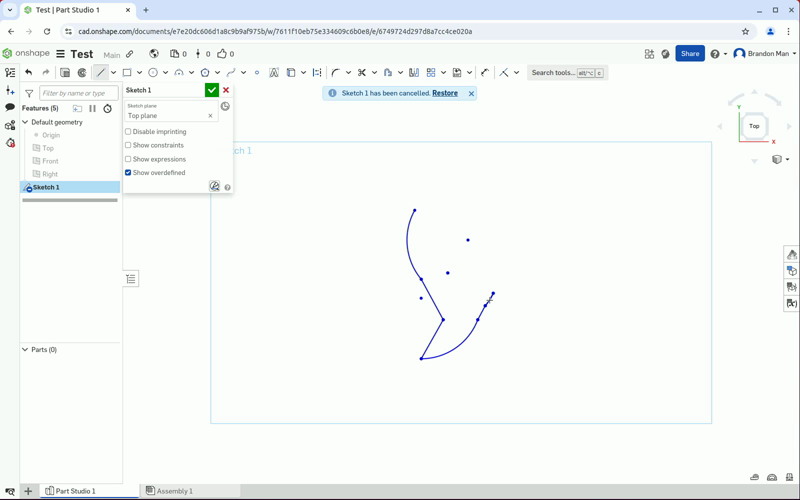
mouse_move(493, 293)
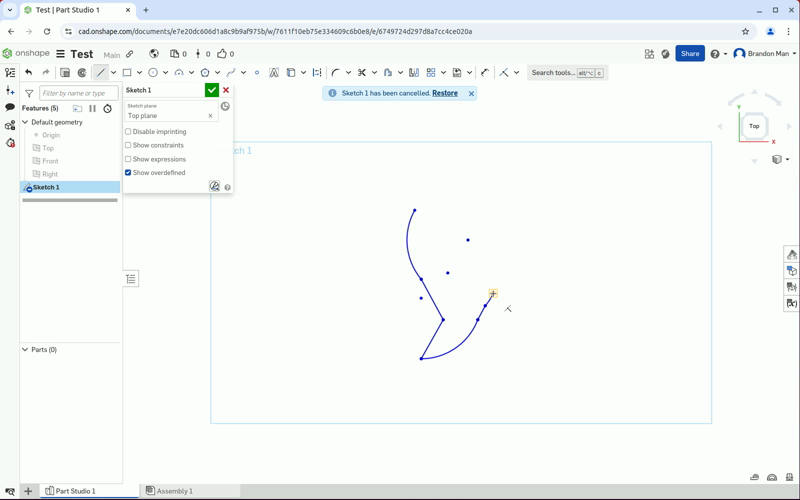
click(493, 293)
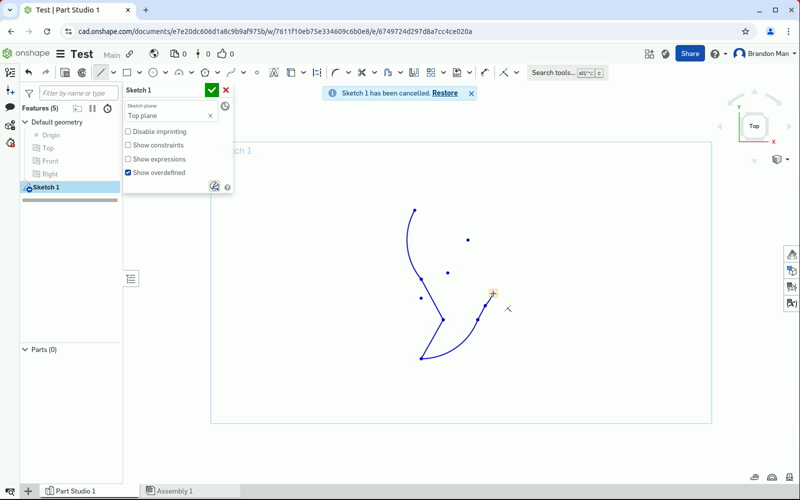
key_down(shift)
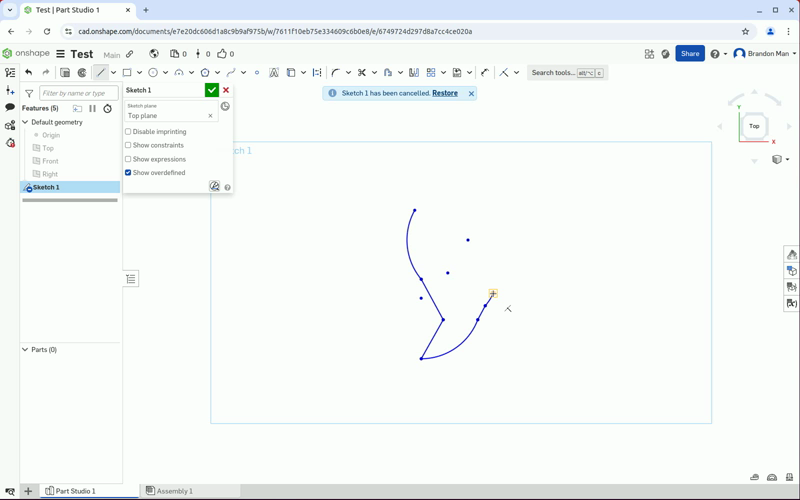
mouse_move(523, 293)
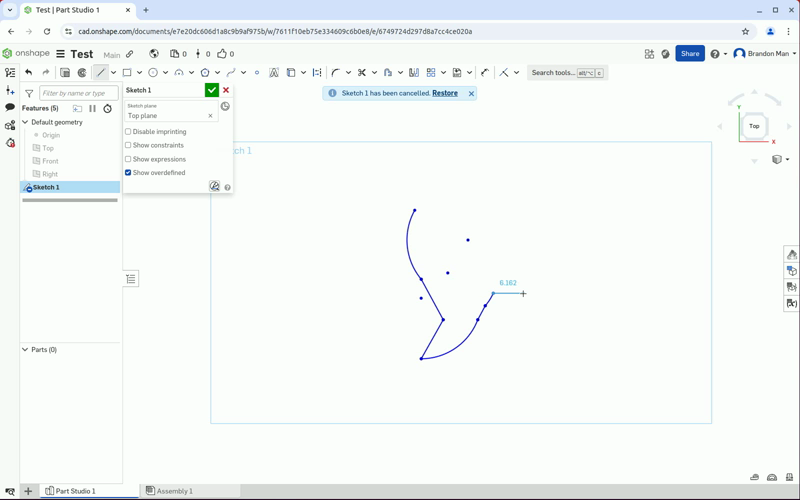
mouse_move(501, 279)
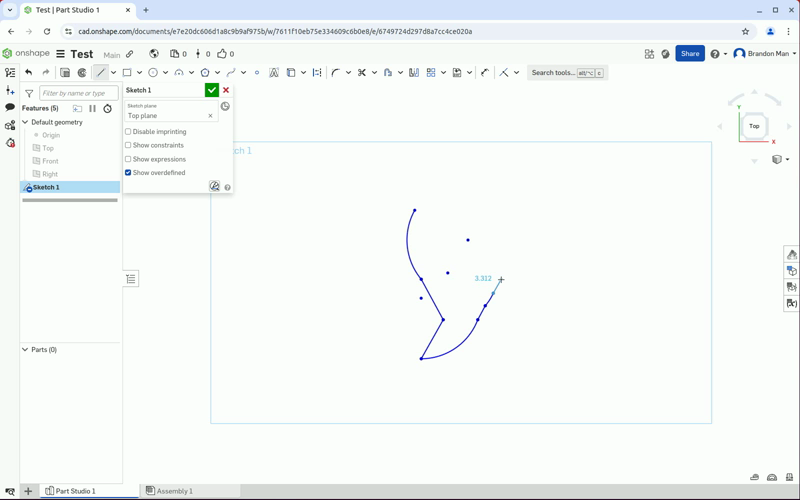
click(501, 279)
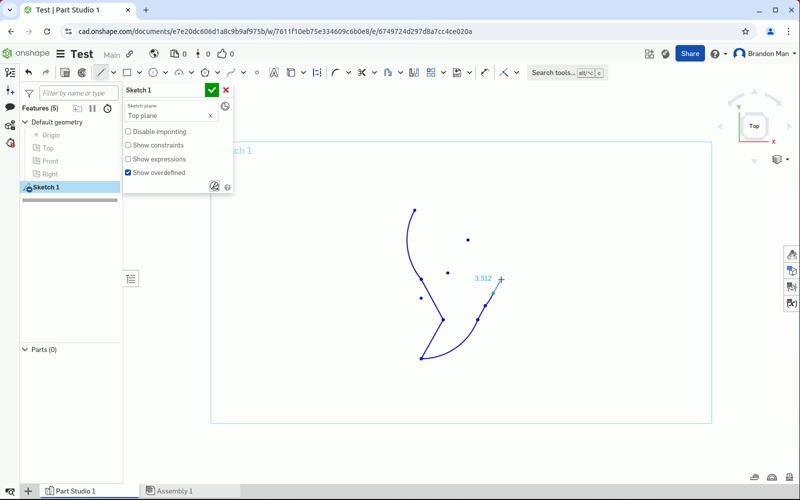
key_up(shift)
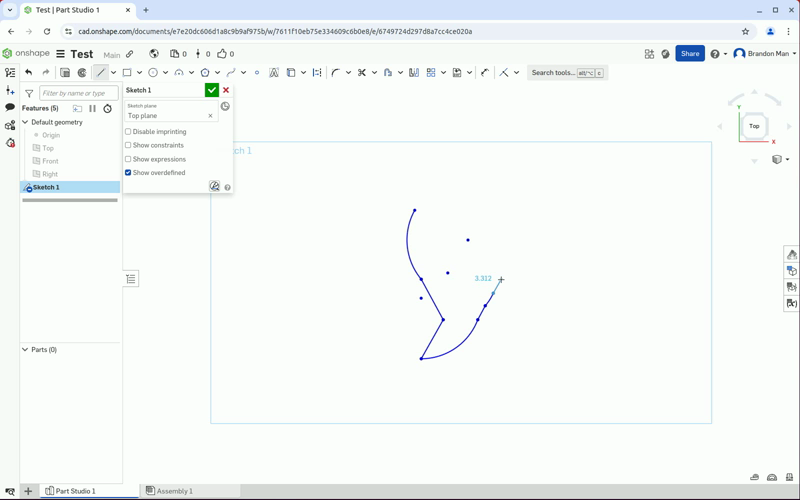
key_down(shift)
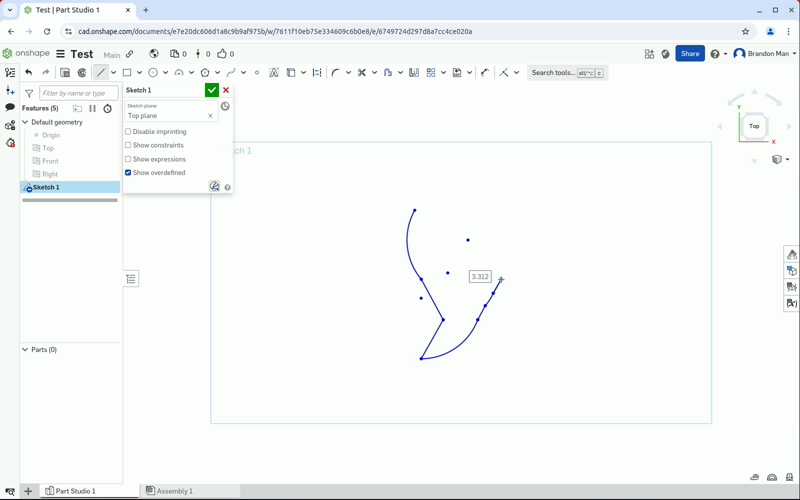
mouse_move(531, 279)
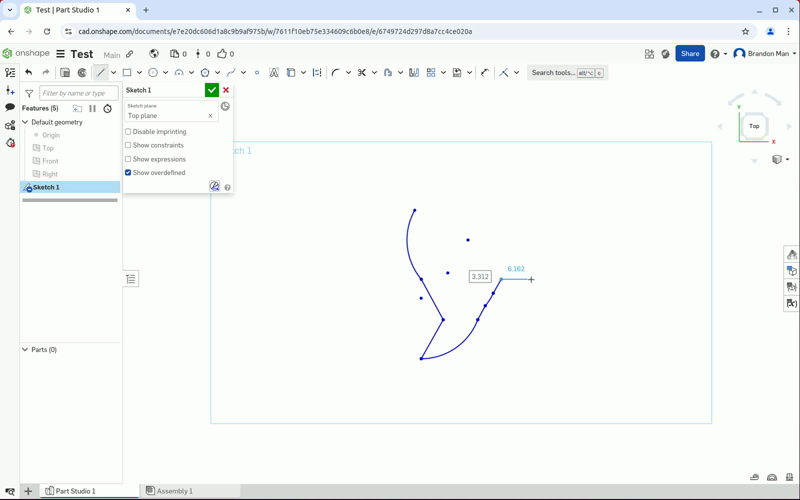
mouse_move(546, 279)
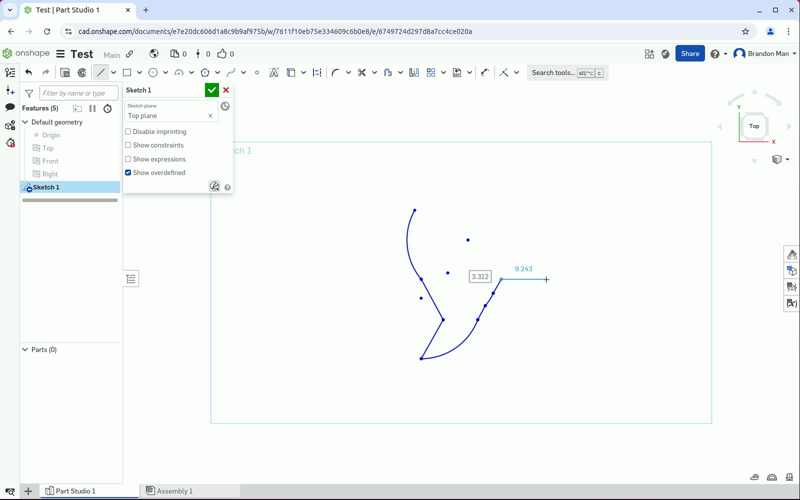
click(546, 279)
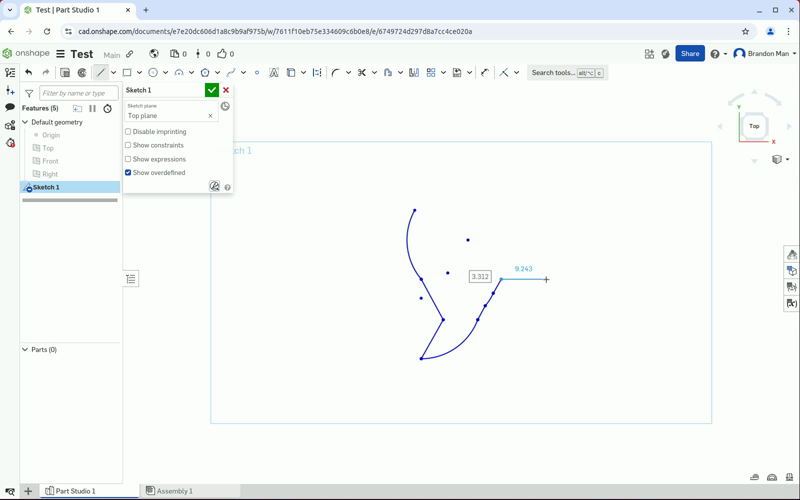
key_up(shift)
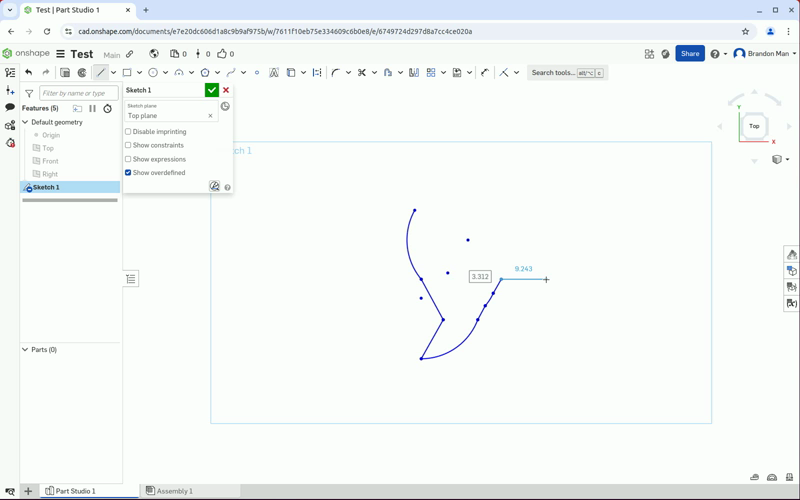
key(esc)
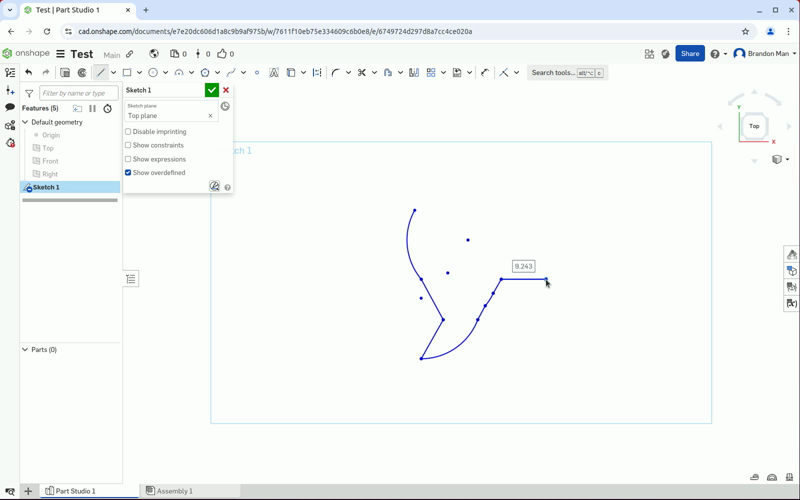
key(a)
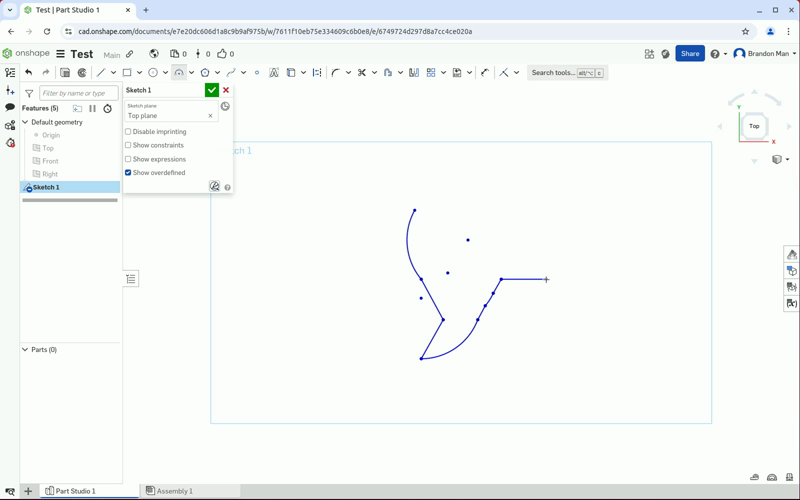
mouse_move(546, 279)
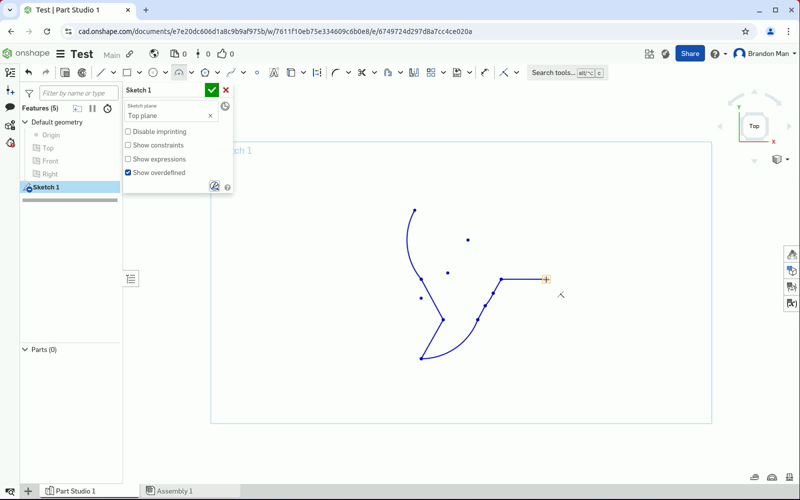
click(546, 279)
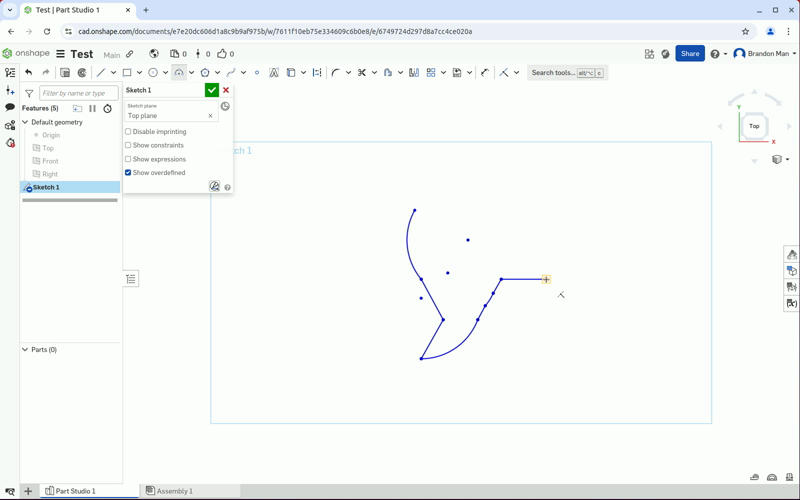
key_down(shift)
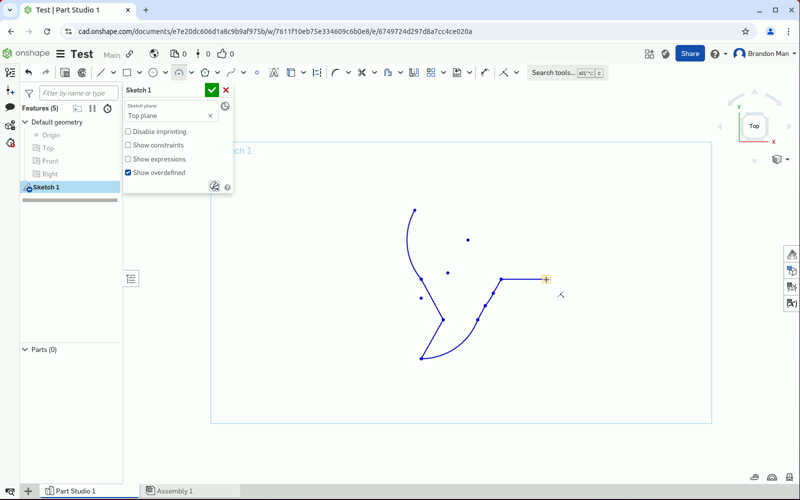
mouse_move(483, 249)
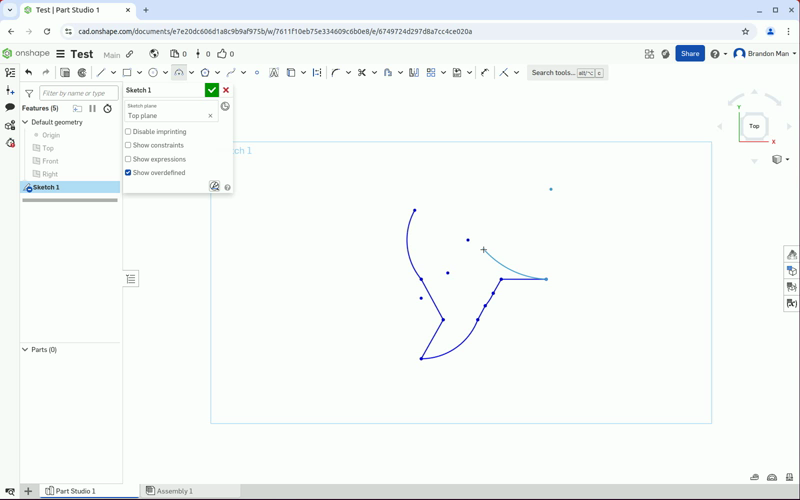
click(483, 249)
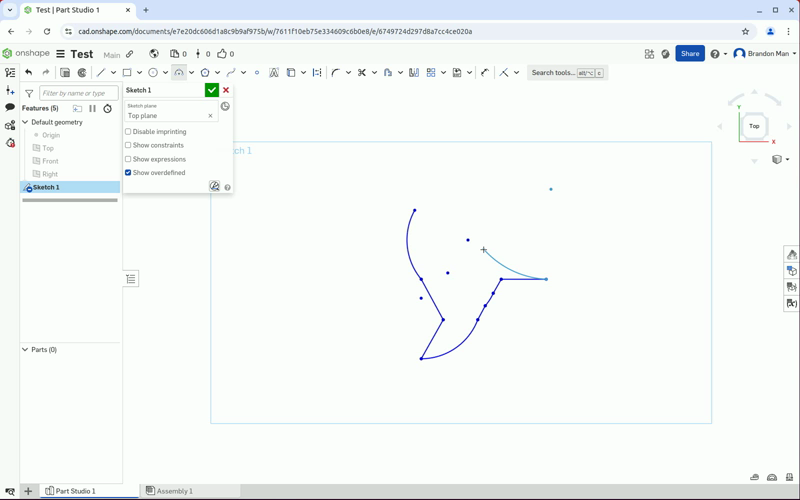
mouse_move(519, 254)
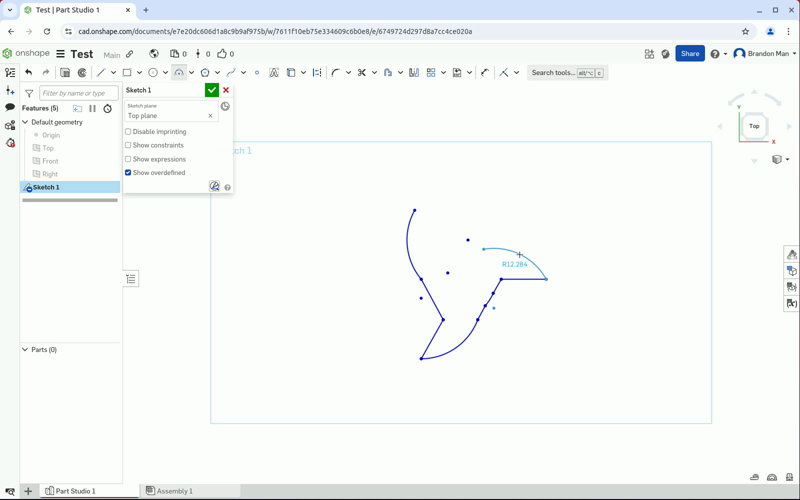
click(519, 254)
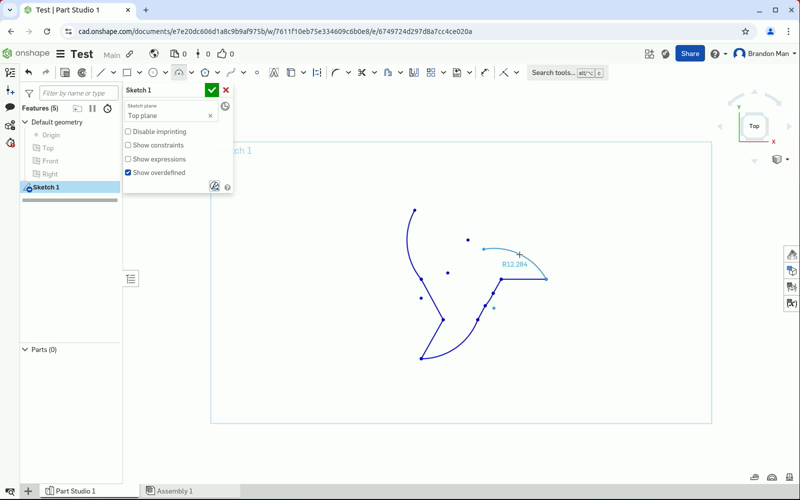
key_up(shift)
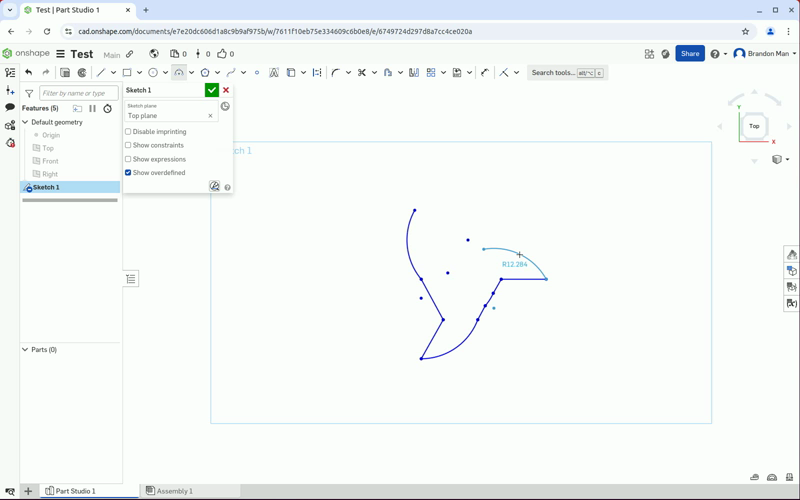
key(esc)
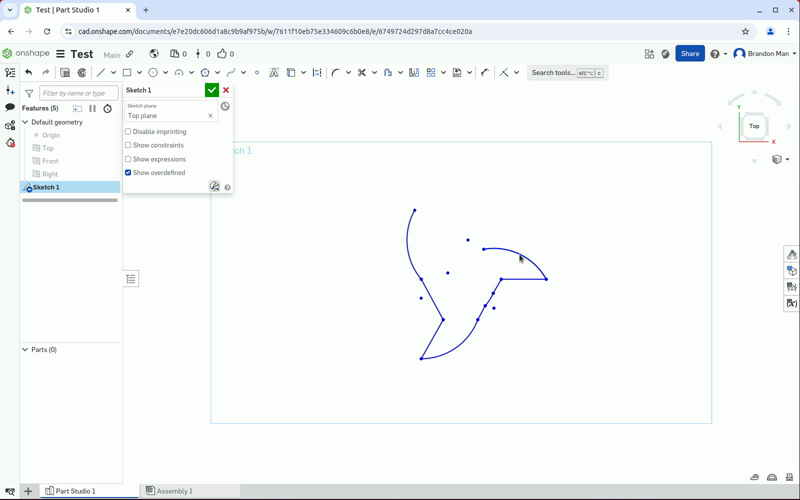
key(l)
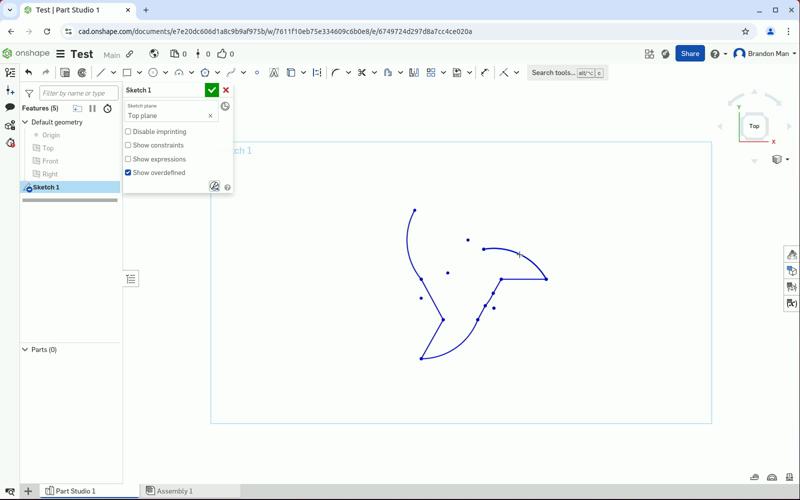
mouse_move(483, 249)
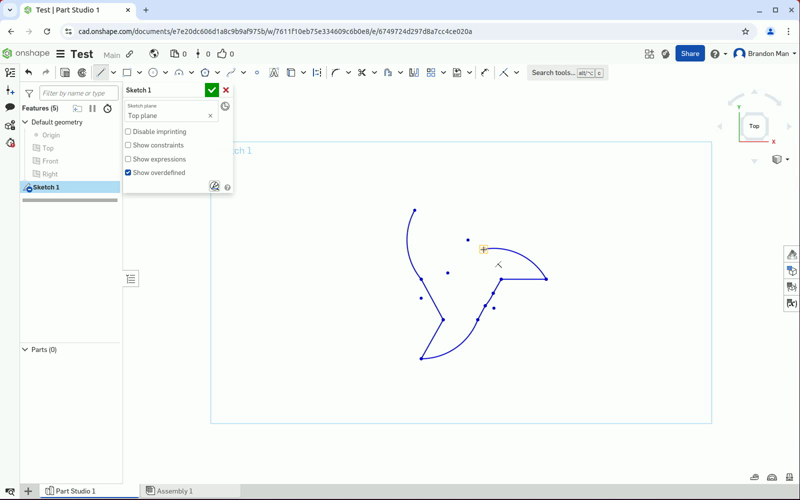
click(483, 249)
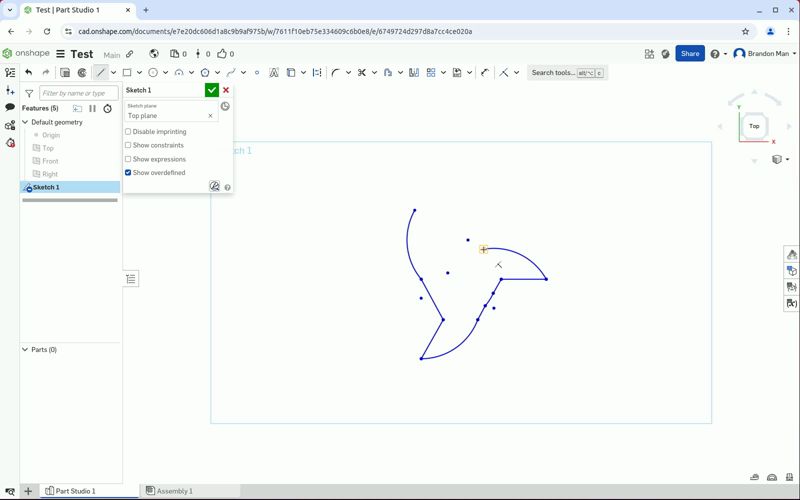
key_down(shift)
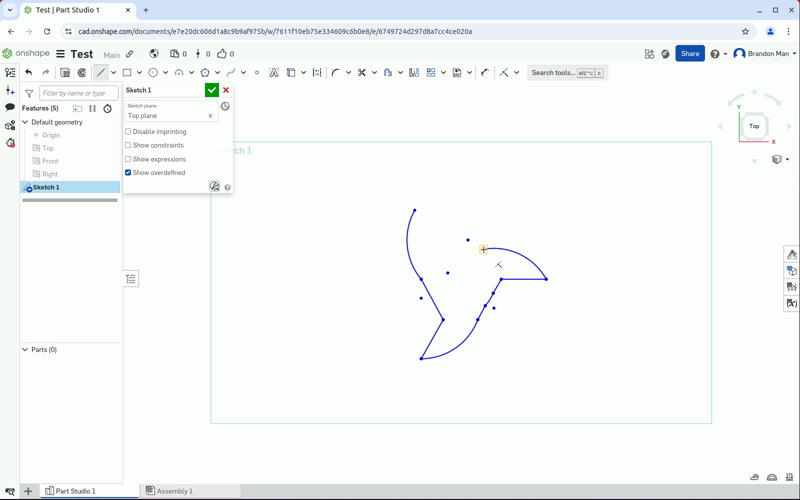
mouse_move(513, 249)
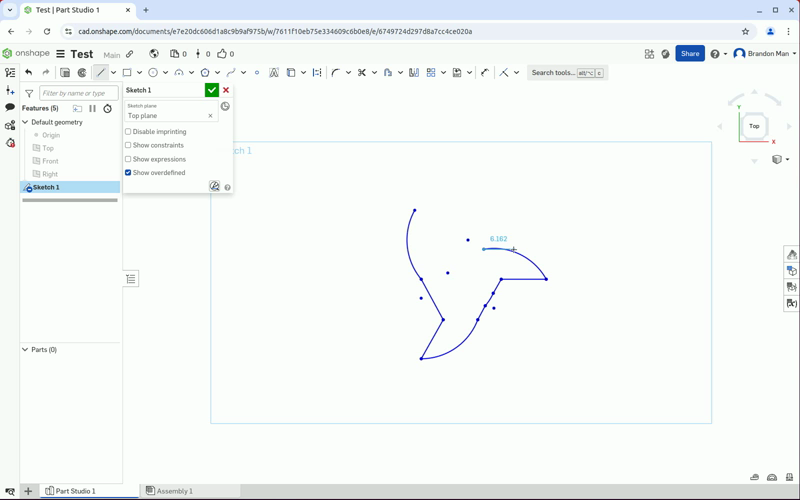
mouse_move(468, 249)
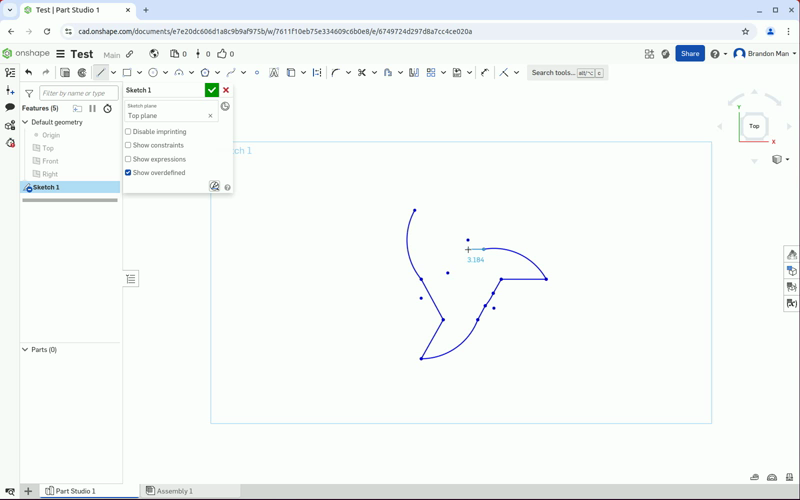
click(468, 249)
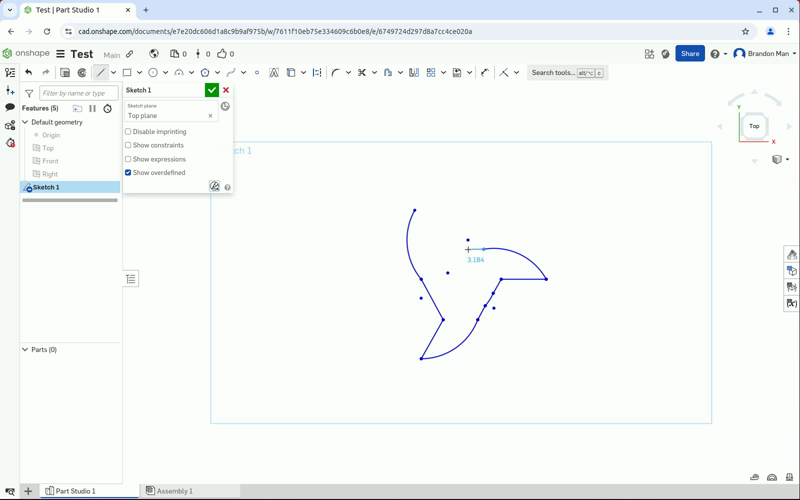
key_up(shift)
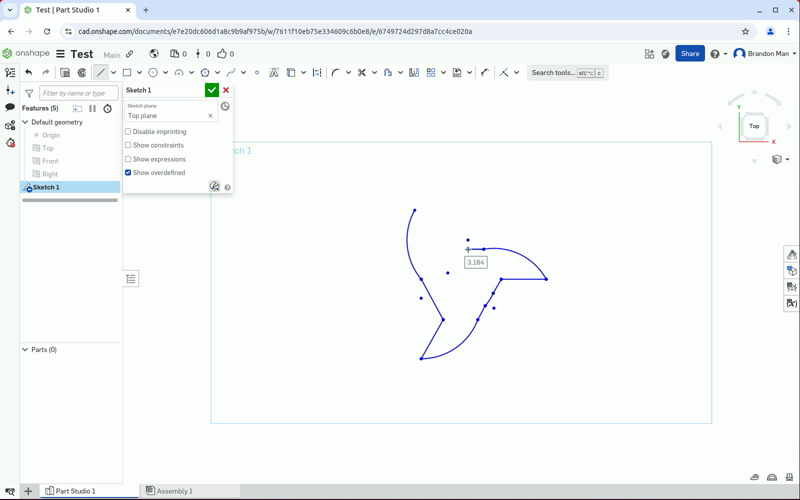
key_down(shift)
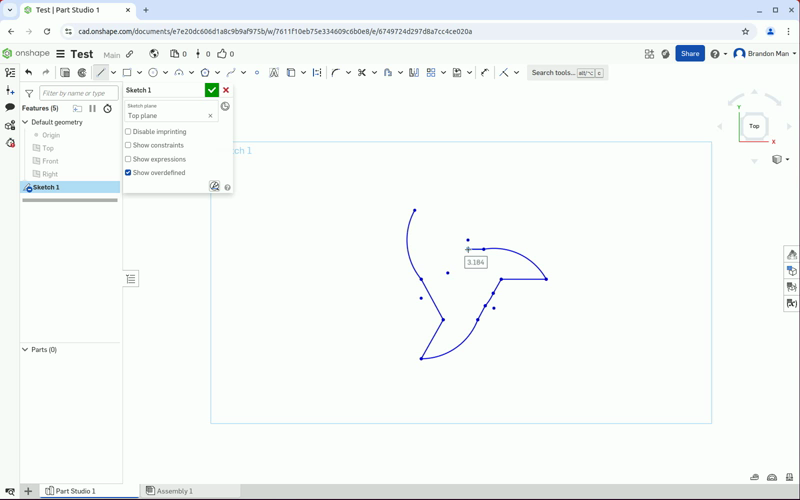
mouse_move(498, 249)
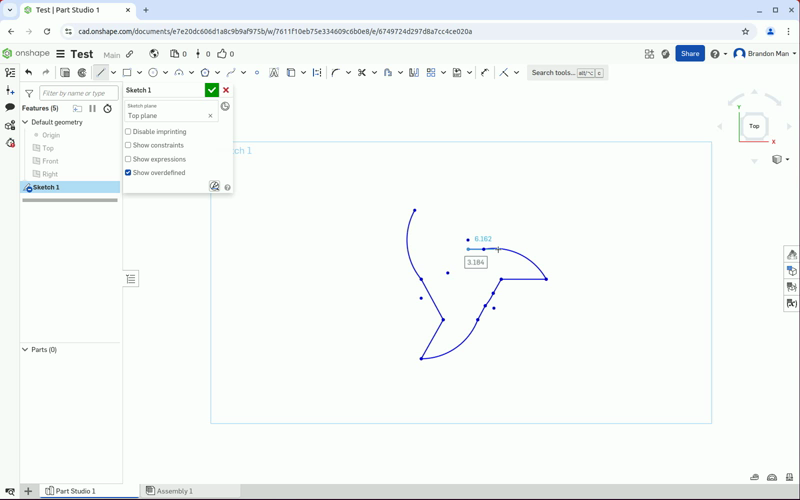
mouse_move(454, 249)
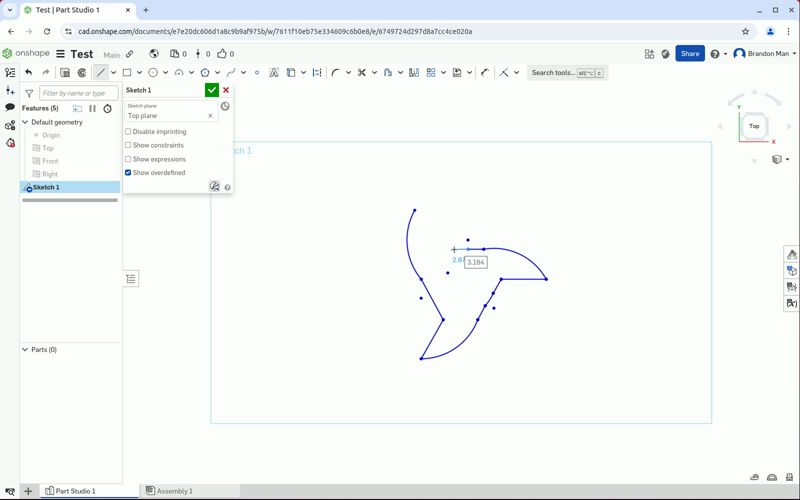
click(454, 249)
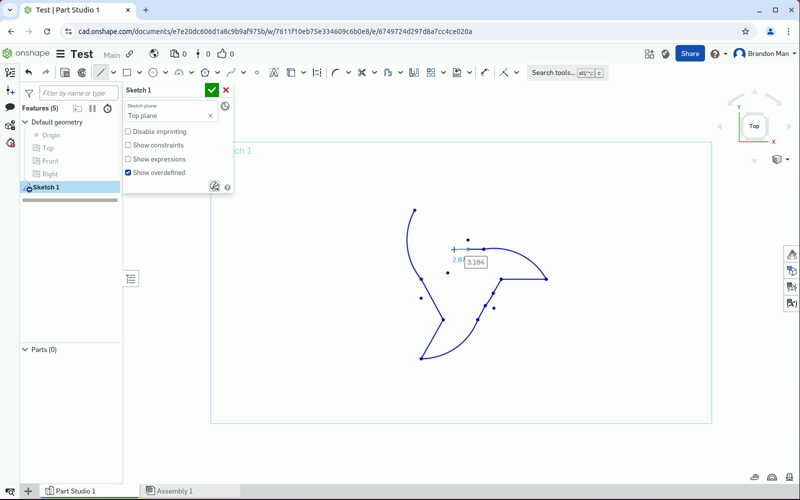
key_up(shift)
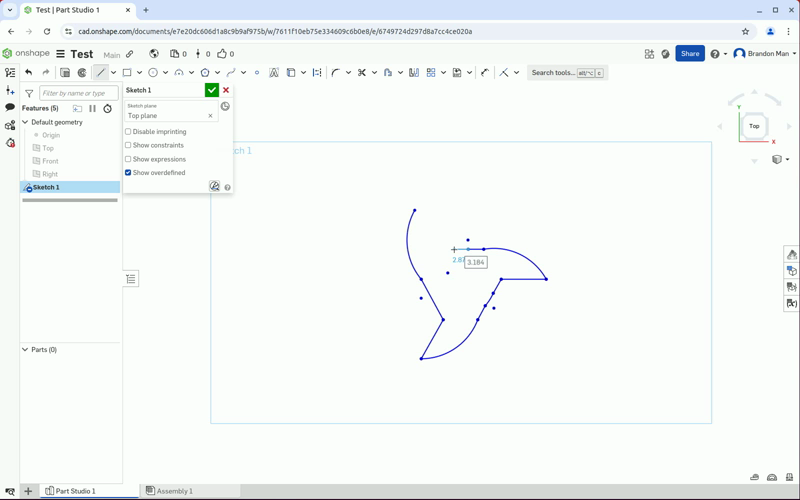
key_down(shift)
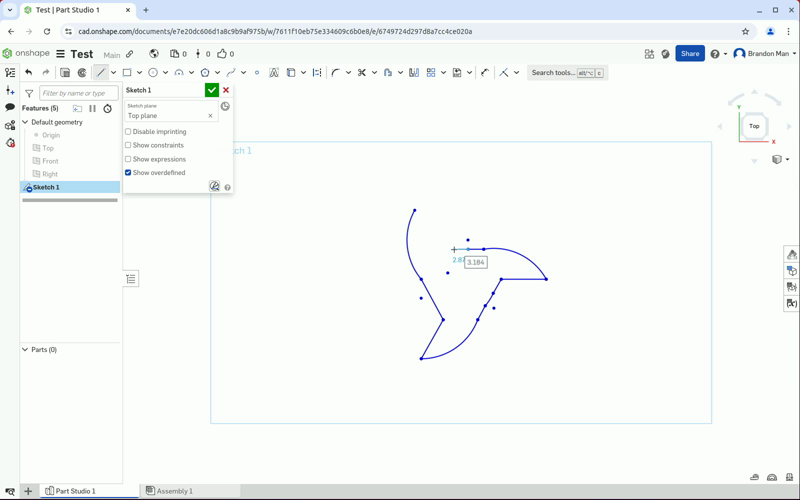
mouse_move(484, 249)
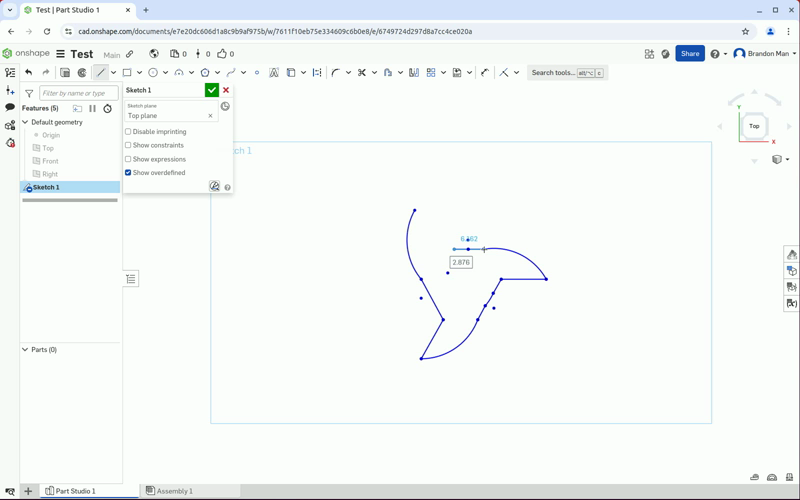
mouse_move(438, 249)
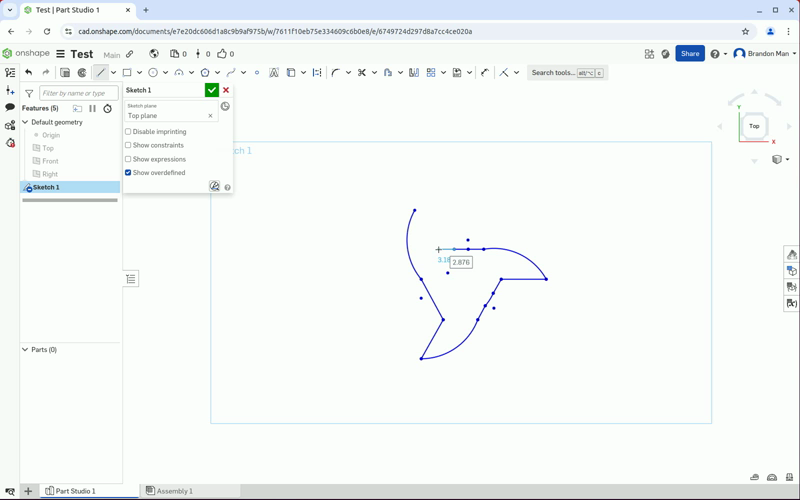
click(438, 249)
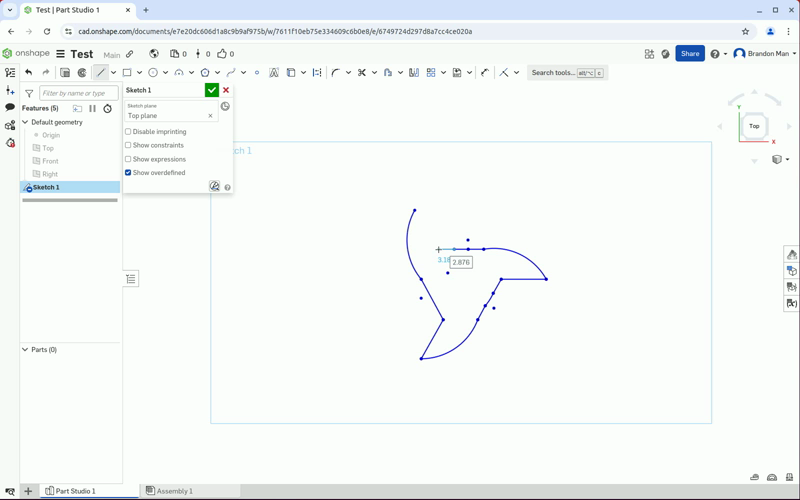
key_up(shift)
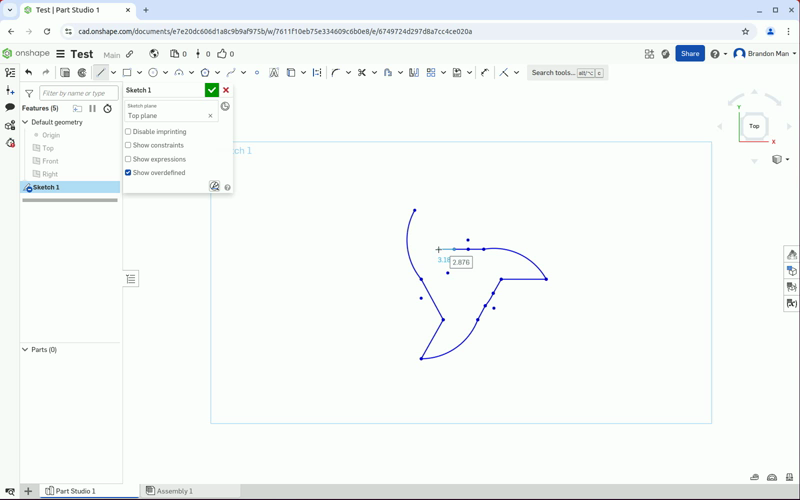
mouse_move(468, 249)
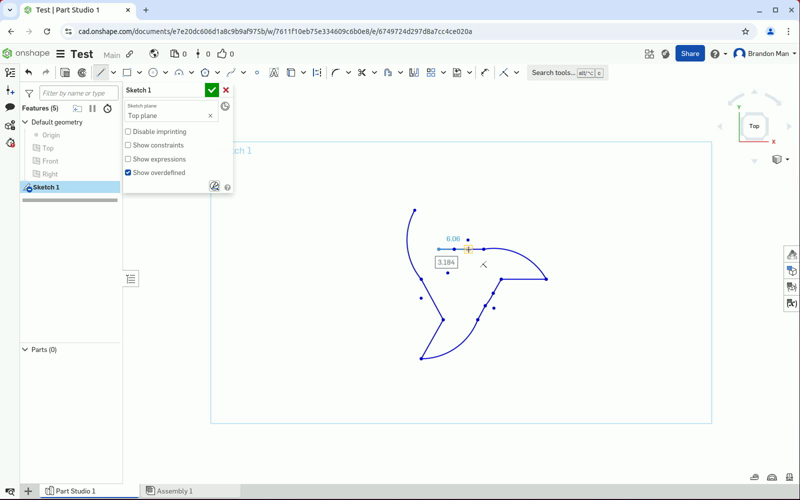
key_down(shift)
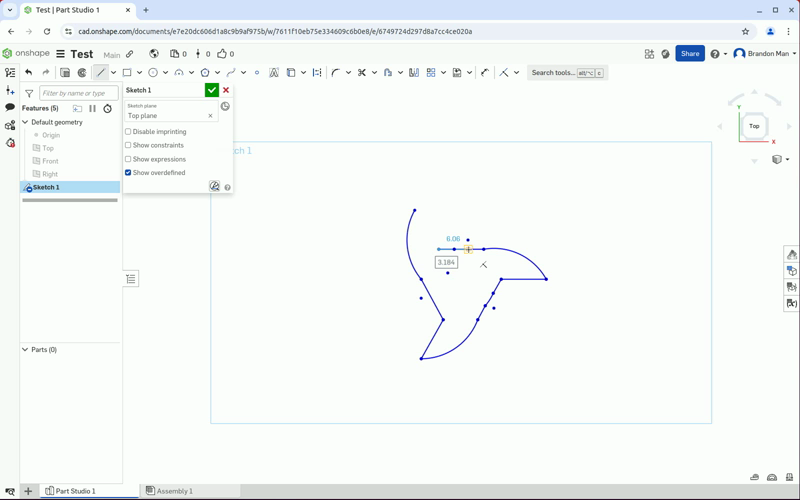
mouse_move(414, 210)
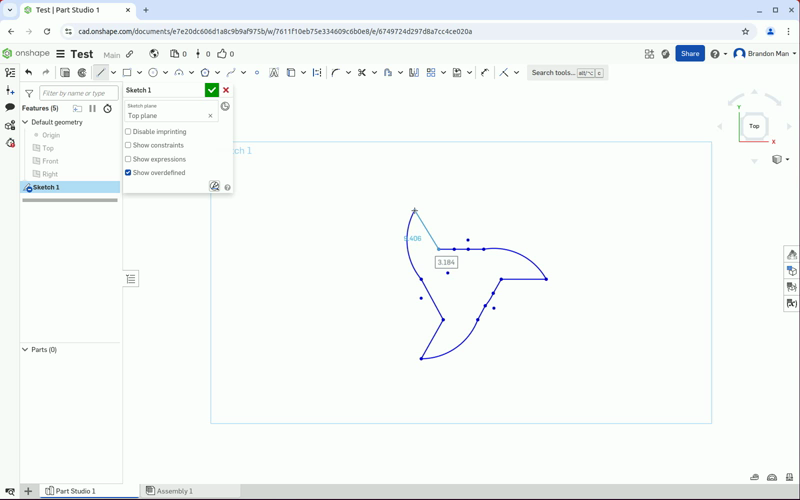
key_up(shift)
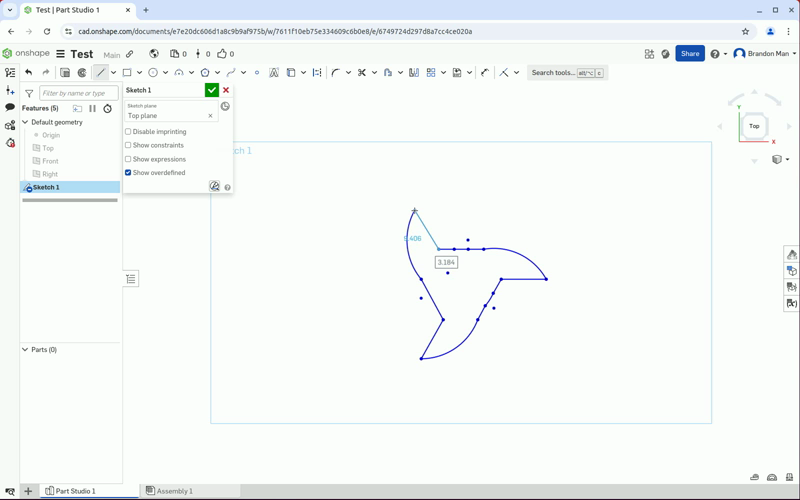
click(414, 210)
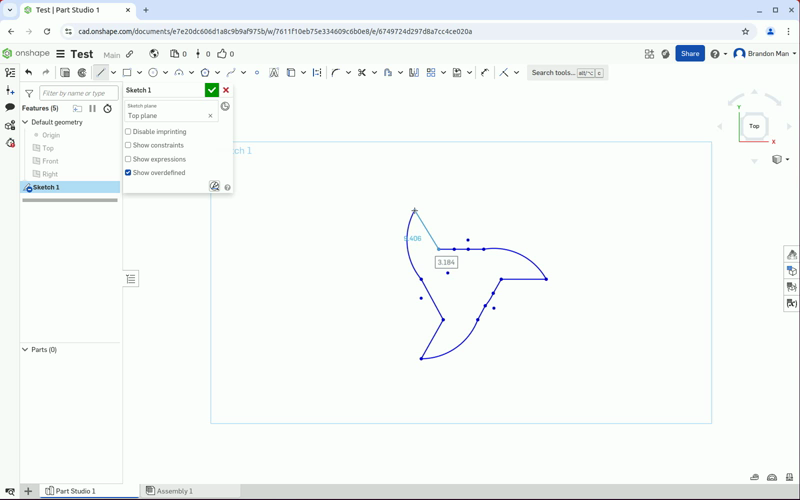
key(esc)
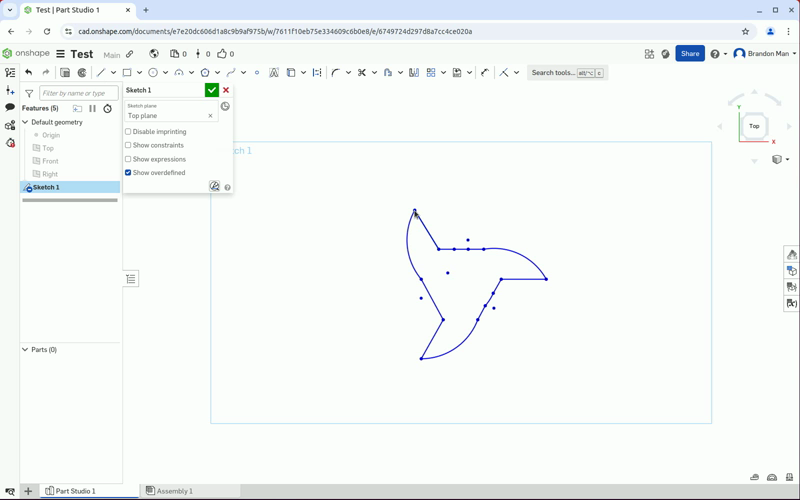
key(c)
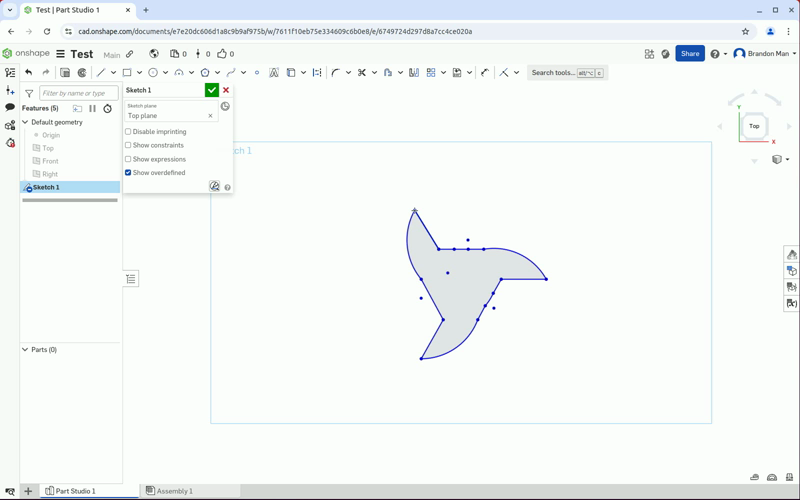
key_down(shift)
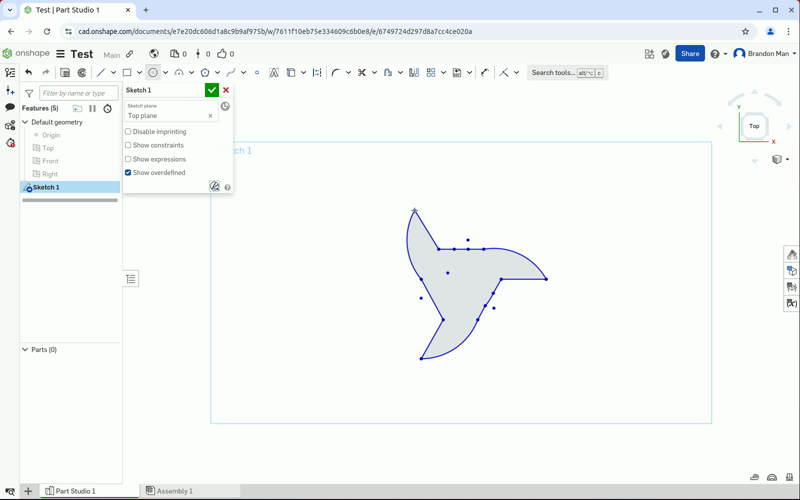
mouse_move(460, 282)
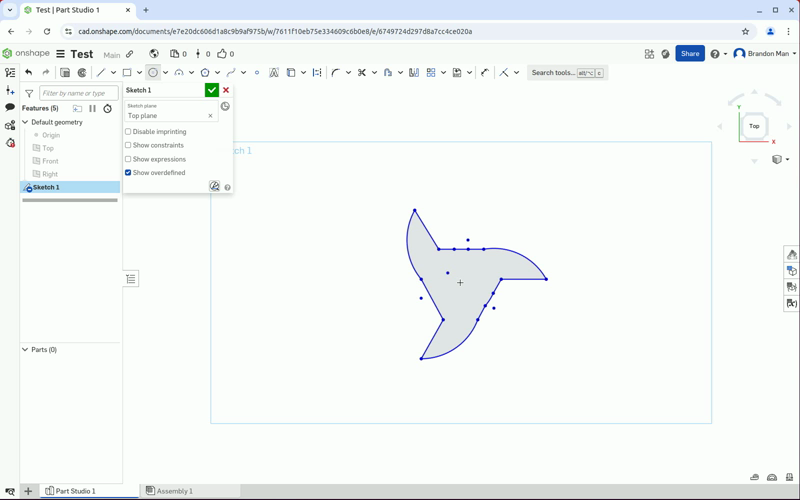
scroll(6)
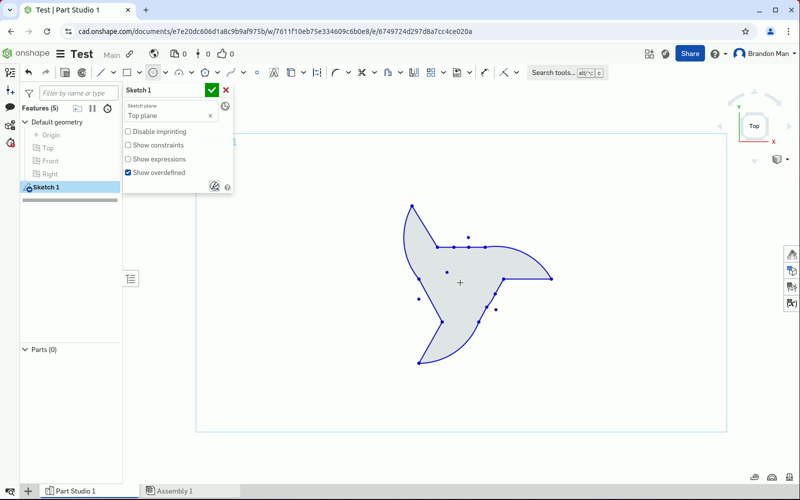
scroll(6)
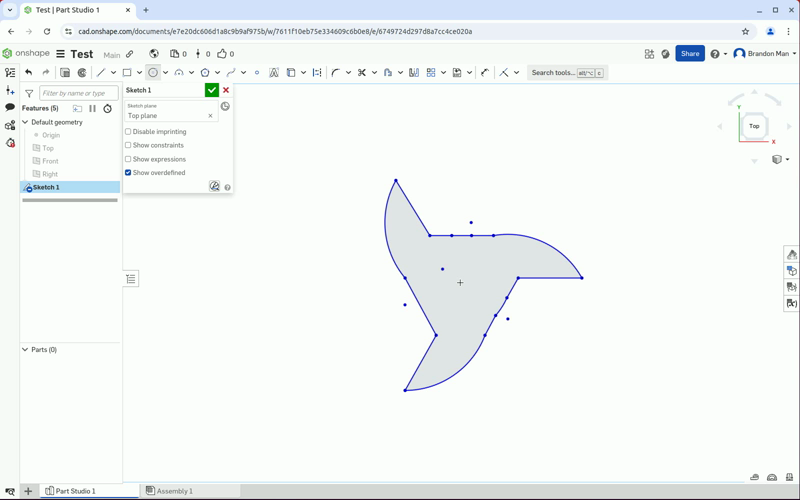
scroll(6)
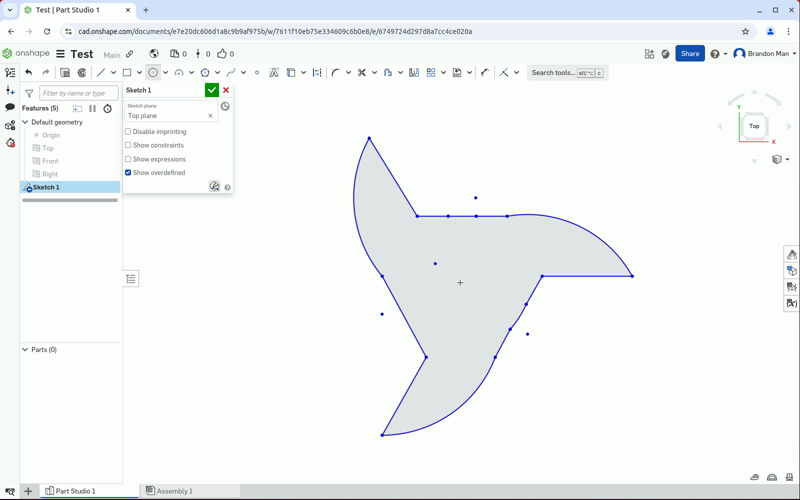
scroll(6)
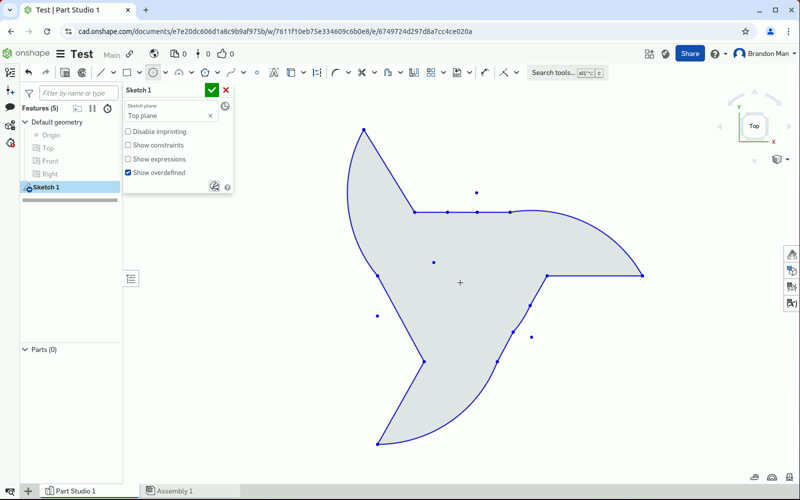
scroll(6)
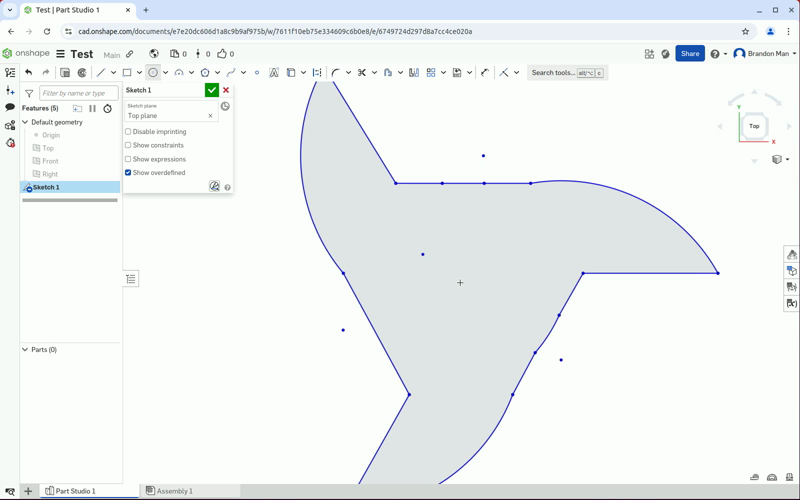
scroll(6)
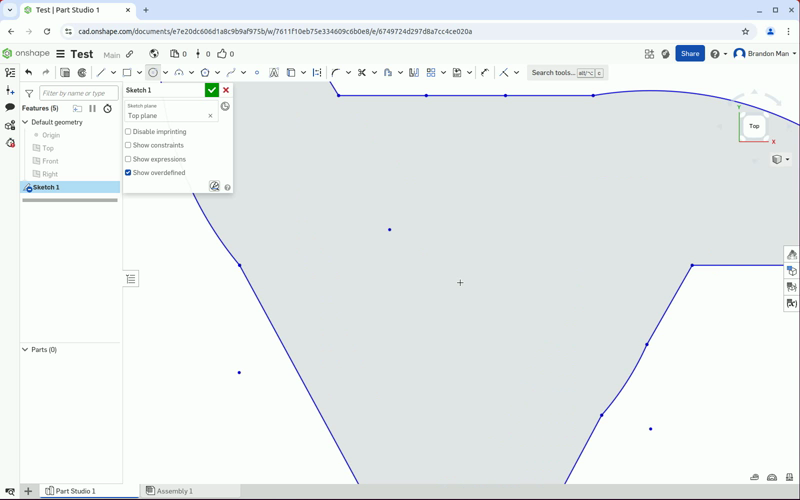
scroll(6)
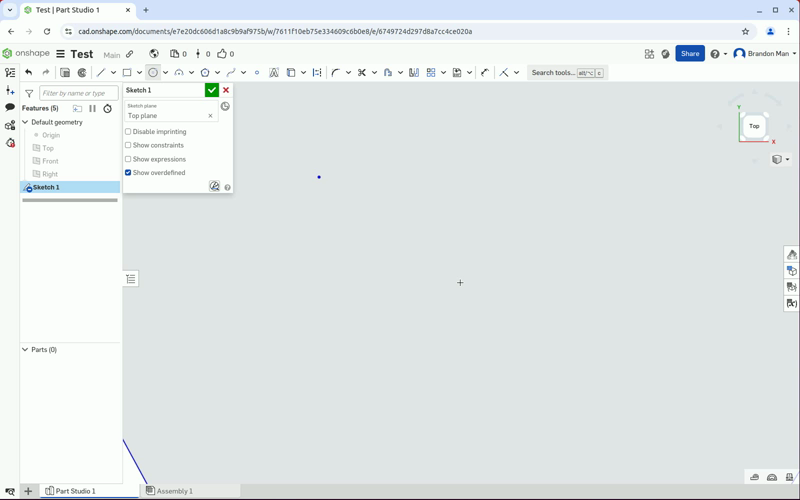
click(460, 282)
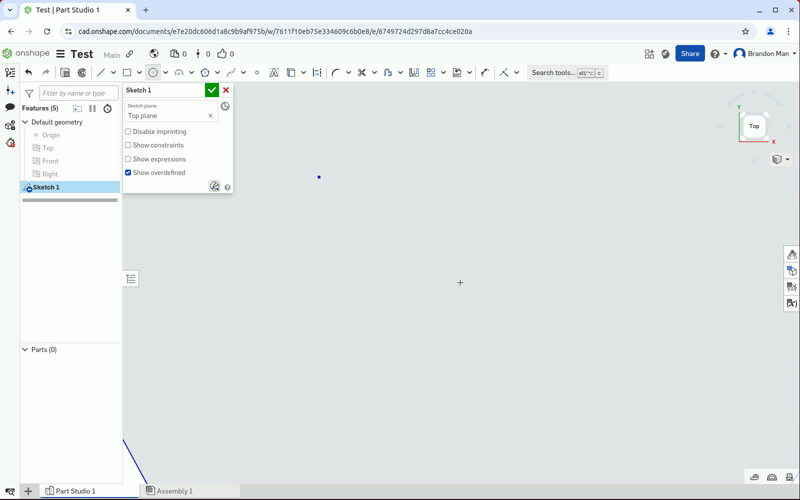
scroll(-6)
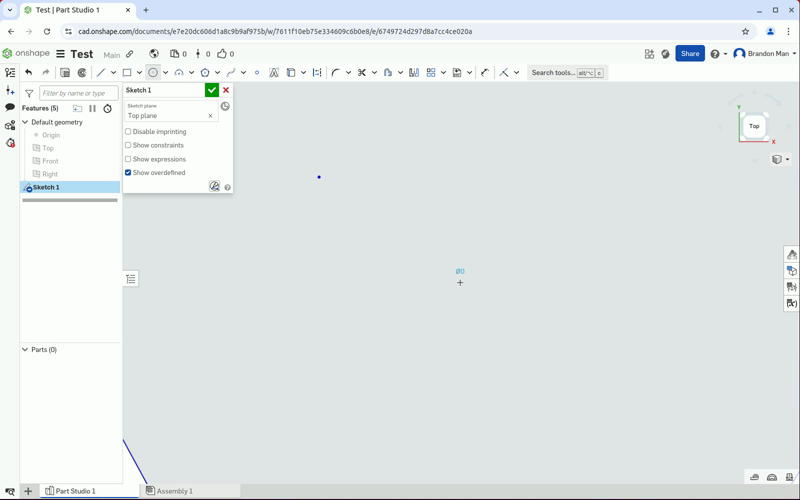
scroll(-6)
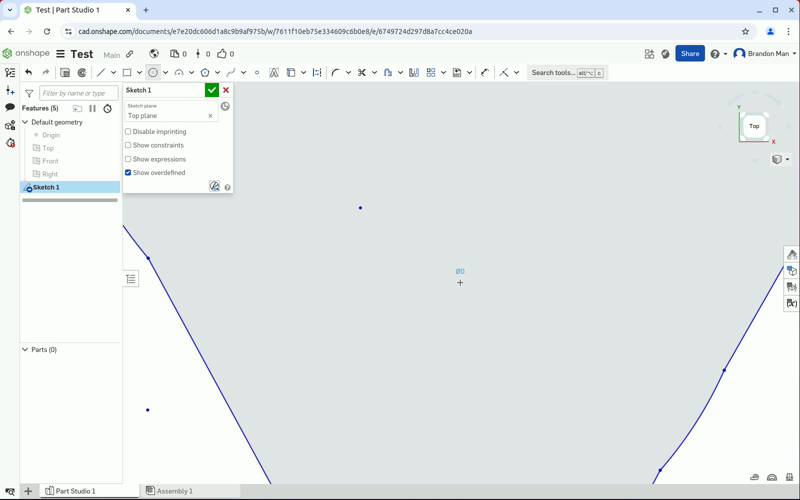
scroll(-6)
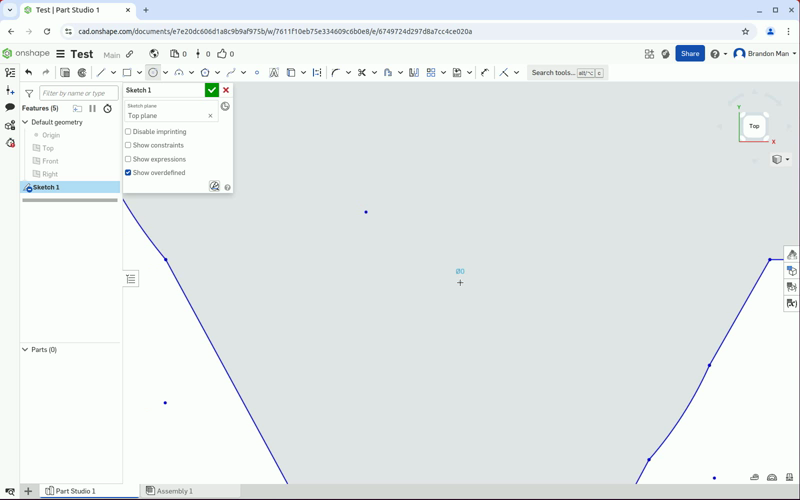
scroll(-6)
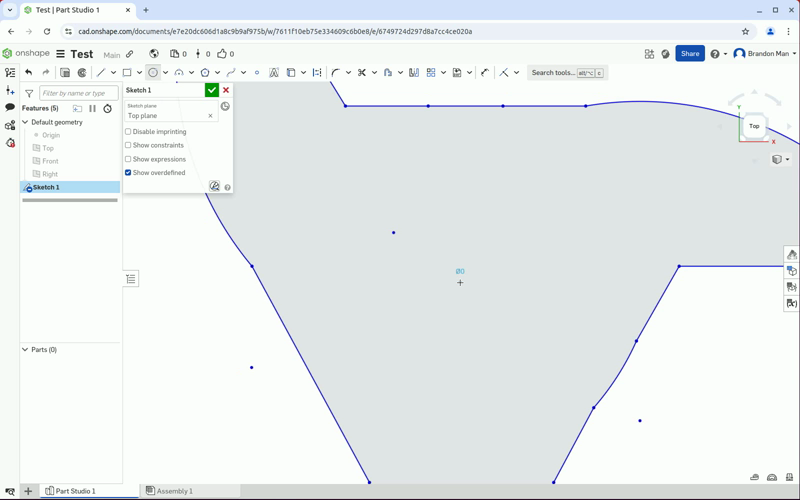
scroll(-6)
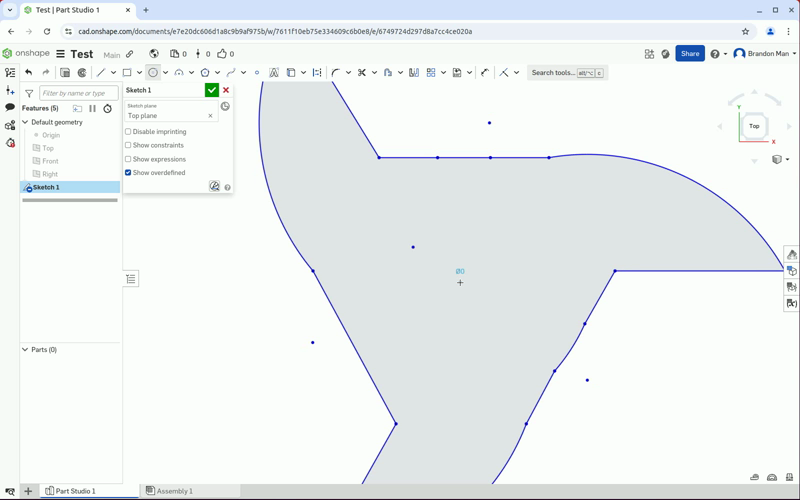
scroll(-6)
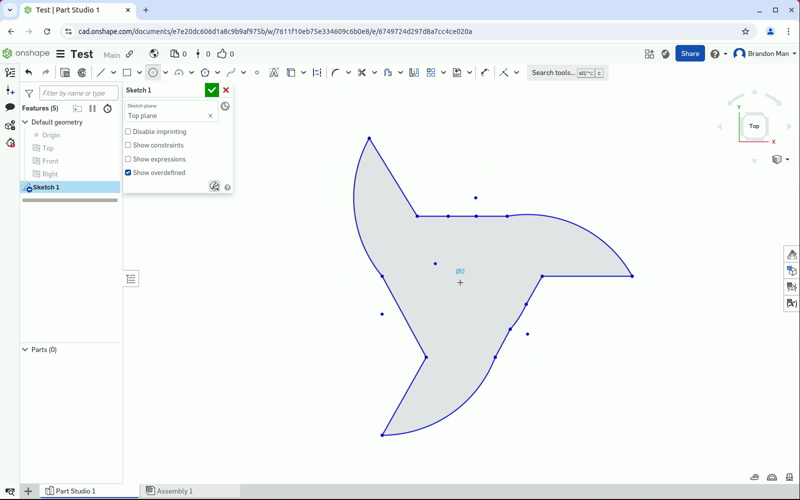
scroll(-6)
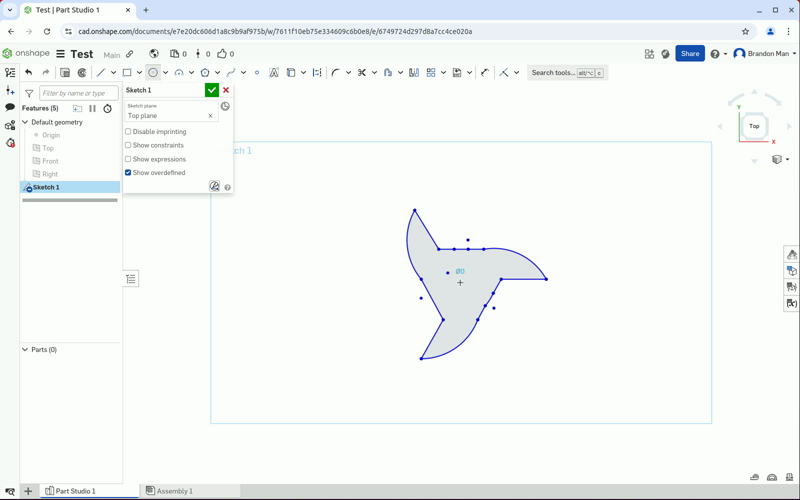
key_up(shift)
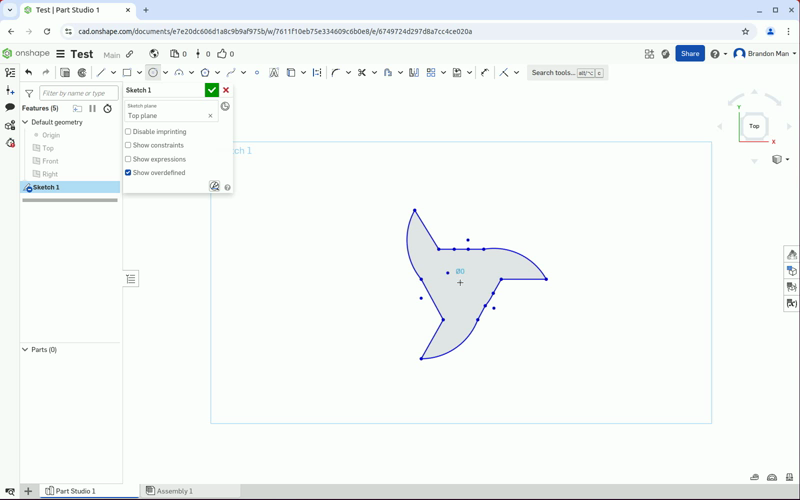
mouse_move(485, 282)
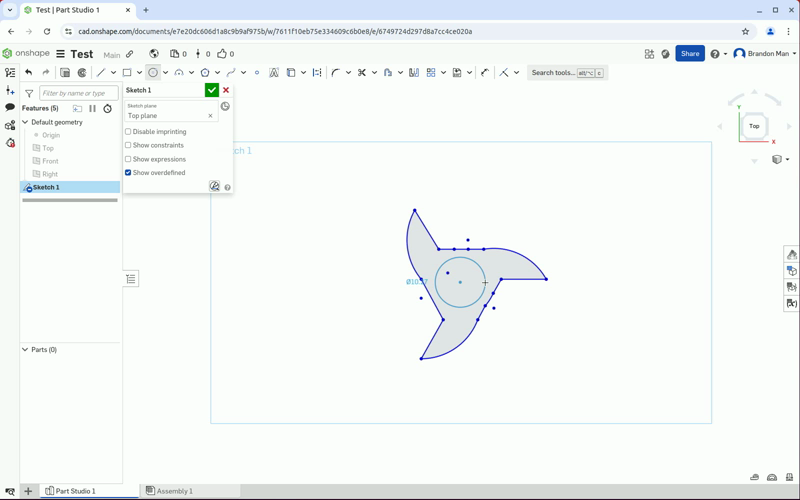
click(485, 282)
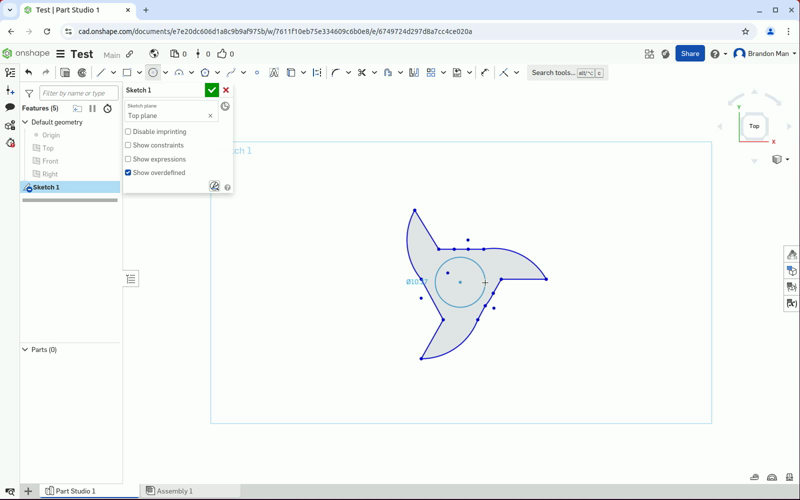
key(esc)
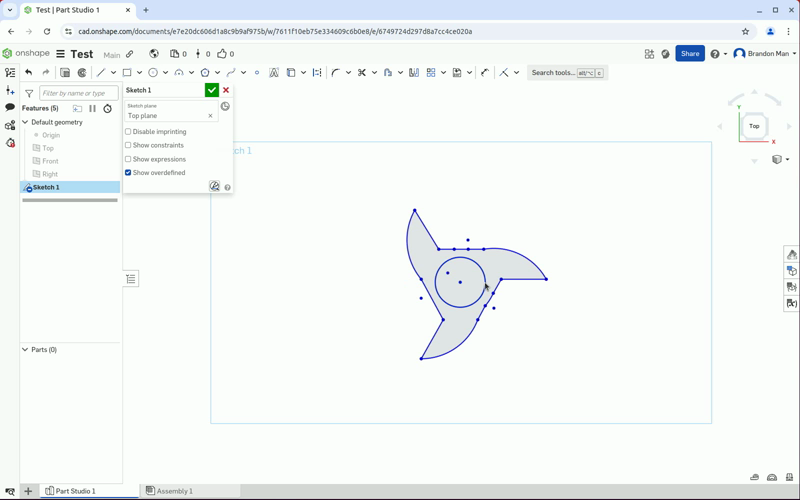
mouse_move(494, 272)
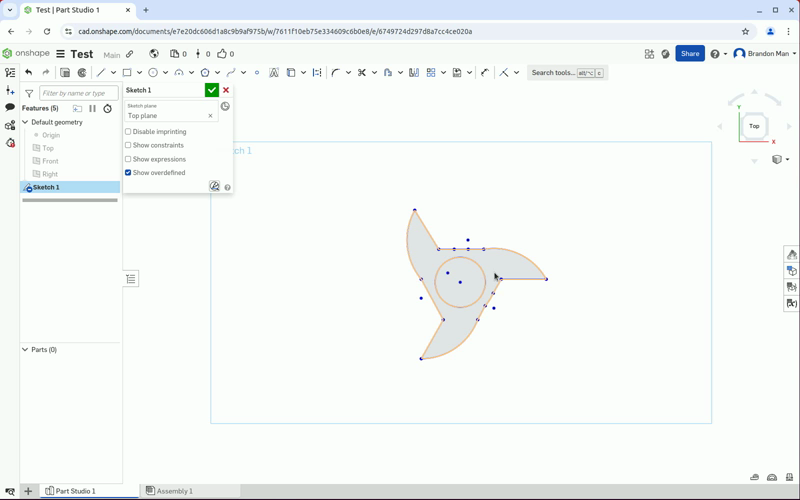
click(494, 272)
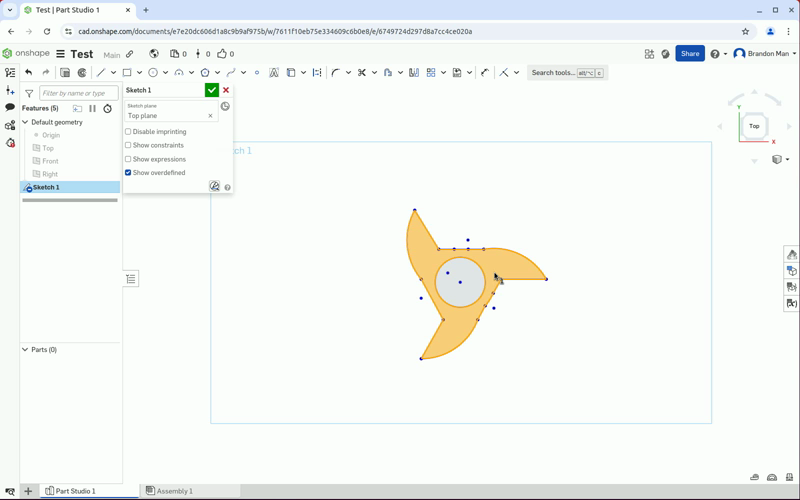
mouse_move(73, 352)
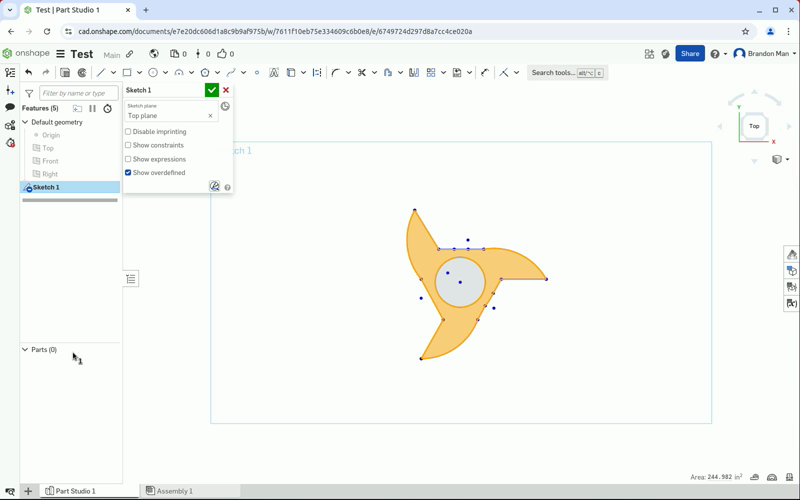
key(shift+y)
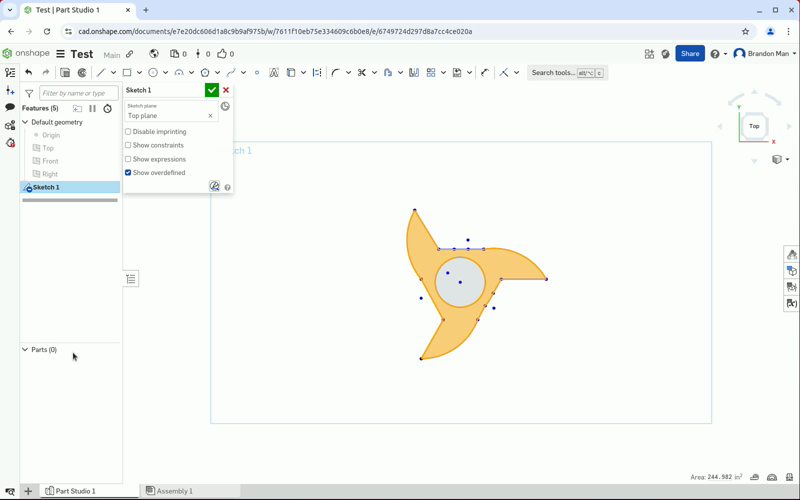
key(shift+e)
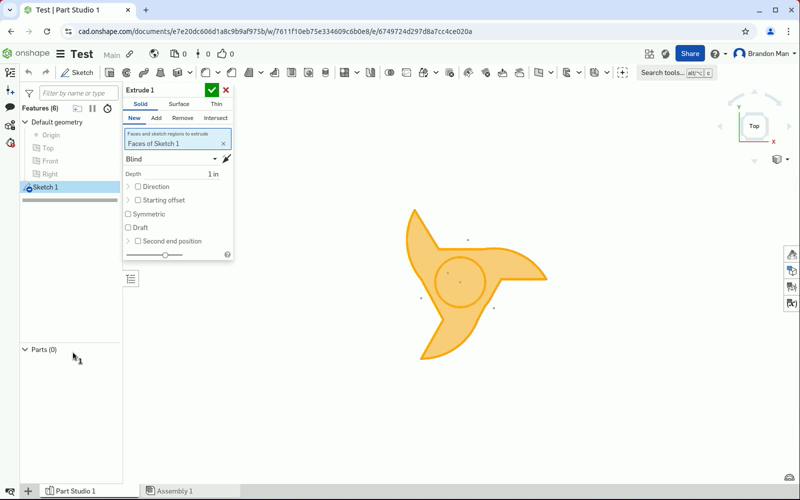
mouse_move(143, 106)
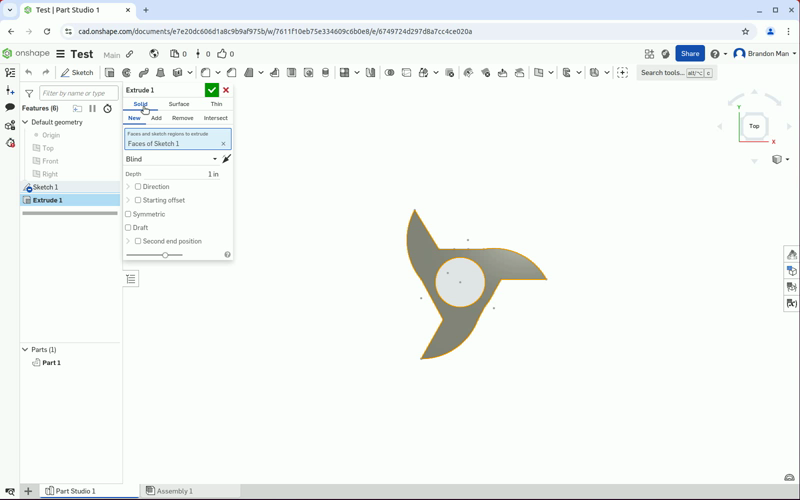
click(143, 106)
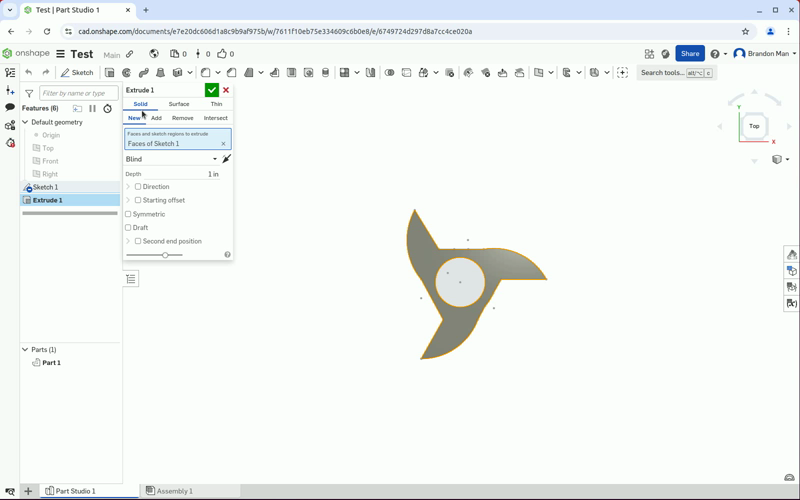
mouse_move(137, 120)
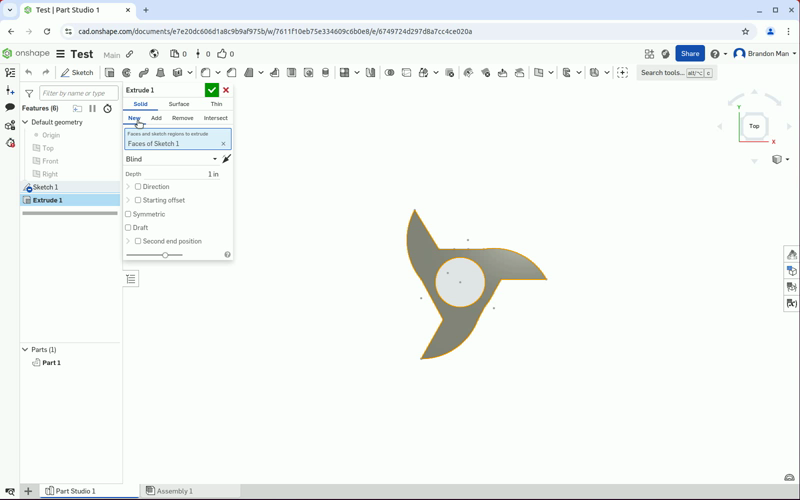
click(137, 120)
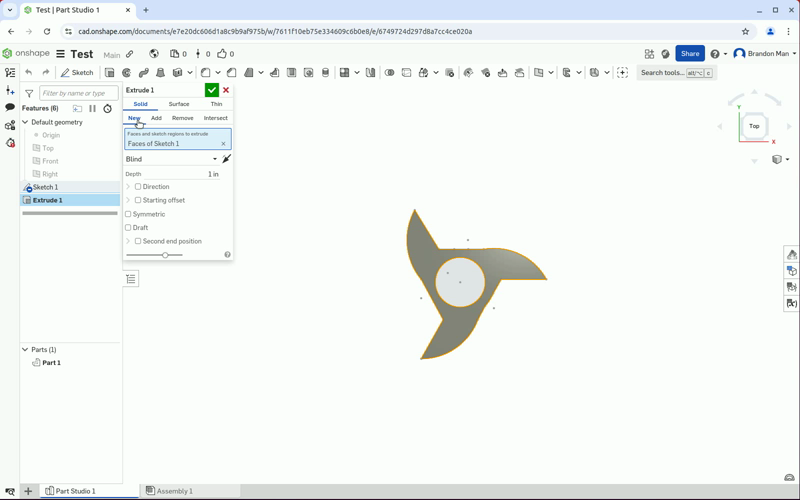
key(tab, 4)
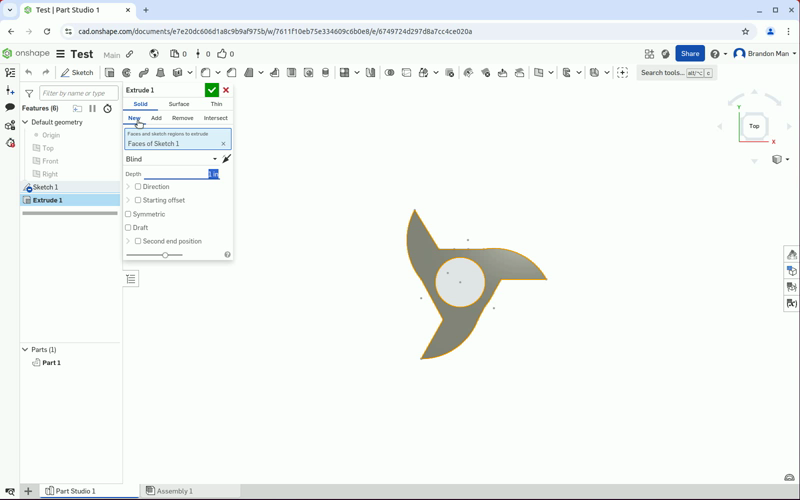
text(3.129)
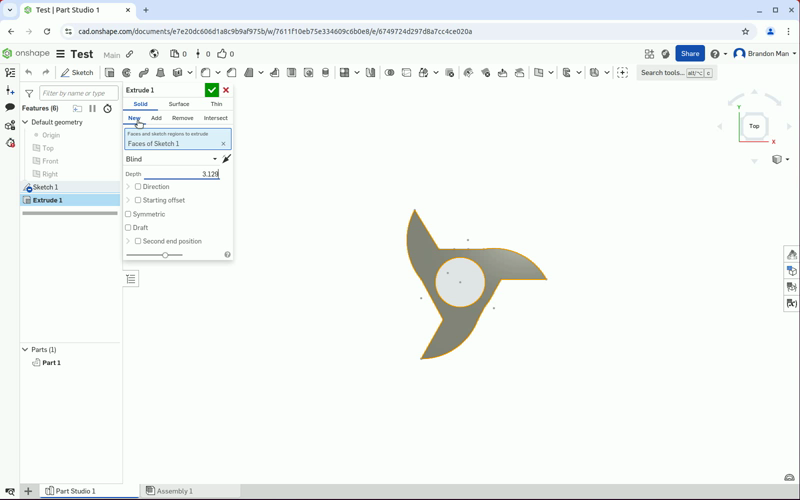
key(enter)
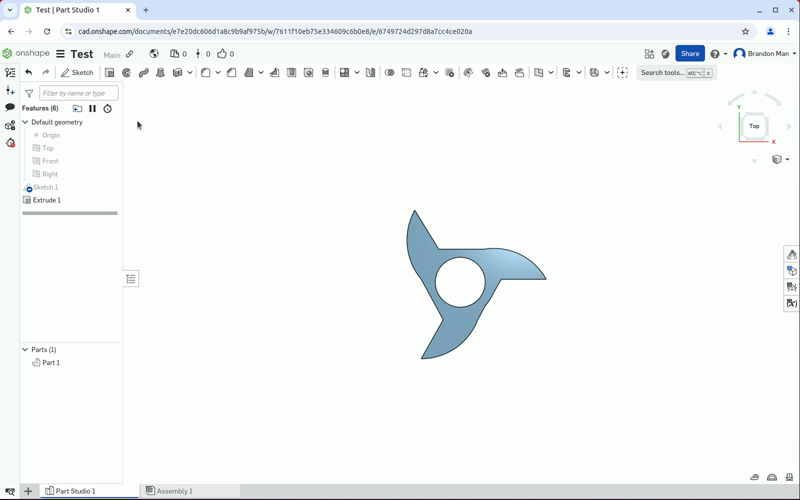
key(shift+h)
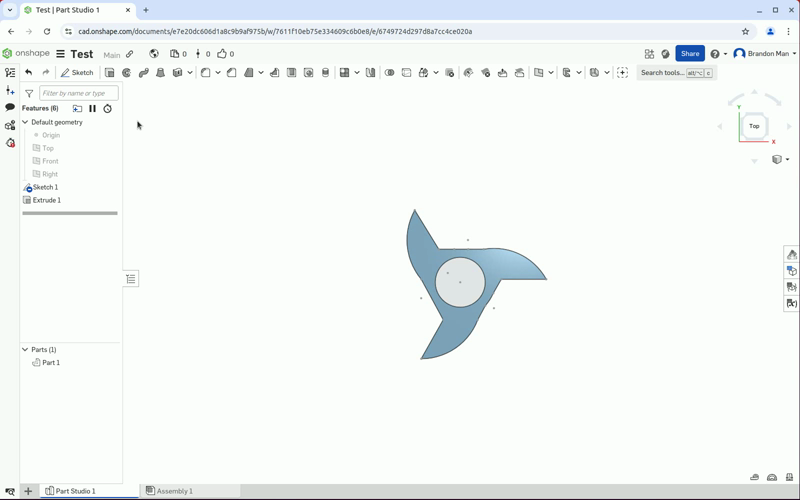
key(shift+h)
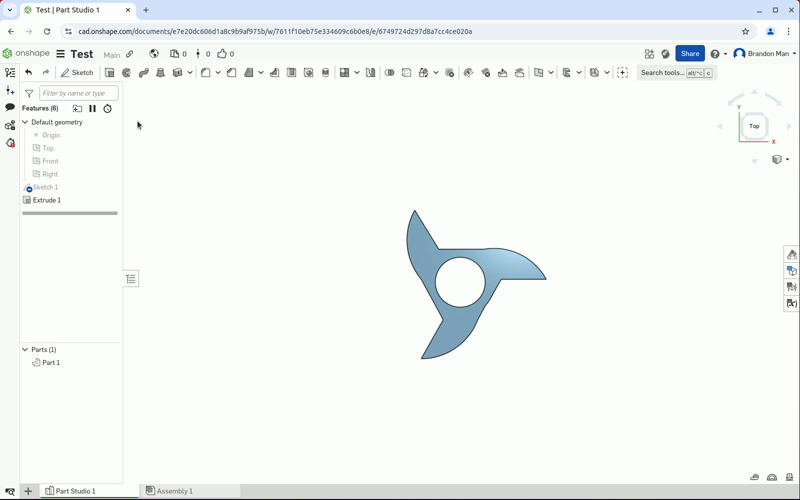
mouse_move(73, 189)
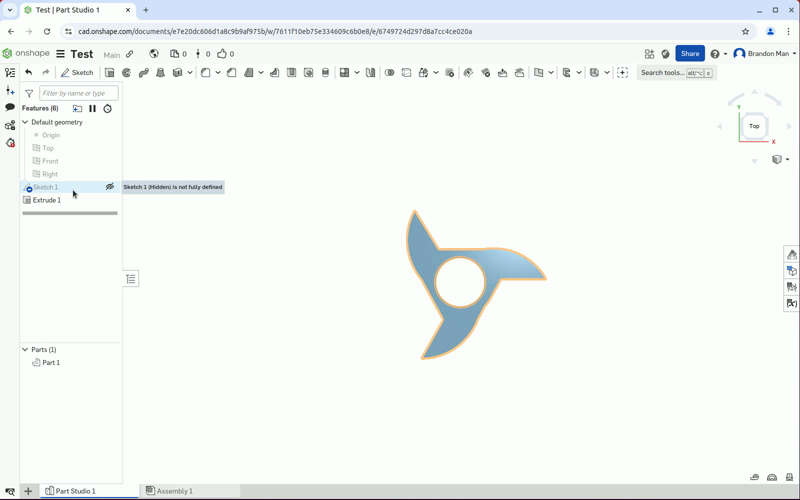
click(73, 189)
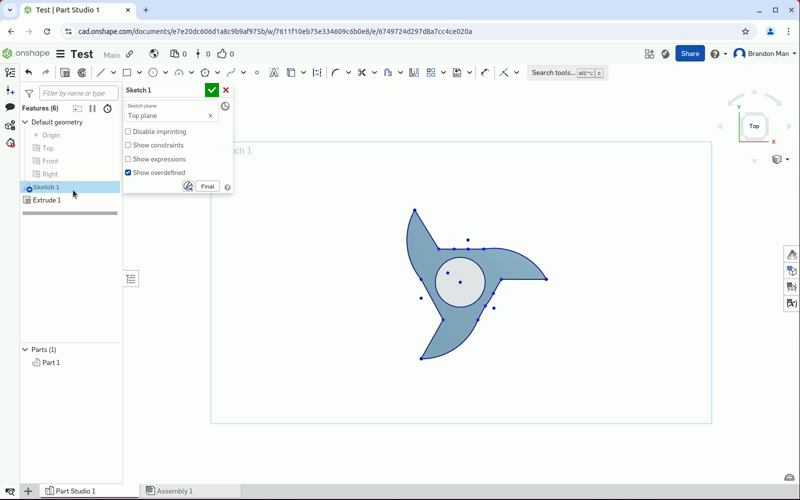
mouse_move(229, 92)
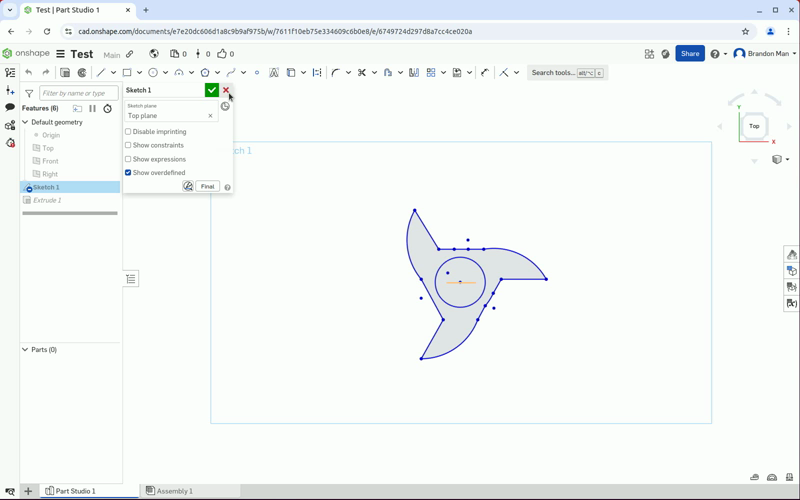
click(229, 92)
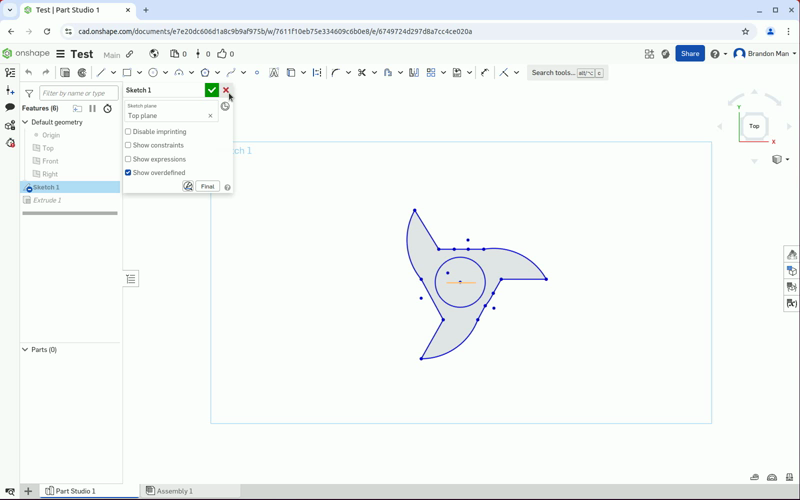
key(shift+s)
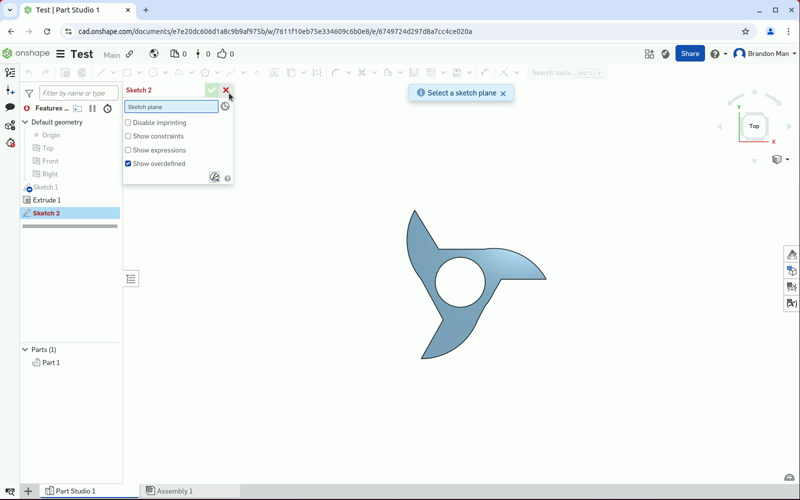
mouse_move(73, 150)
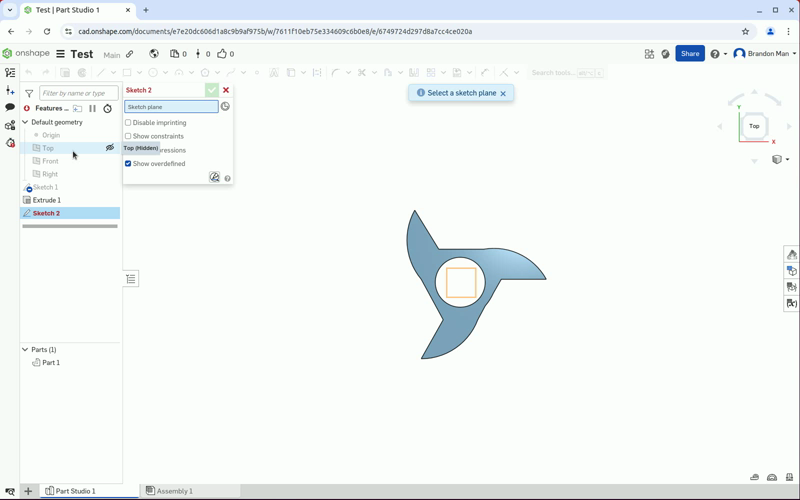
click(73, 150)
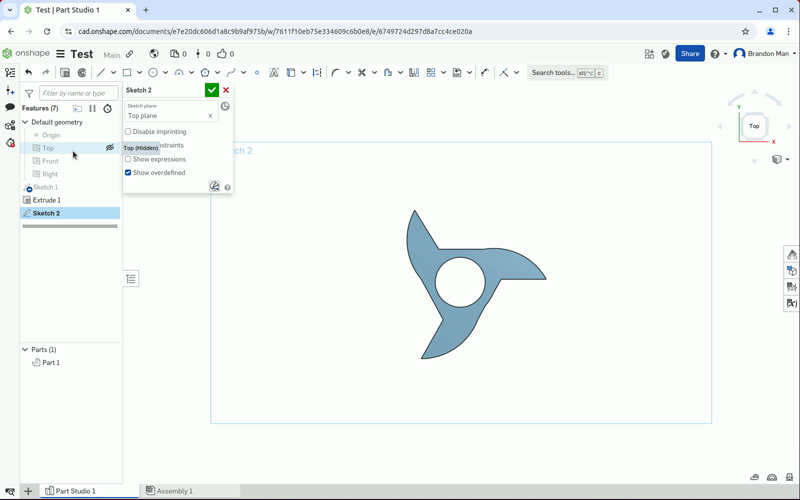
mouse_move(73, 352)
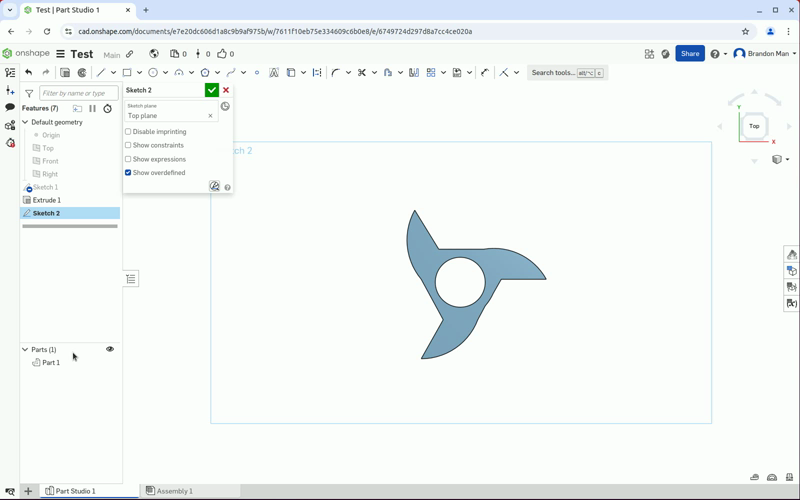
key(y)
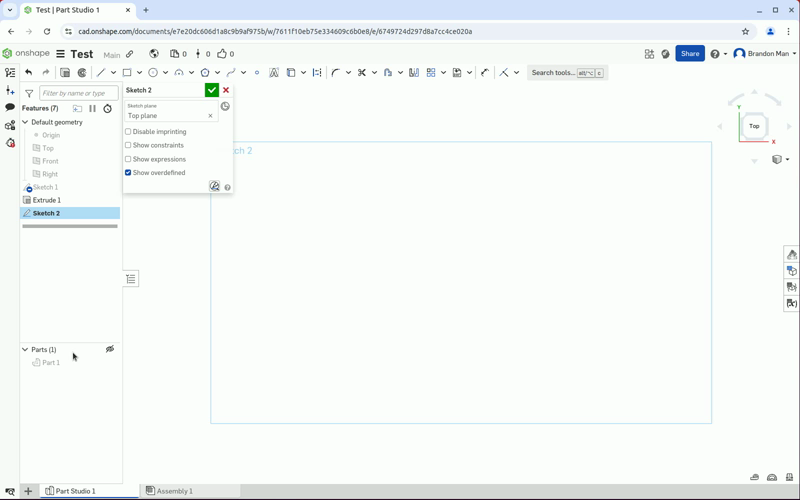
key(l)
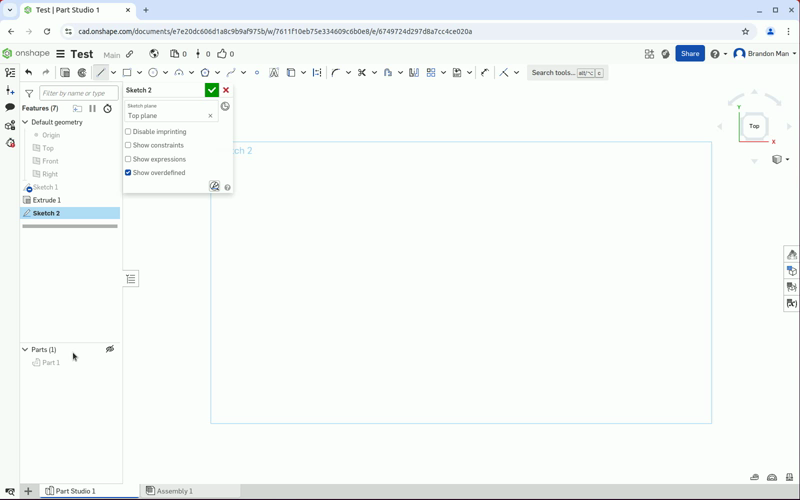
key_down(shift)
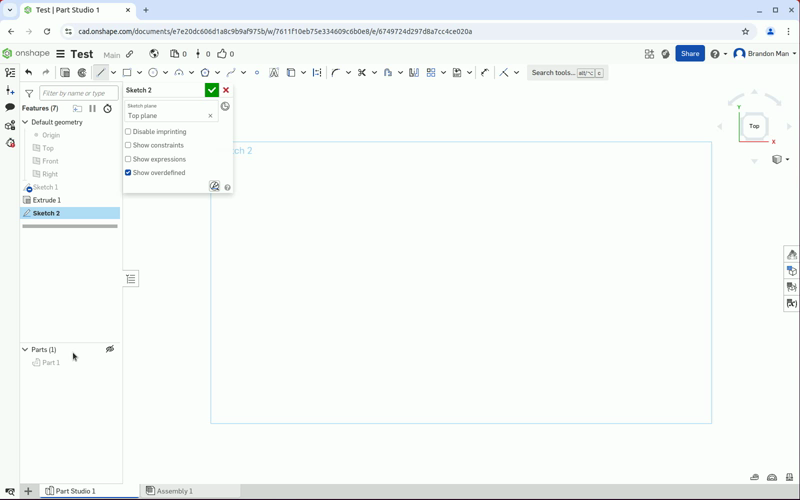
mouse_move(351, 319)
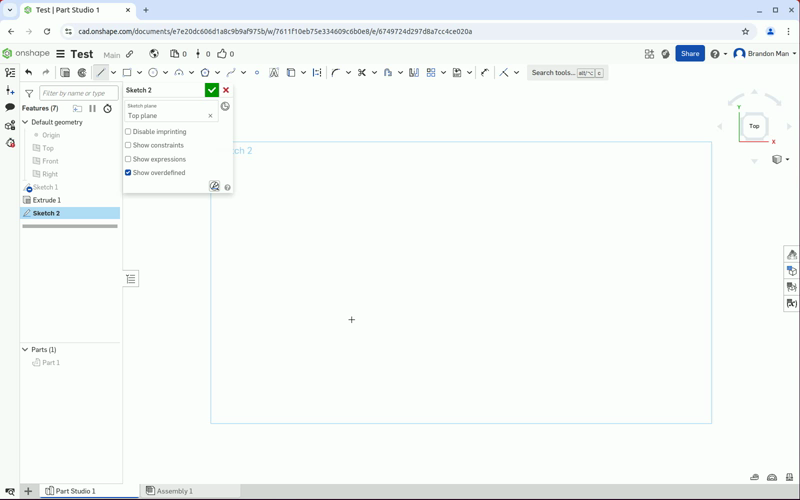
click(351, 319)
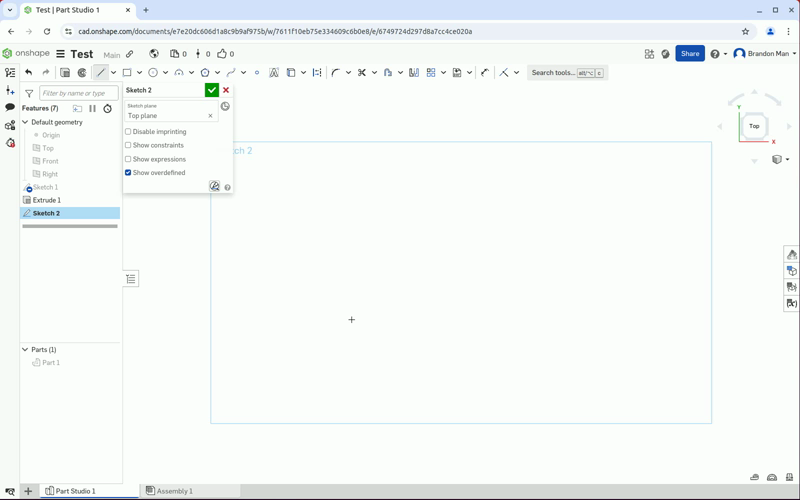
key_up(shift)
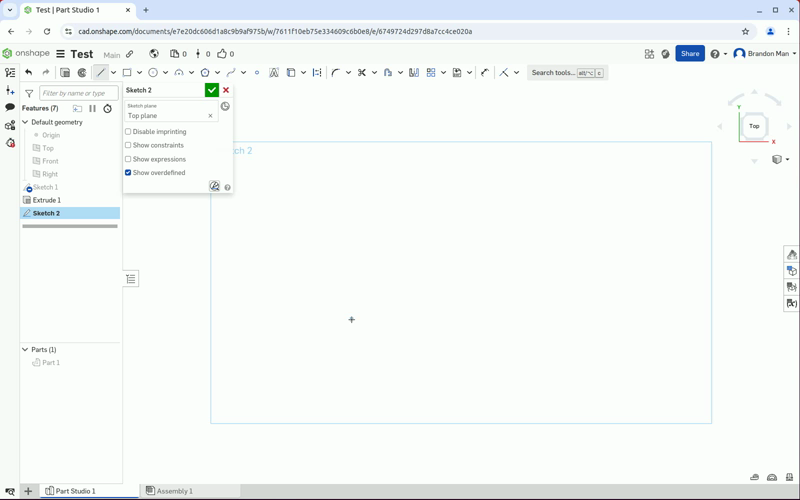
key_down(shift)
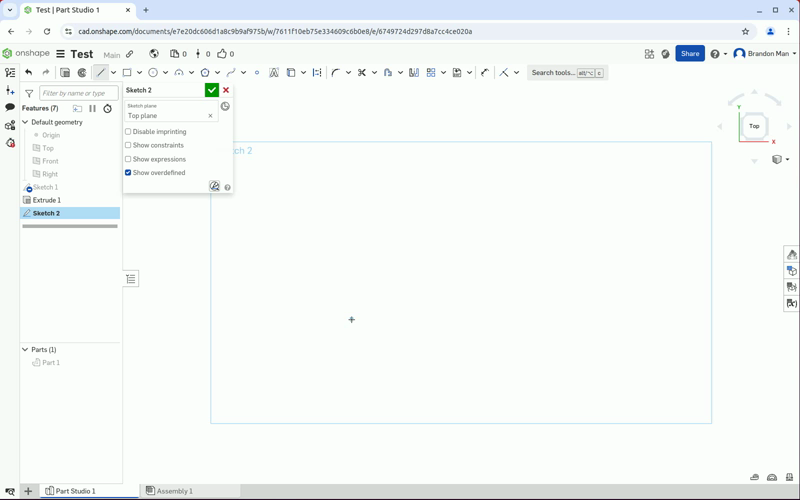
mouse_move(381, 319)
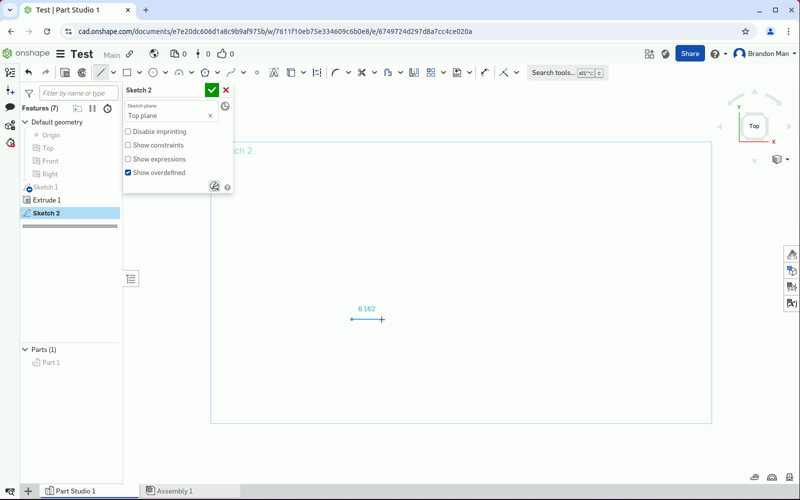
mouse_move(374, 358)
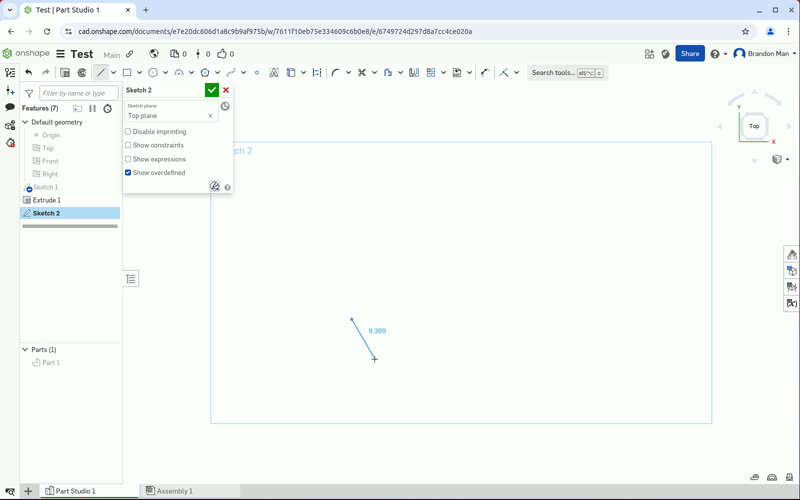
click(374, 358)
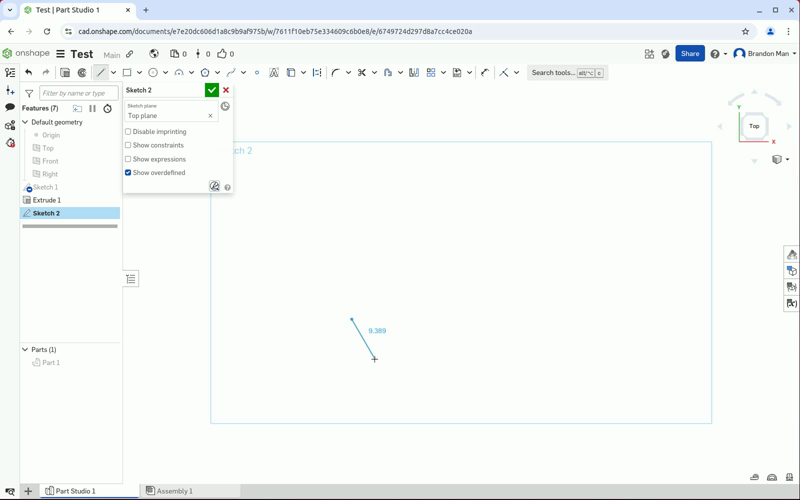
key_up(shift)
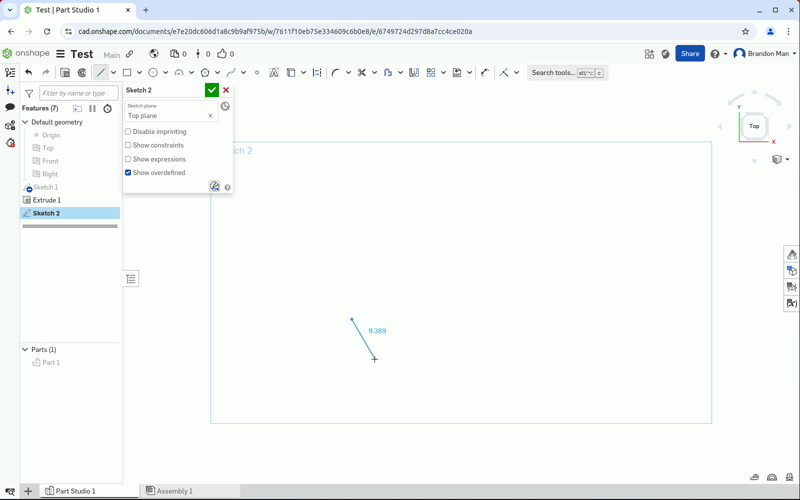
key_down(shift)
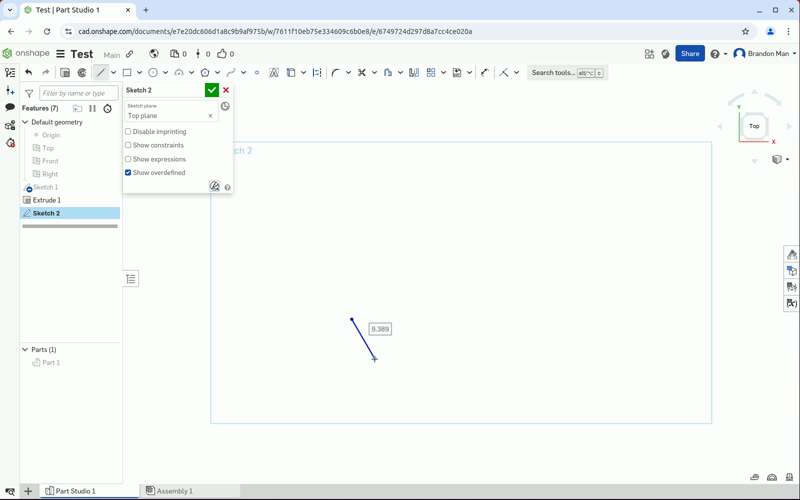
mouse_move(404, 358)
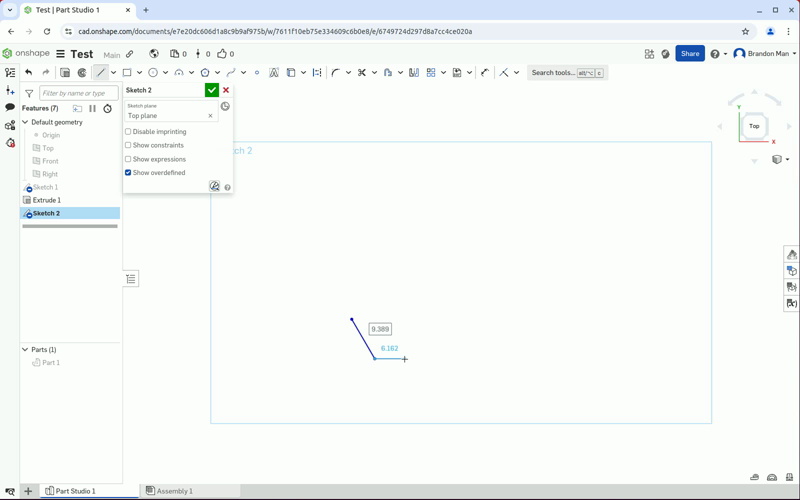
mouse_move(420, 358)
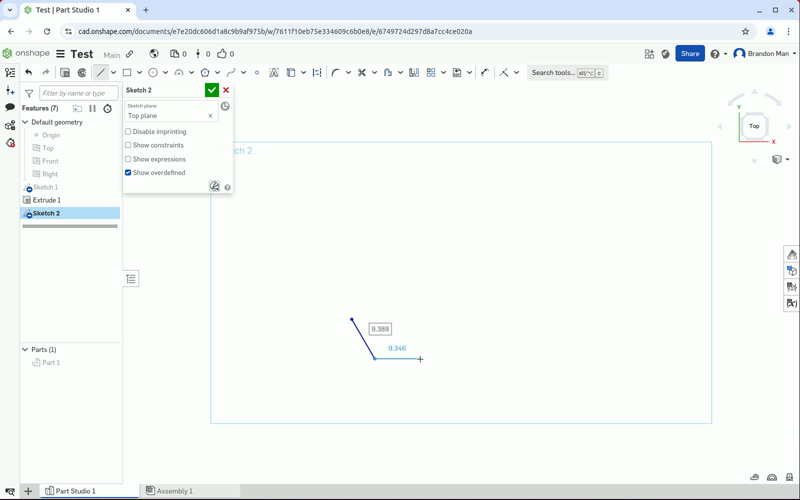
click(420, 358)
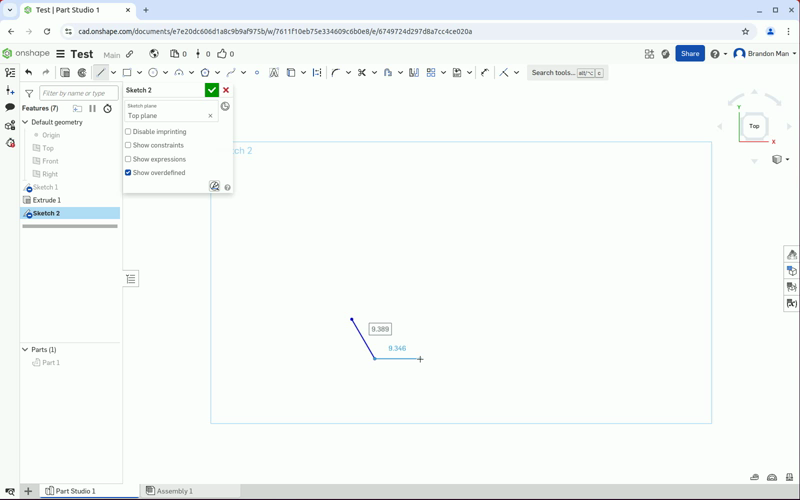
key_up(shift)
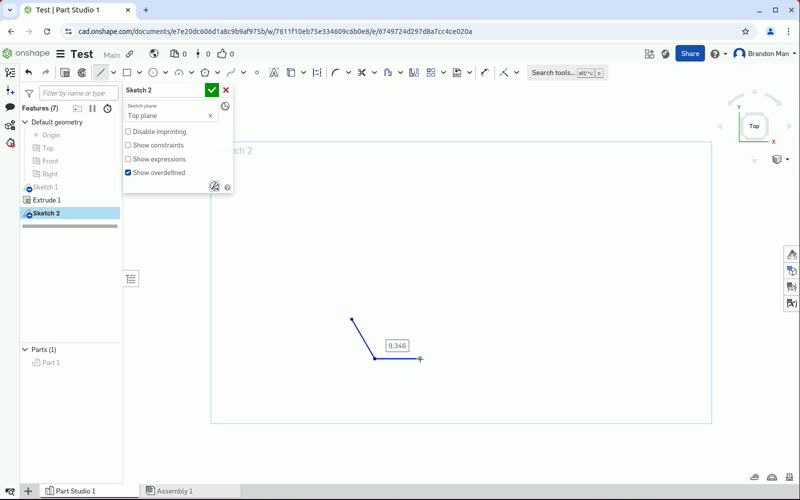
key_down(shift)
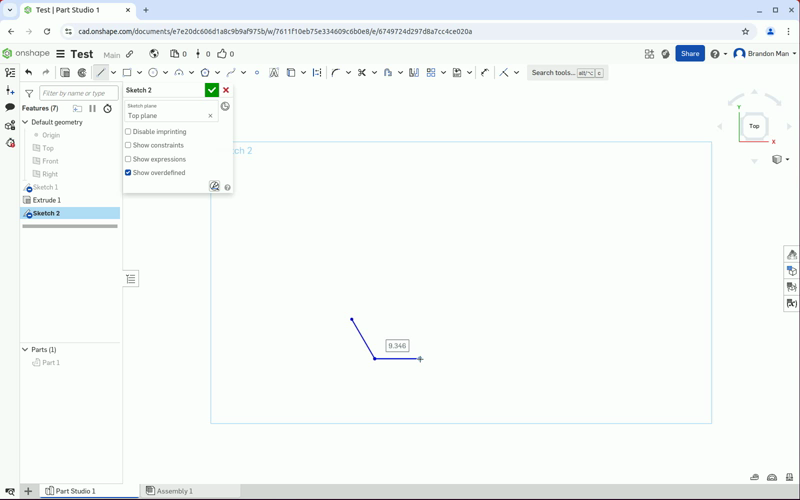
mouse_move(450, 358)
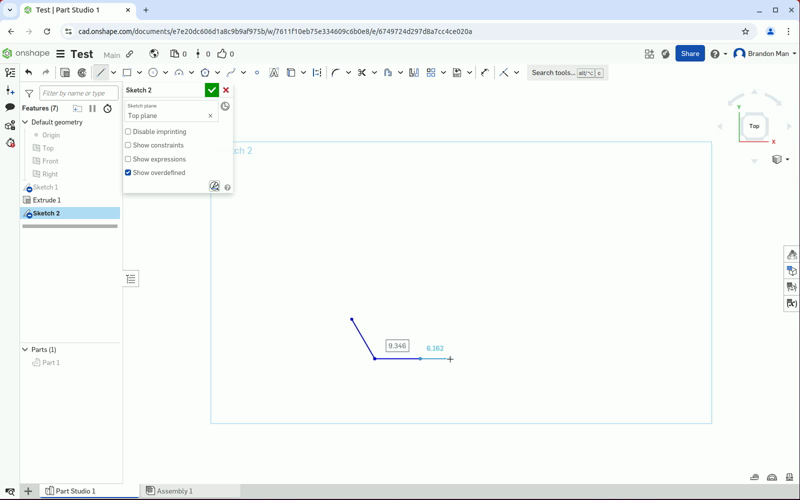
mouse_move(443, 319)
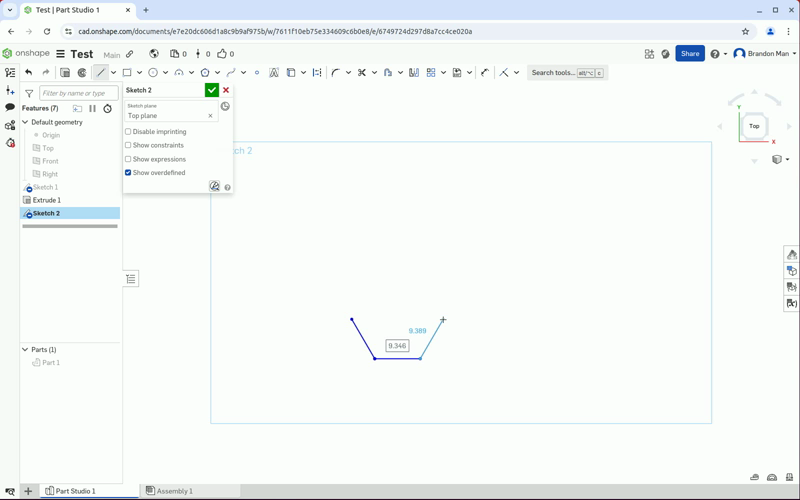
click(443, 319)
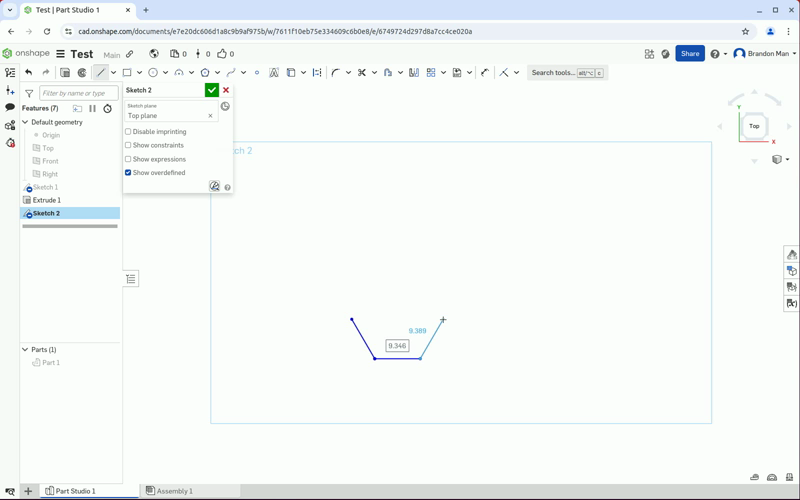
key_up(shift)
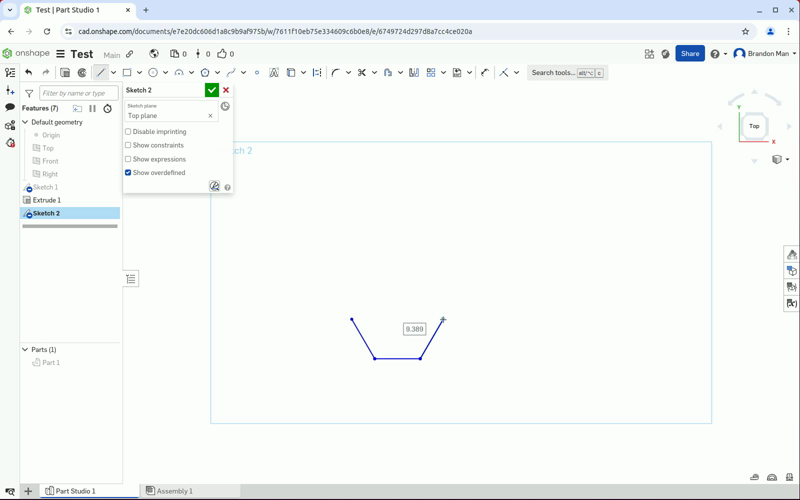
key_down(shift)
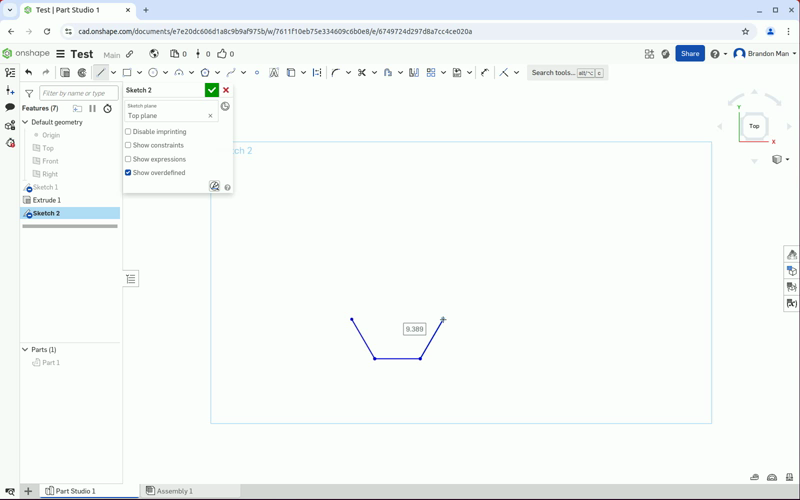
mouse_move(473, 319)
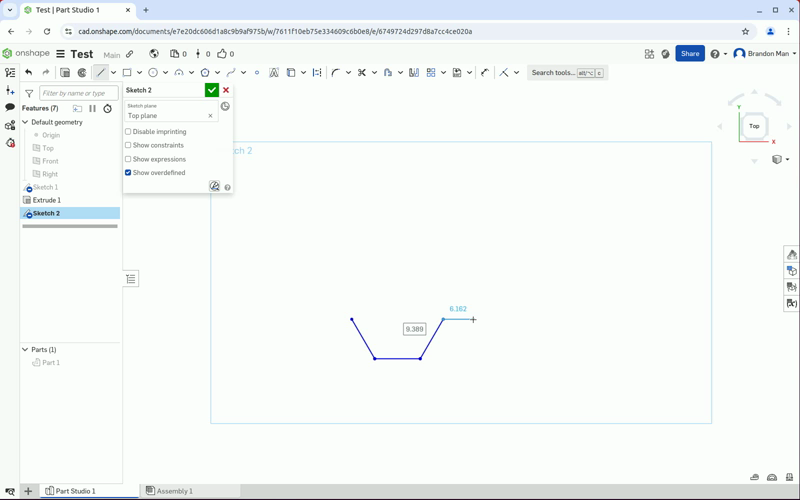
mouse_move(420, 279)
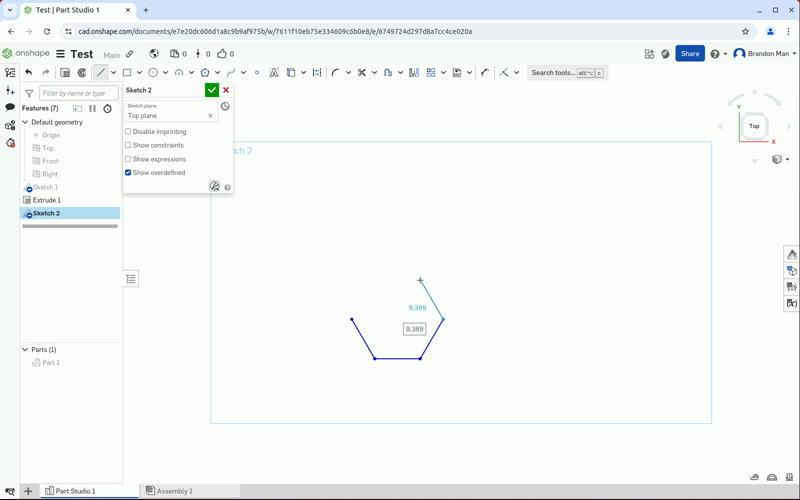
click(420, 279)
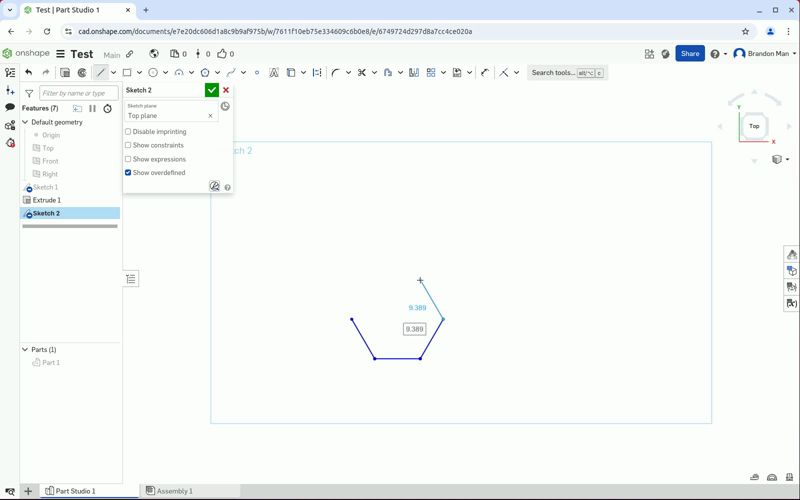
key_up(shift)
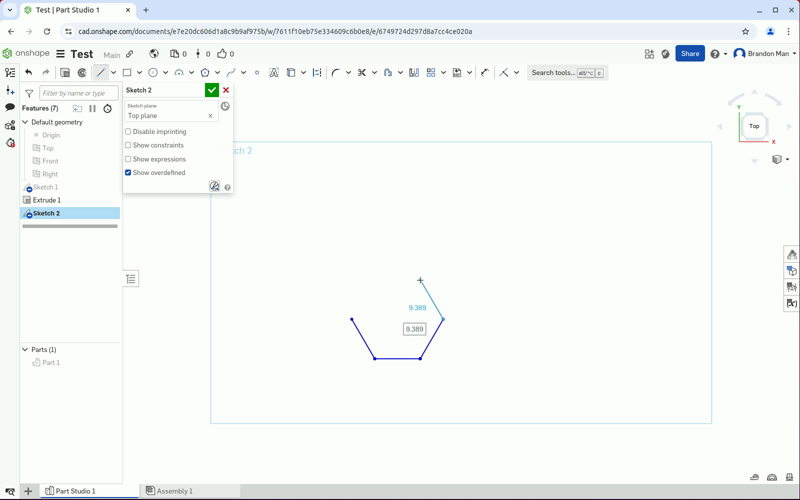
key_down(shift)
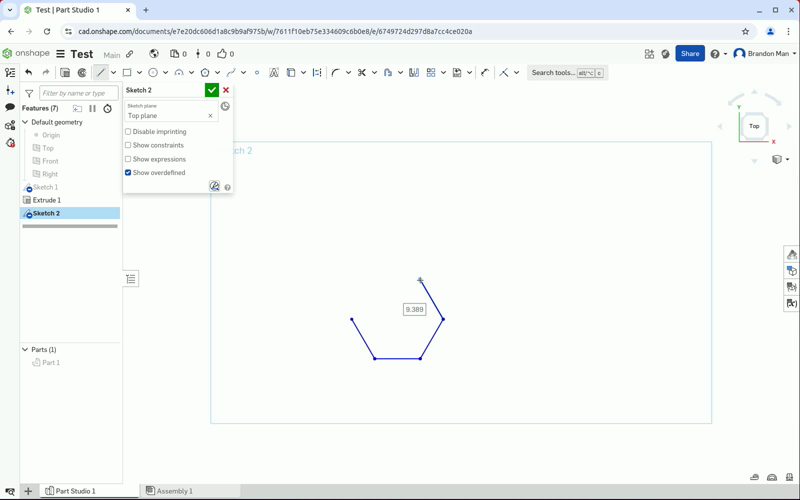
mouse_move(450, 279)
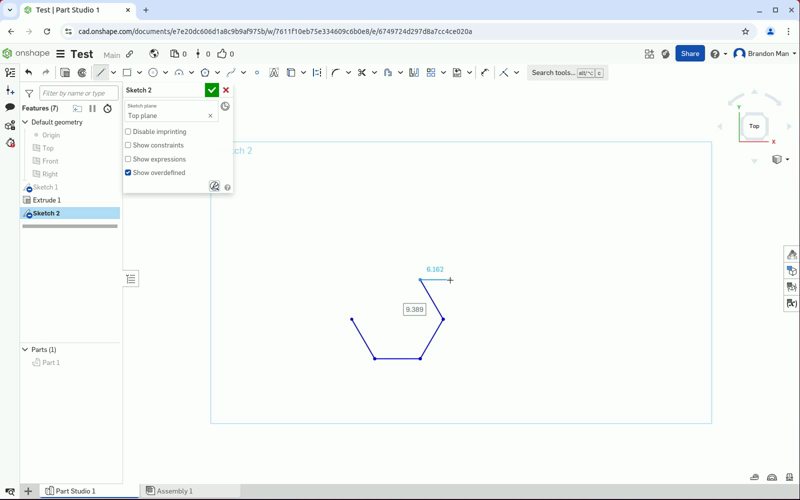
mouse_move(374, 279)
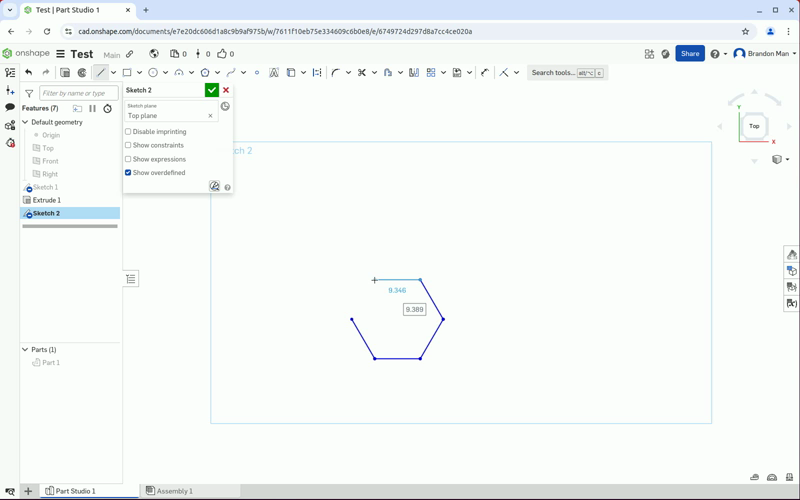
click(374, 279)
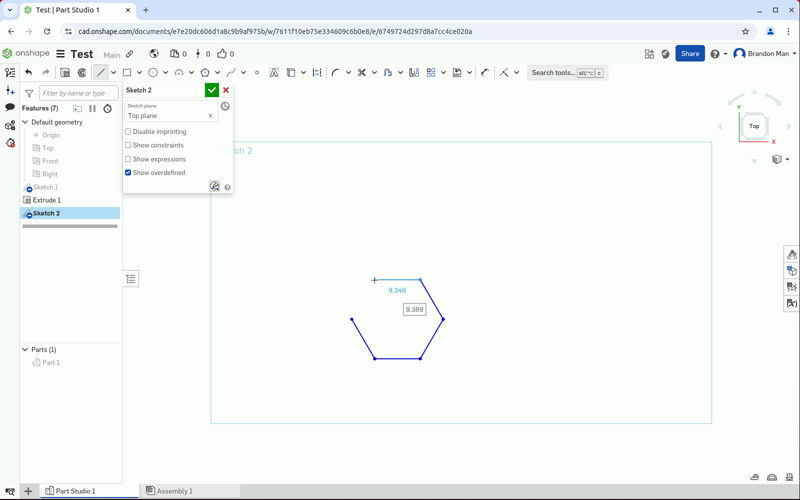
key_up(shift)
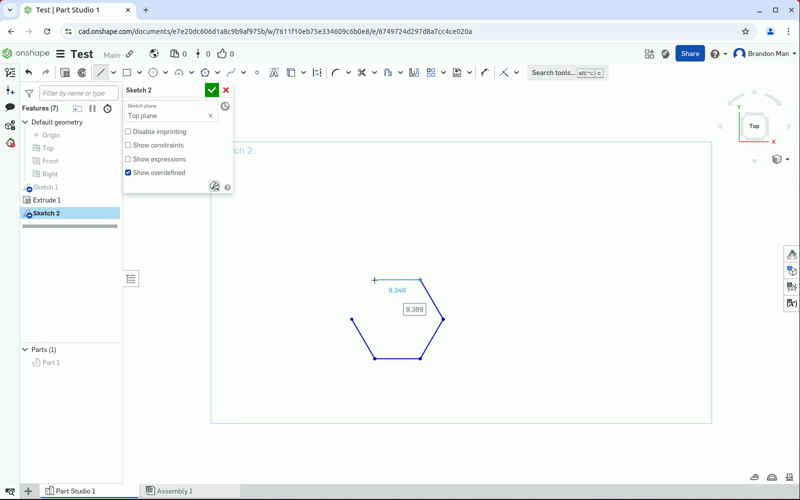
mouse_move(404, 279)
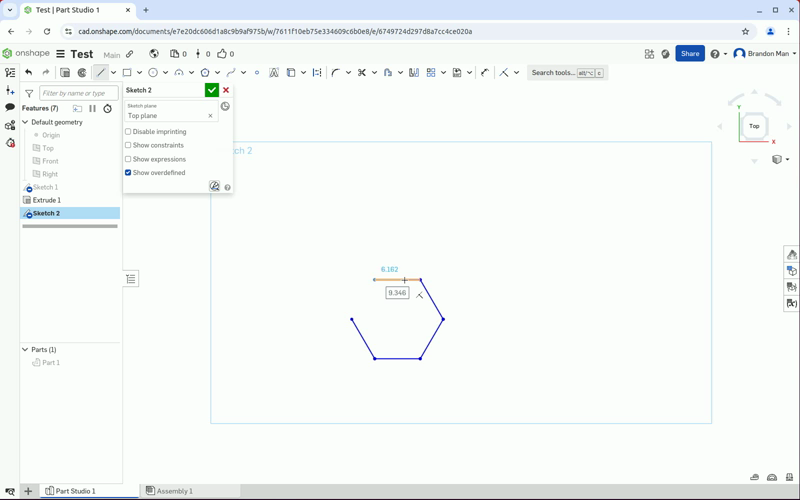
key_down(shift)
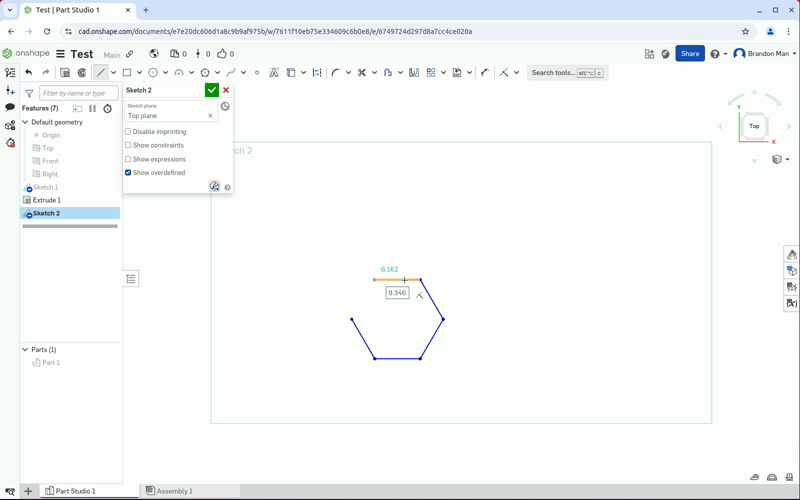
mouse_move(351, 319)
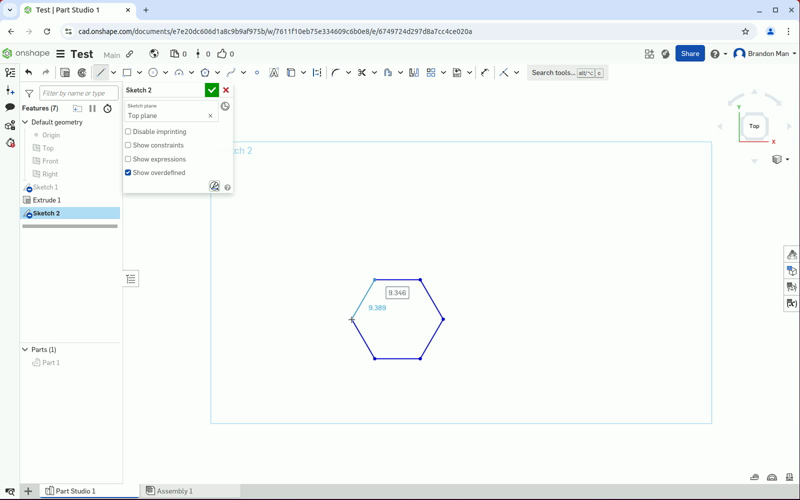
key_up(shift)
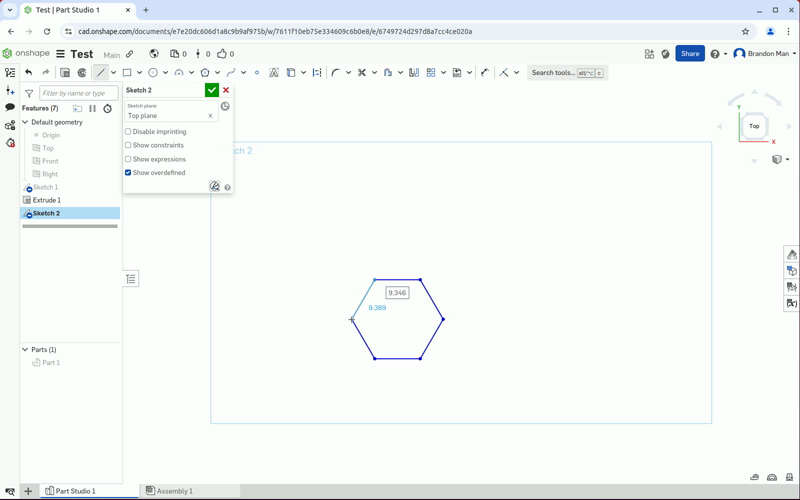
click(351, 319)
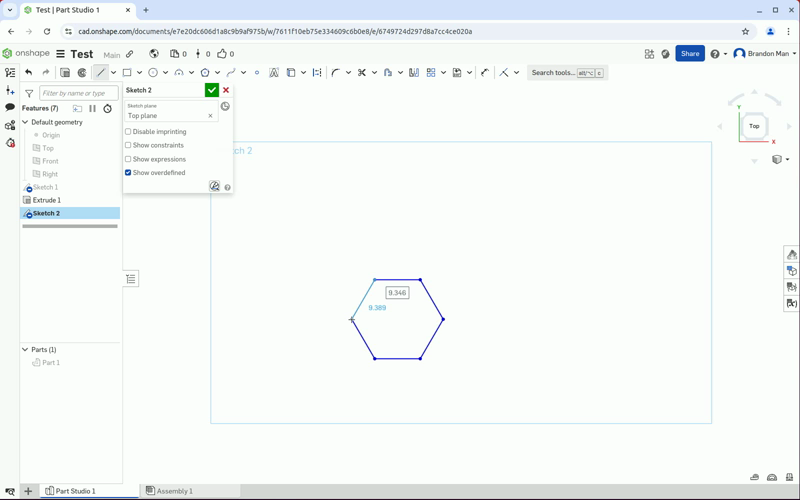
key(esc)
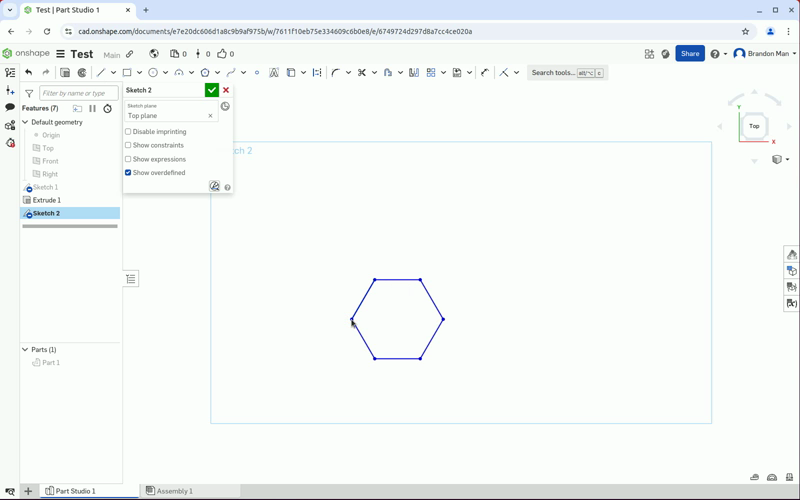
key(c)
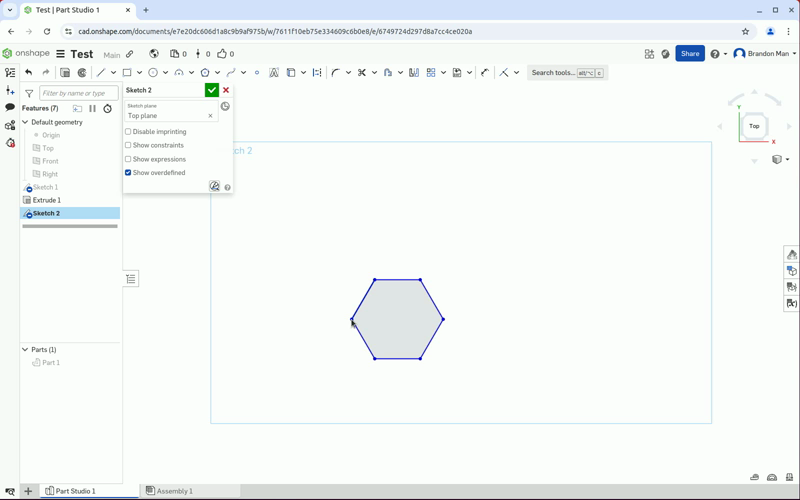
key_down(shift)
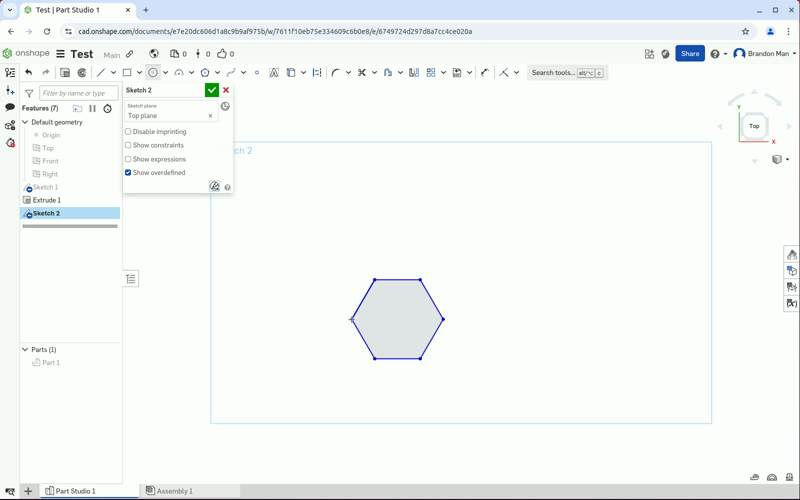
mouse_move(398, 319)
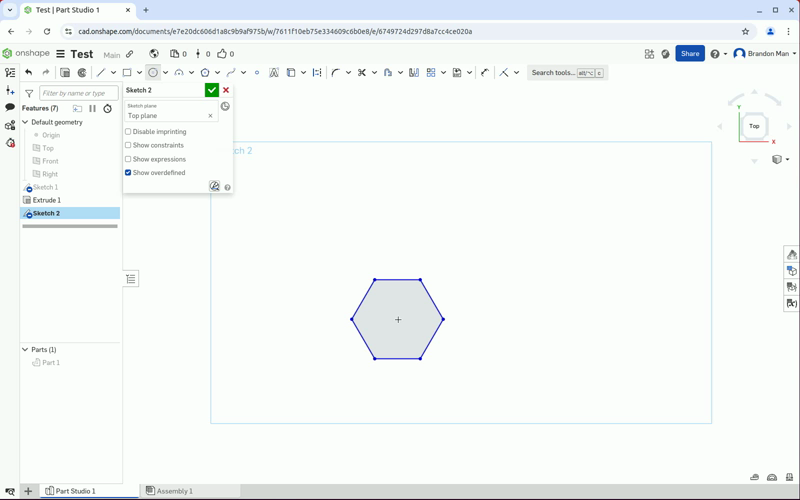
click(398, 319)
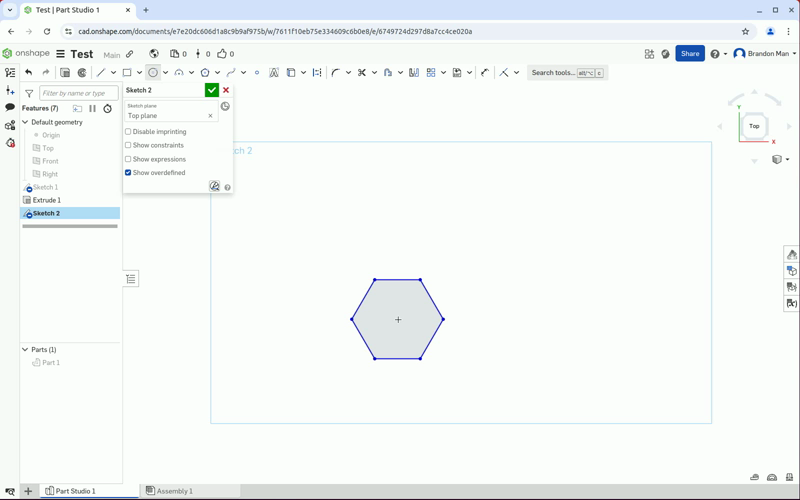
key_up(shift)
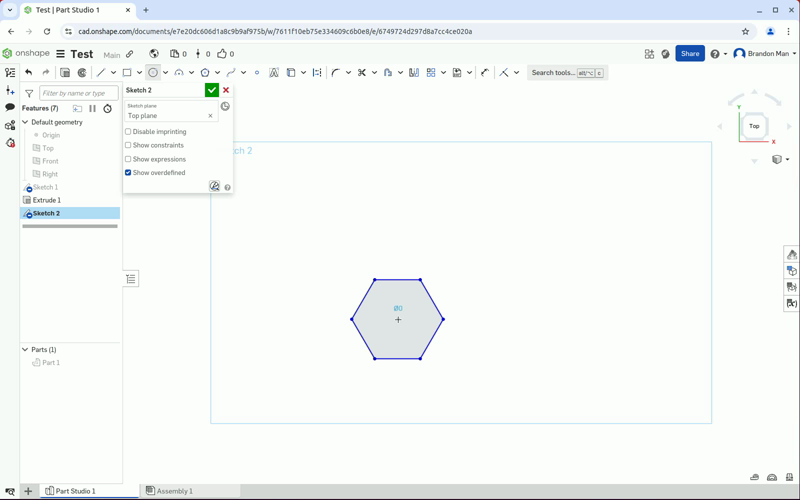
mouse_move(423, 319)
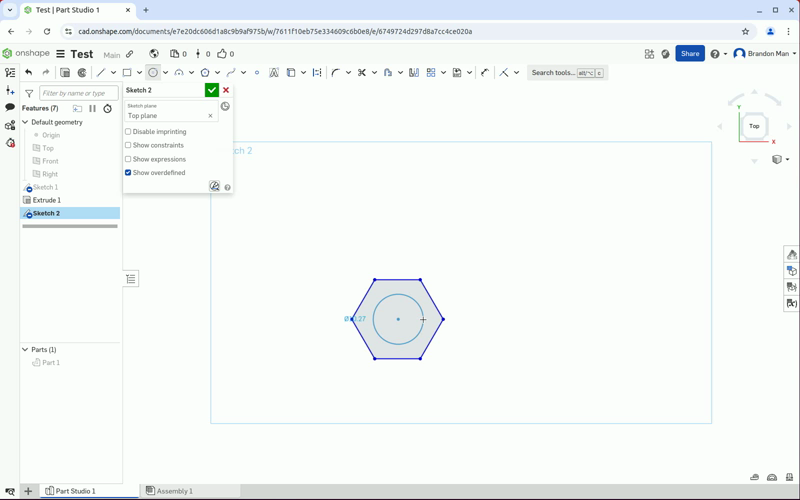
click(423, 319)
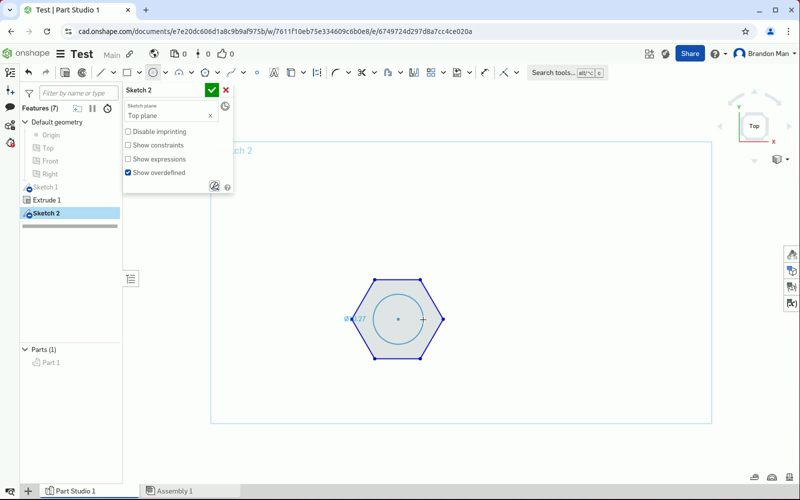
key(esc)
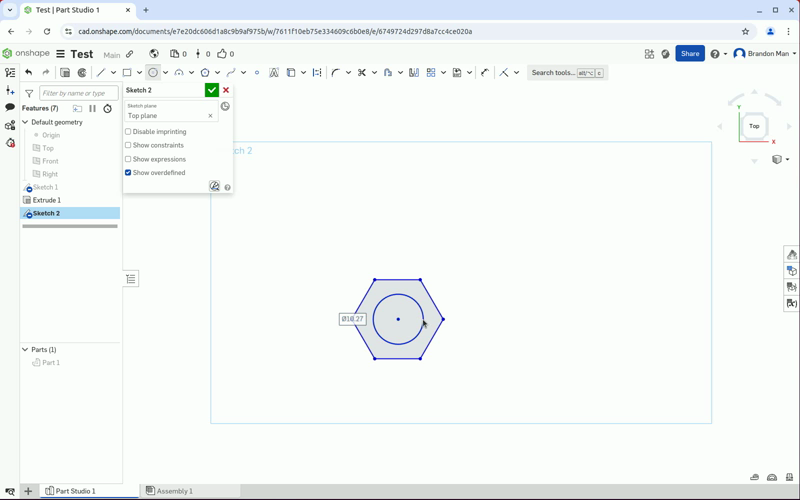
mouse_move(373, 332)
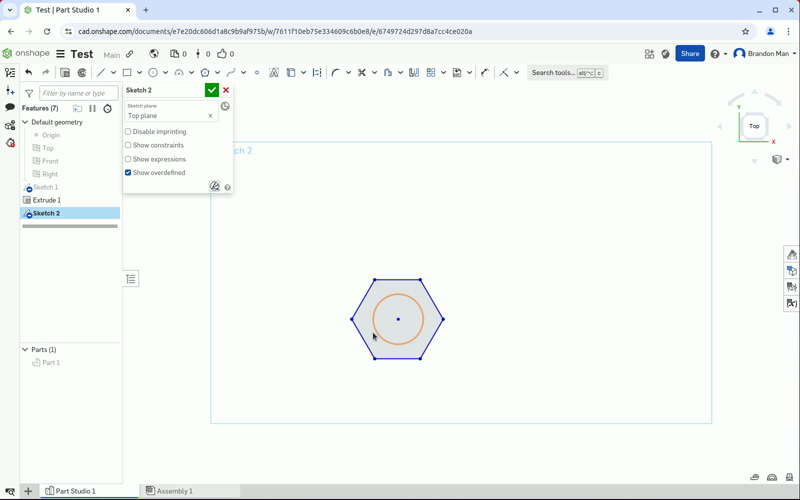
click(373, 332)
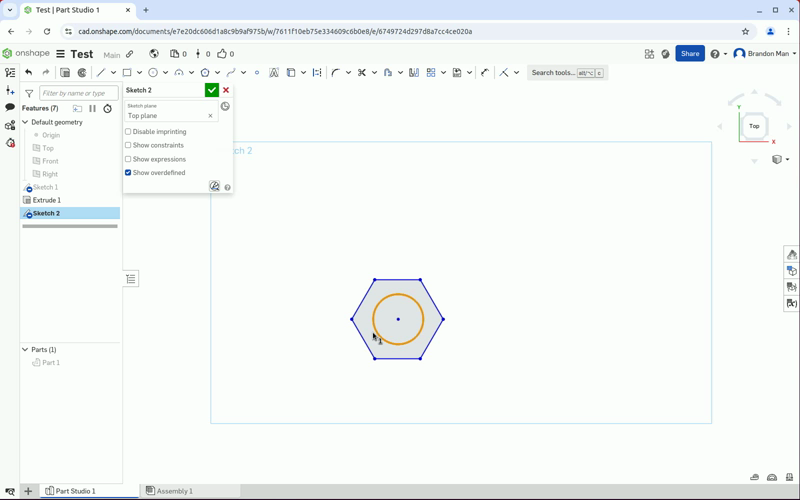
mouse_move(73, 352)
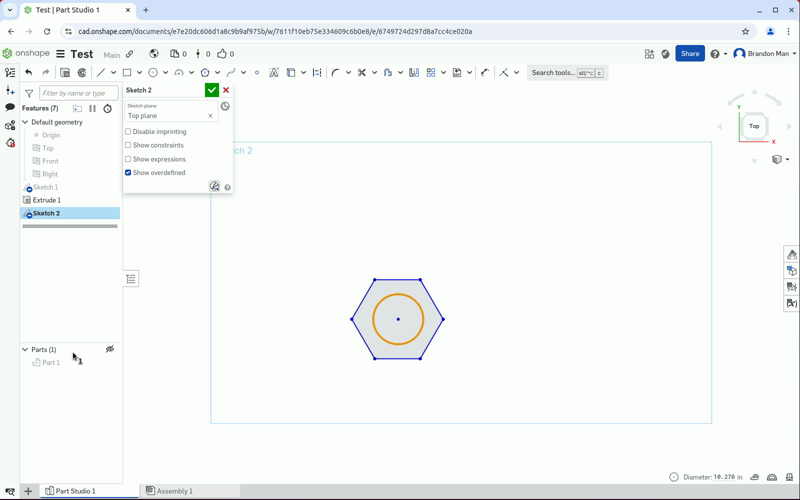
key(shift+y)
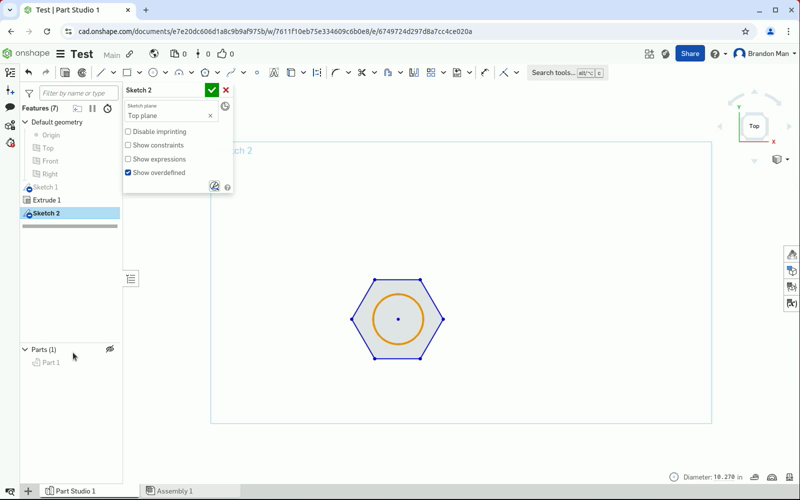
key(shift+e)
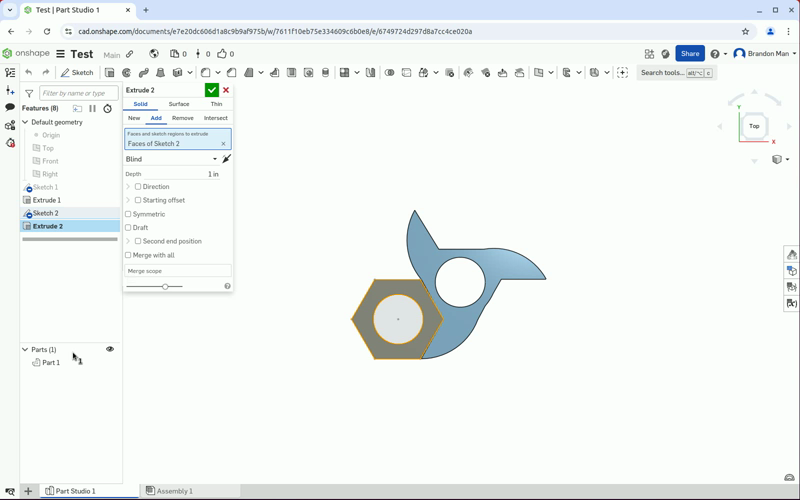
mouse_move(143, 106)
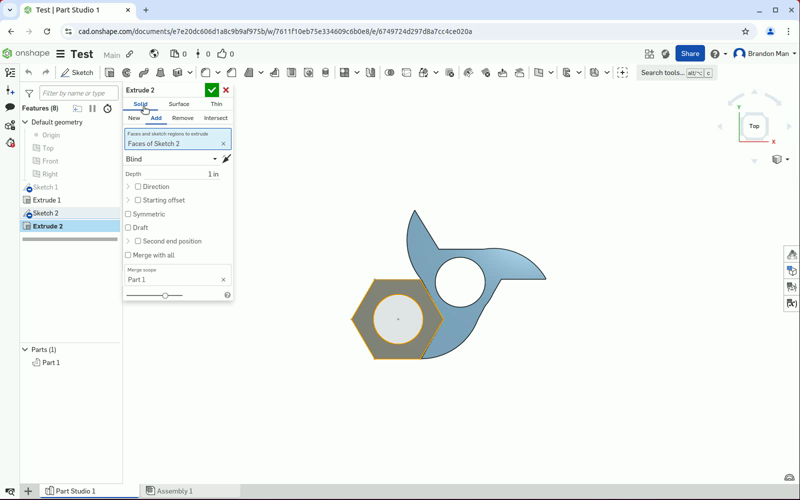
click(143, 106)
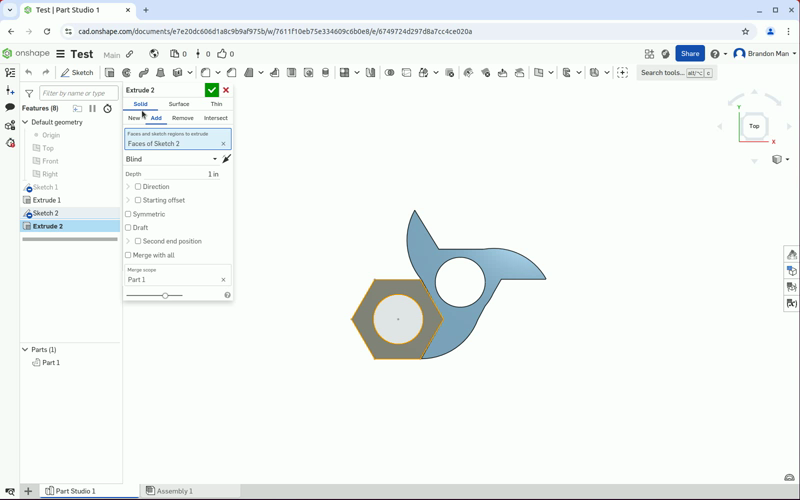
mouse_move(137, 120)
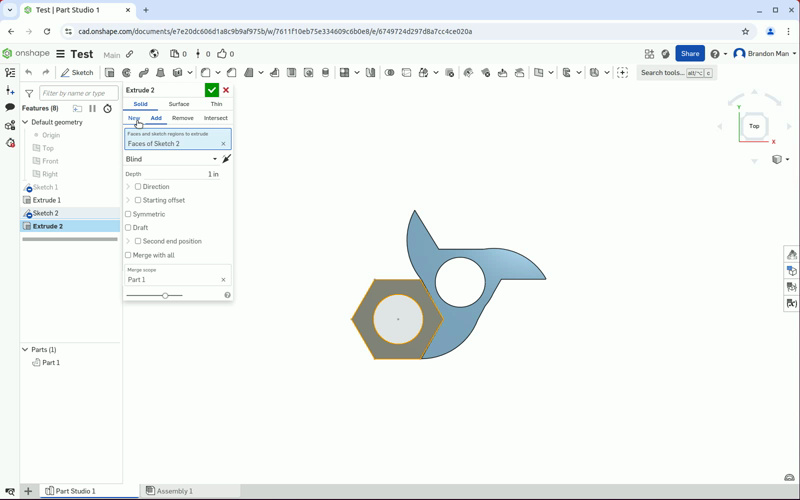
click(137, 120)
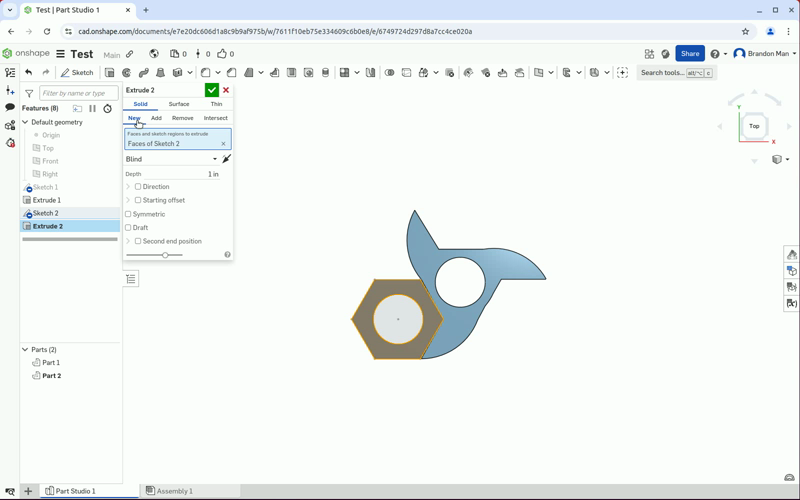
key(tab, 4)
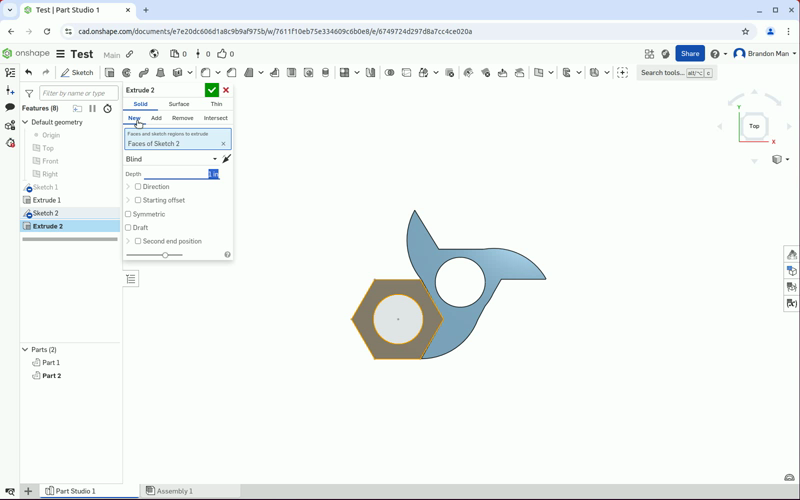
text(3.129)
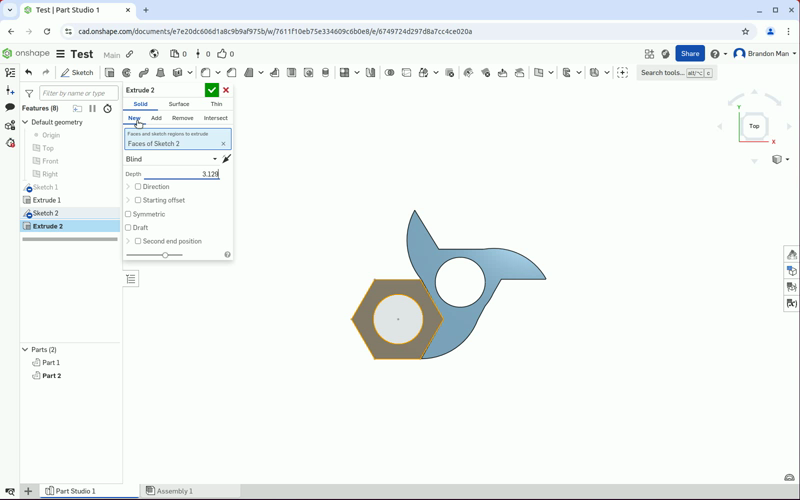
key(enter)
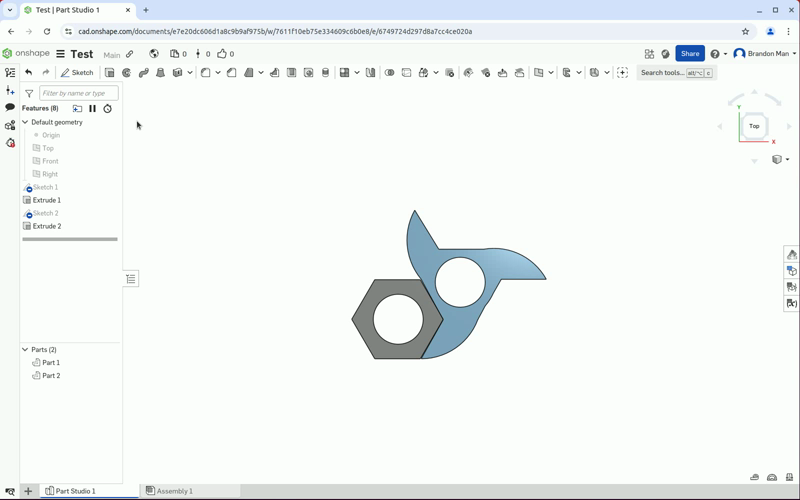
key(shift+h)
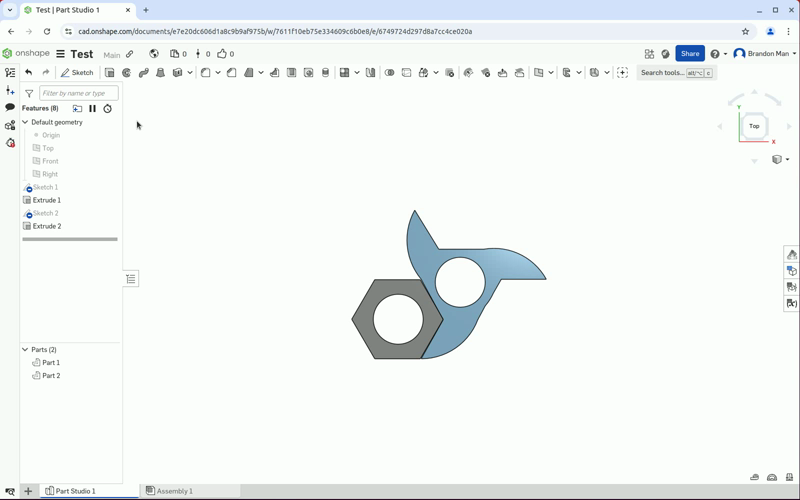
key(shift+h)
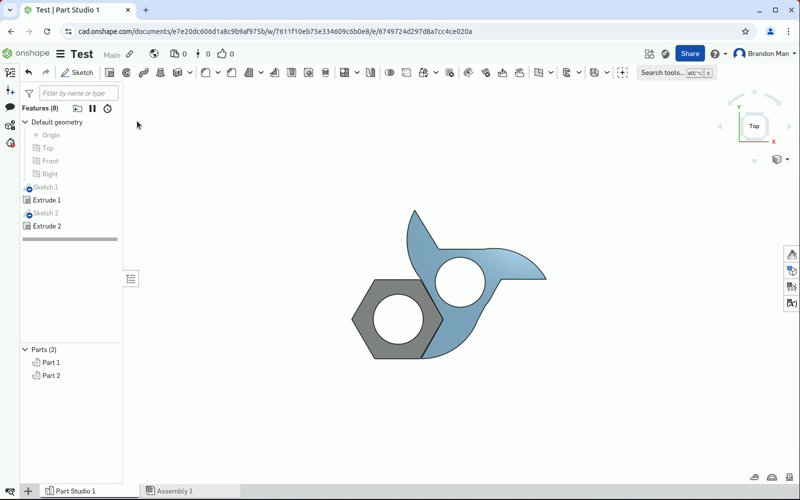
mouse_move(73, 189)
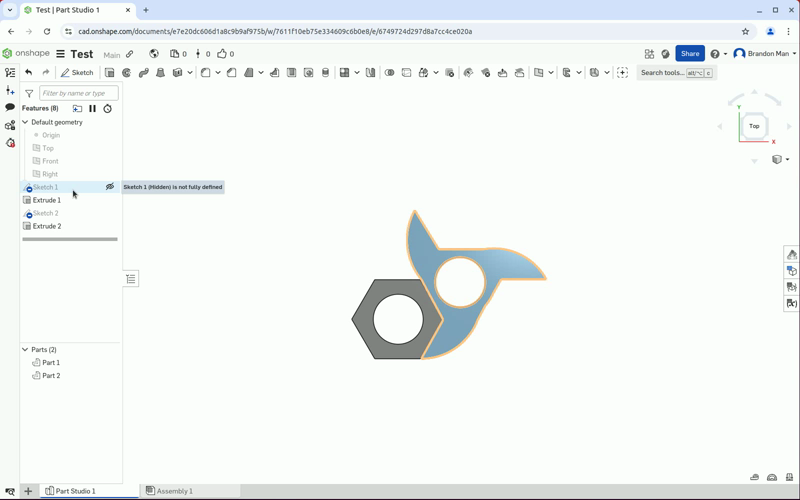
click(73, 189)
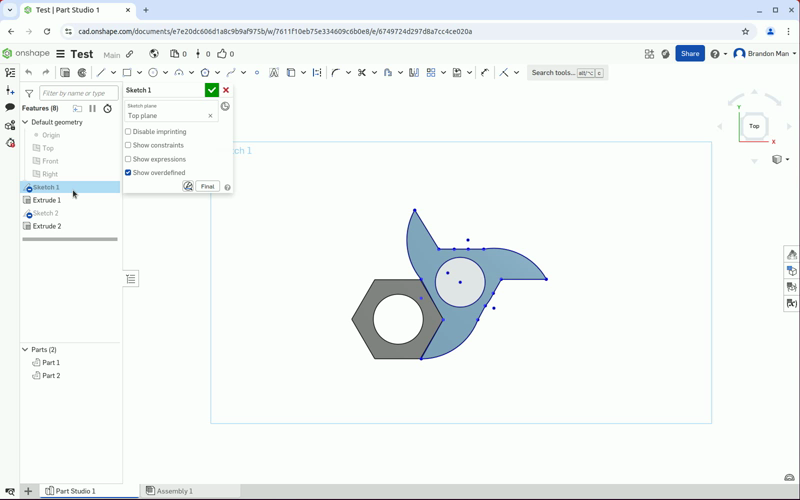
mouse_move(229, 92)
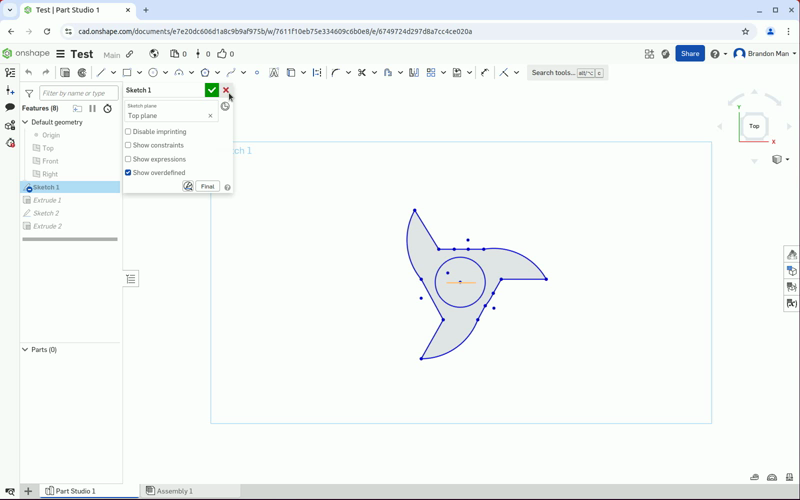
click(229, 92)
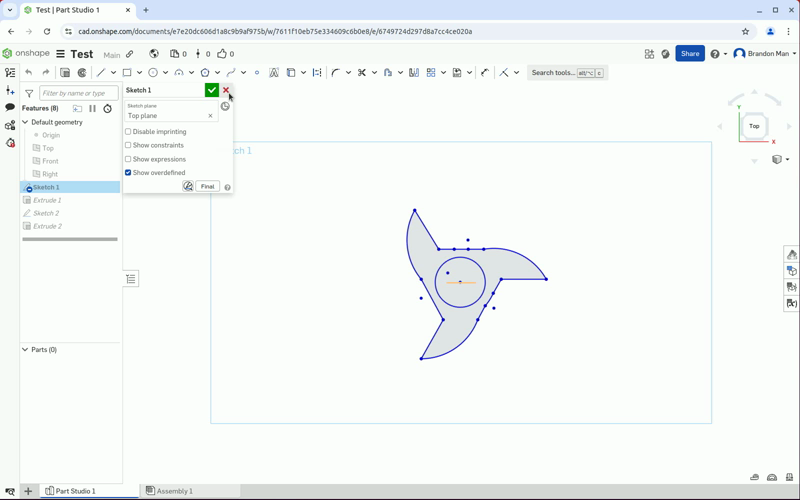
key(shift+s)
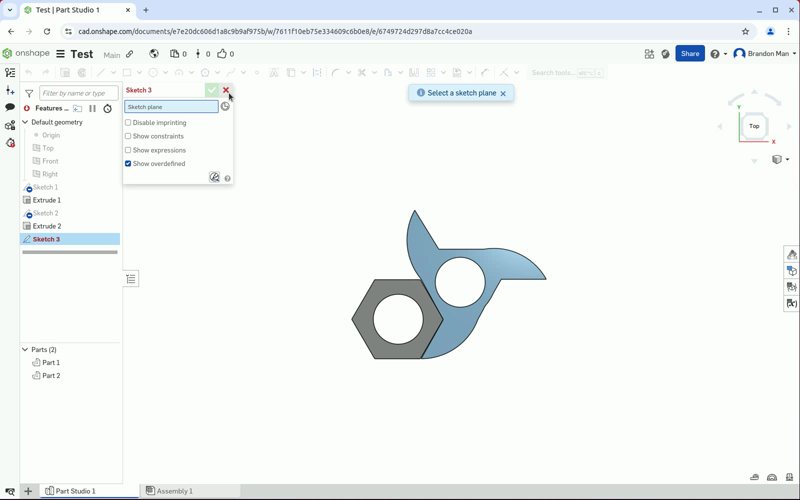
mouse_move(73, 150)
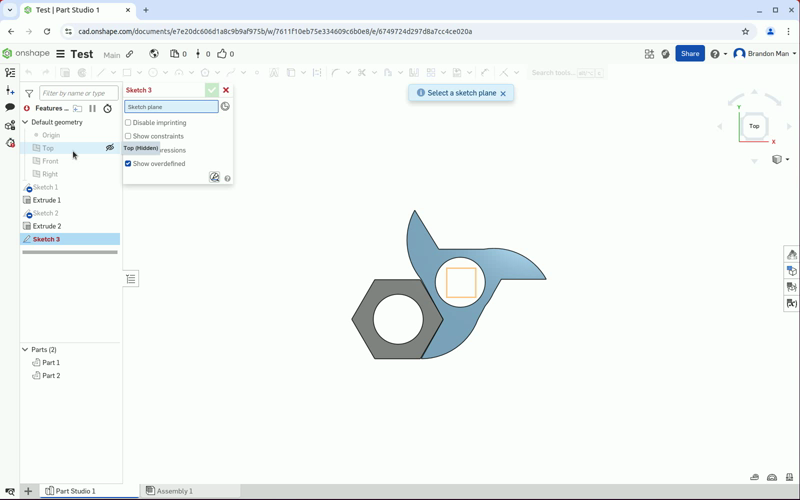
click(73, 150)
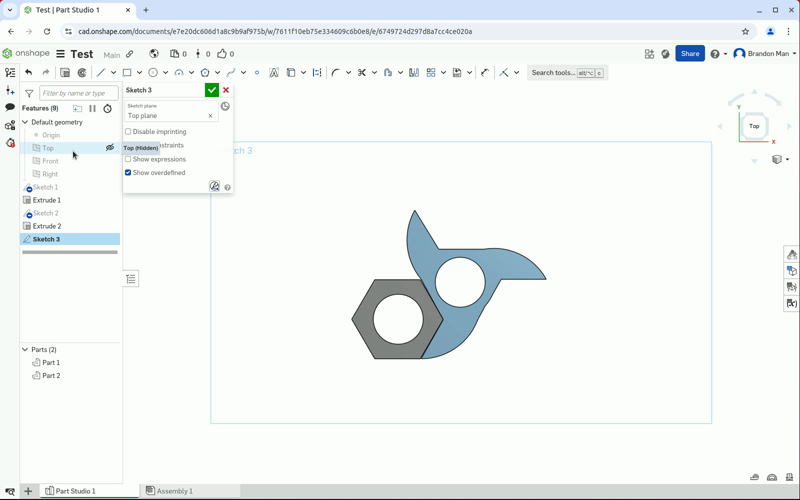
mouse_move(73, 352)
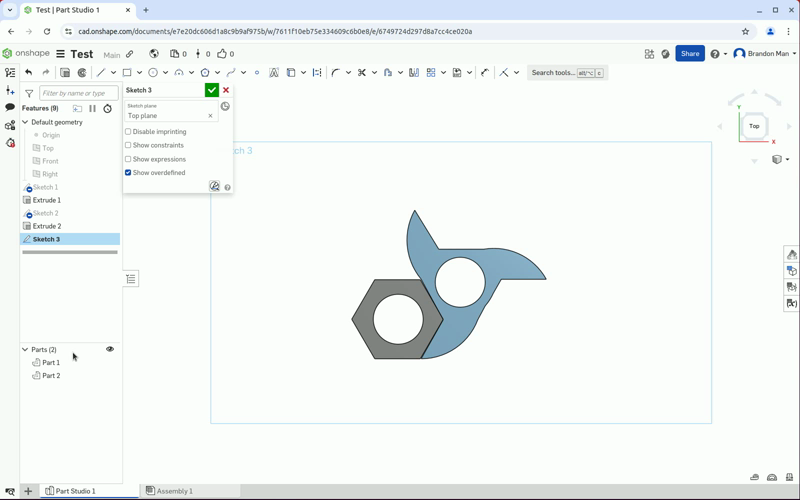
key(y)
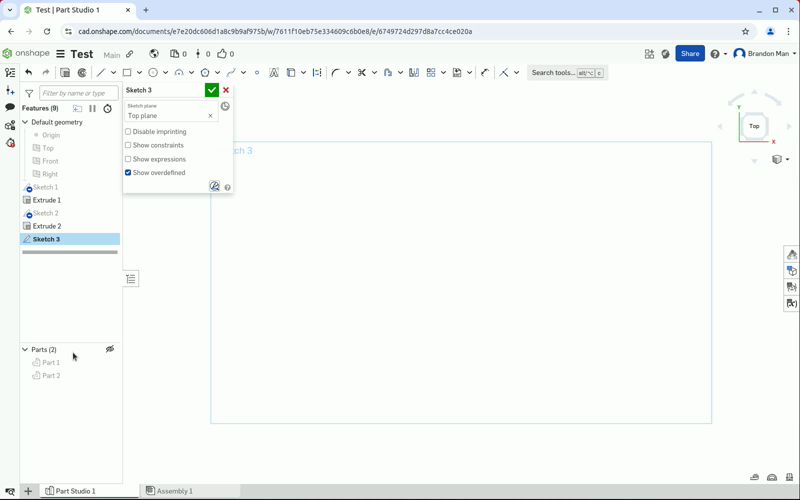
key(l)
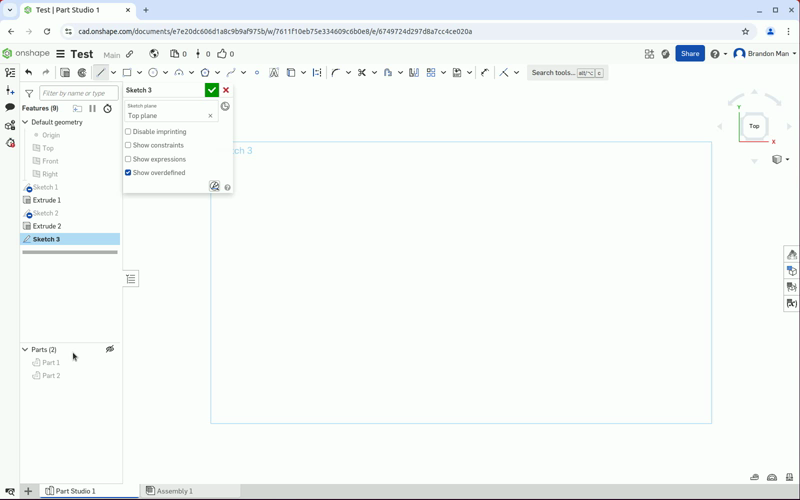
key_down(shift)
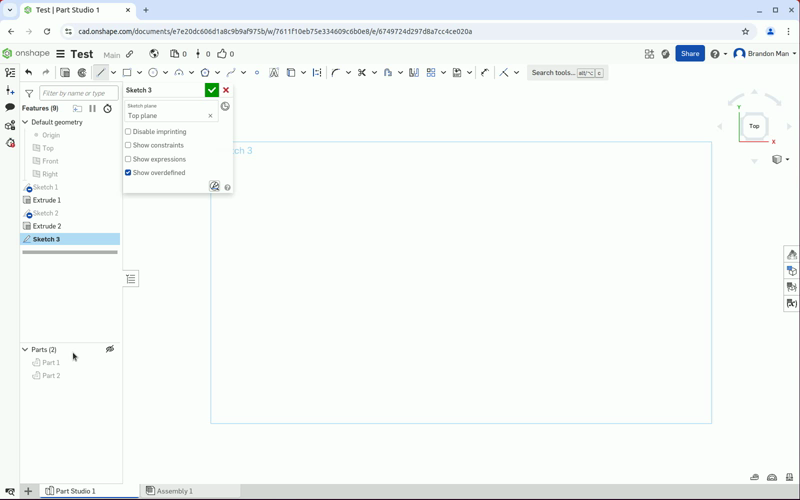
mouse_move(478, 319)
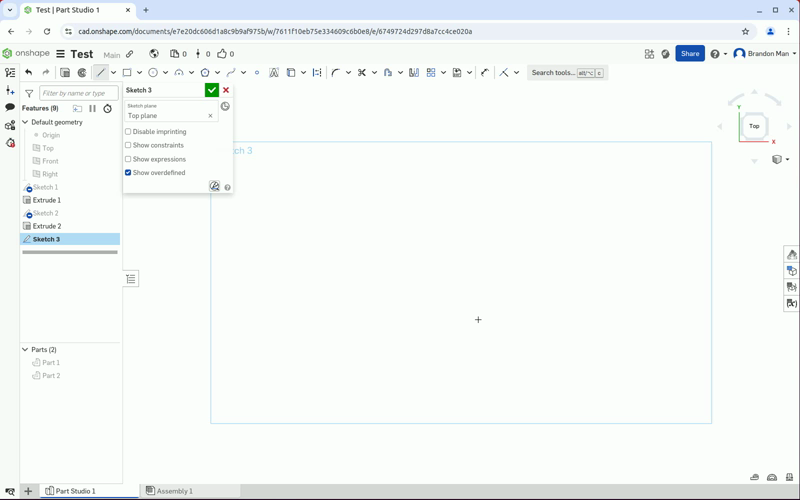
click(478, 319)
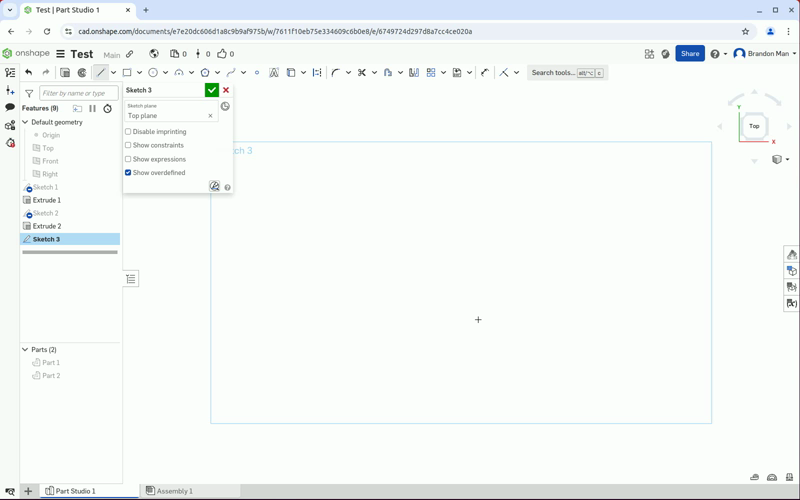
key_up(shift)
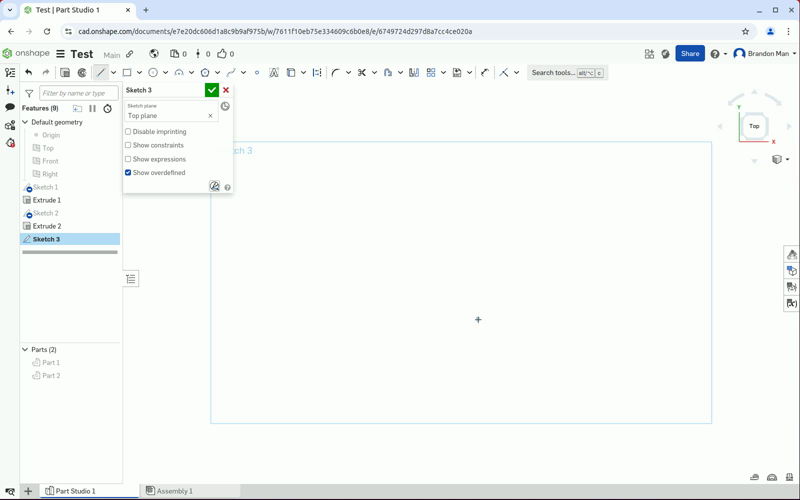
key_down(shift)
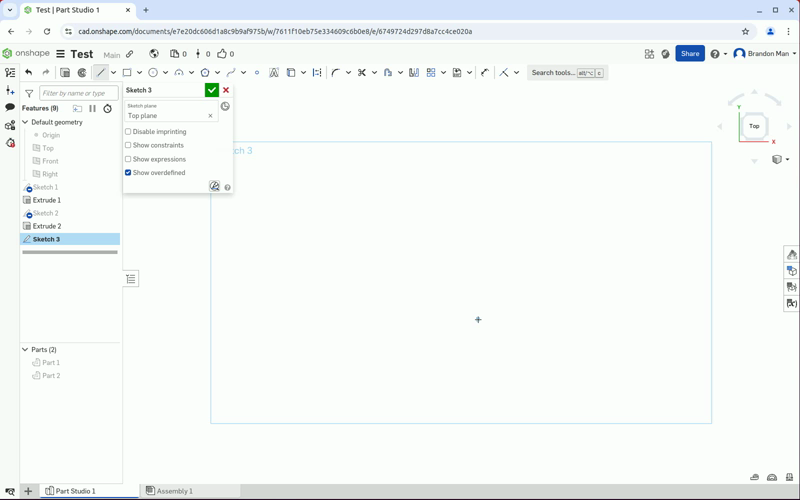
mouse_move(508, 319)
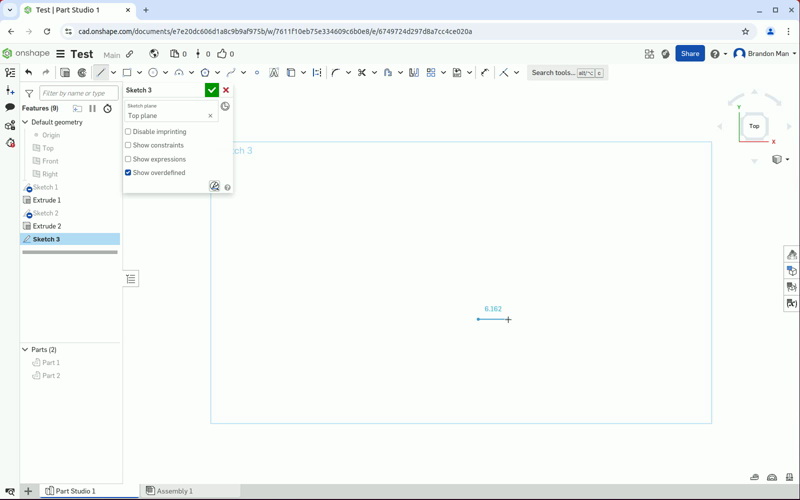
mouse_move(501, 358)
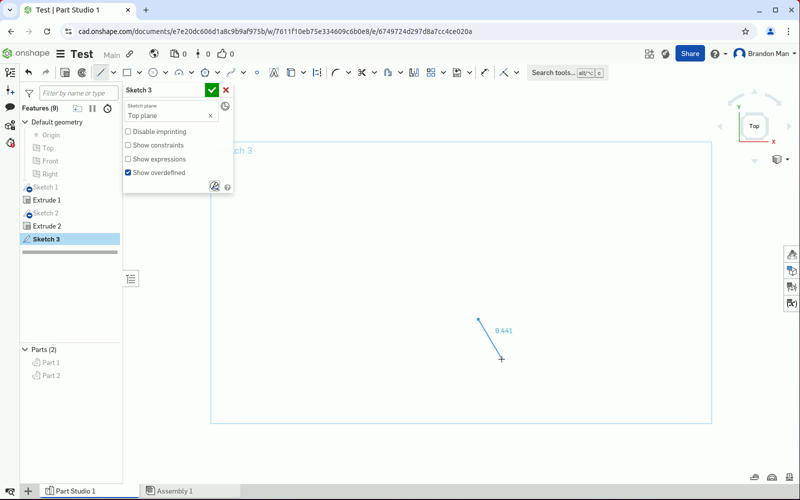
click(501, 358)
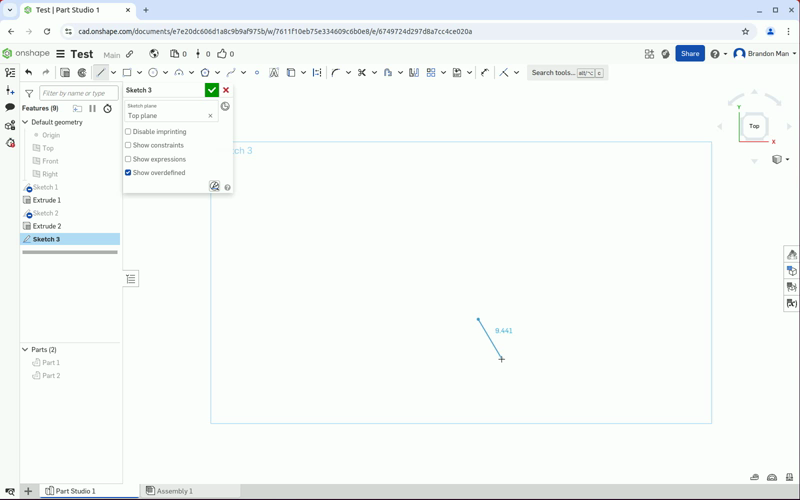
key_up(shift)
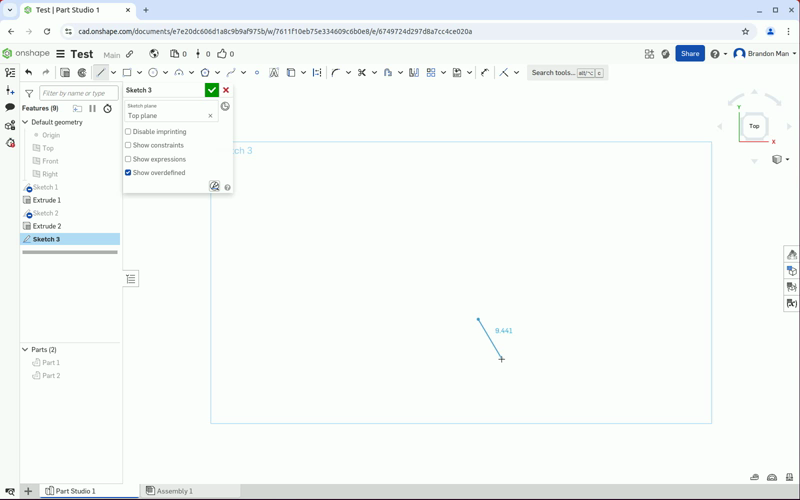
key_down(shift)
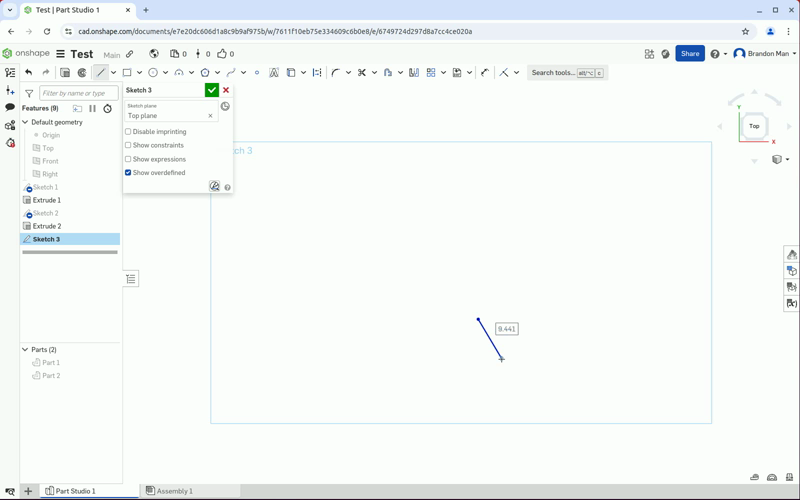
mouse_move(531, 358)
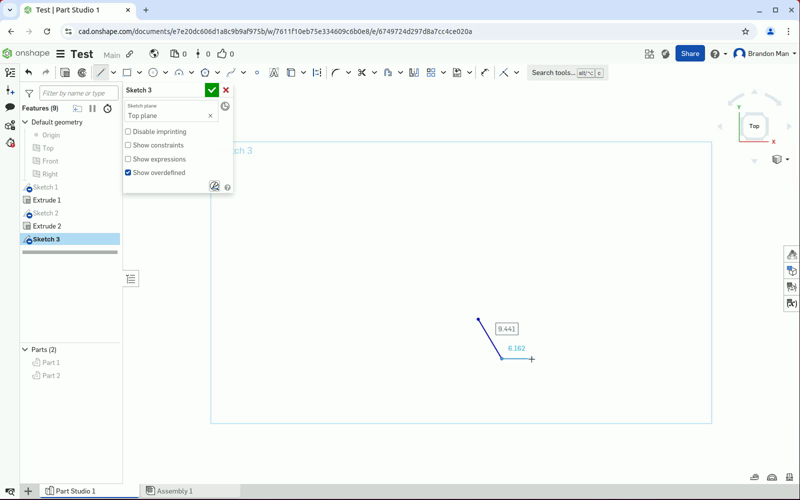
mouse_move(546, 358)
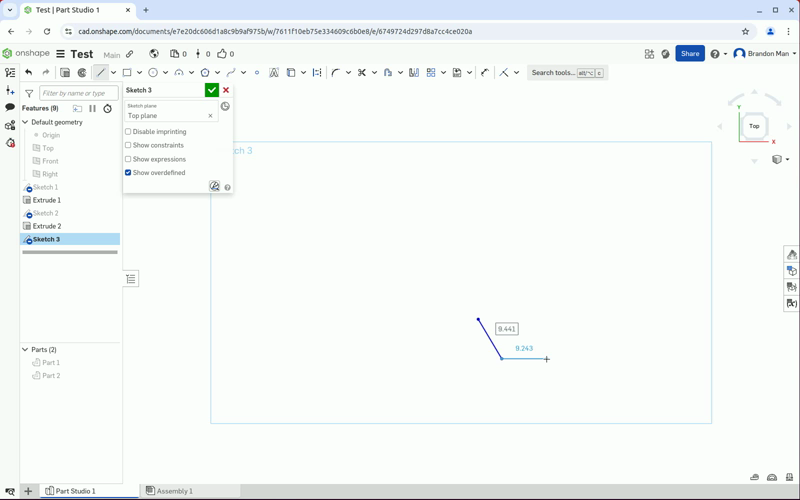
click(546, 358)
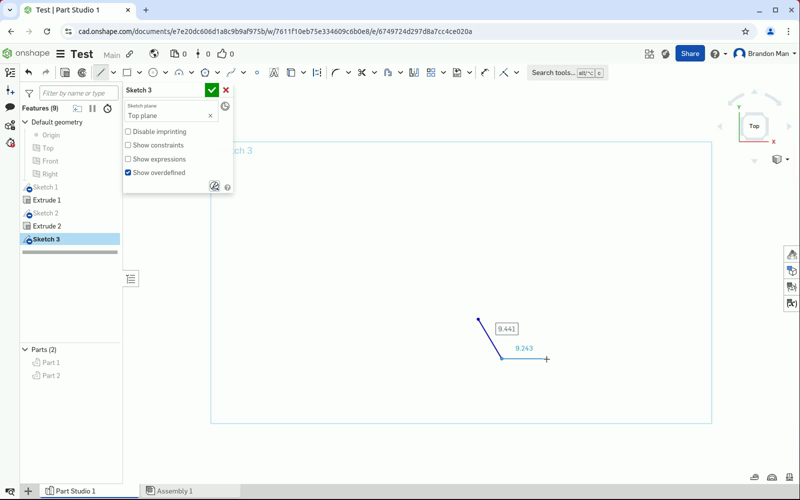
key_up(shift)
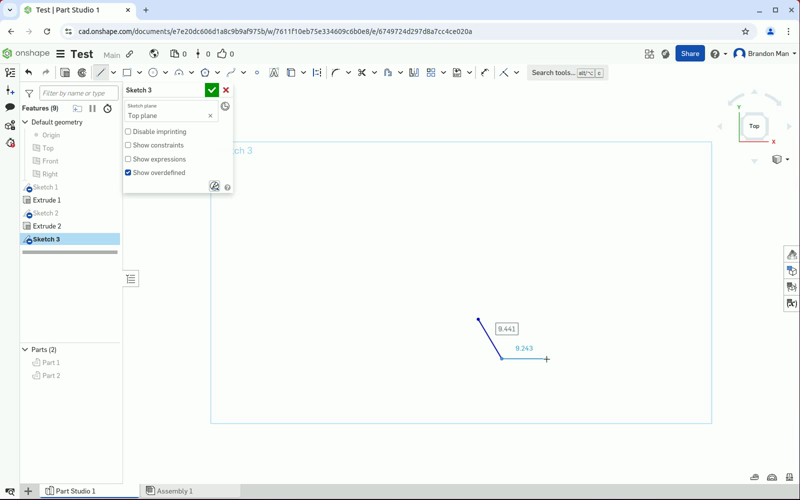
key_down(shift)
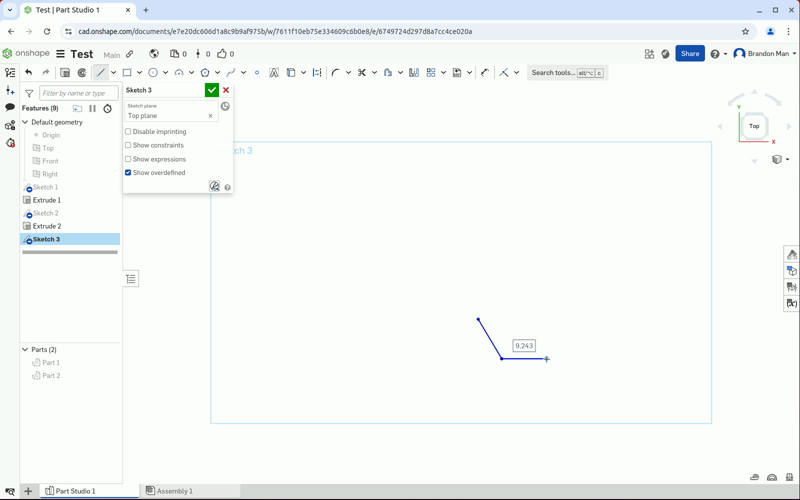
mouse_move(576, 358)
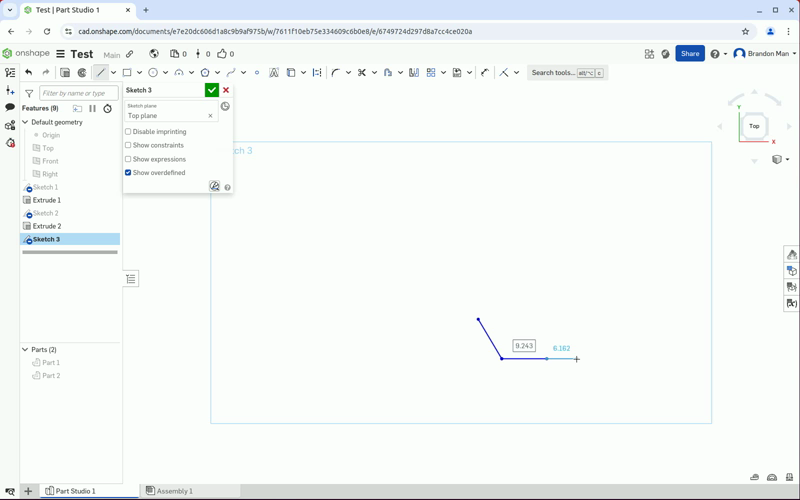
mouse_move(570, 319)
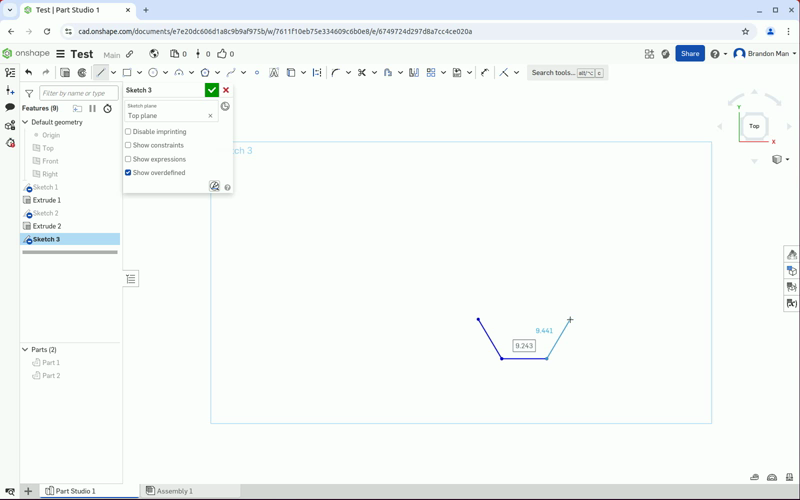
click(570, 319)
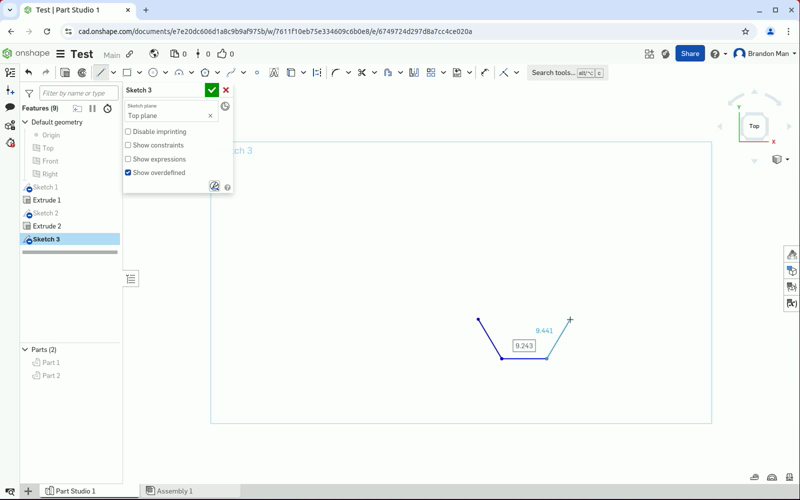
key_up(shift)
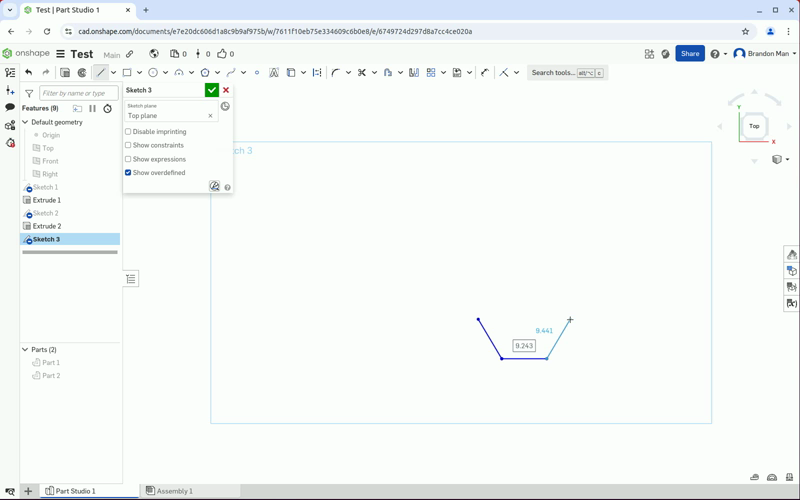
key_down(shift)
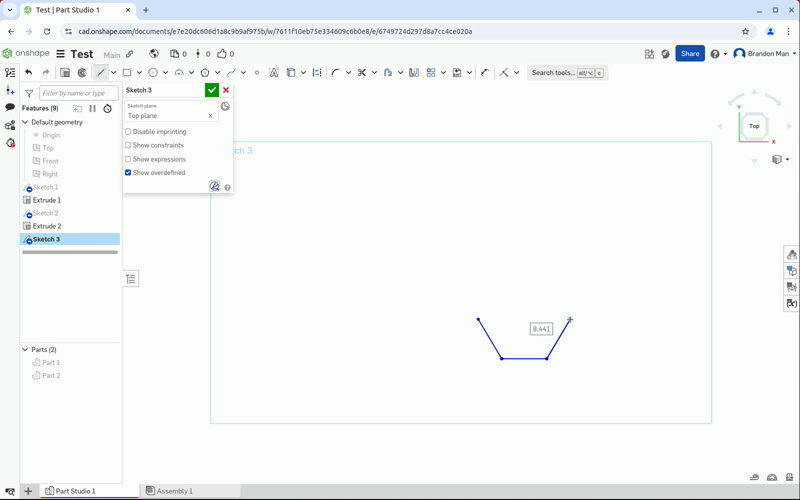
mouse_move(589, 319)
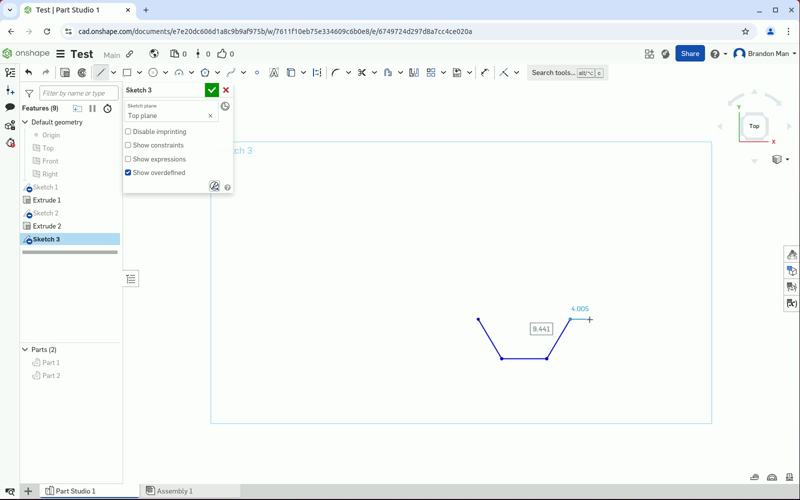
mouse_move(546, 279)
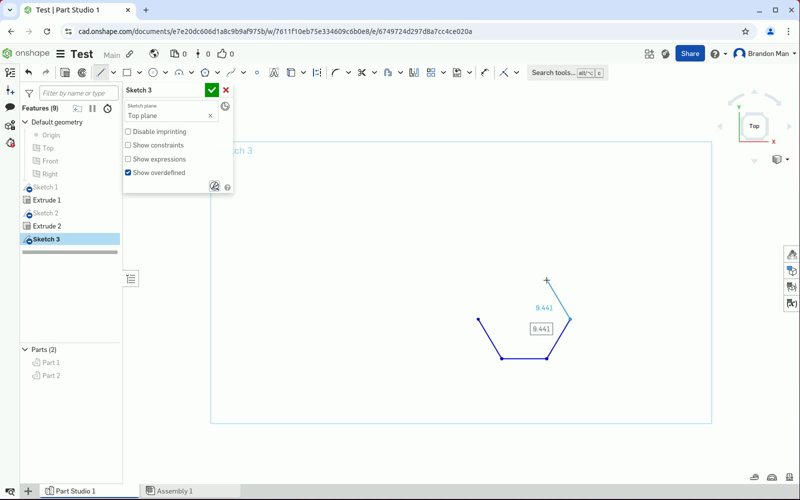
click(546, 279)
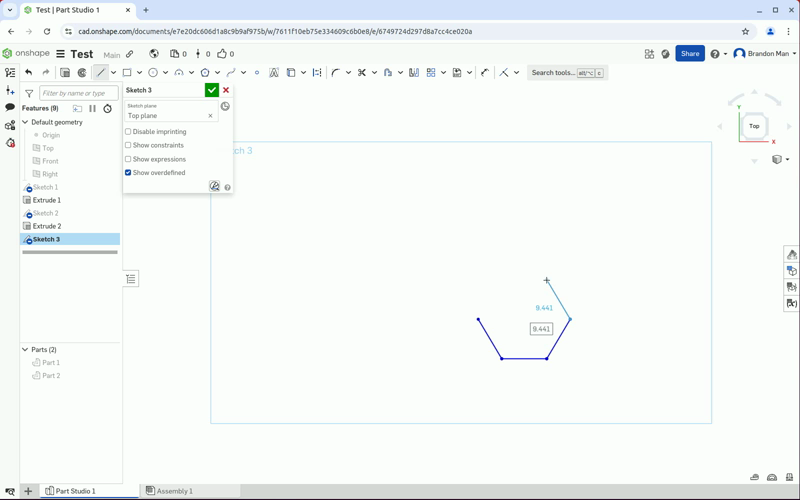
key_up(shift)
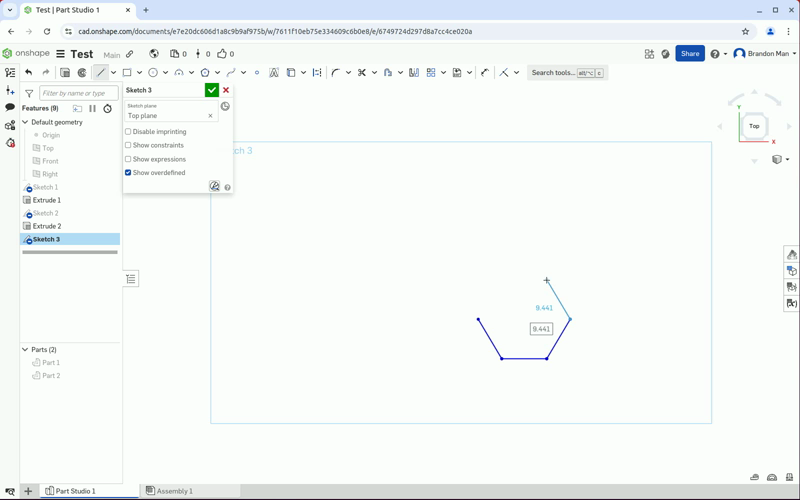
key_down(shift)
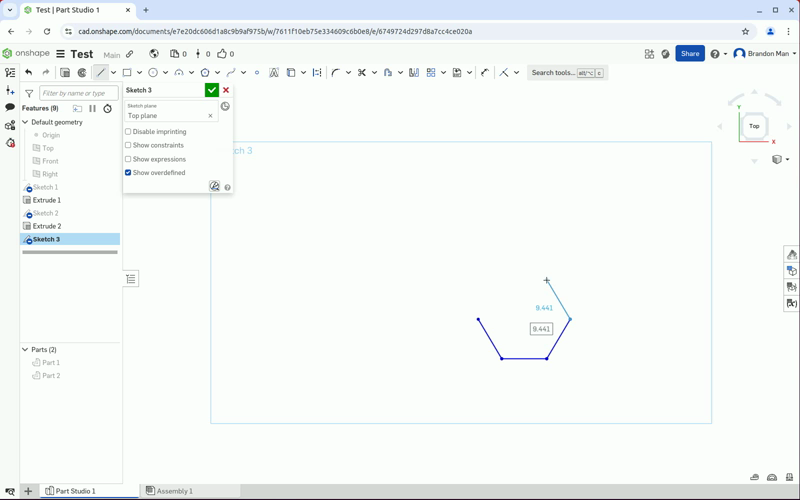
mouse_move(576, 279)
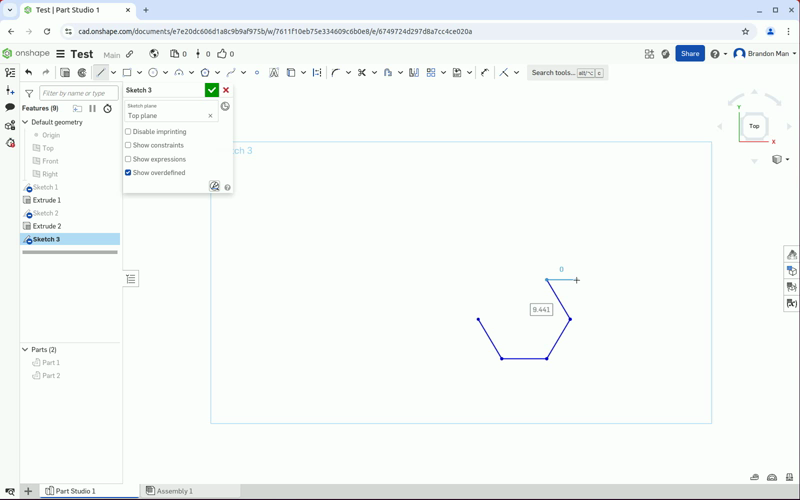
mouse_move(501, 279)
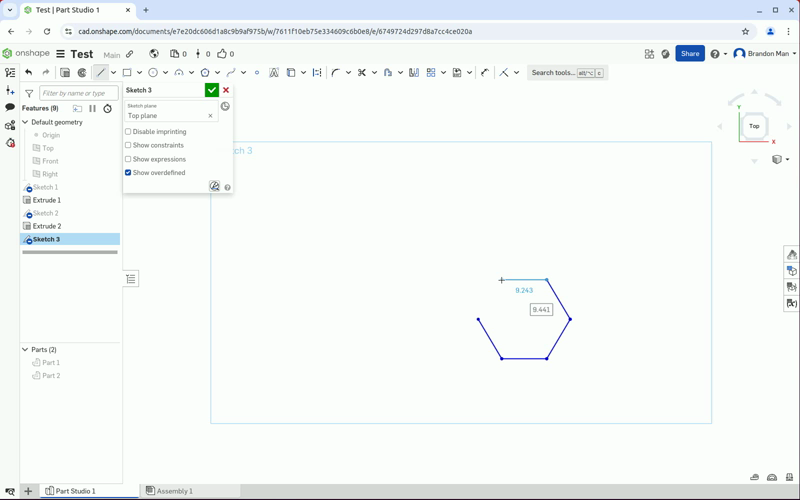
click(501, 279)
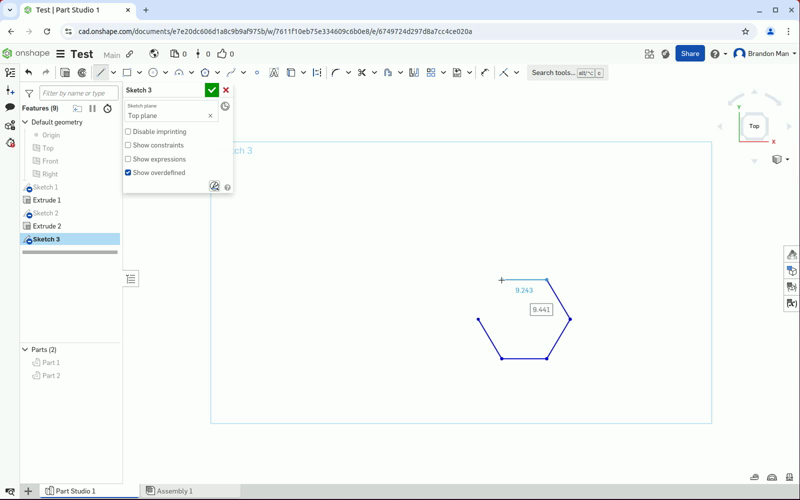
key_up(shift)
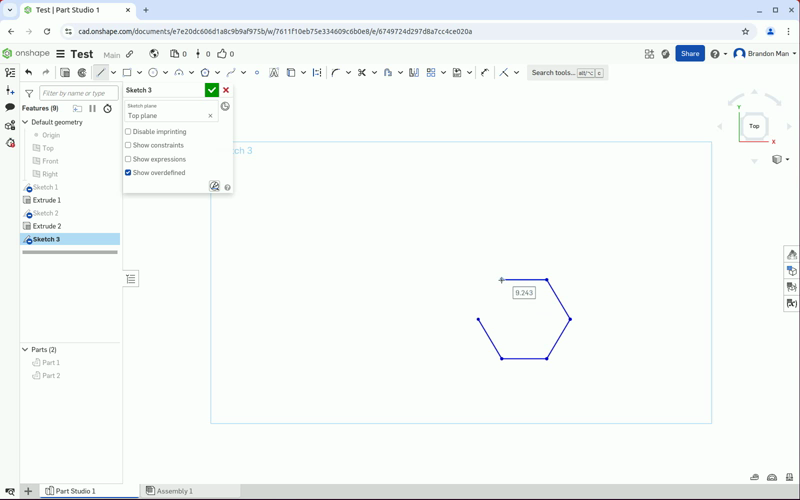
key_down(shift)
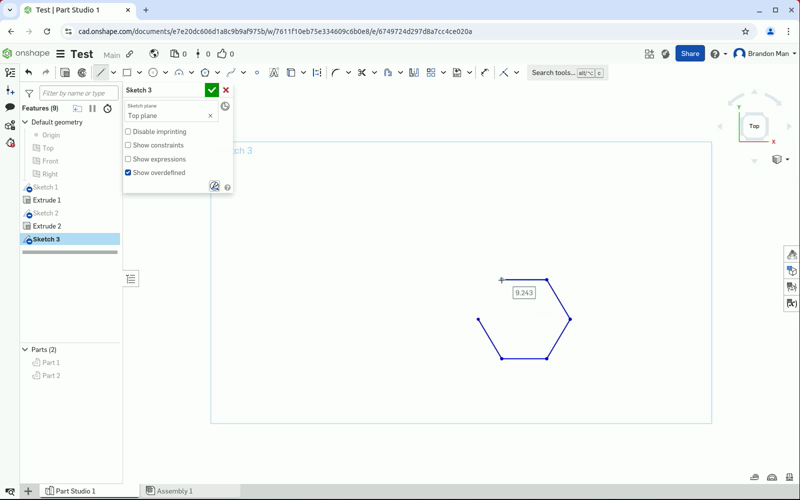
mouse_move(531, 279)
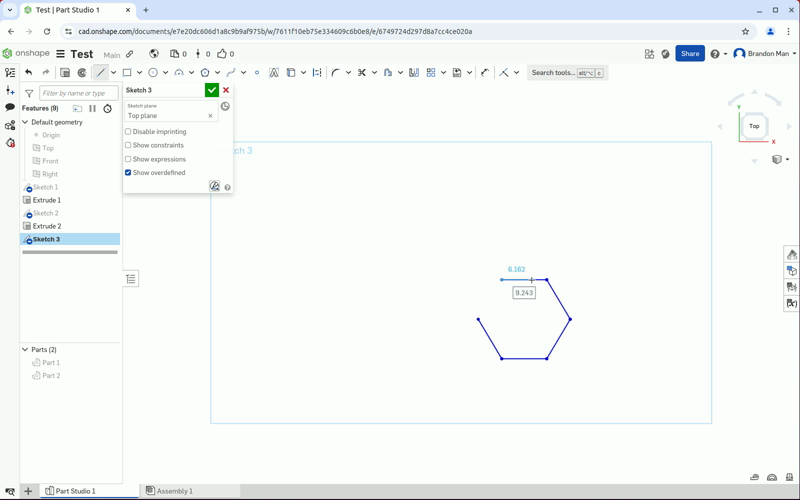
mouse_move(492, 293)
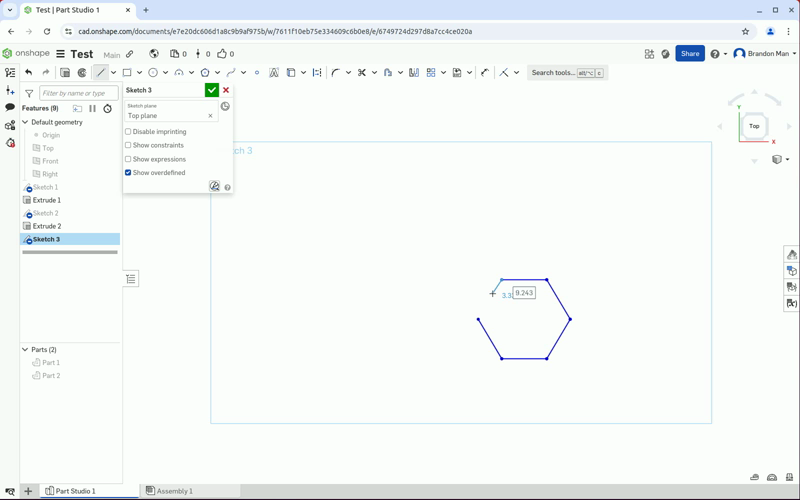
click(492, 293)
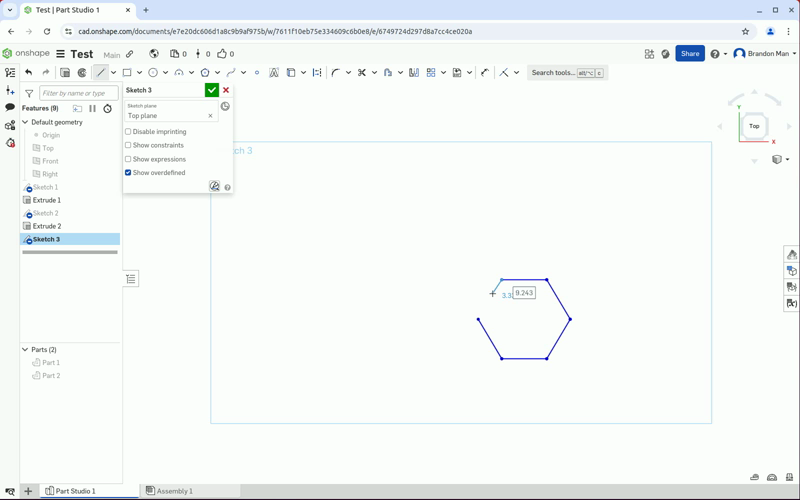
key_up(shift)
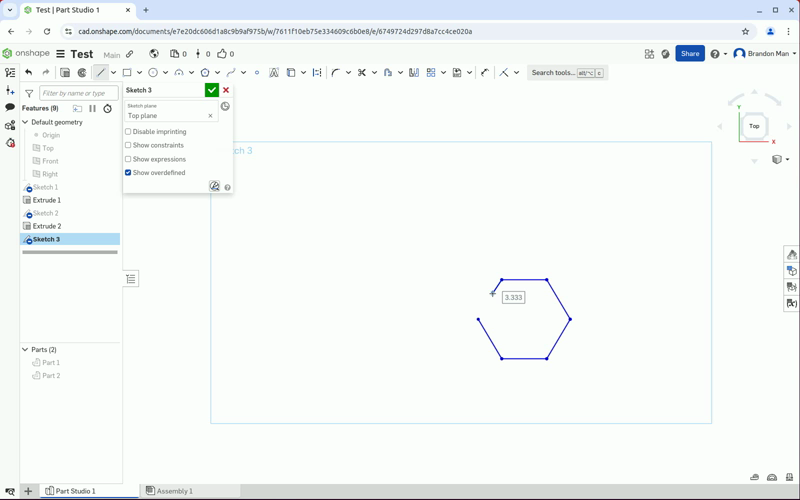
key(esc)
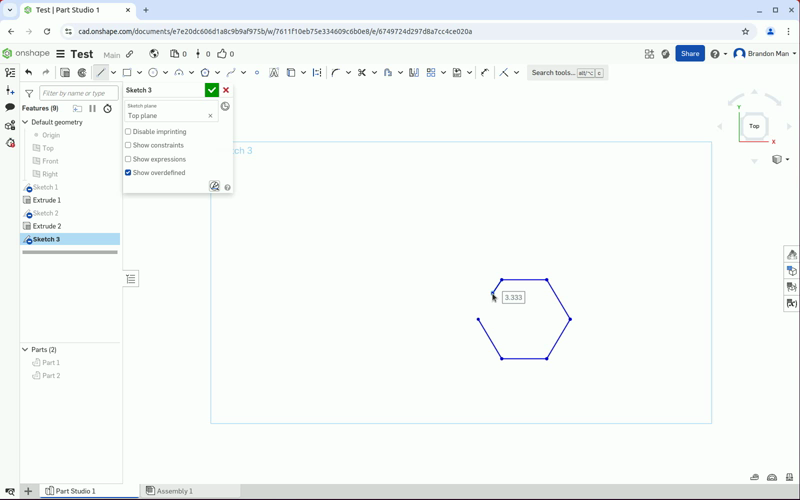
key(a)
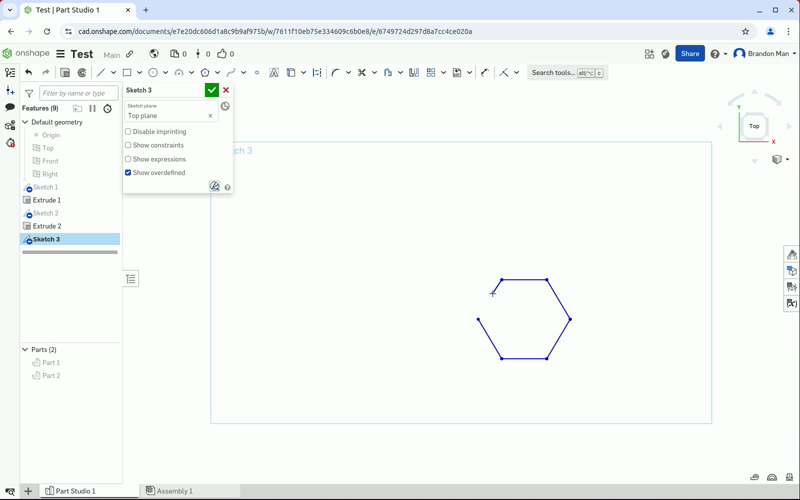
mouse_move(492, 293)
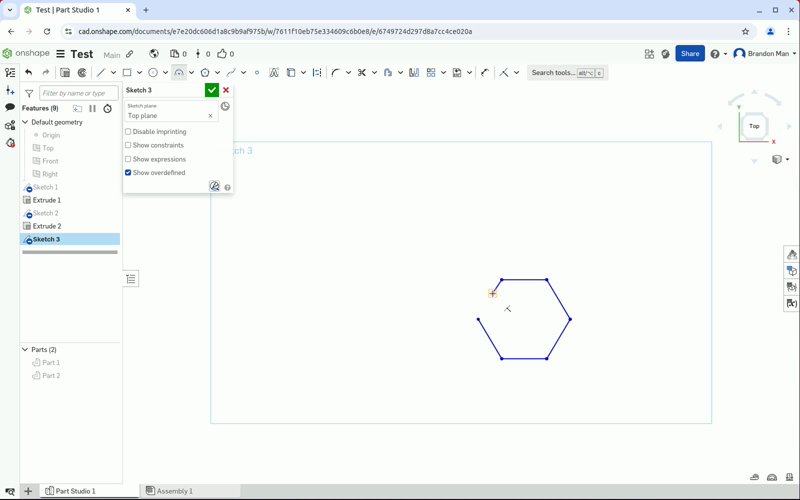
click(492, 293)
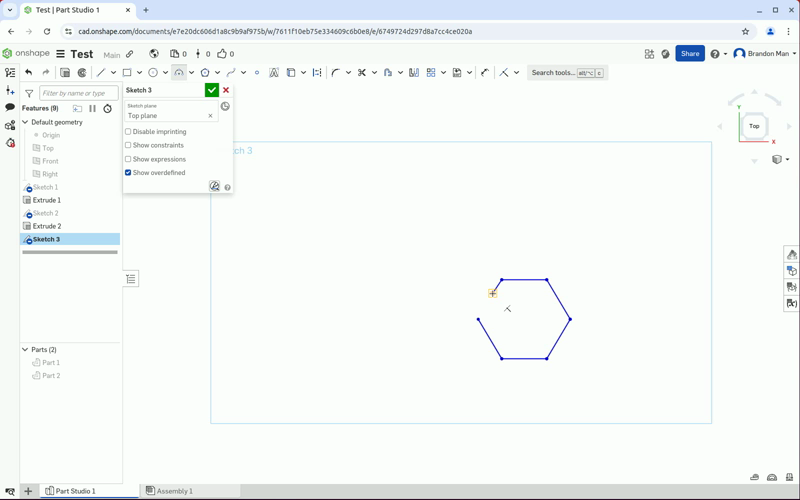
key_down(shift)
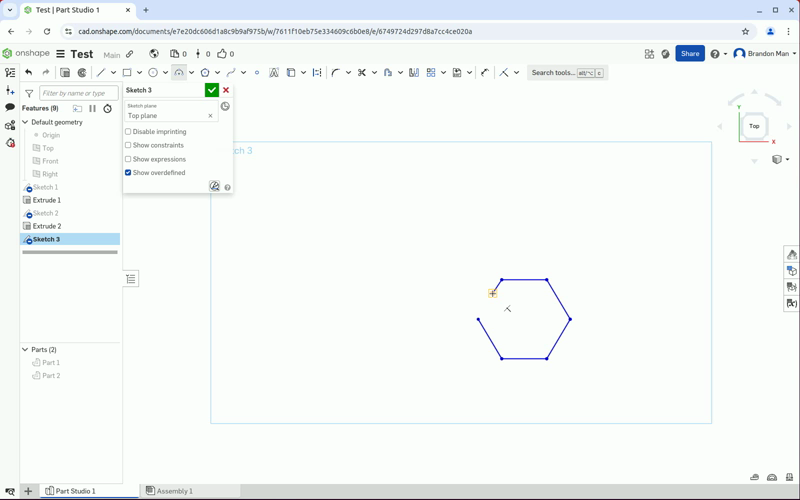
mouse_move(486, 305)
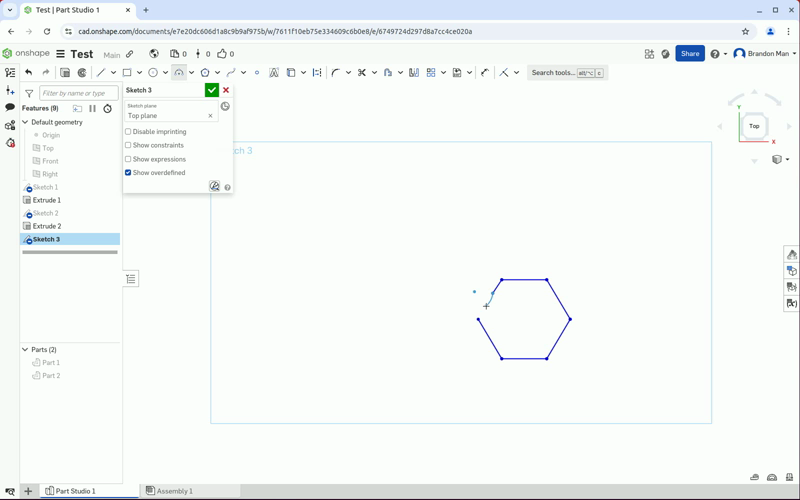
click(486, 305)
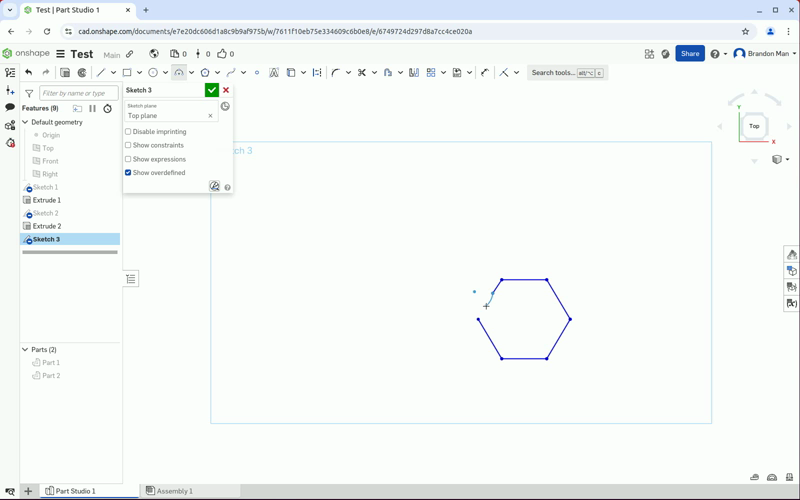
mouse_move(490, 299)
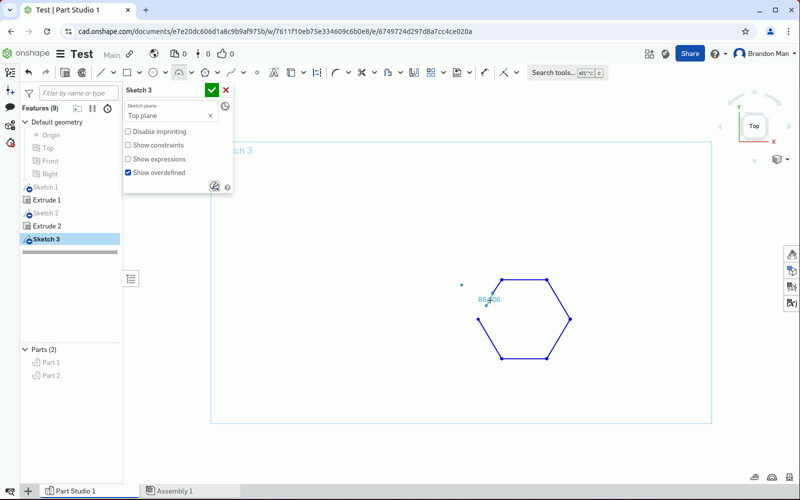
click(490, 299)
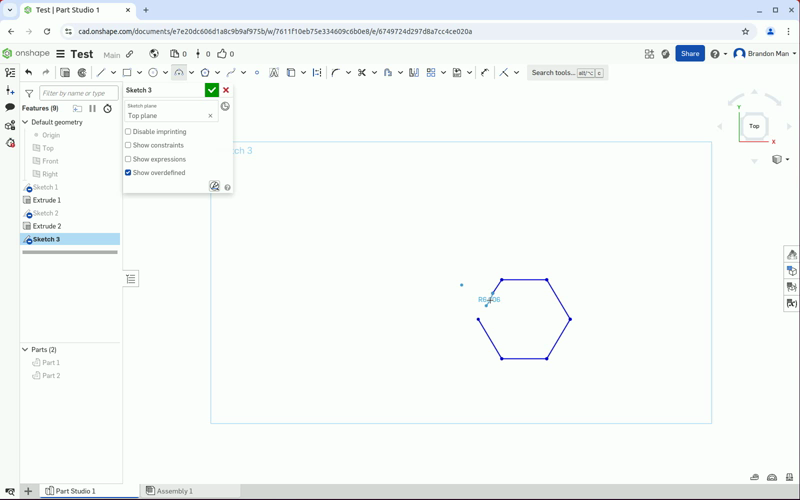
key_up(shift)
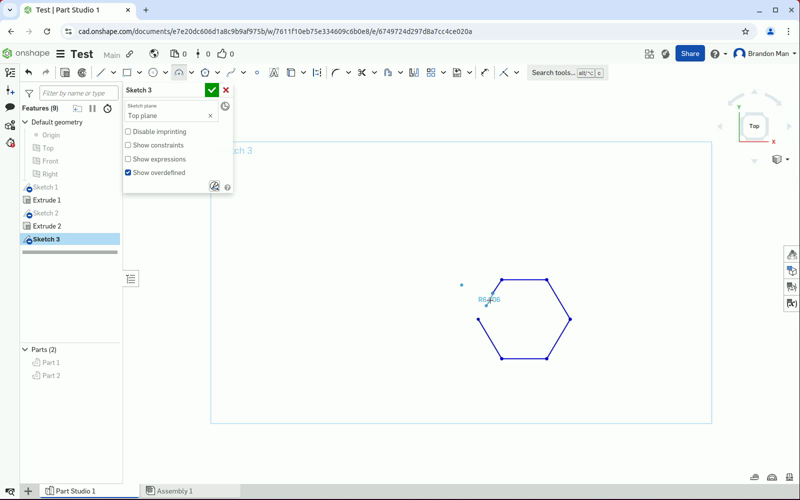
key(esc)
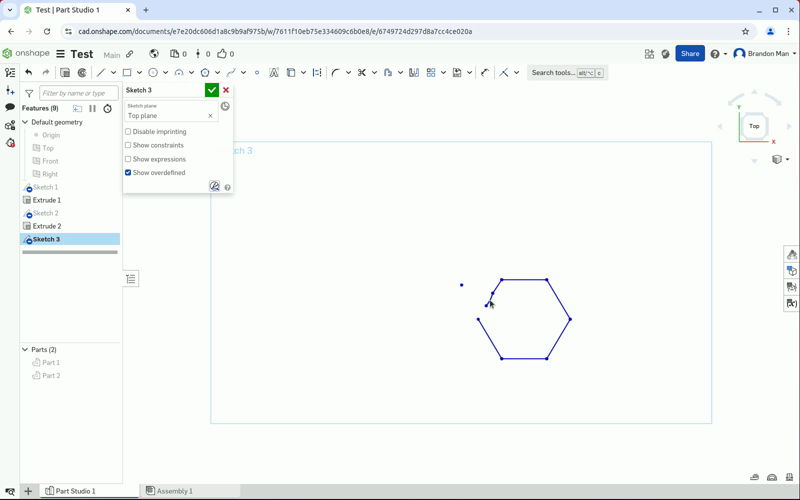
key(l)
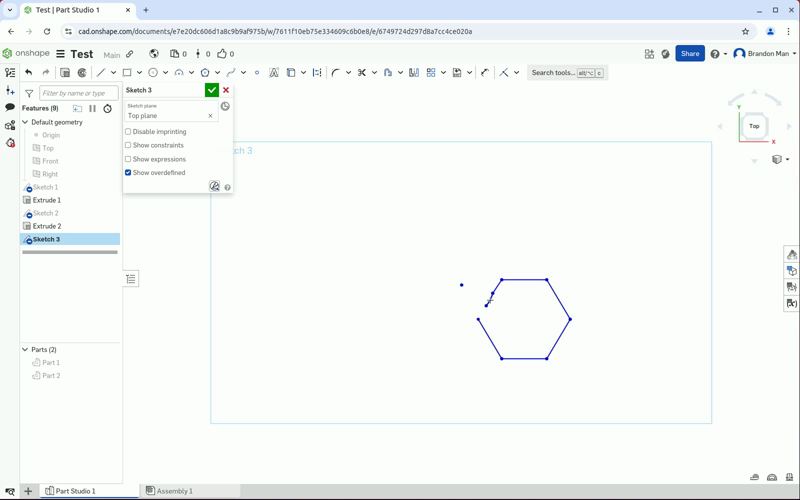
mouse_move(486, 305)
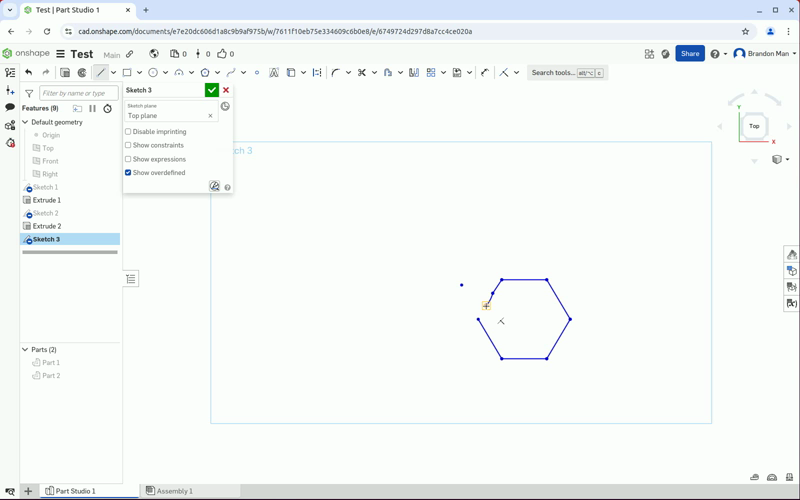
click(486, 305)
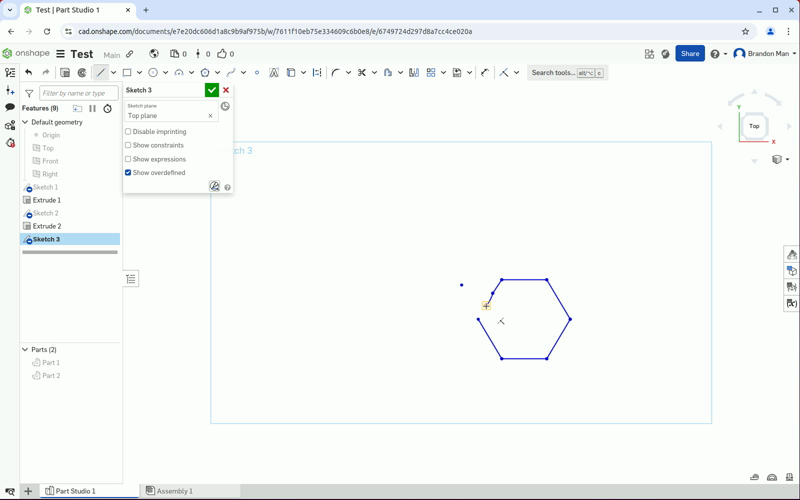
mouse_move(516, 305)
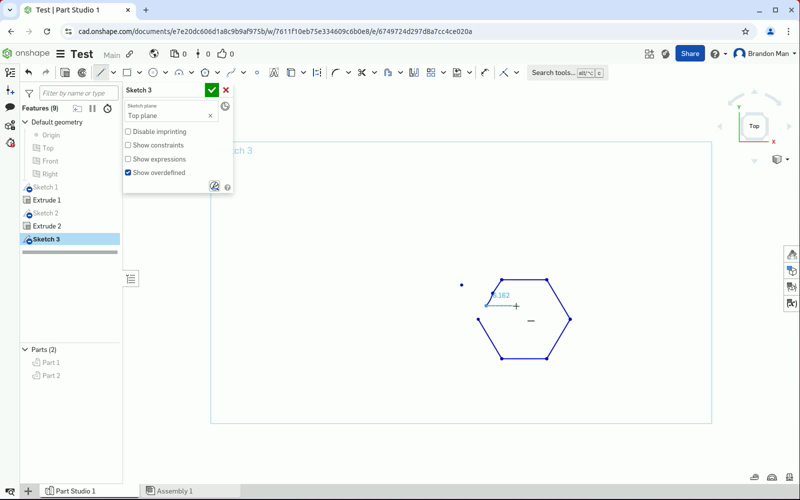
key_down(shift)
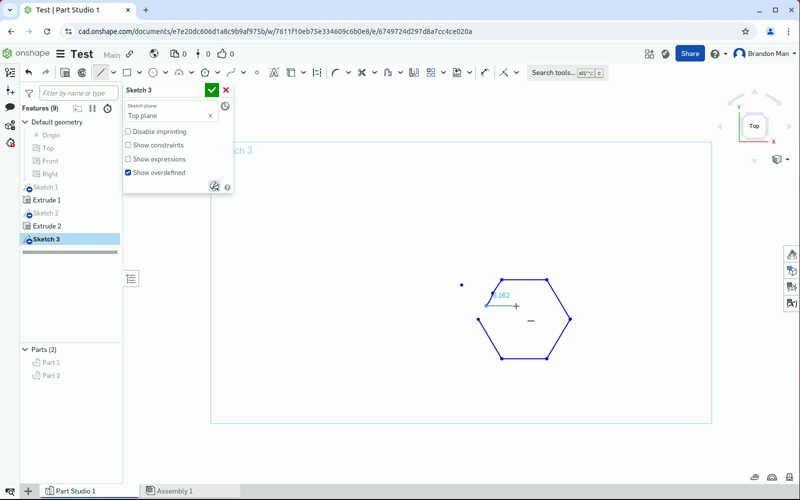
mouse_move(478, 319)
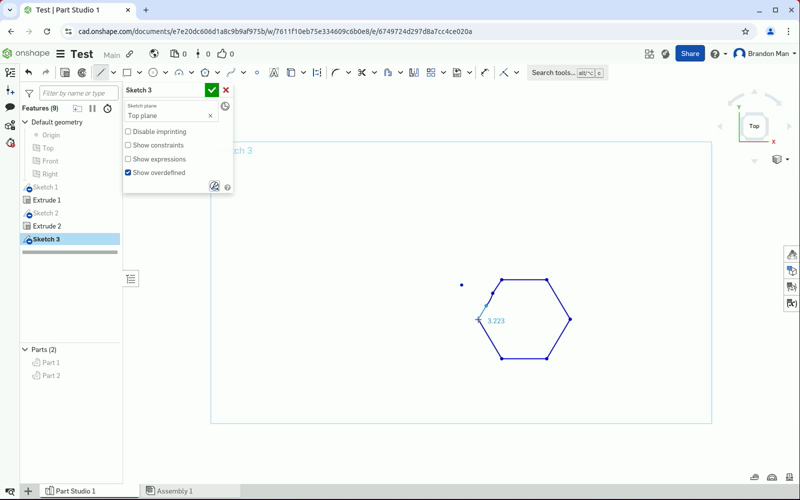
key_up(shift)
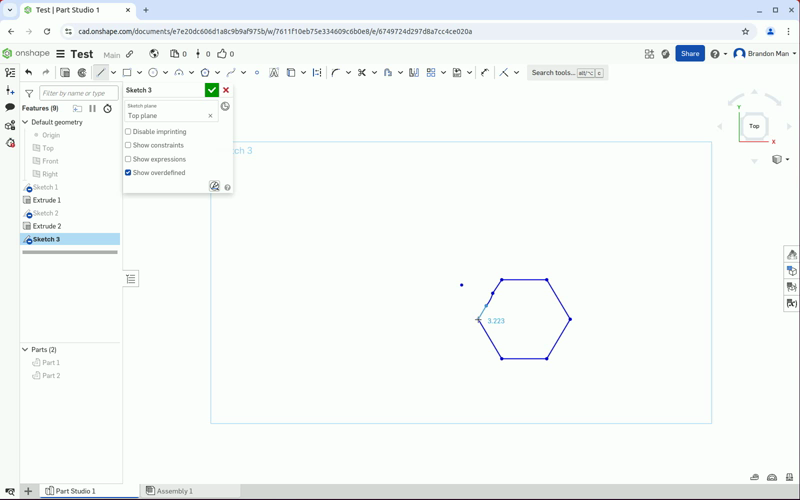
click(478, 319)
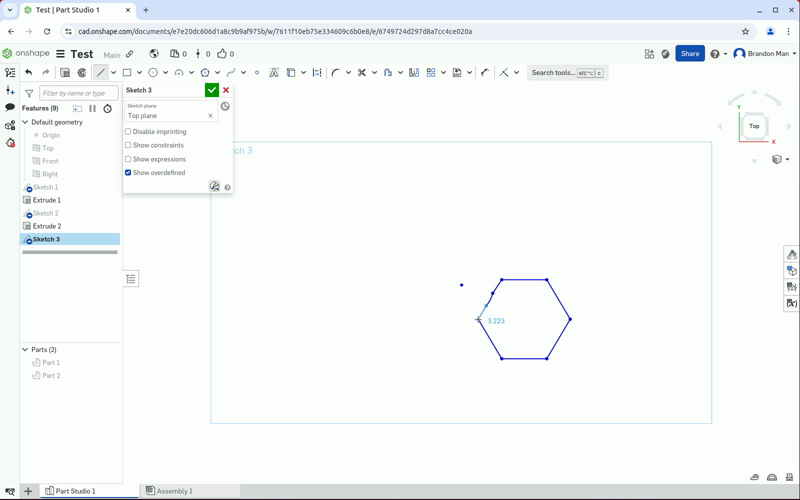
key(esc)
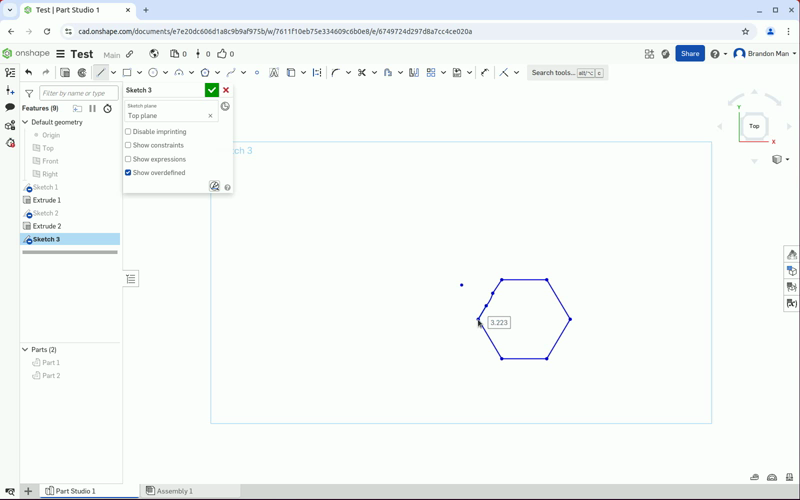
key(c)
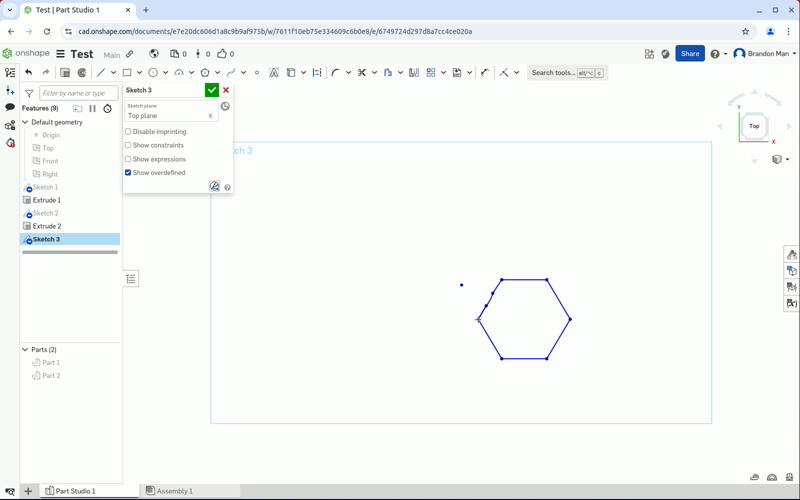
key_down(shift)
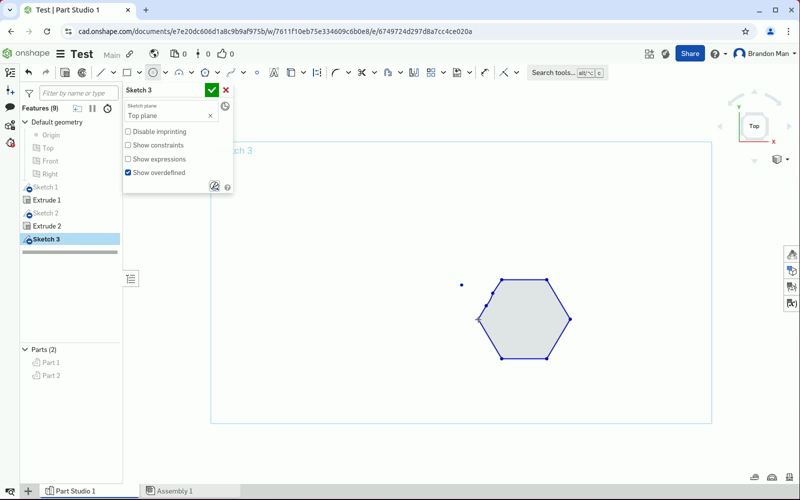
mouse_move(524, 319)
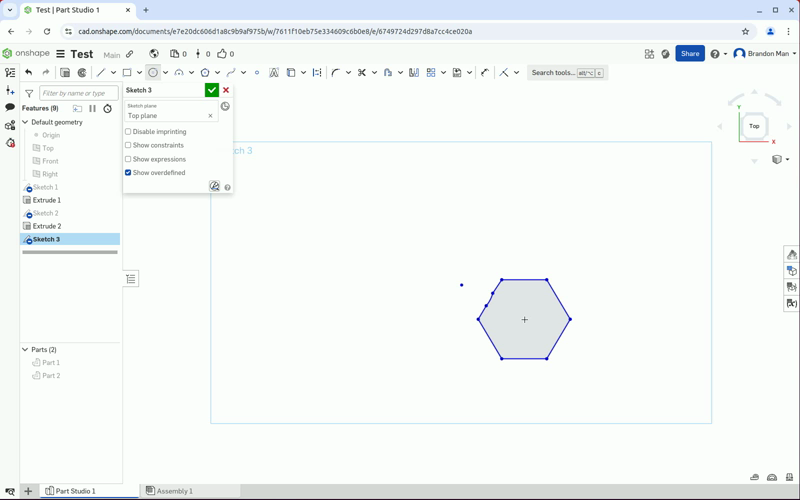
click(524, 319)
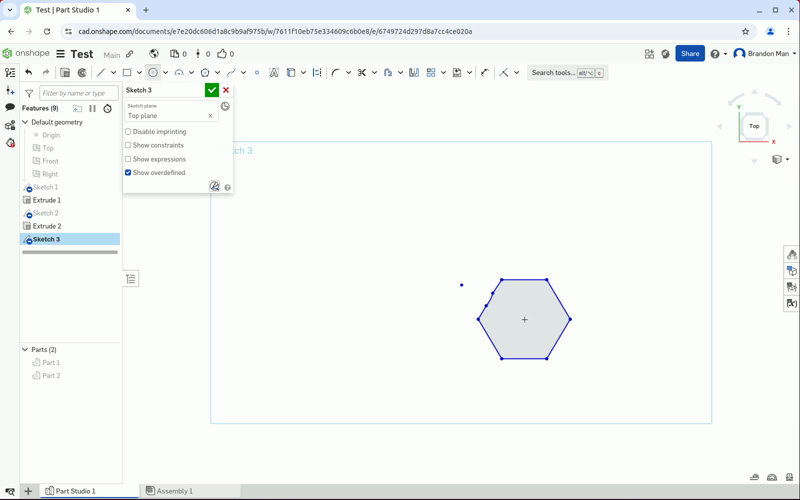
key_up(shift)
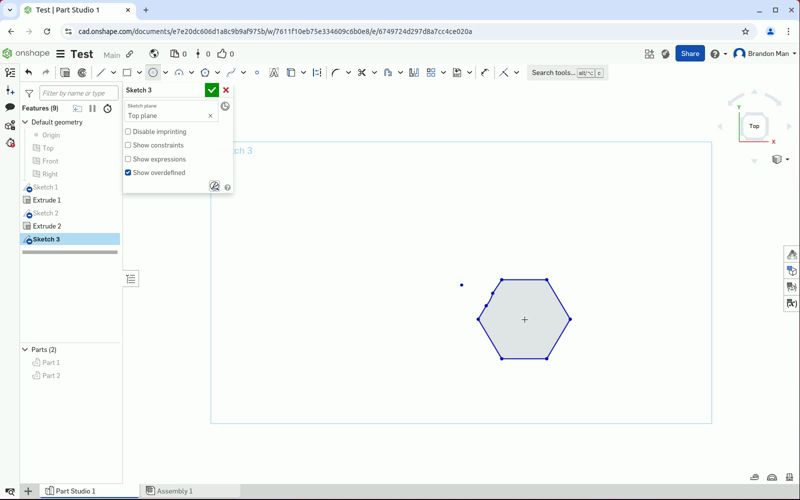
mouse_move(549, 319)
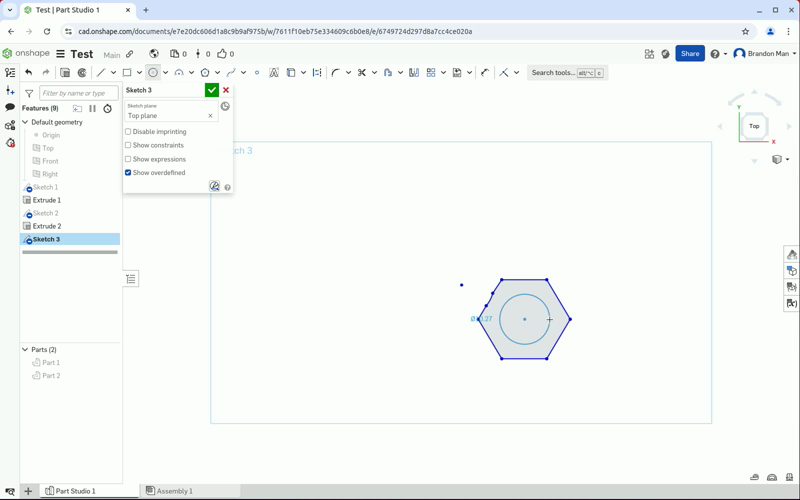
click(549, 319)
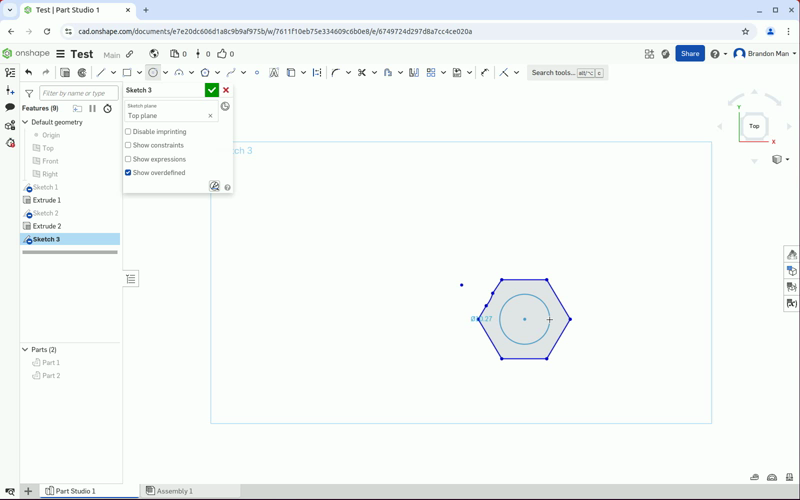
key(esc)
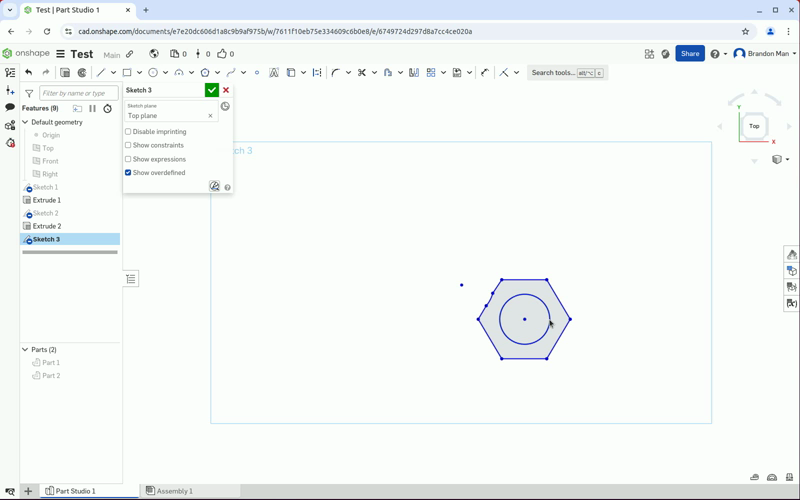
mouse_move(544, 341)
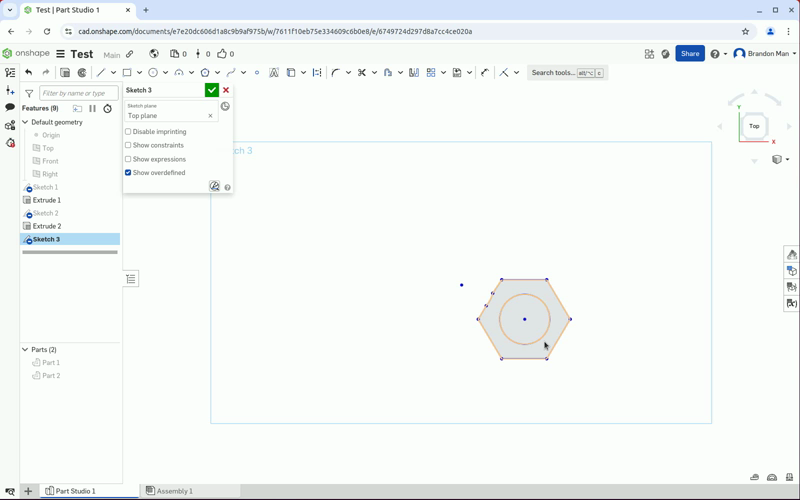
click(544, 341)
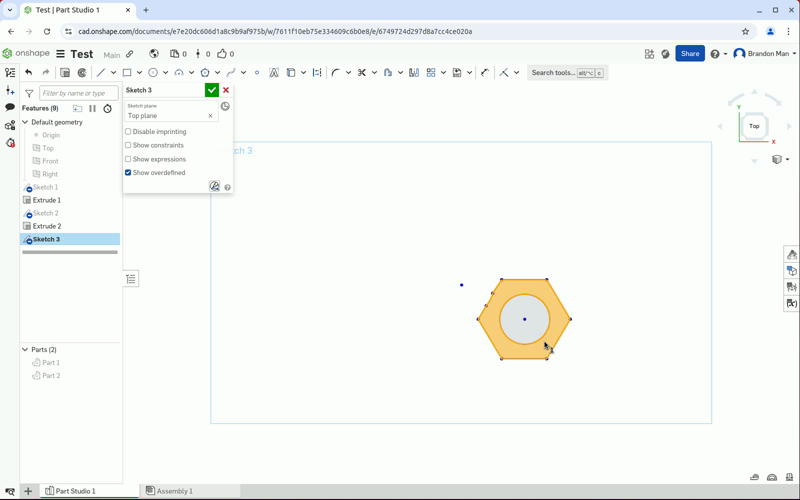
mouse_move(73, 352)
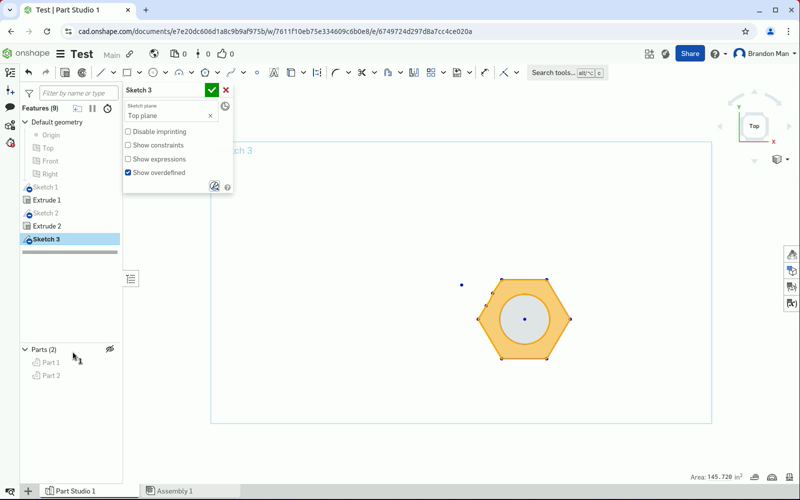
key(shift+y)
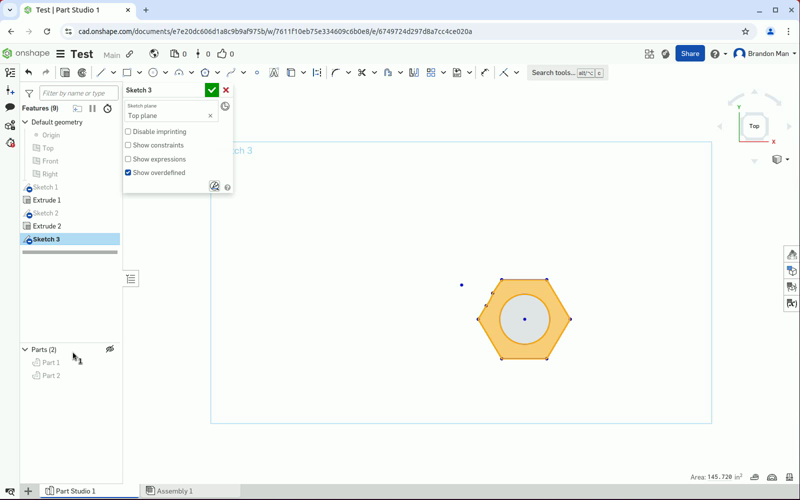
key(shift+e)
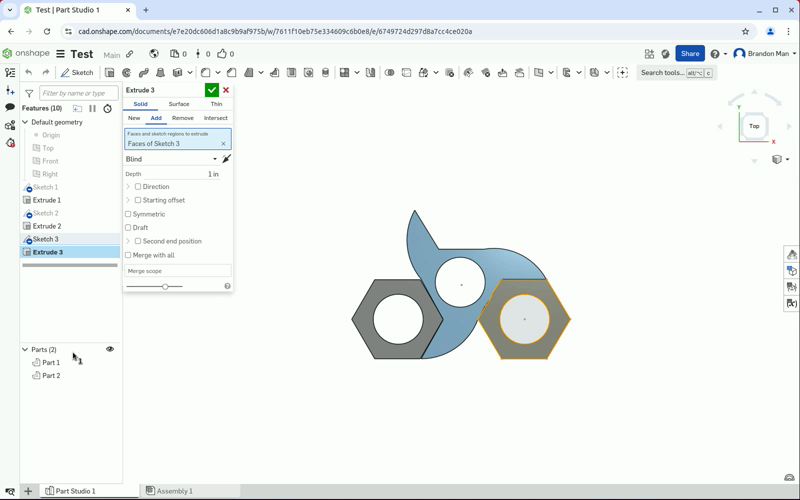
mouse_move(143, 106)
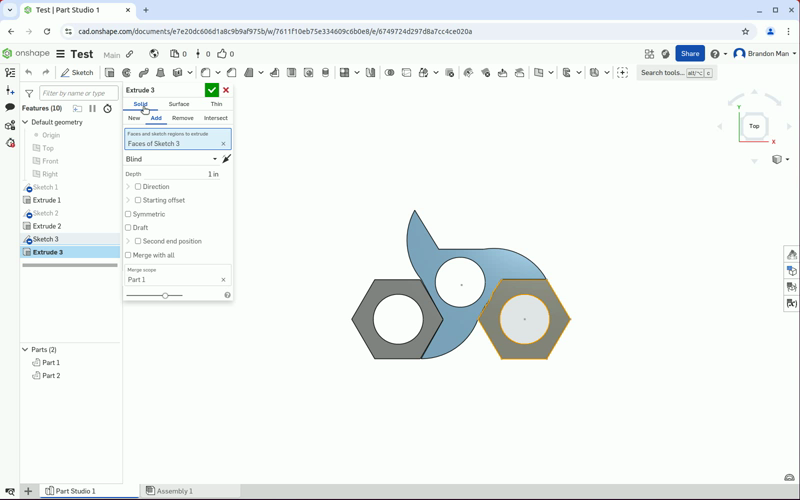
click(143, 106)
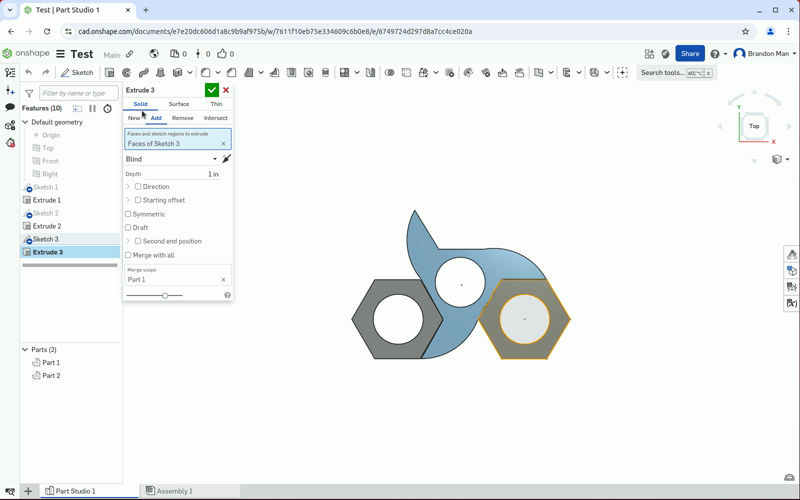
mouse_move(137, 120)
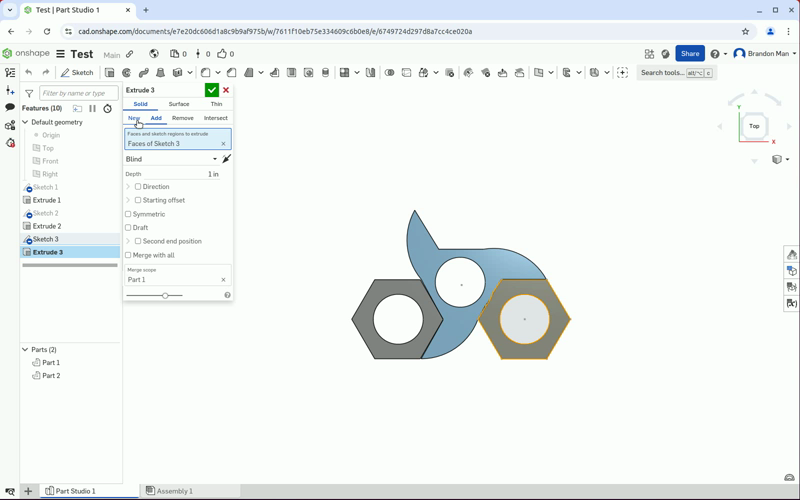
click(137, 120)
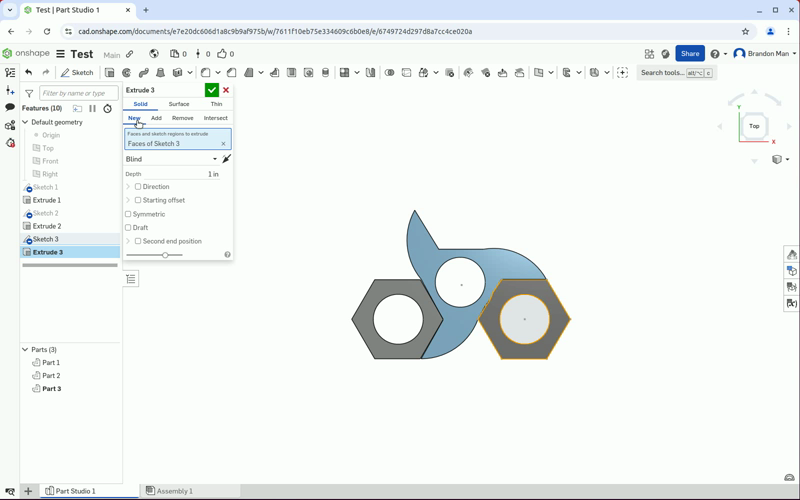
key(tab, 4)
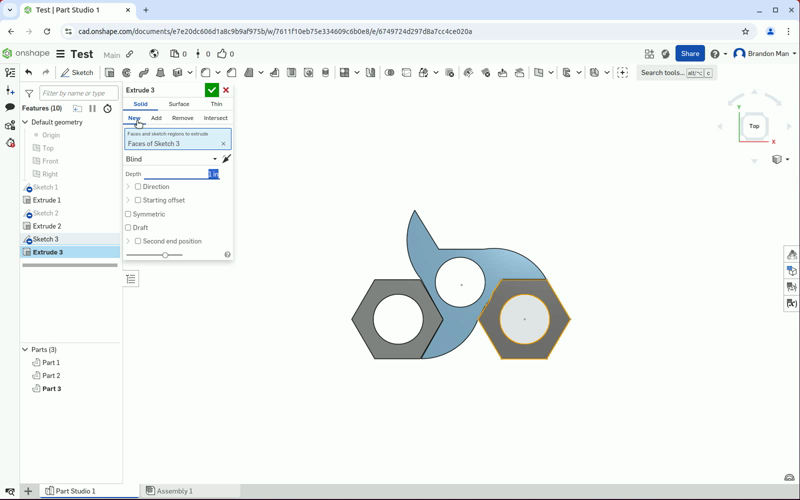
text(3.129)
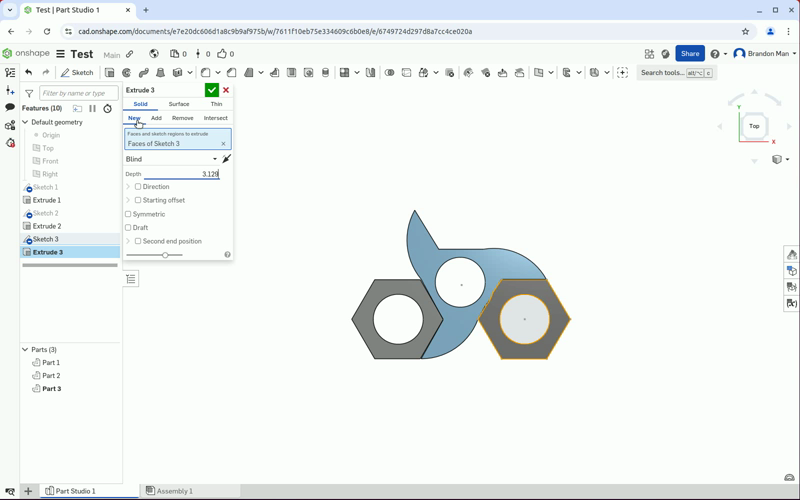
key(enter)
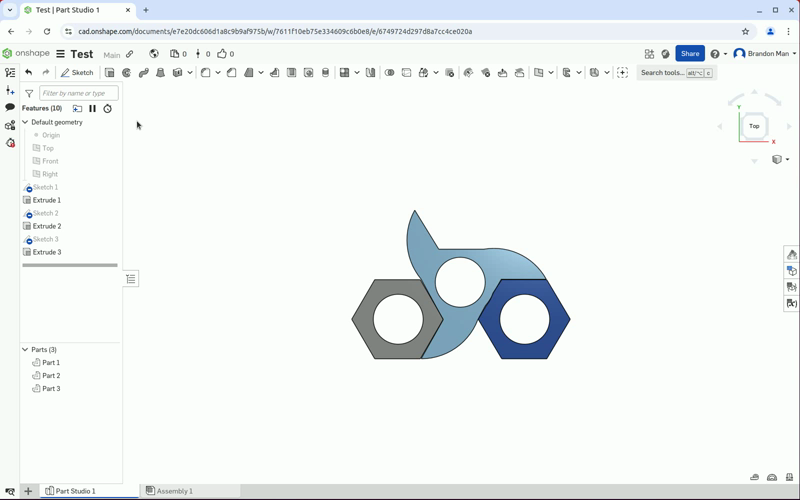
key(shift+h)
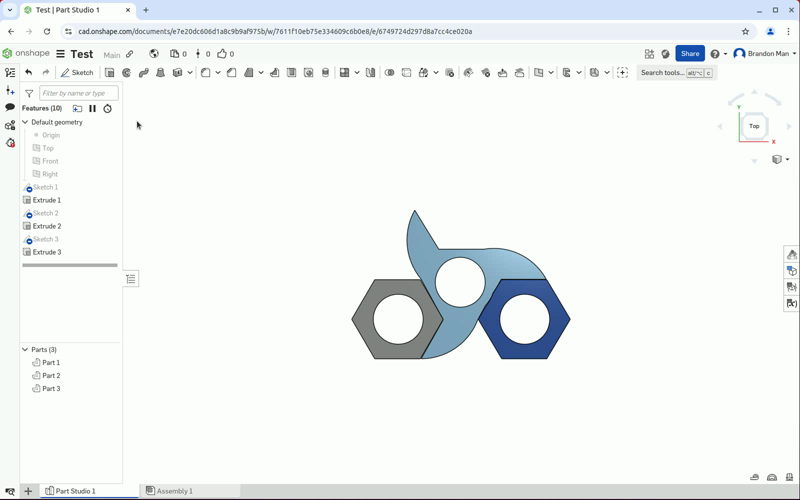
key(shift+h)
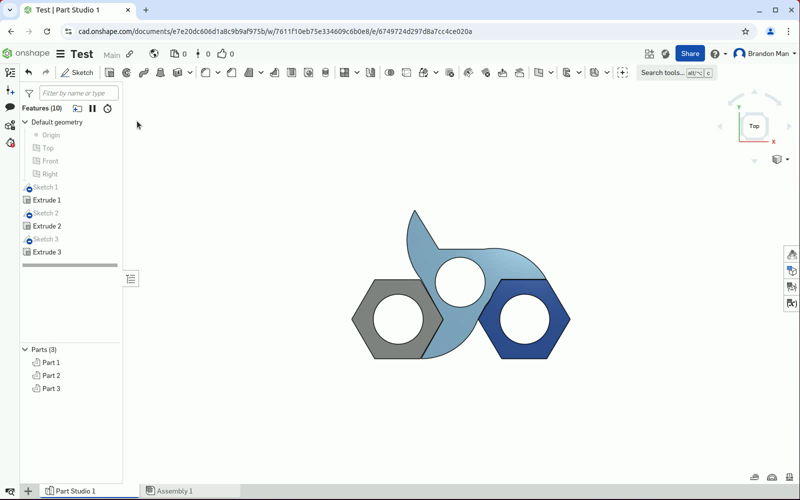
mouse_move(73, 189)
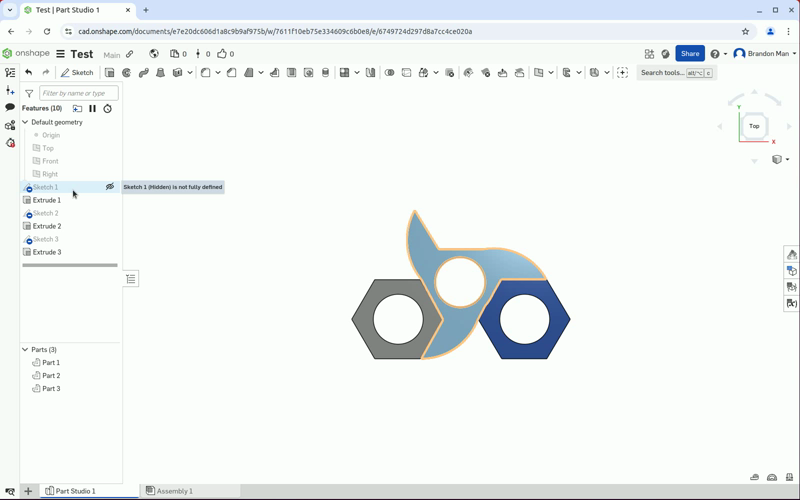
click(73, 189)
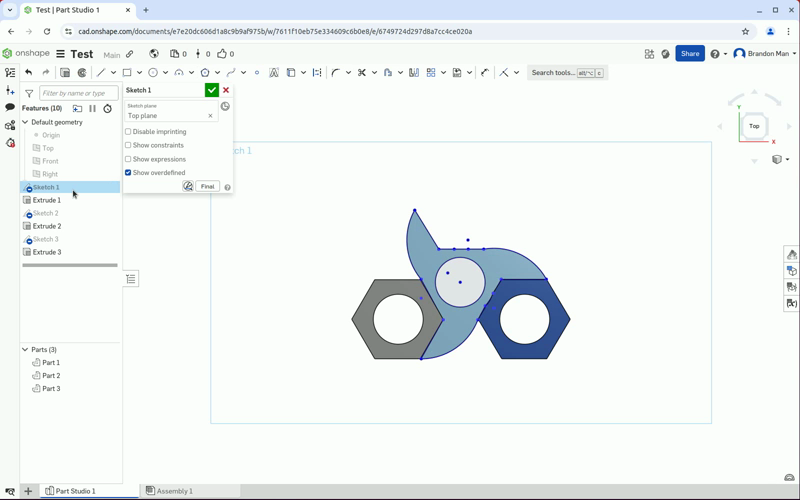
mouse_move(229, 92)
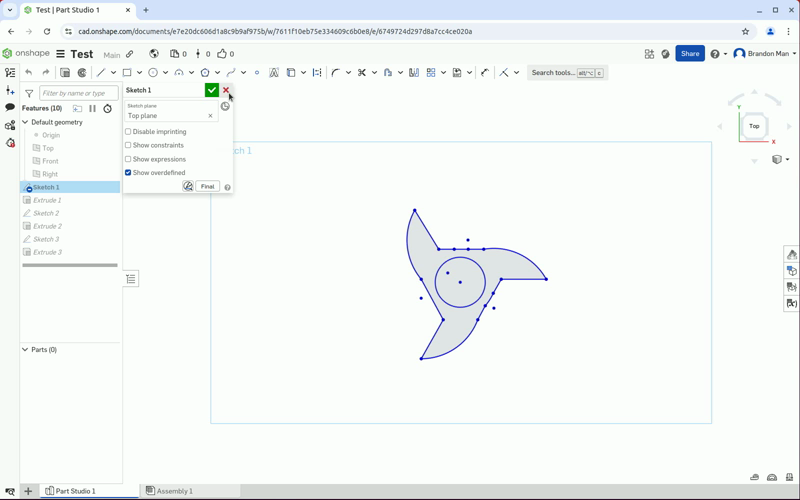
click(229, 92)
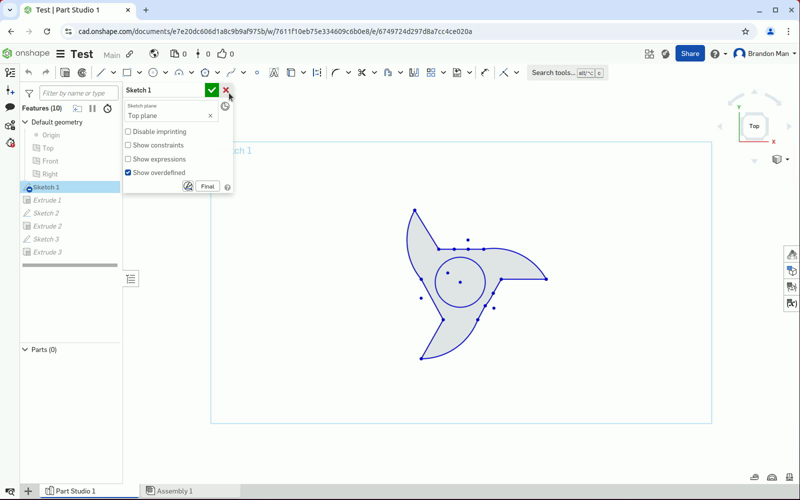
key(shift+s)
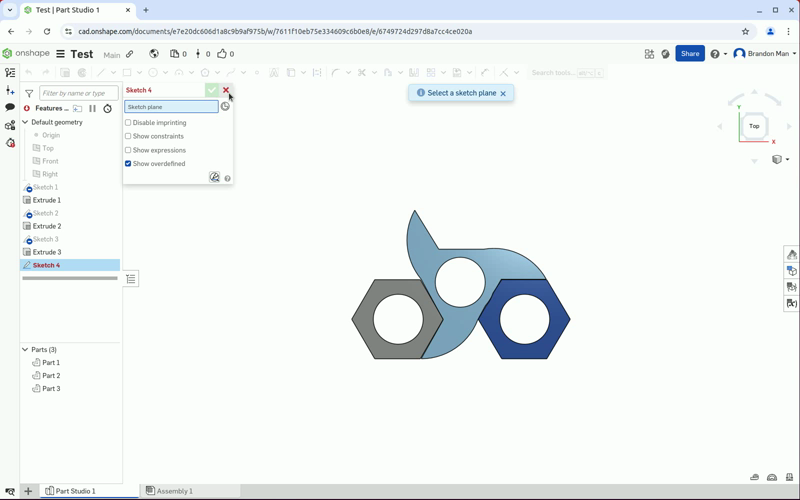
mouse_move(73, 150)
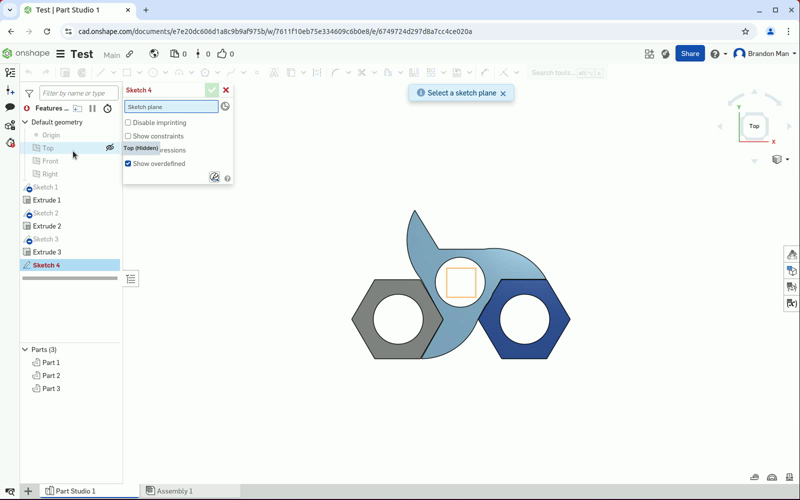
click(73, 150)
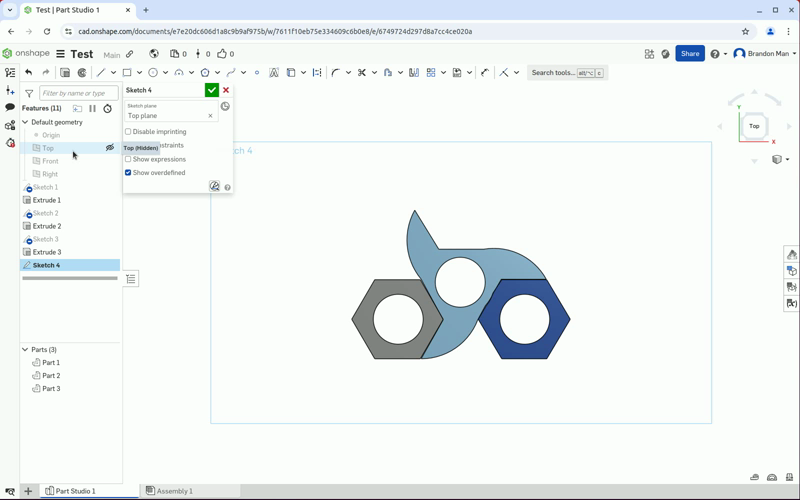
mouse_move(73, 352)
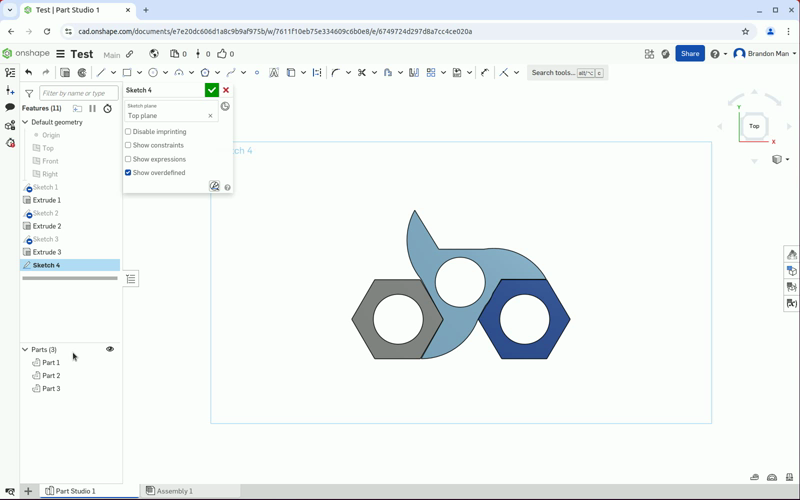
key(y)
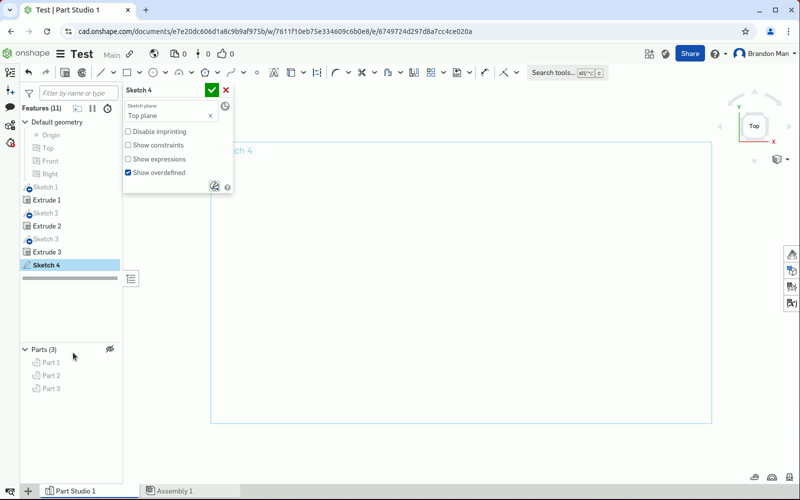
key(l)
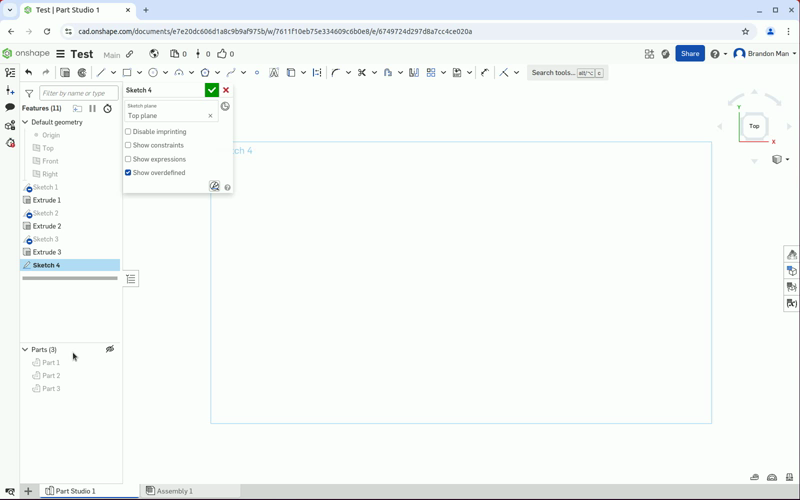
key_down(shift)
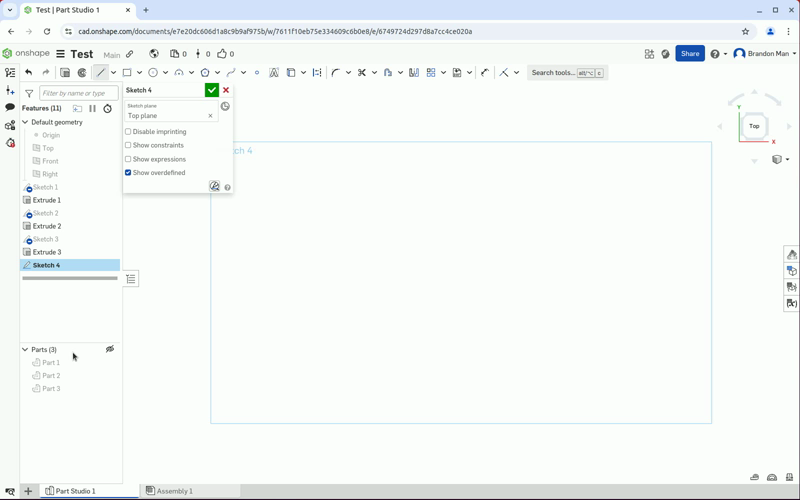
mouse_move(414, 210)
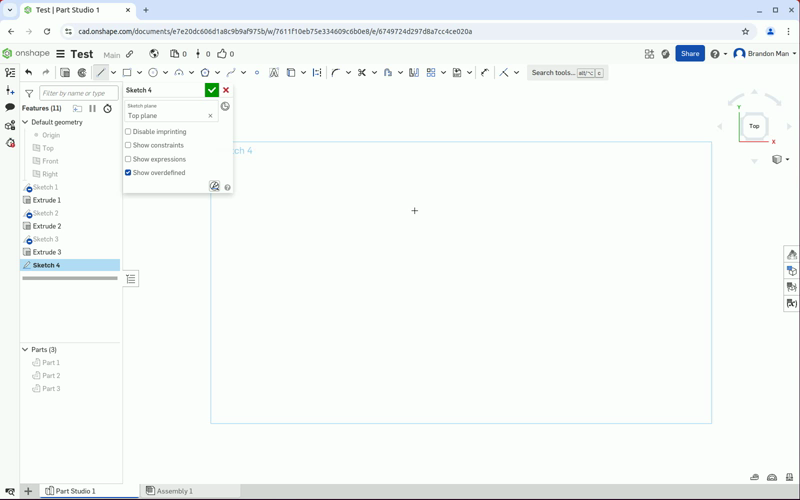
click(414, 210)
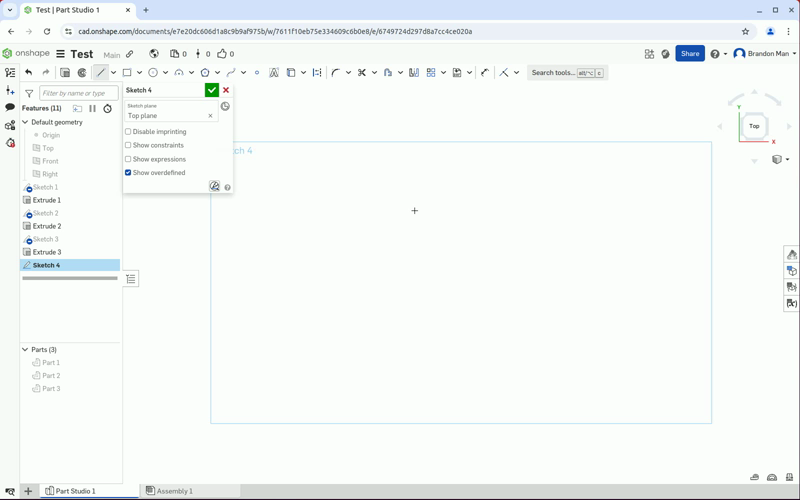
key_up(shift)
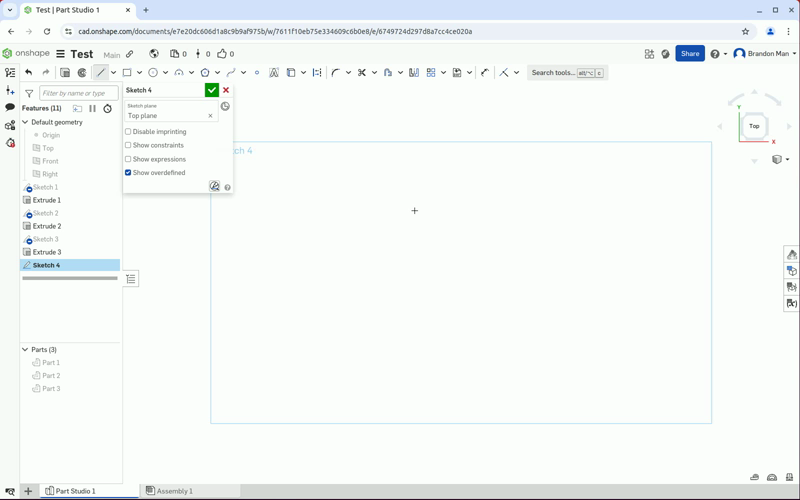
key_down(shift)
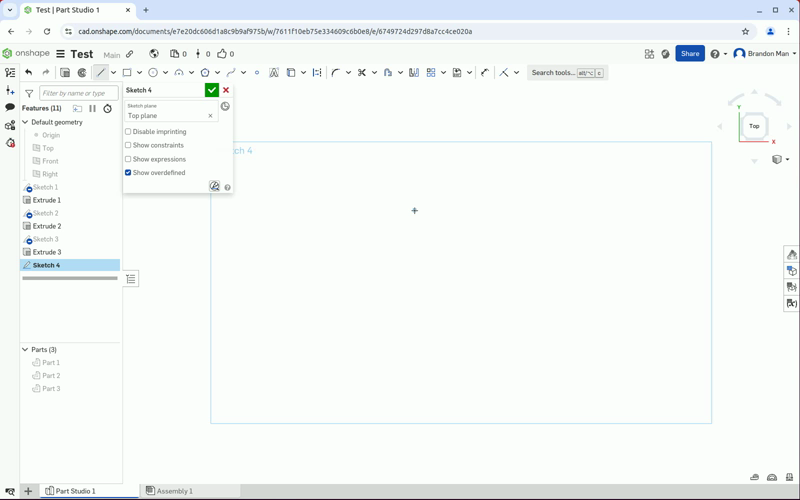
mouse_move(444, 210)
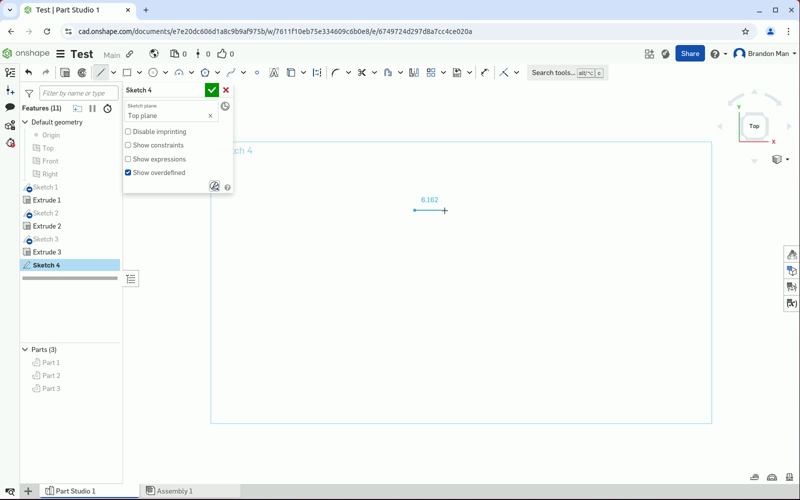
mouse_move(438, 249)
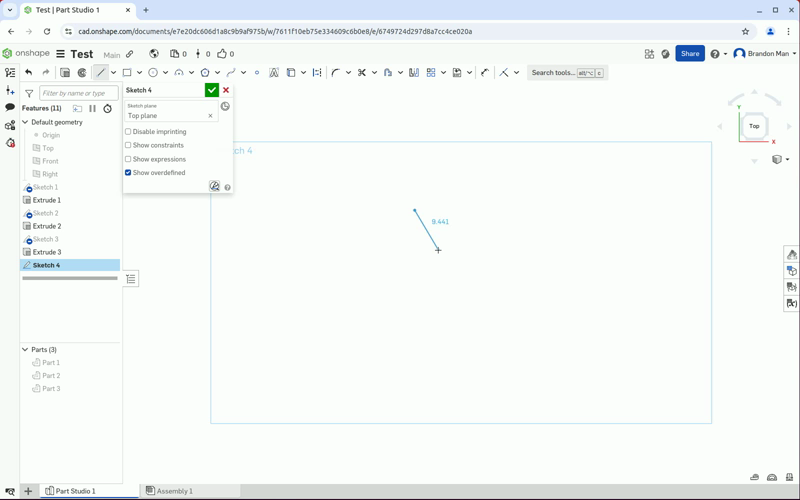
click(438, 249)
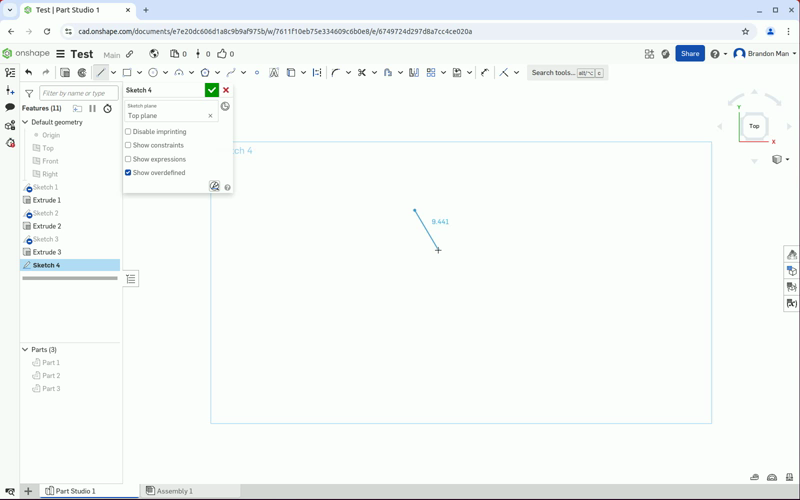
key_up(shift)
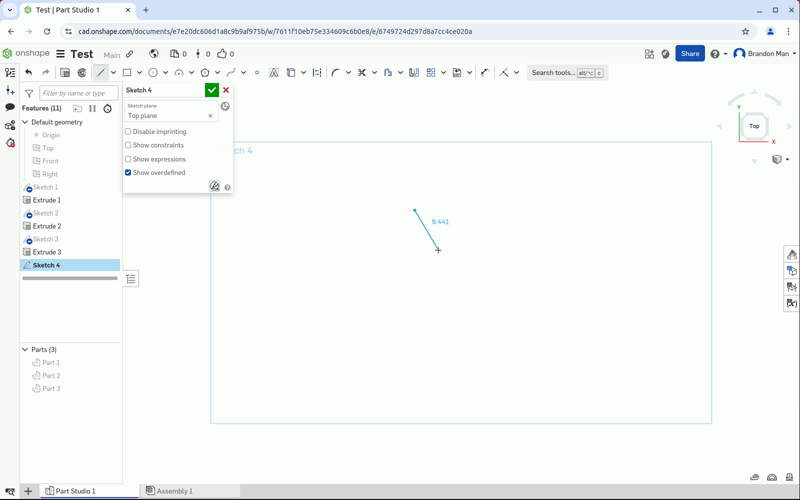
key_down(shift)
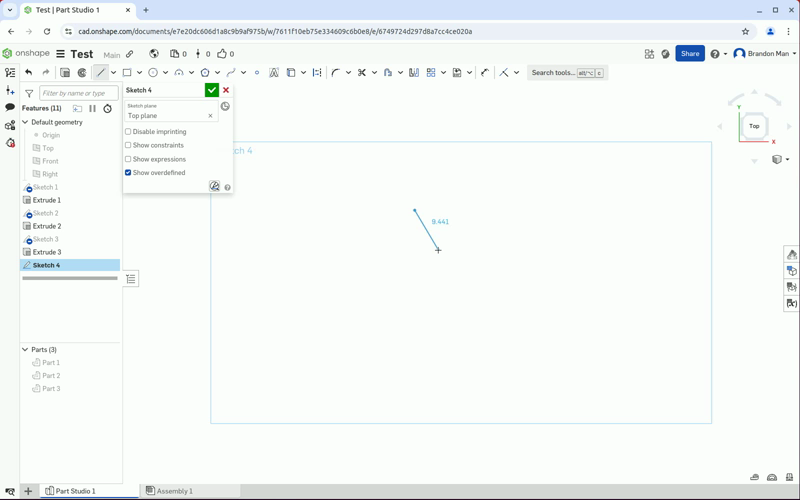
mouse_move(468, 249)
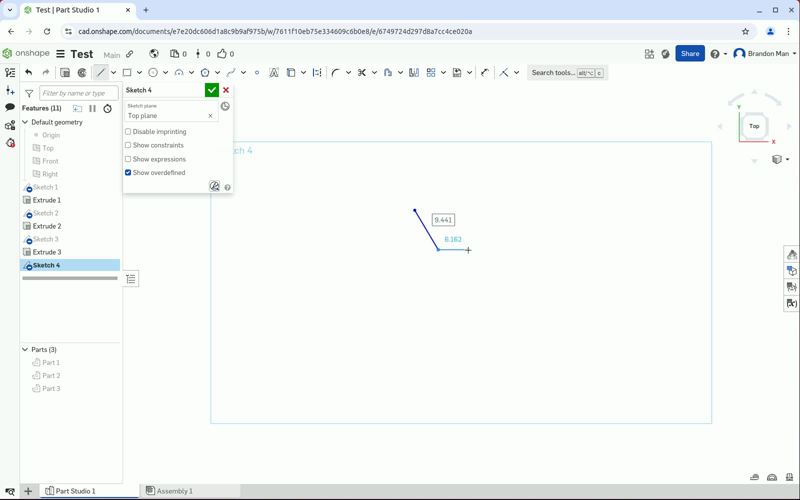
mouse_move(453, 249)
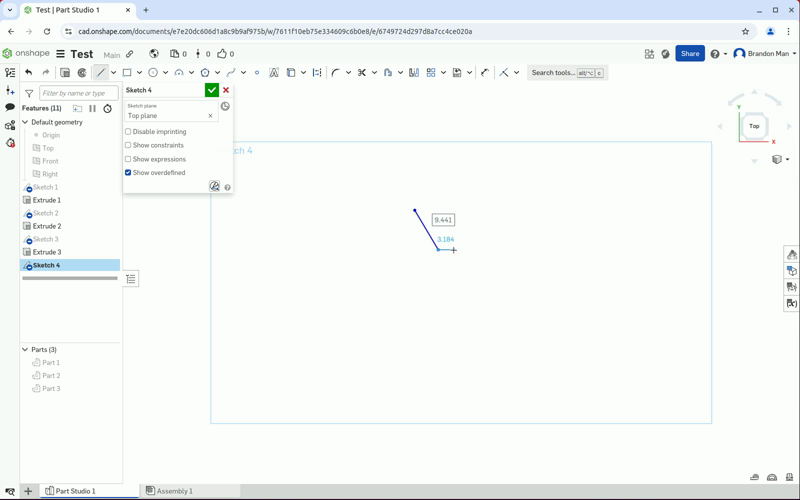
click(453, 249)
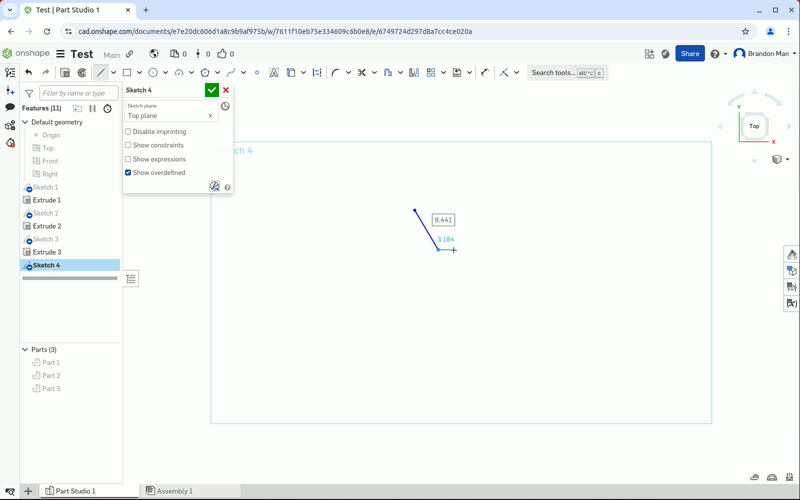
key_up(shift)
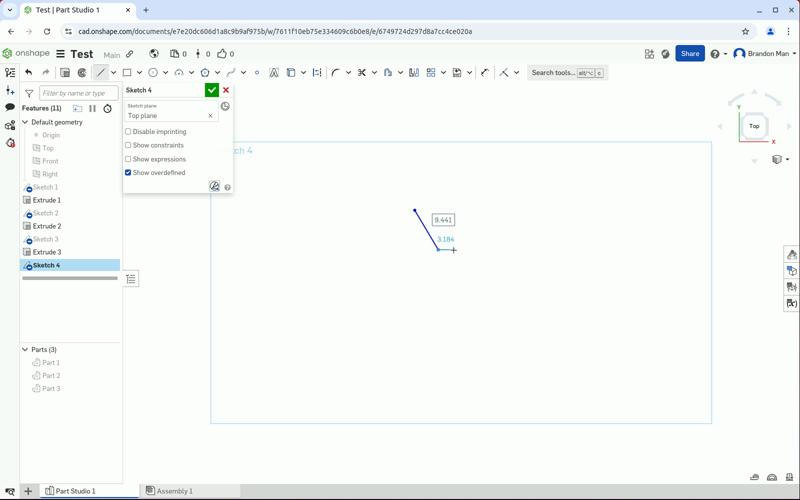
key_down(shift)
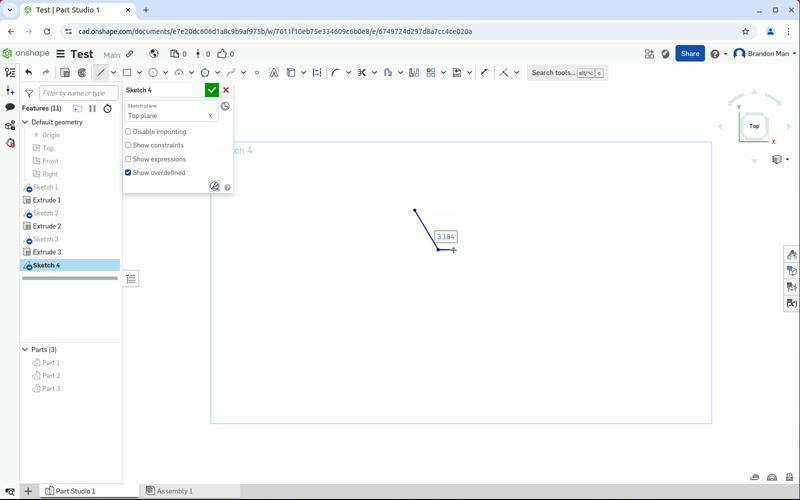
mouse_move(483, 249)
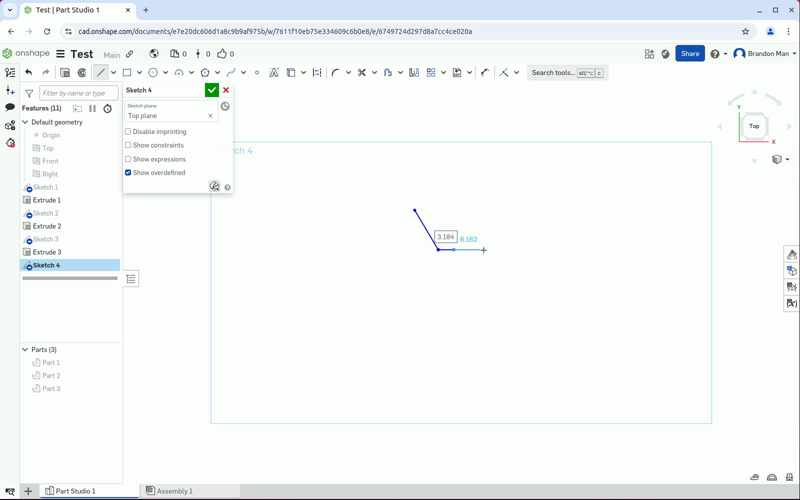
mouse_move(467, 249)
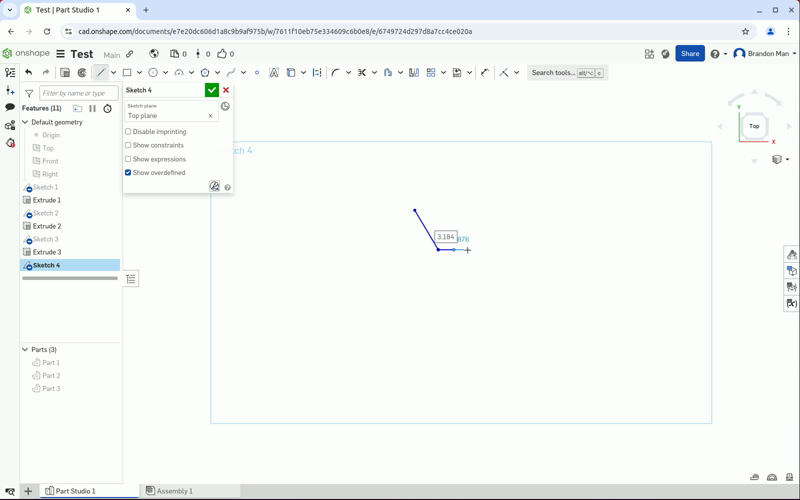
click(467, 249)
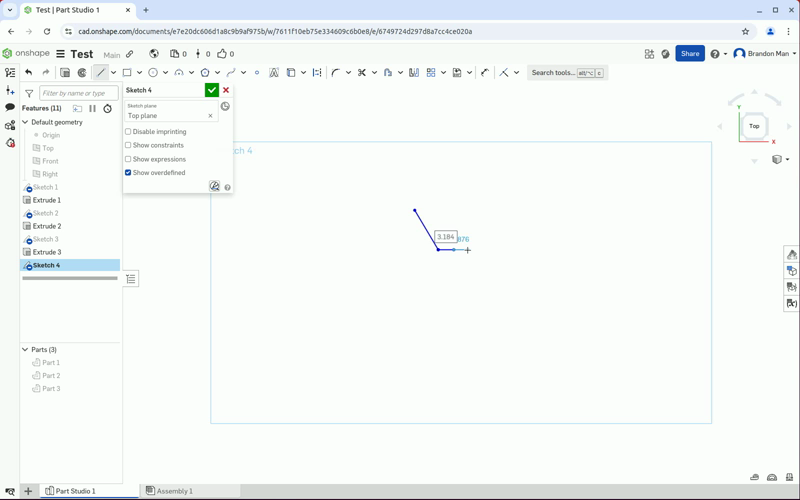
key_up(shift)
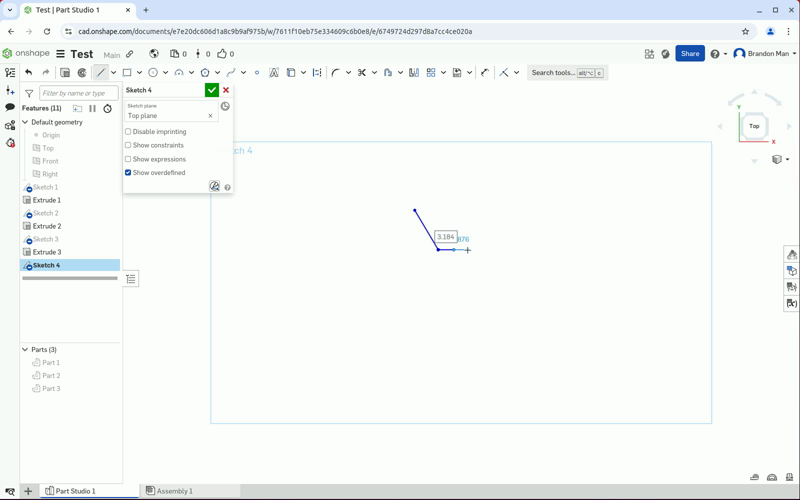
key_down(shift)
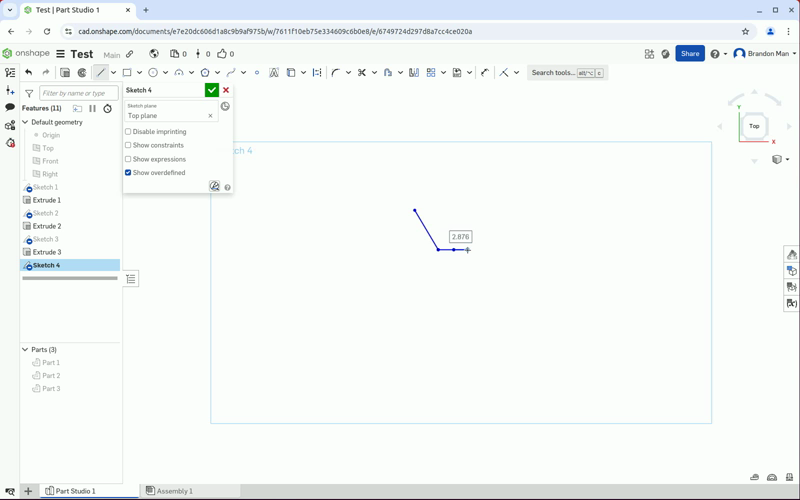
mouse_move(498, 249)
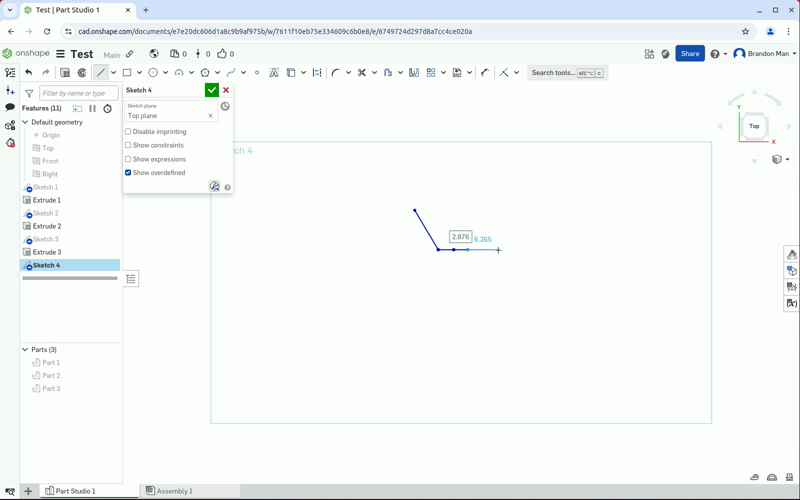
mouse_move(483, 249)
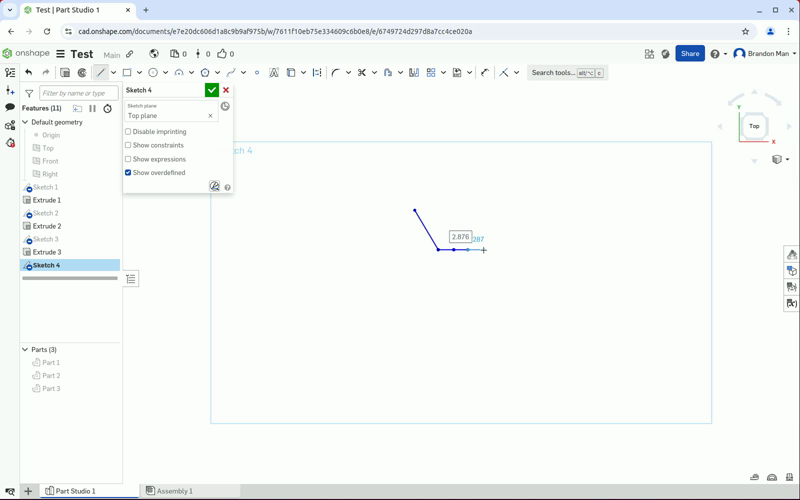
click(483, 249)
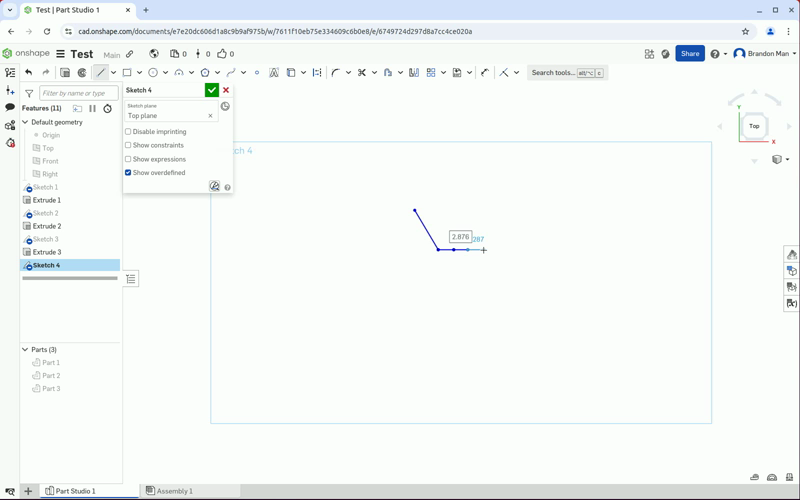
key_up(shift)
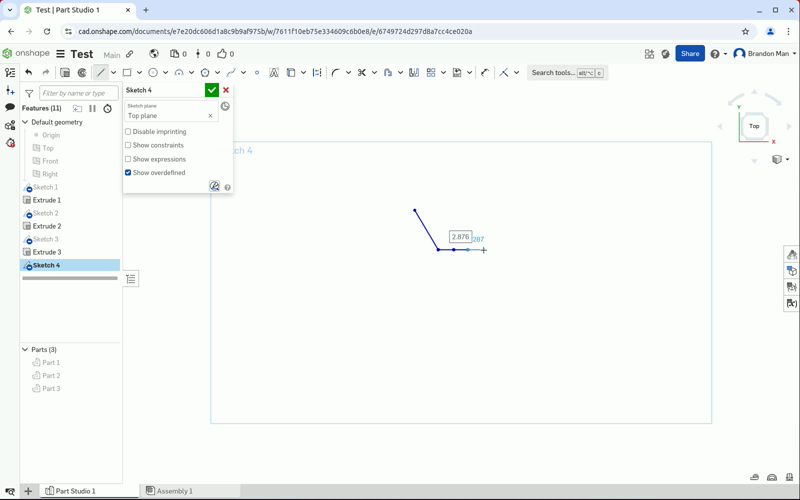
key_down(shift)
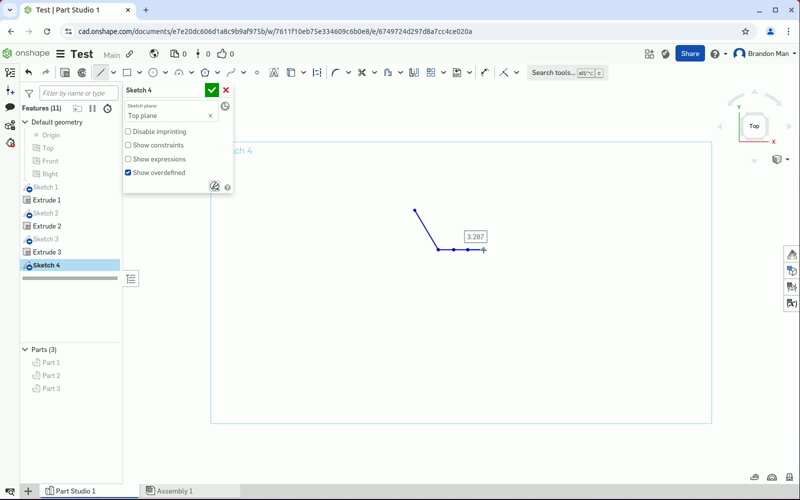
mouse_move(513, 249)
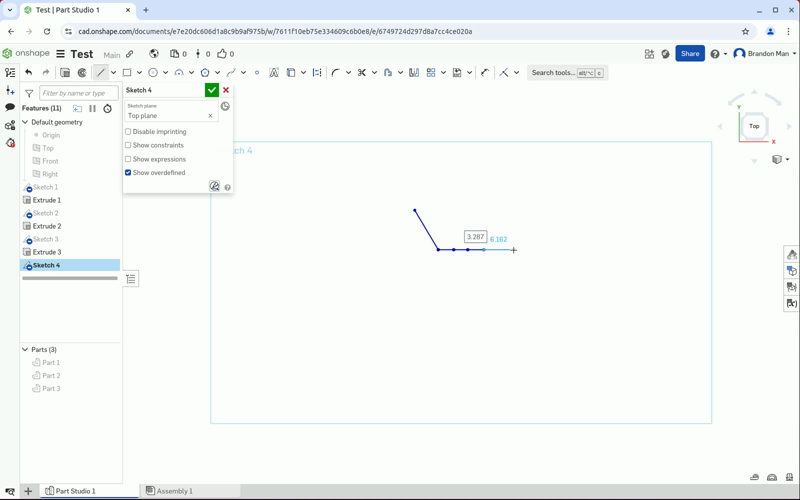
mouse_move(506, 210)
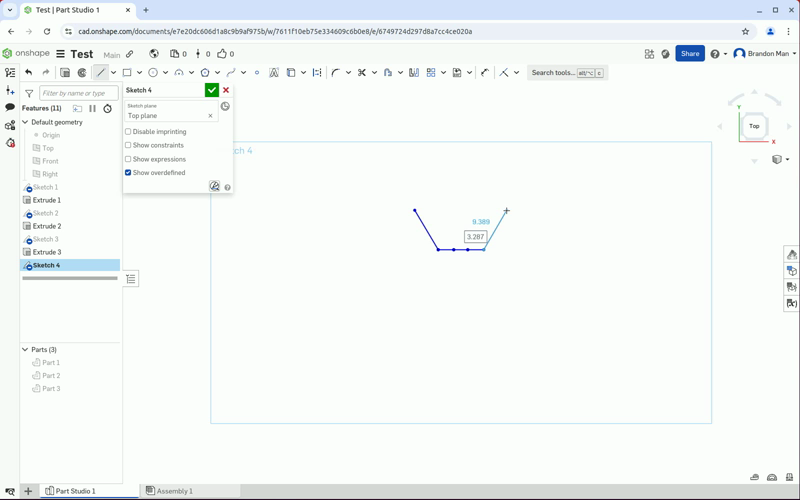
click(506, 210)
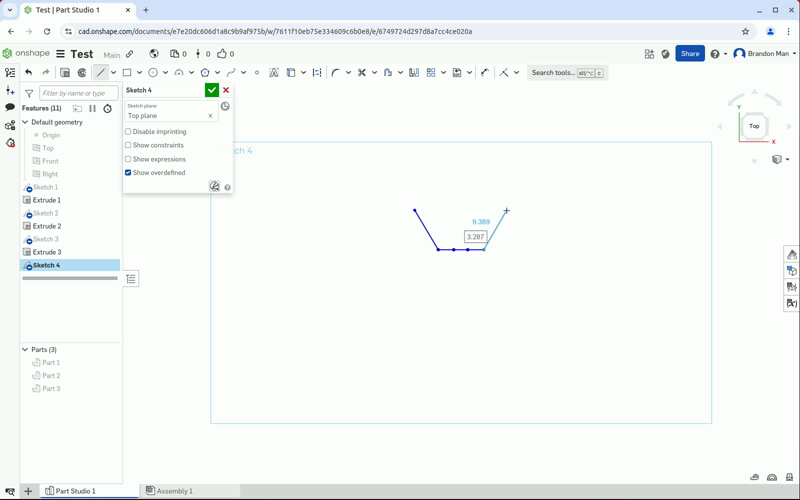
key_up(shift)
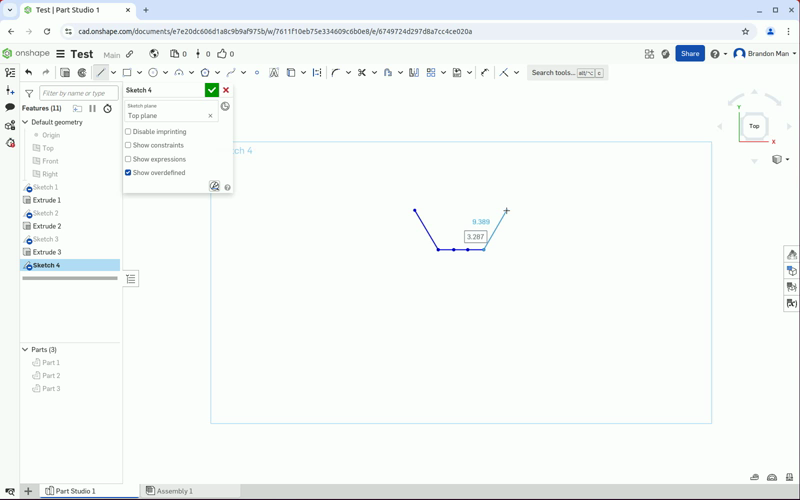
key_down(shift)
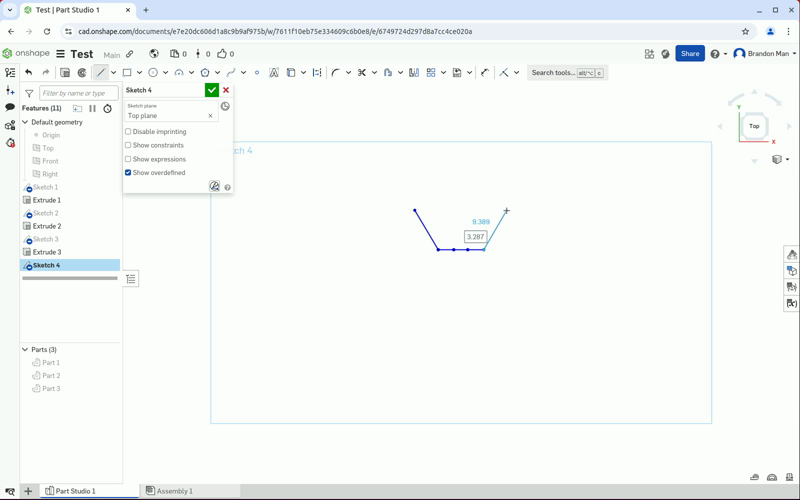
mouse_move(536, 210)
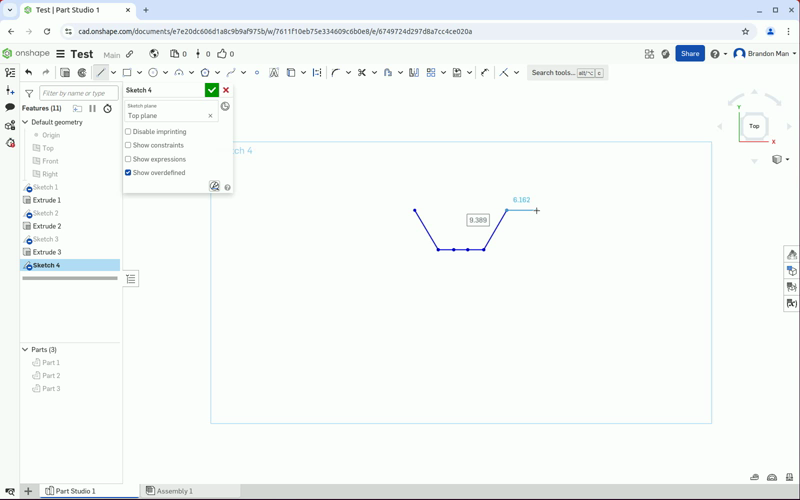
mouse_move(483, 170)
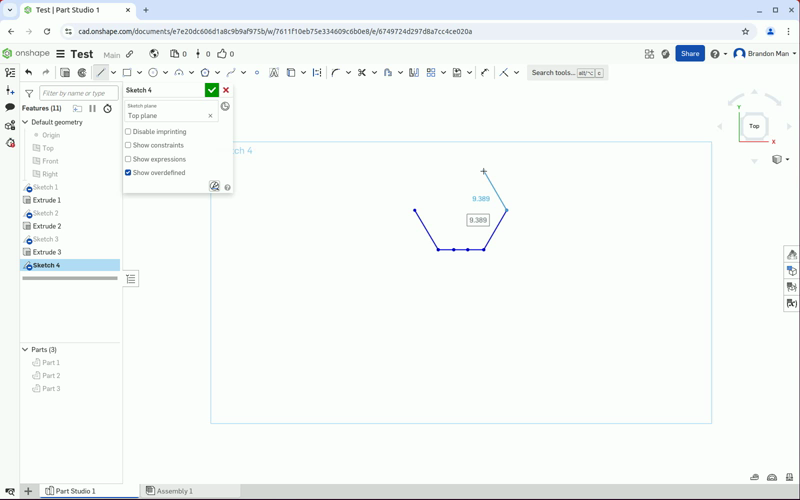
click(483, 170)
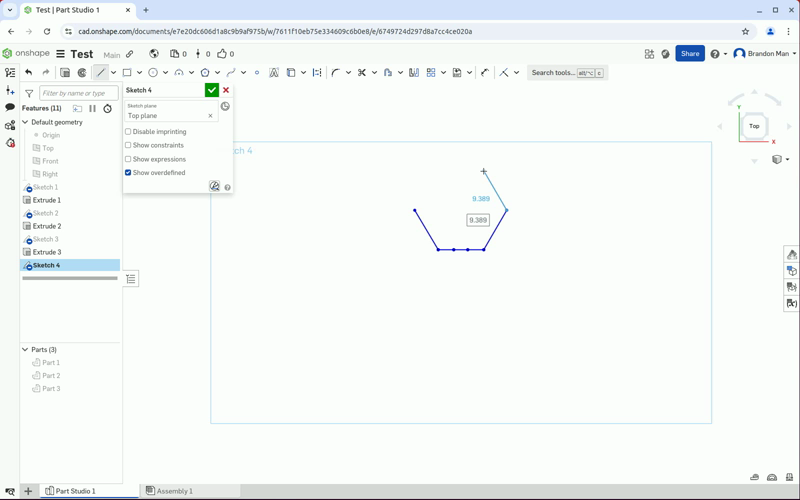
key_up(shift)
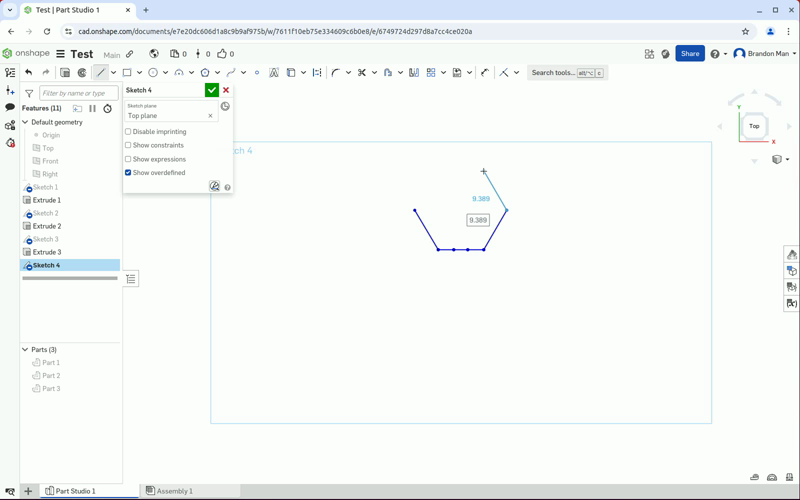
key_down(shift)
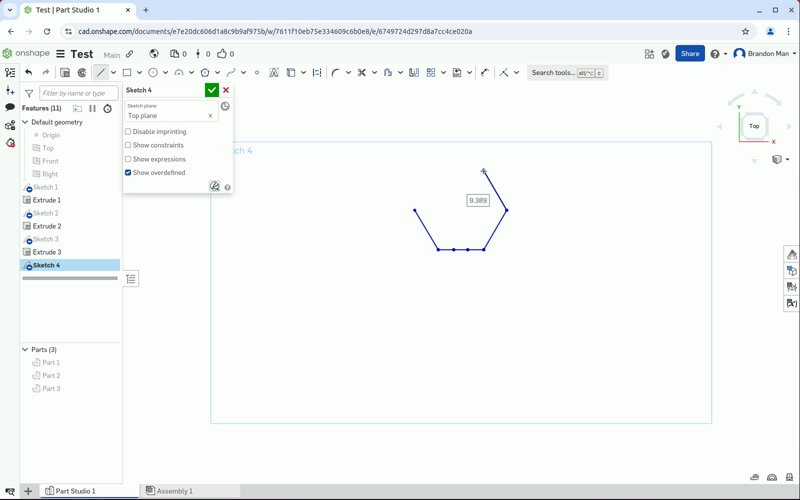
mouse_move(513, 170)
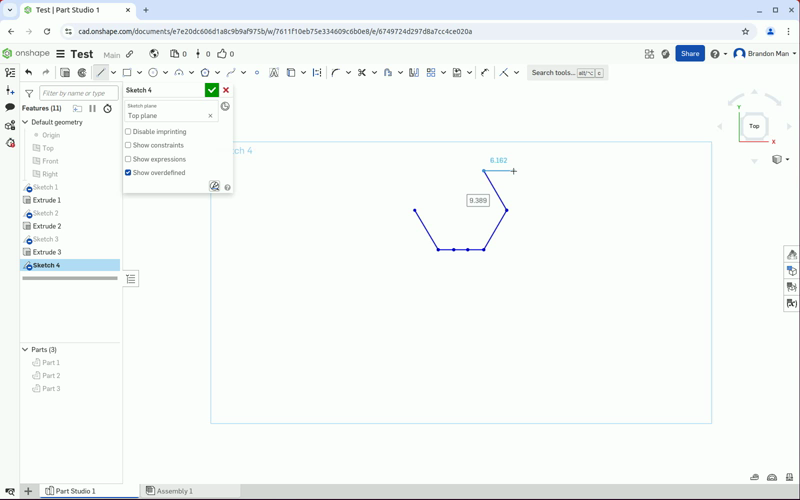
mouse_move(438, 170)
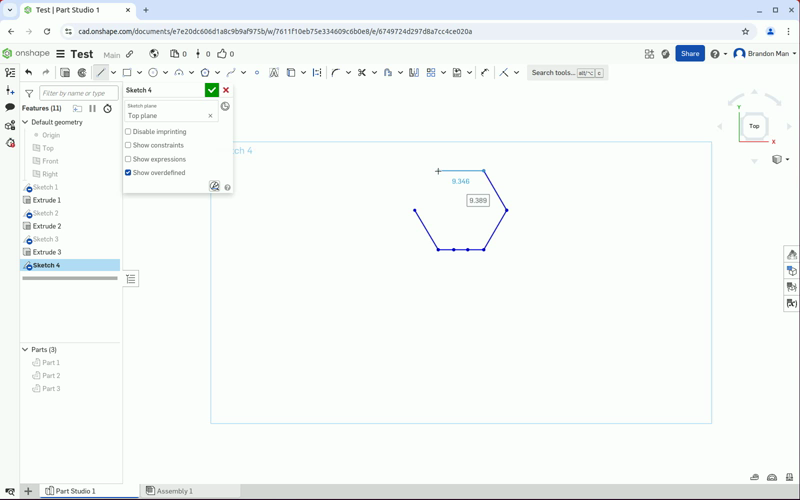
click(438, 170)
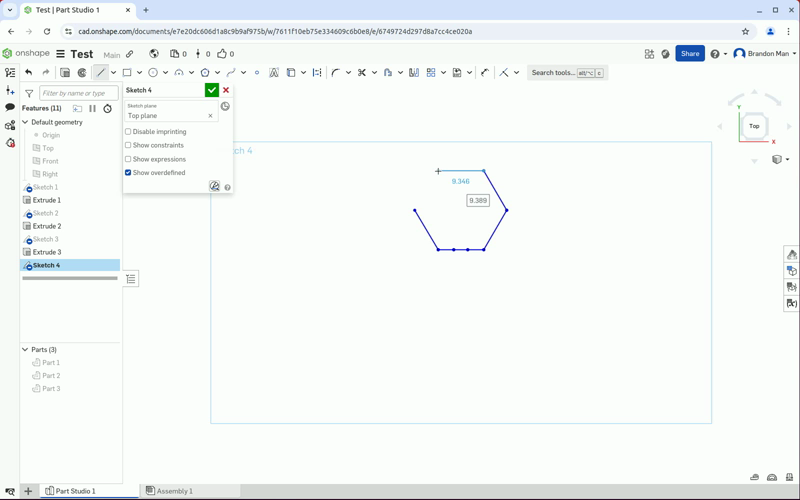
key_up(shift)
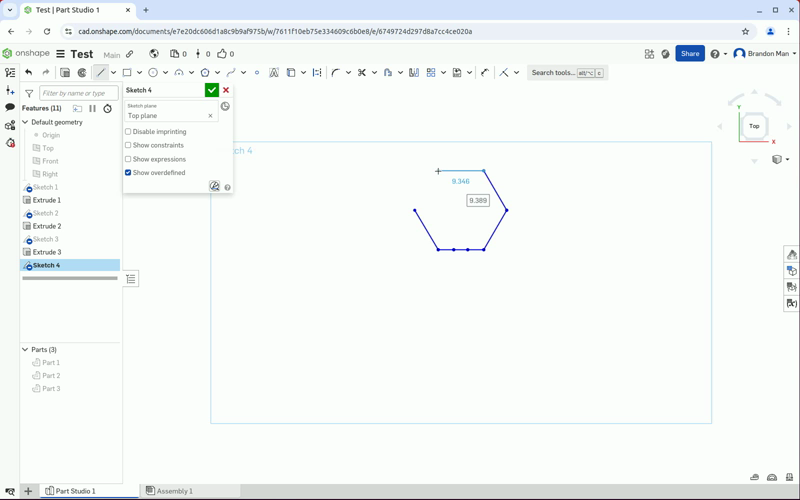
mouse_move(468, 170)
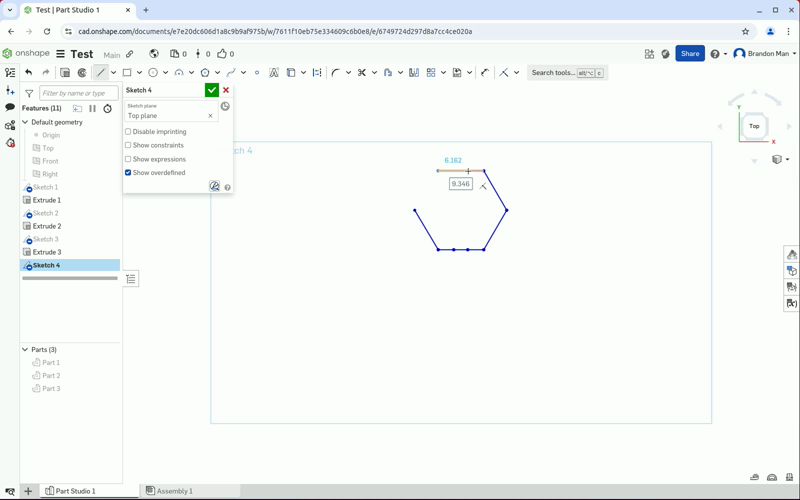
key_down(shift)
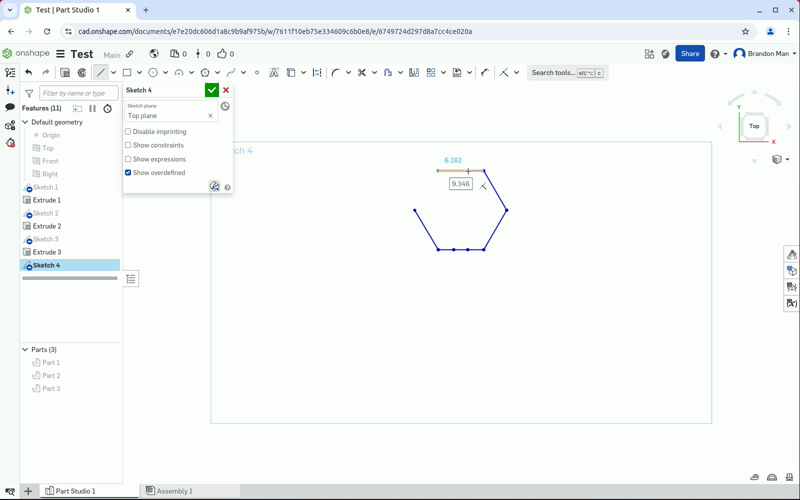
mouse_move(414, 210)
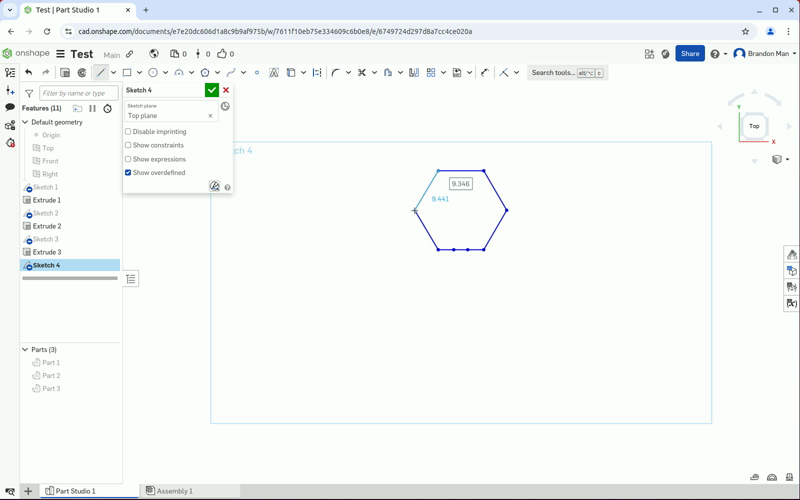
key_up(shift)
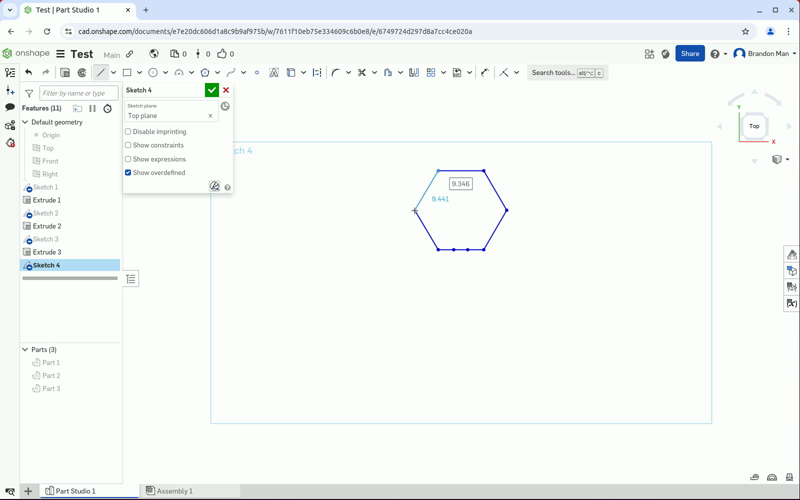
click(414, 210)
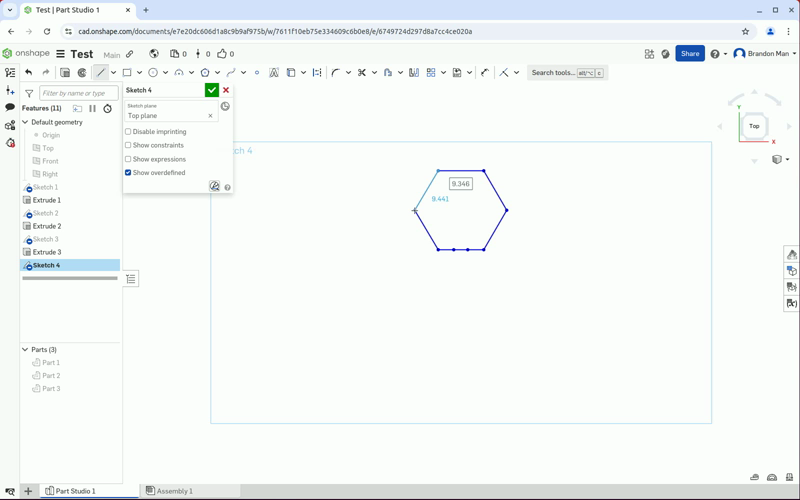
key(esc)
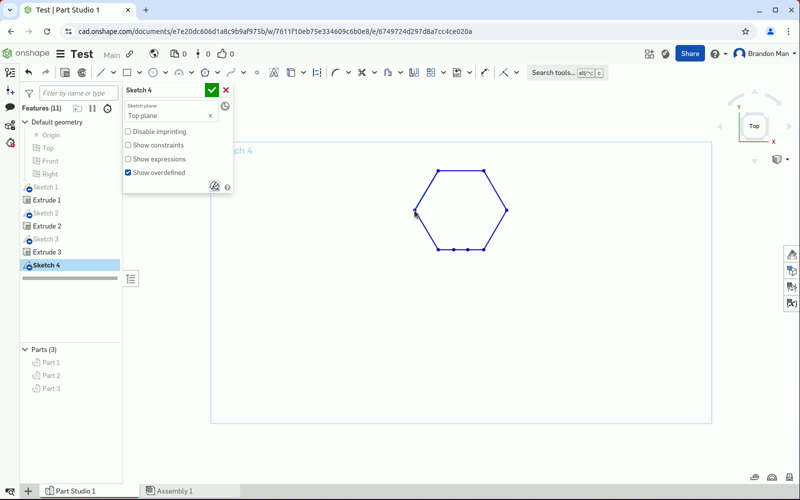
key(c)
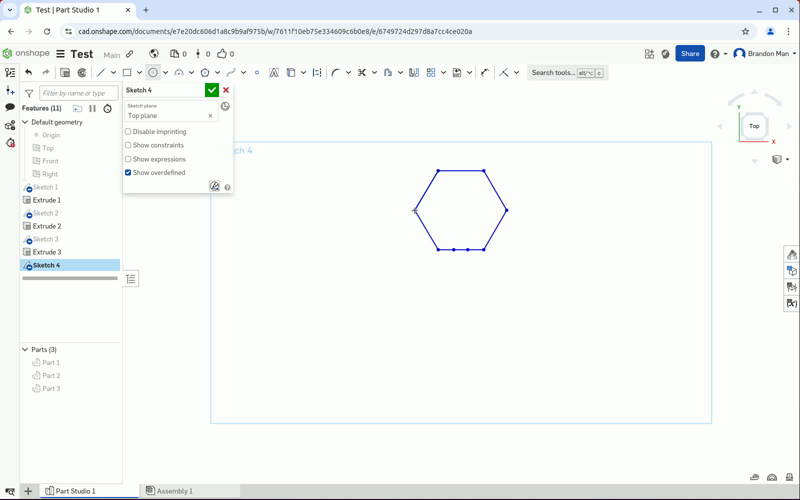
key_down(shift)
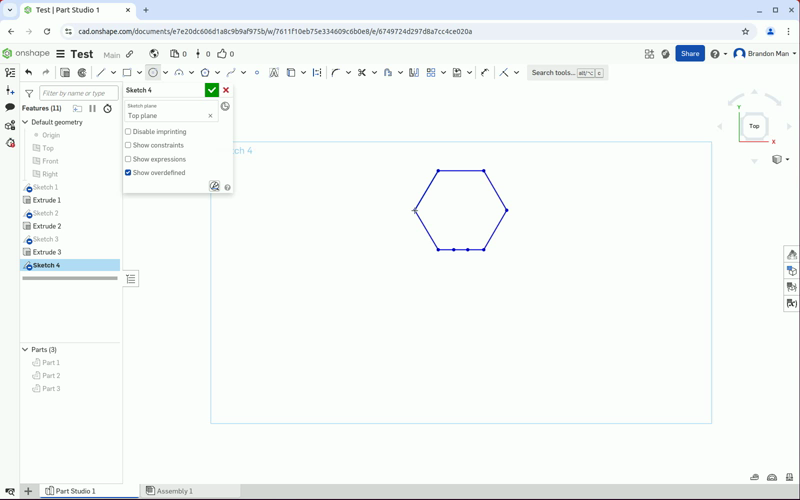
mouse_move(461, 210)
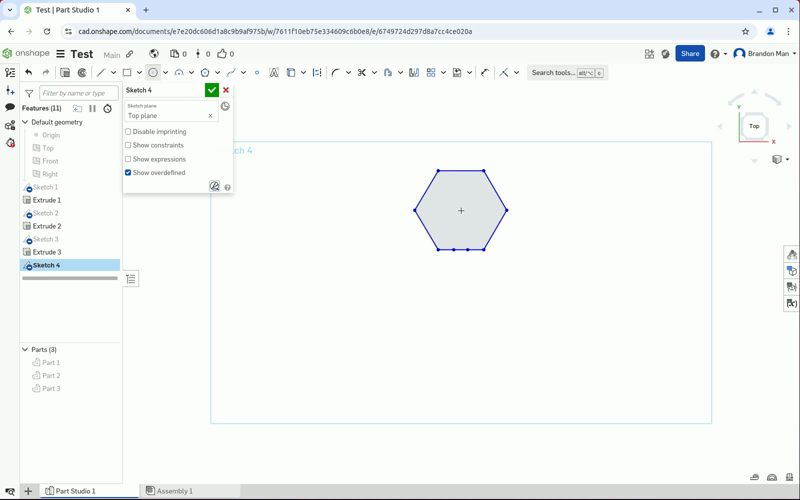
click(461, 210)
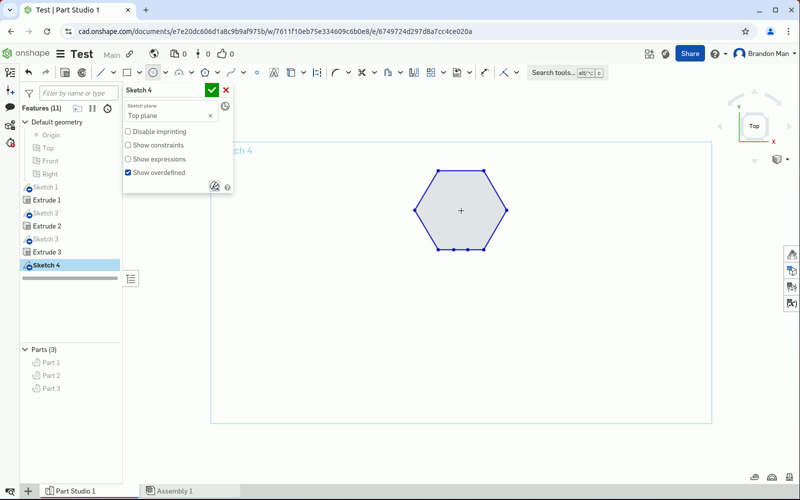
key_up(shift)
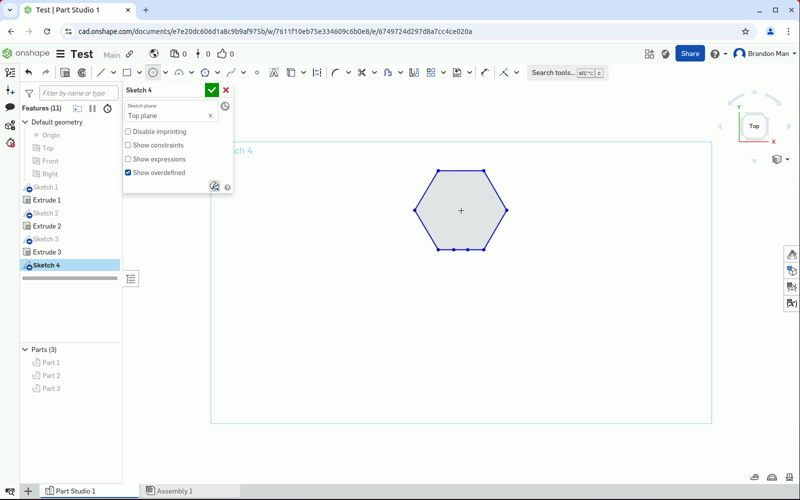
mouse_move(486, 210)
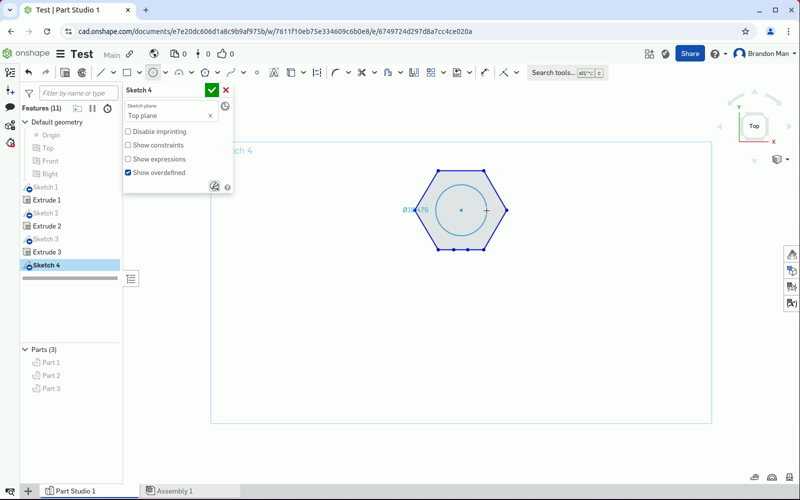
click(486, 210)
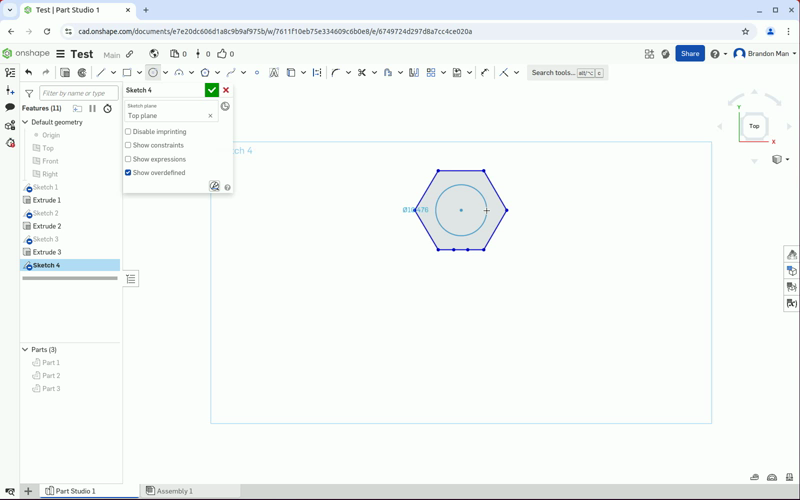
key(esc)
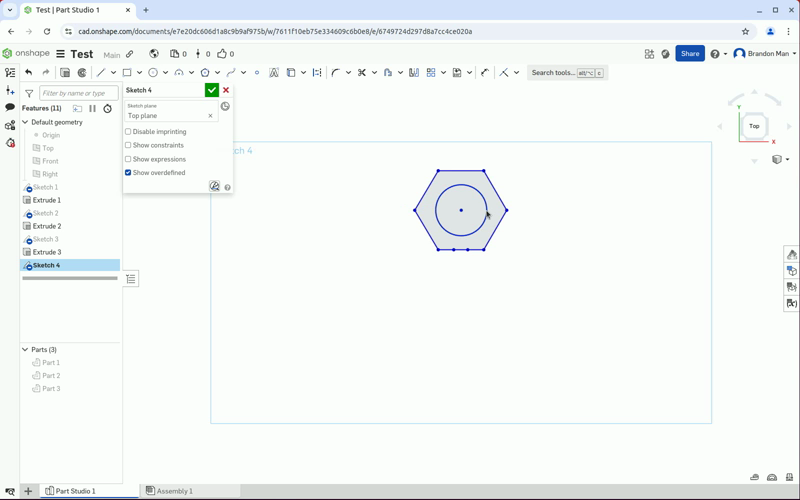
mouse_move(433, 214)
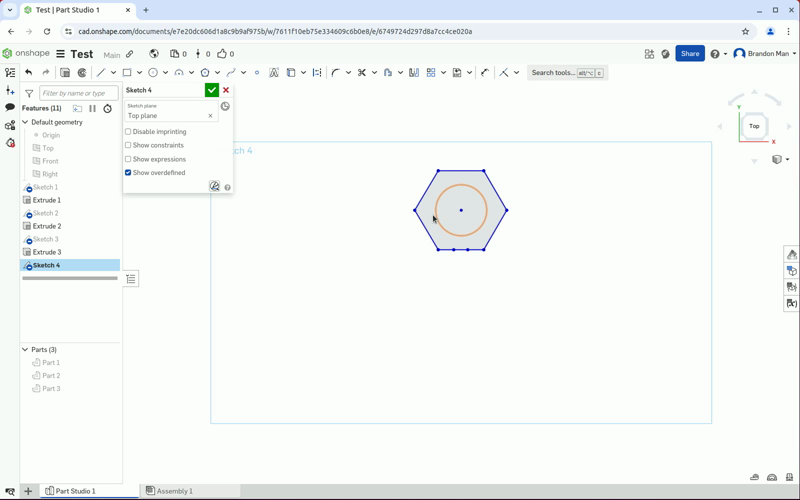
click(433, 214)
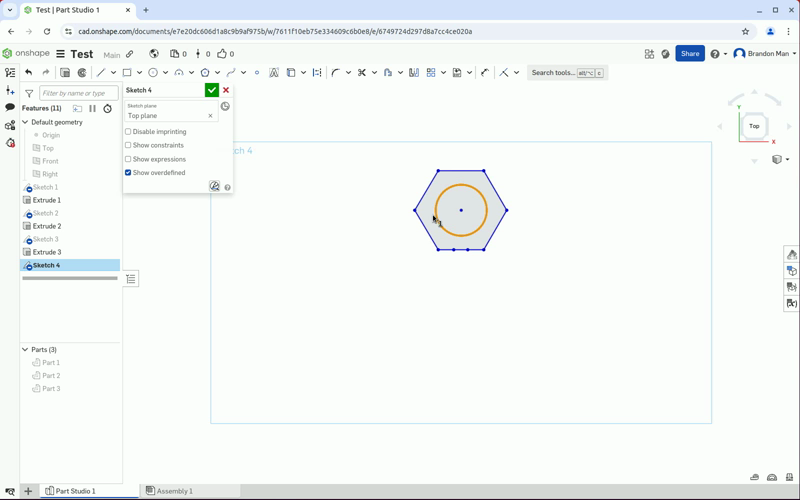
mouse_move(73, 352)
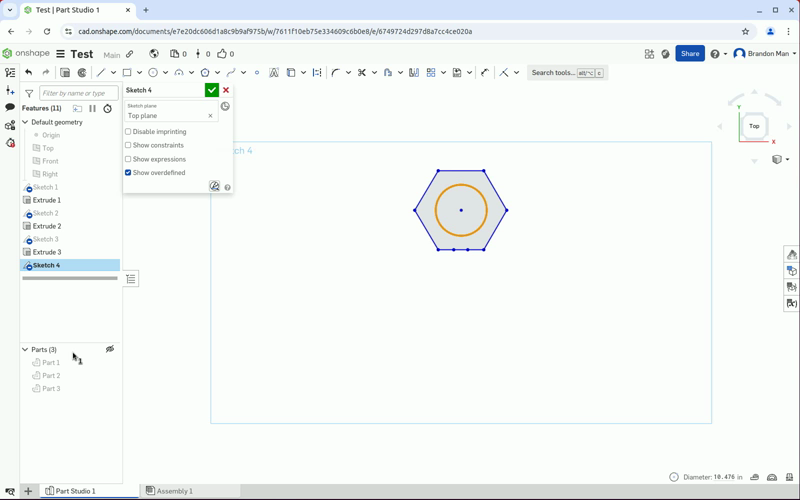
key(shift+y)
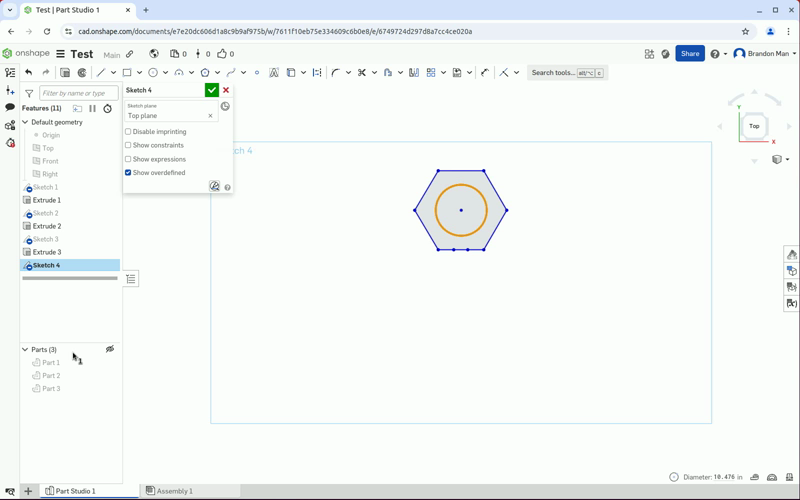
key(shift+e)
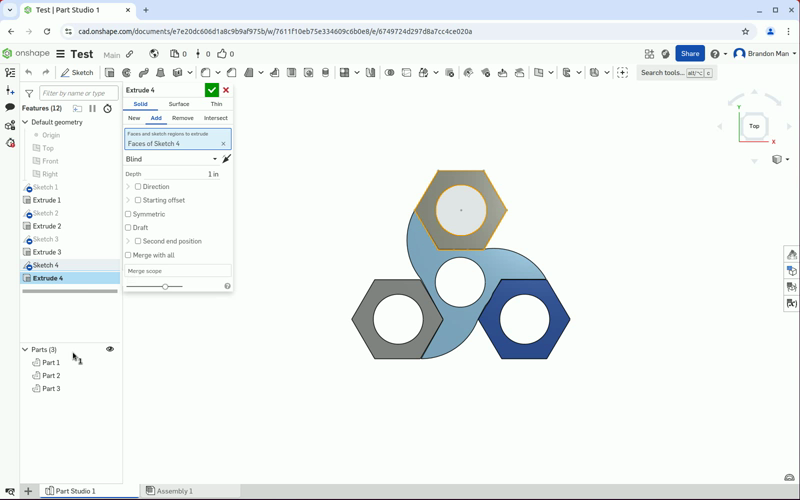
mouse_move(143, 106)
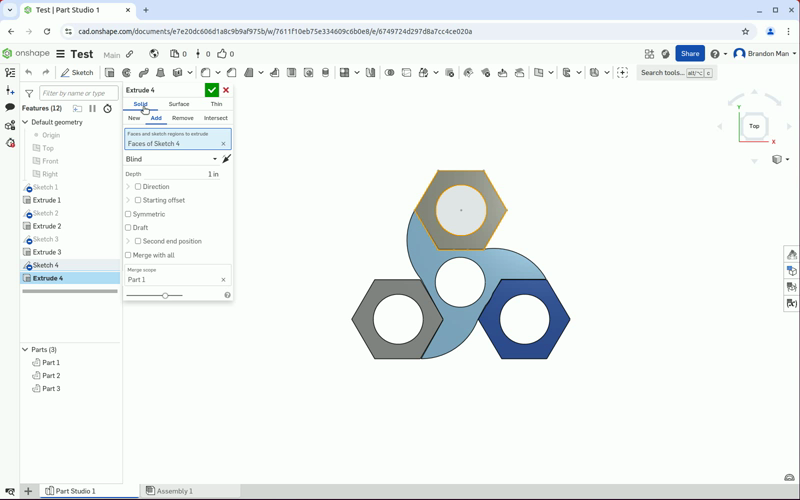
click(143, 106)
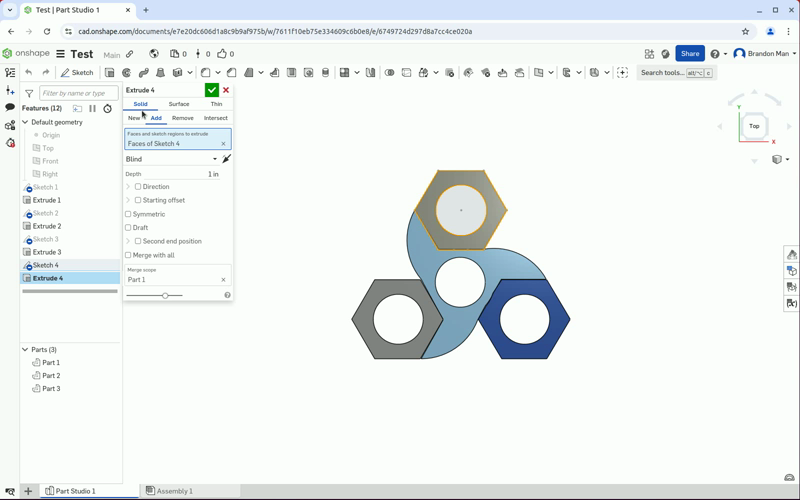
mouse_move(137, 120)
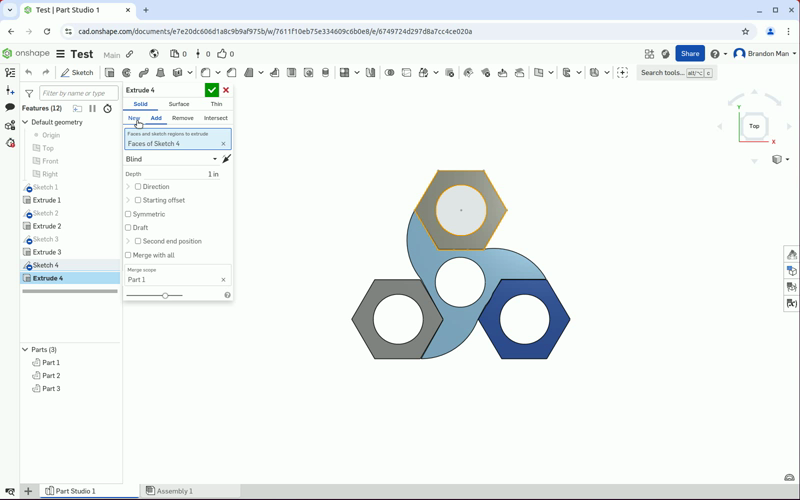
click(137, 120)
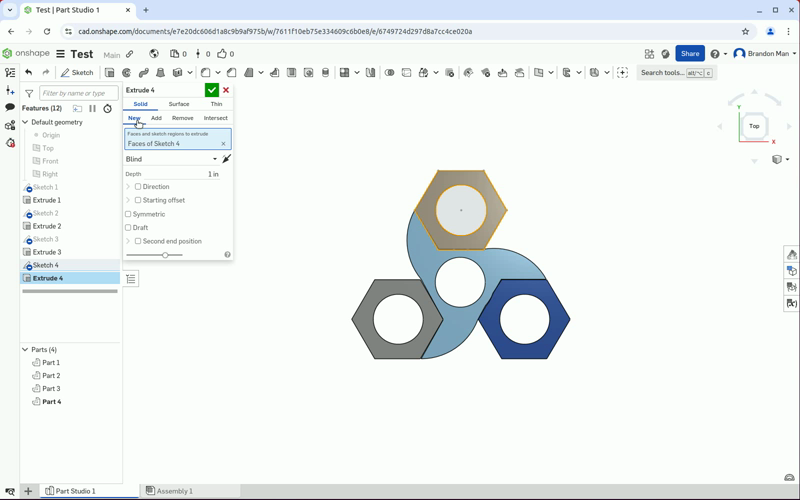
key(tab, 4)
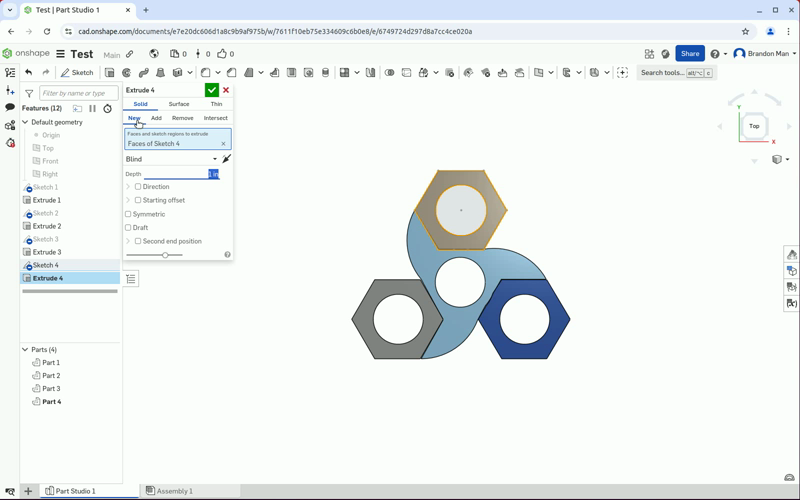
text(3.129)
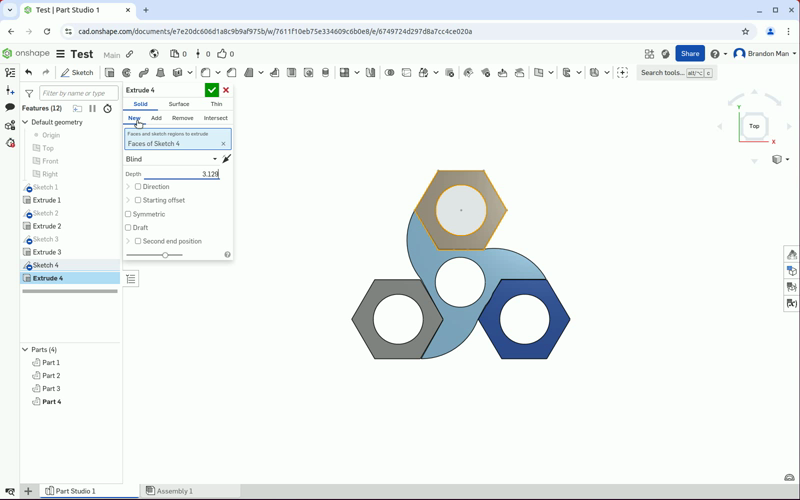
key(enter)
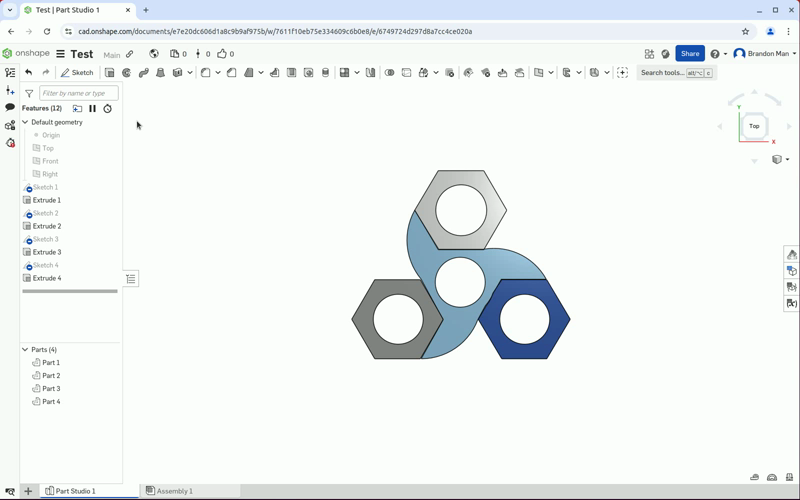
key(shift+h)
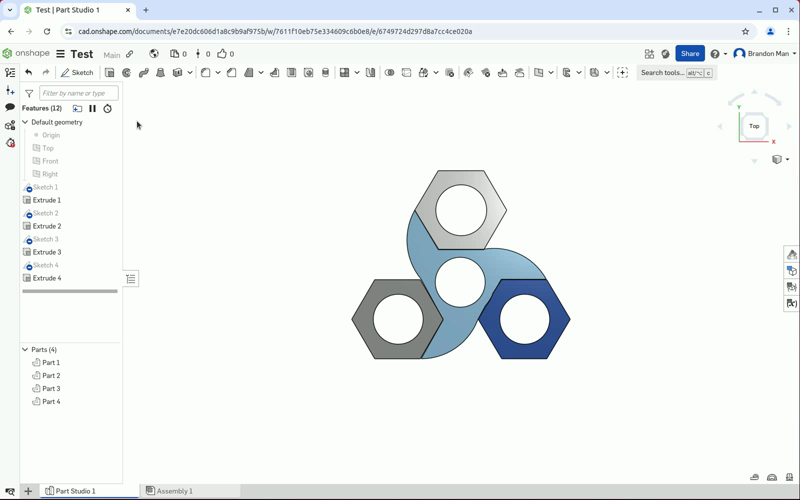
key(shift+h)
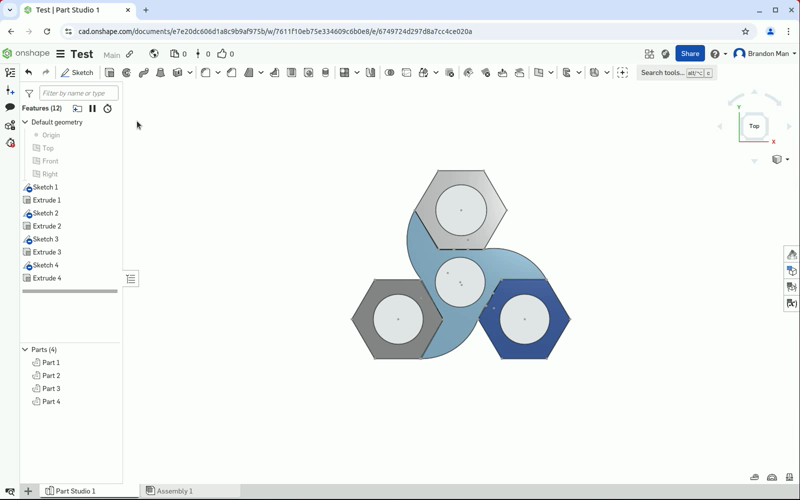
key(shift+7)
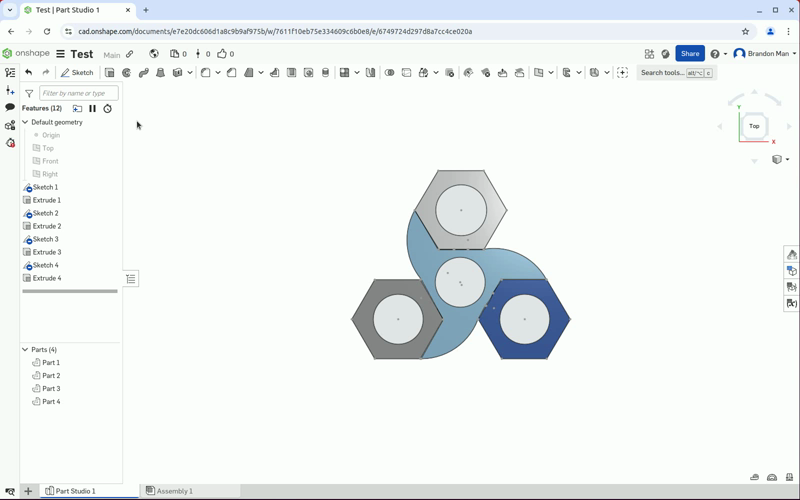
key(up, 3)
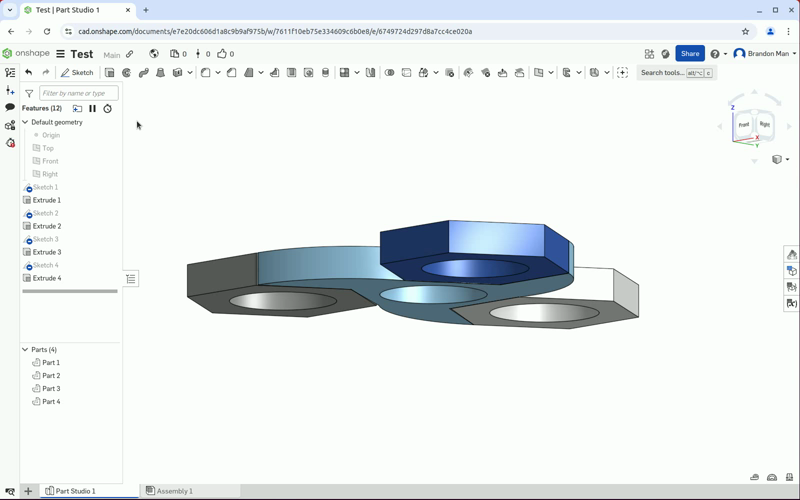
key(left, 3)
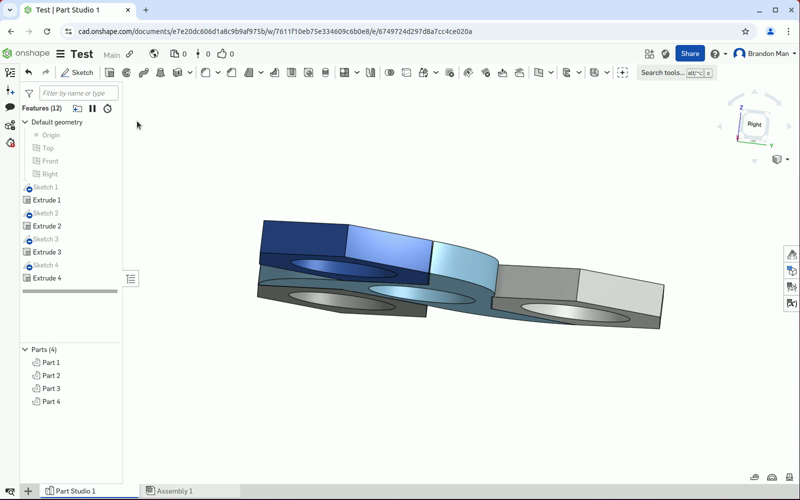
key(right, 3)
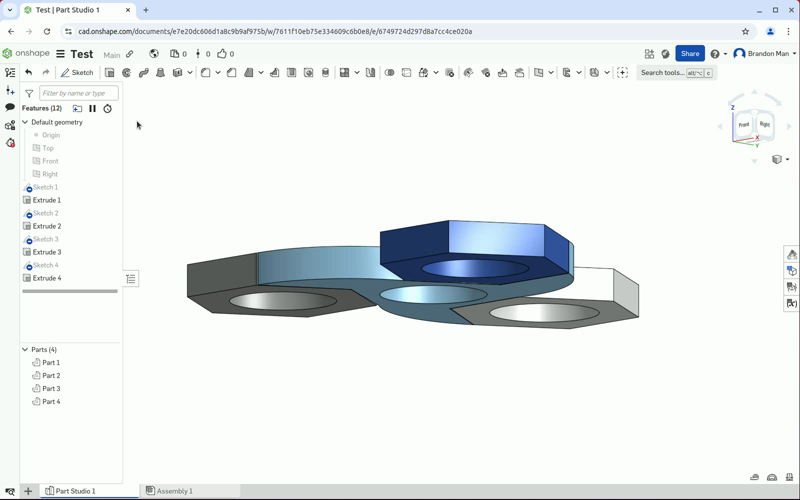
key(down, 3)
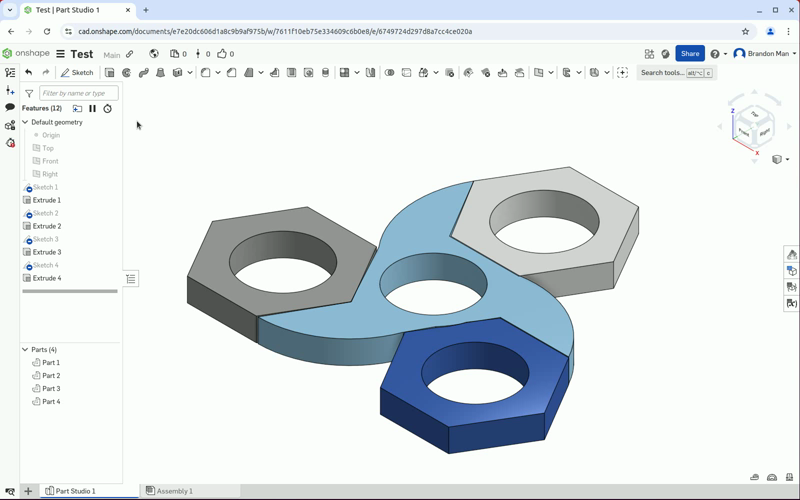
mouse_move(73, 189)
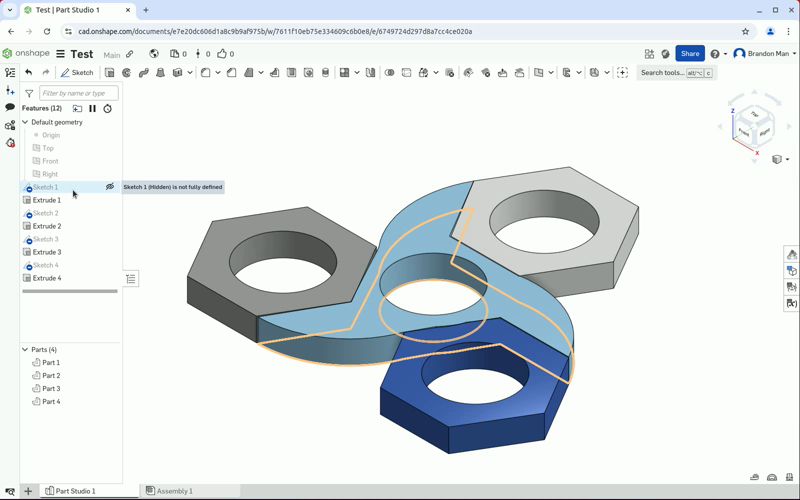
click(73, 189)